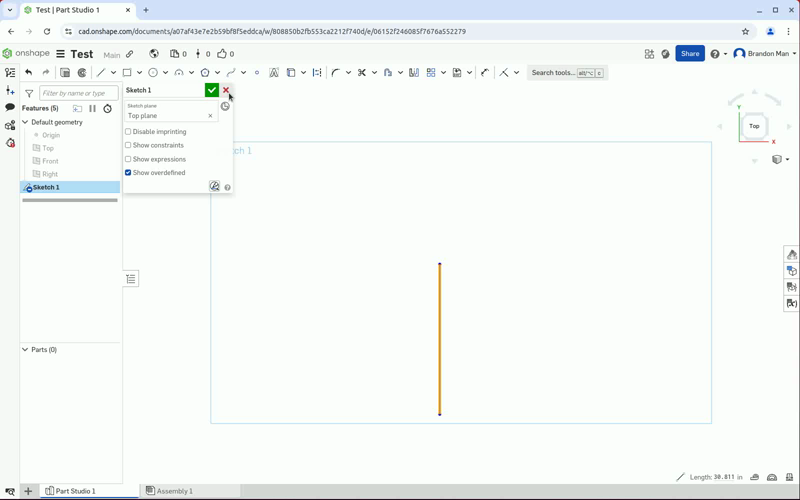
key(shift+h)
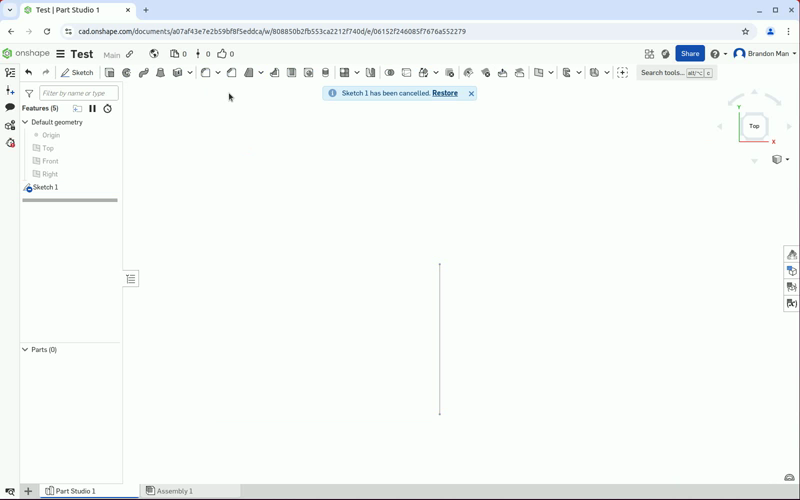
key(shift+s)
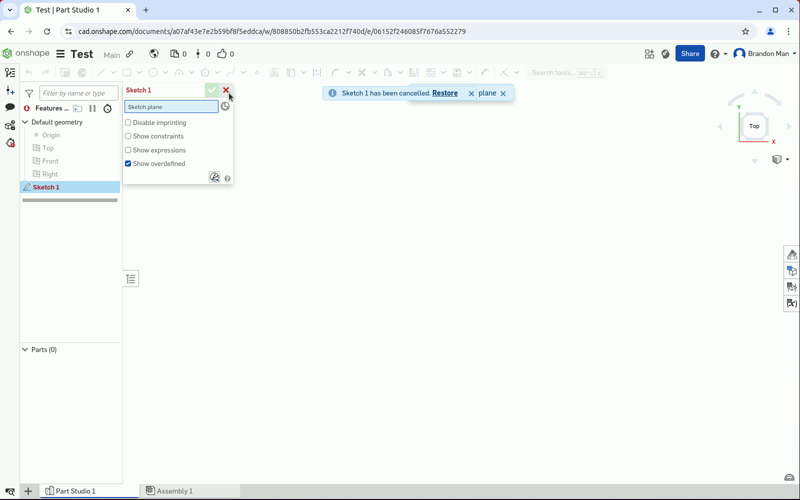
mouse_move(73, 150)
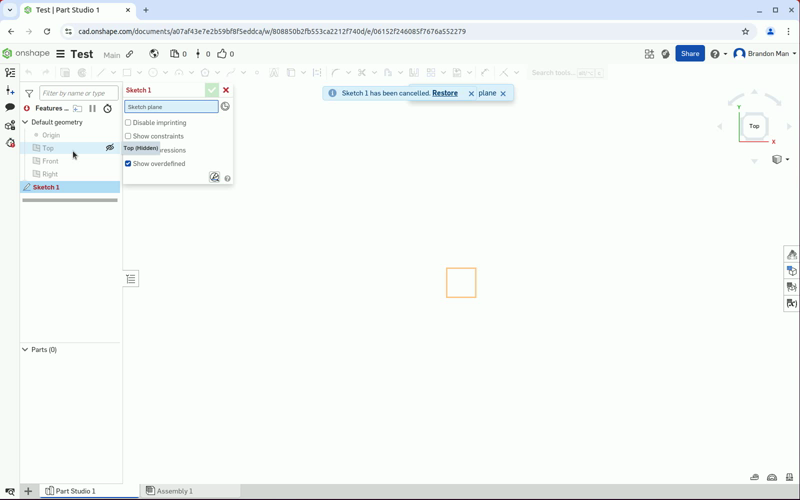
click(73, 150)
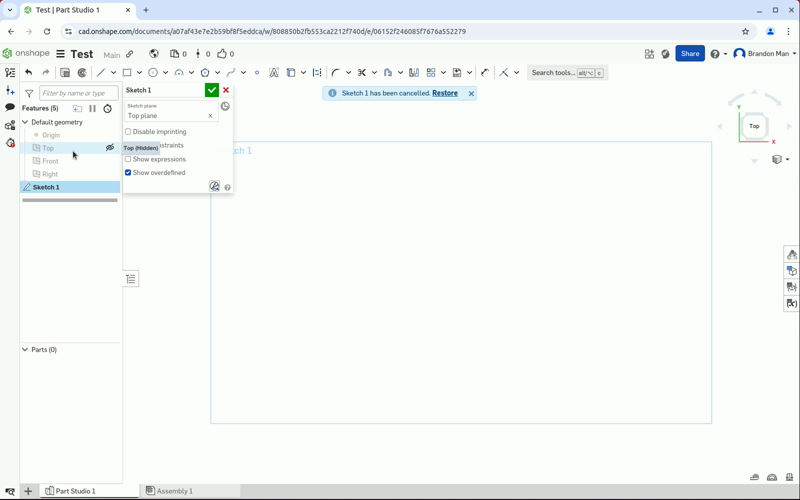
mouse_move(73, 352)
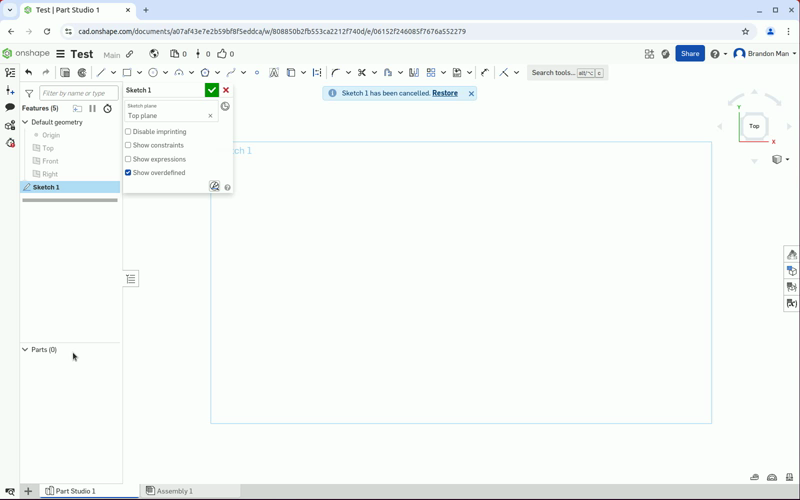
key(y)
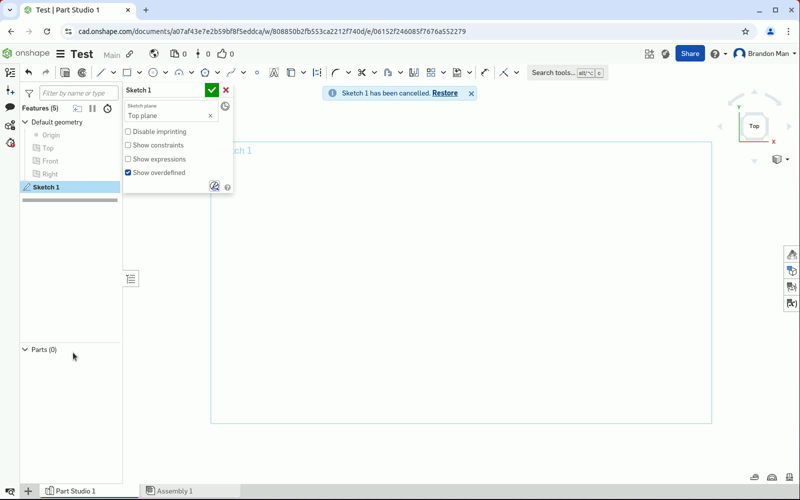
key(l)
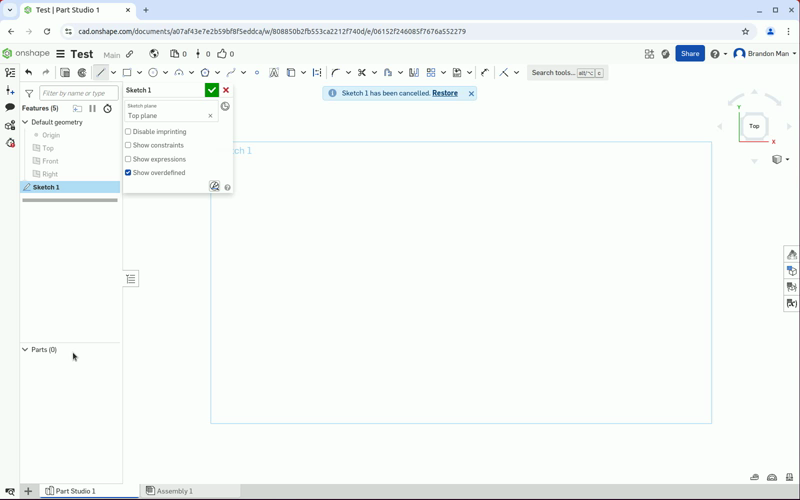
key_down(shift)
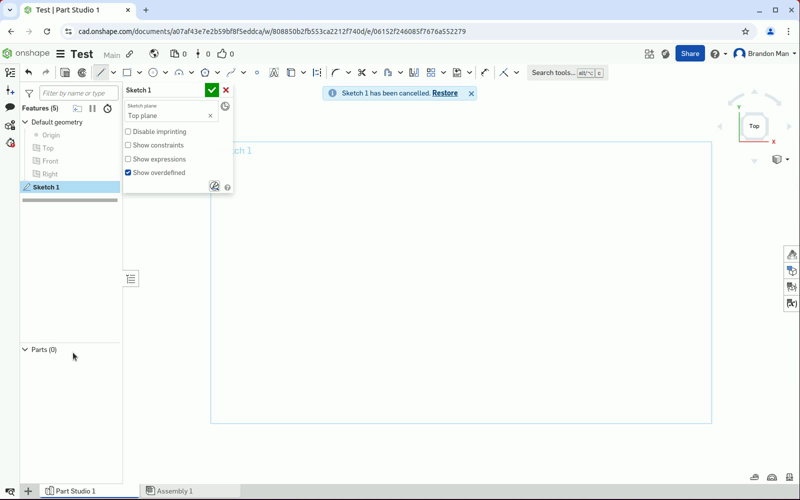
mouse_move(460, 282)
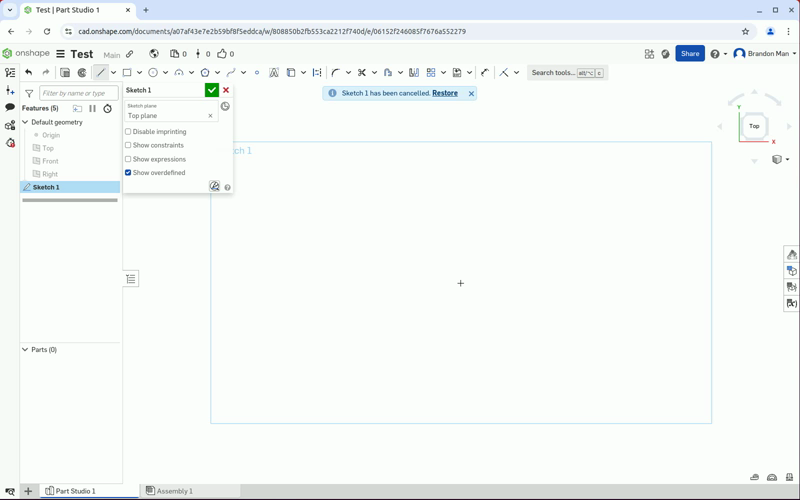
click(460, 282)
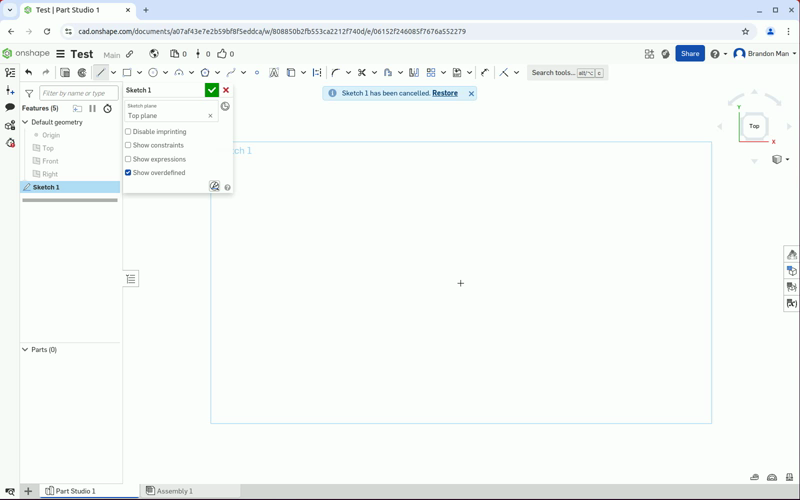
key_up(shift)
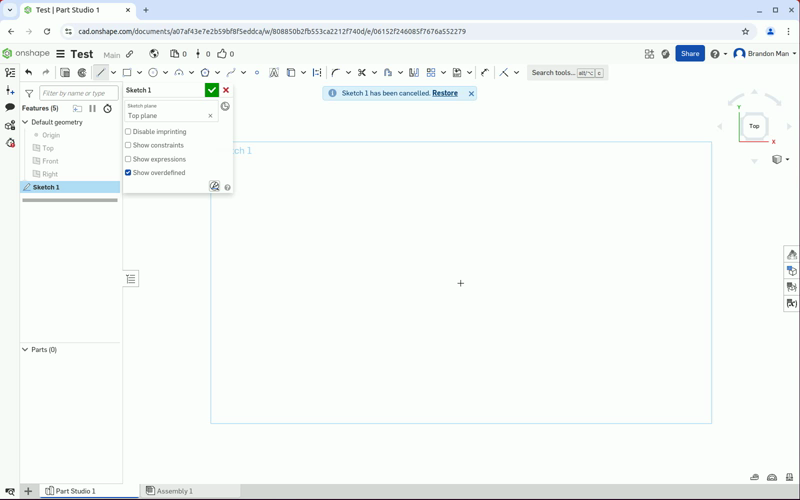
key_down(shift)
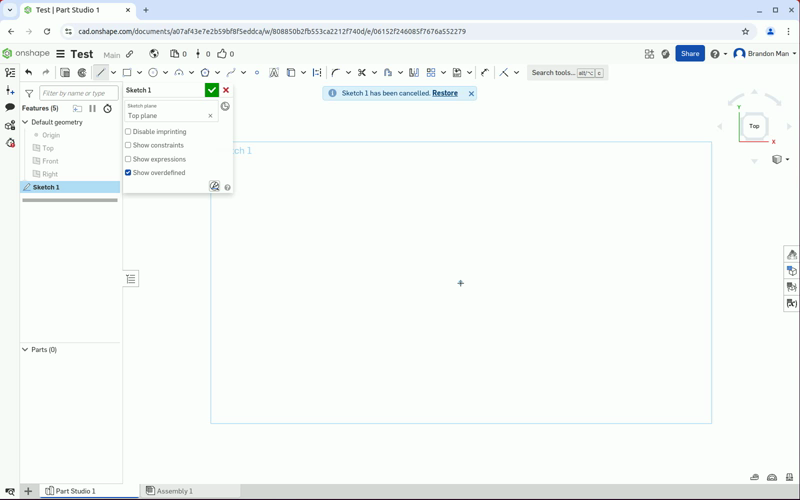
mouse_move(535, 282)
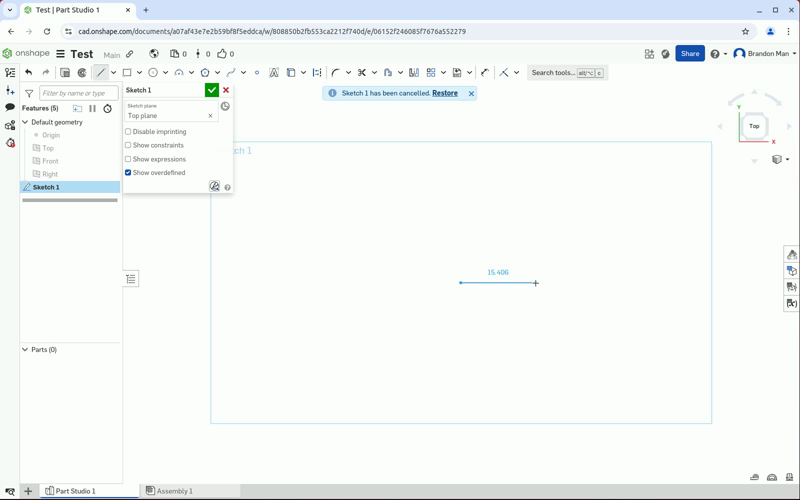
click(535, 282)
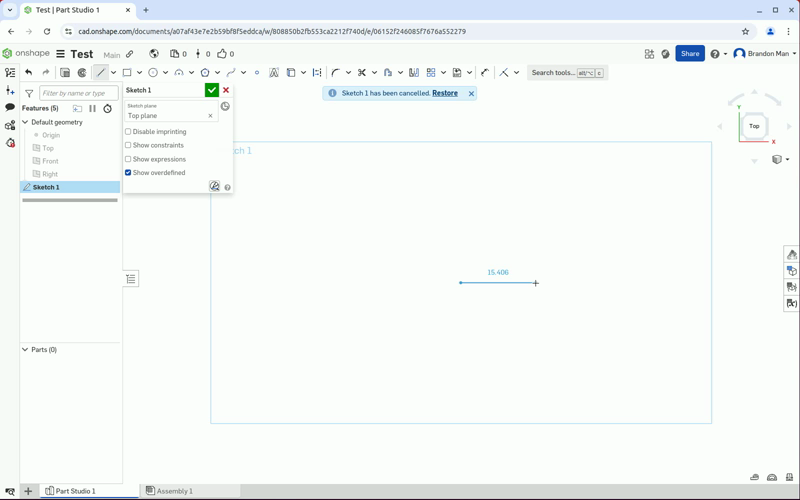
key_up(shift)
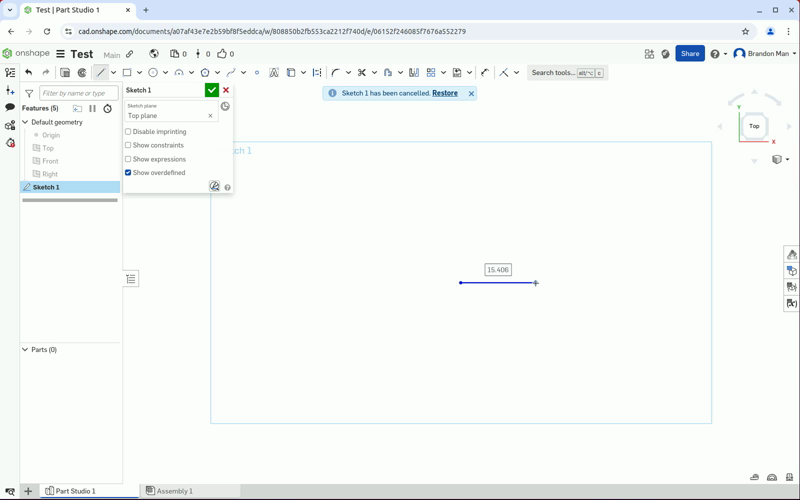
key_down(shift)
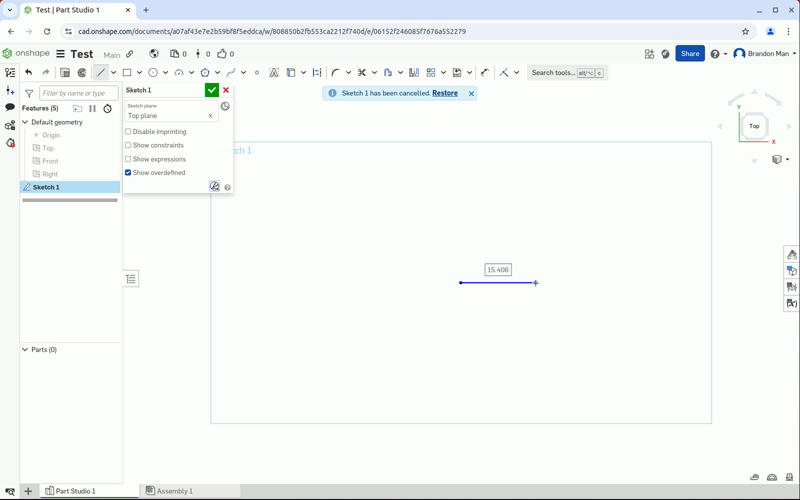
mouse_move(535, 170)
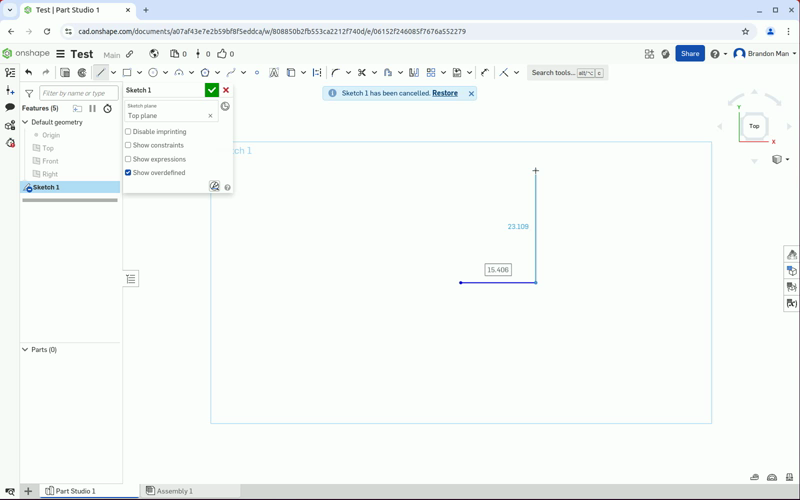
click(535, 170)
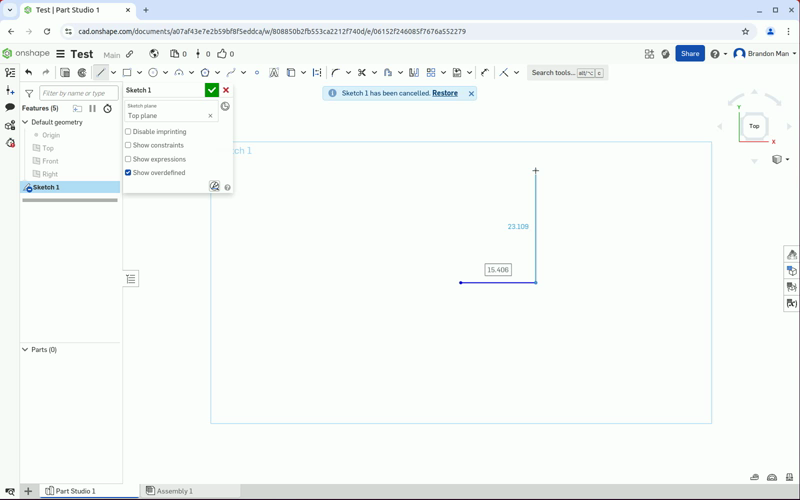
key_up(shift)
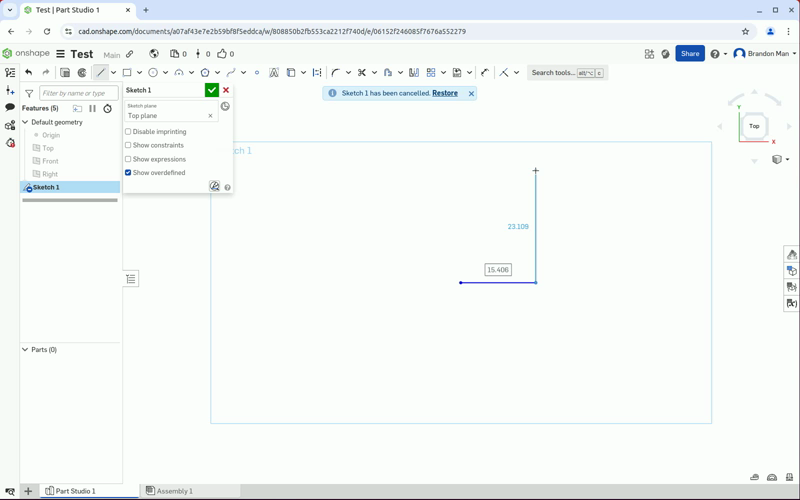
key_down(shift)
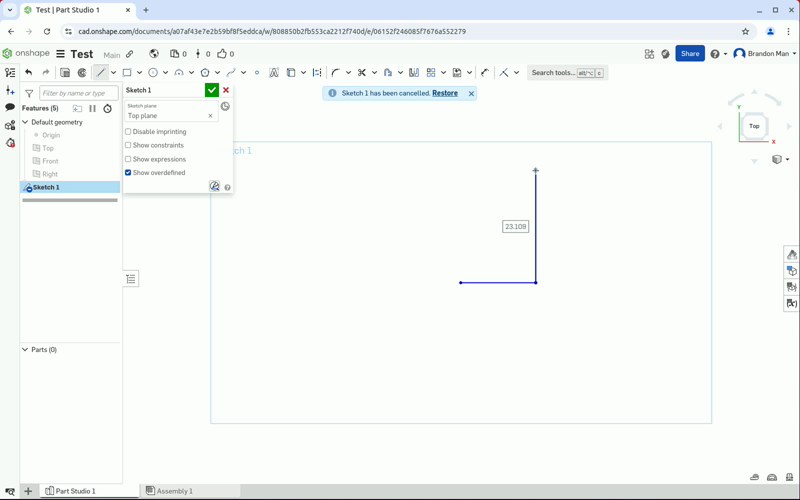
mouse_move(460, 170)
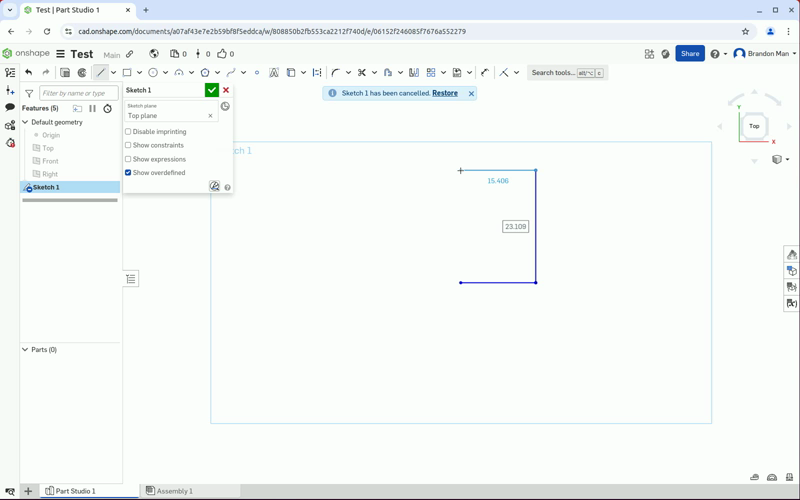
click(460, 170)
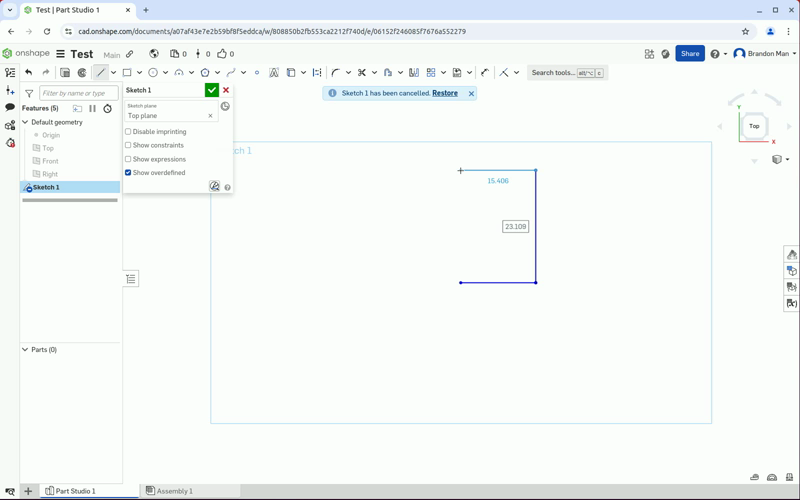
key_up(shift)
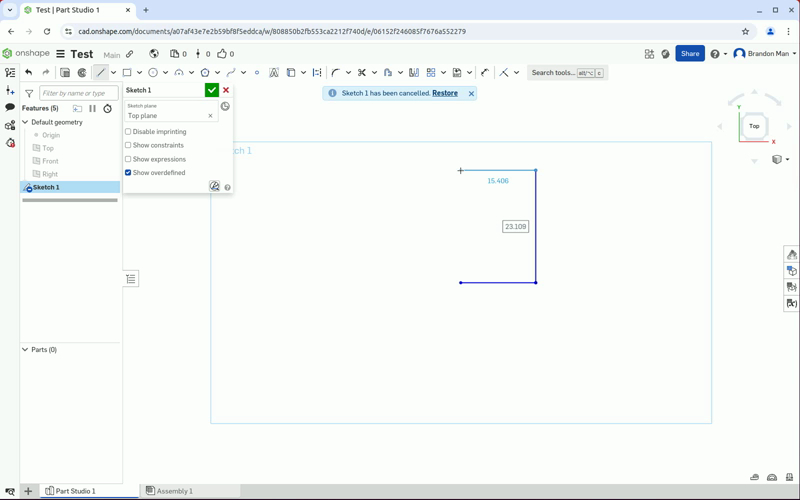
key_down(shift)
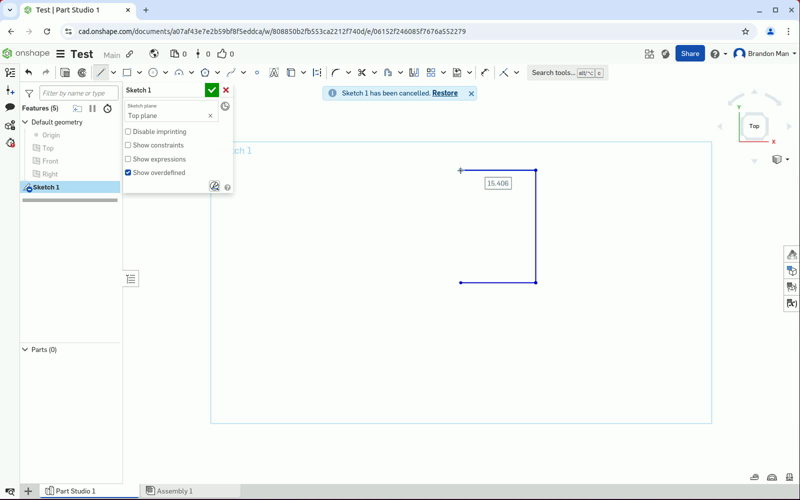
mouse_move(460, 282)
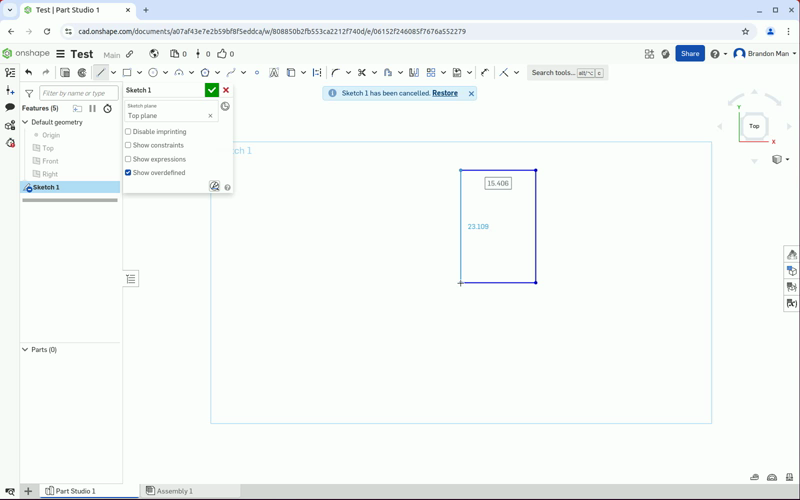
key_up(shift)
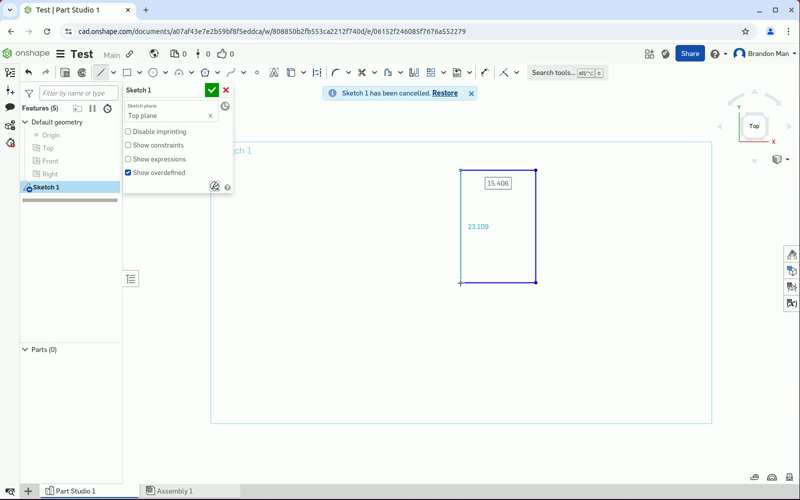
click(460, 282)
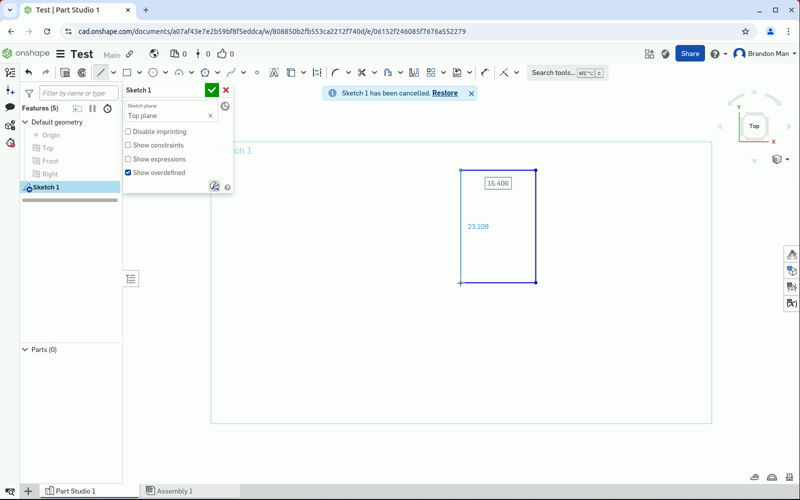
key(esc)
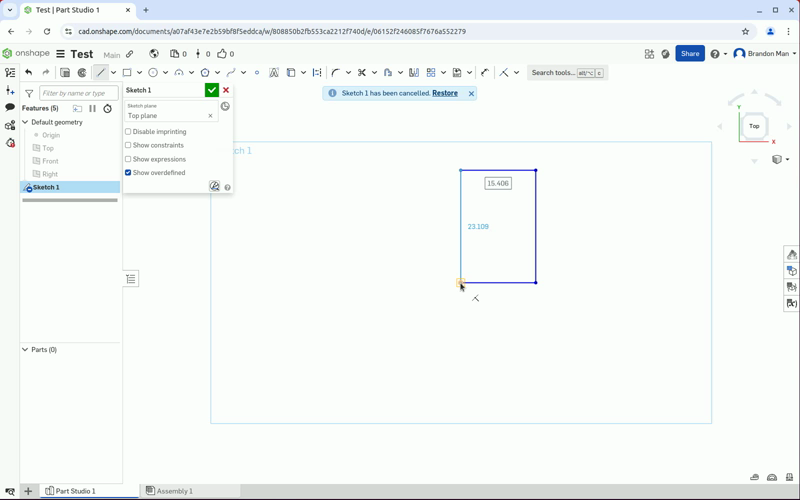
mouse_move(480, 261)
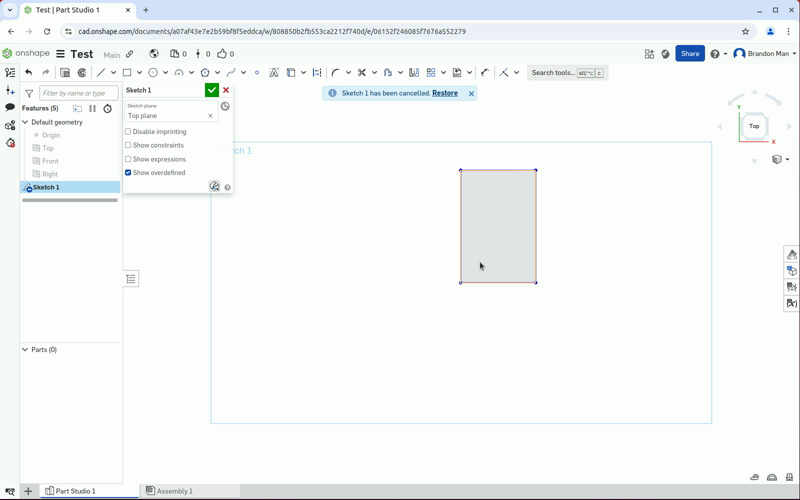
click(480, 261)
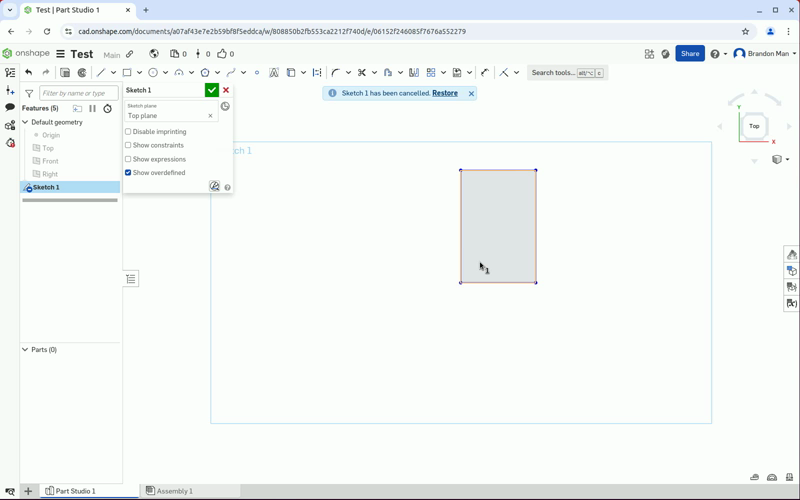
mouse_move(73, 352)
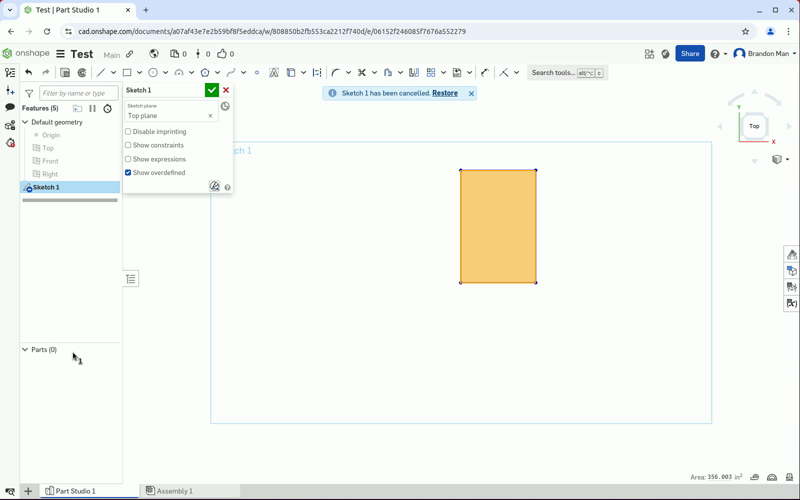
key(shift+y)
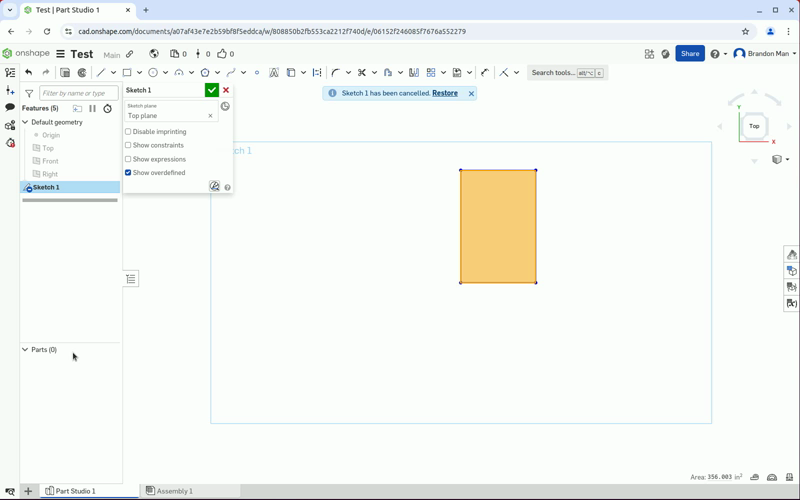
key(shift+e)
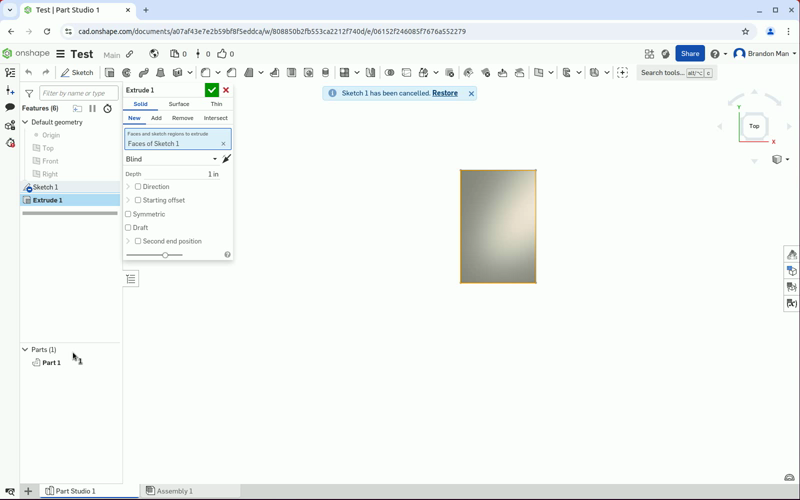
mouse_move(143, 106)
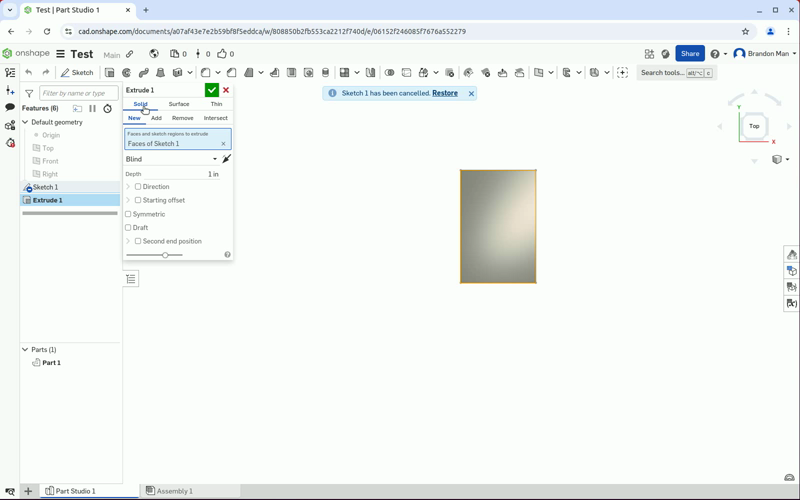
click(143, 106)
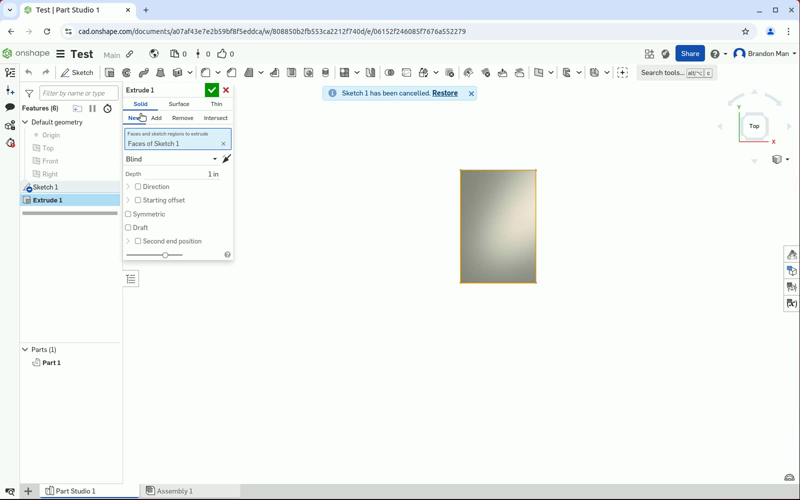
mouse_move(137, 120)
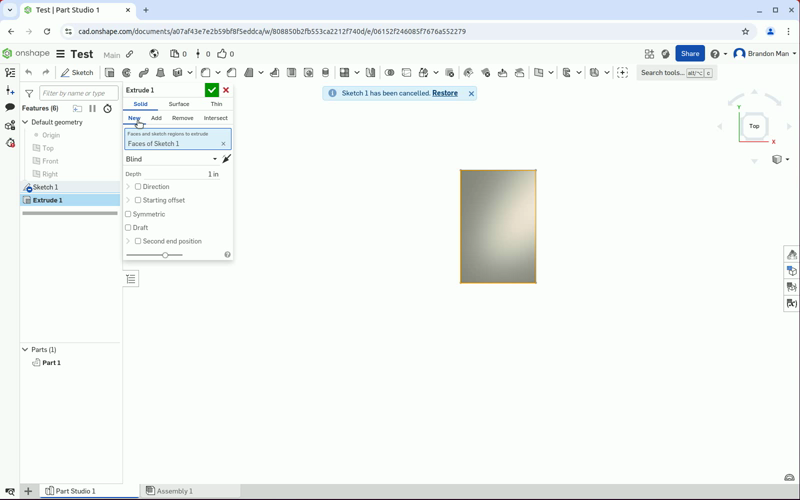
click(137, 120)
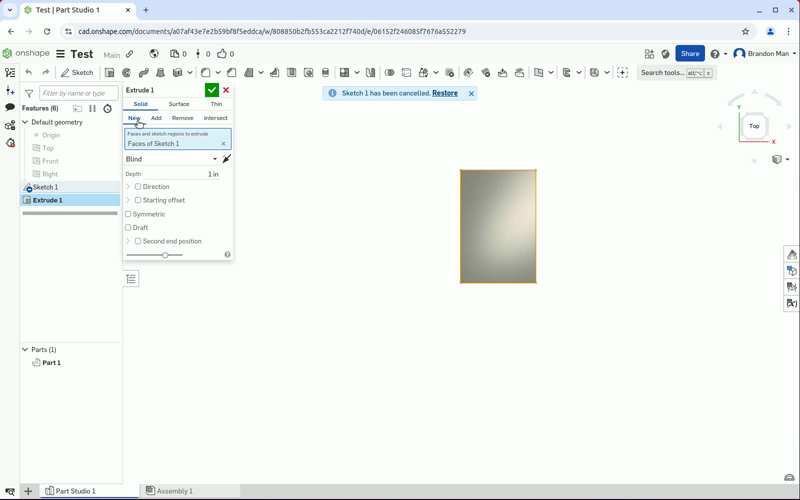
key(tab, 4)
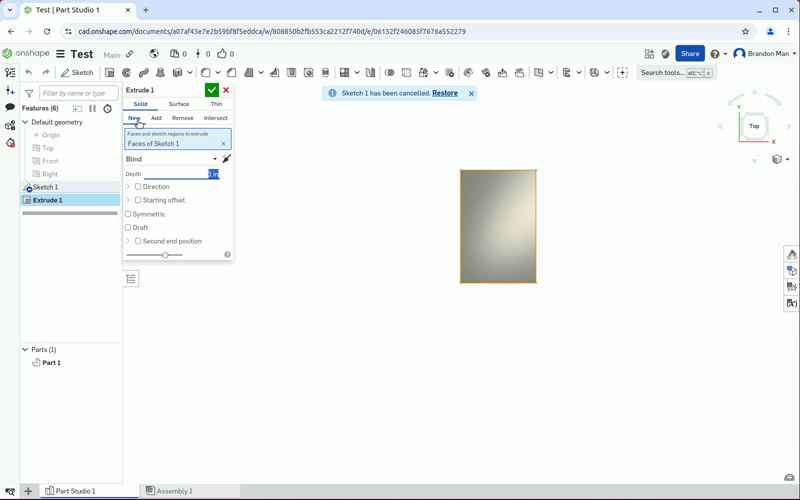
text(-0.241)
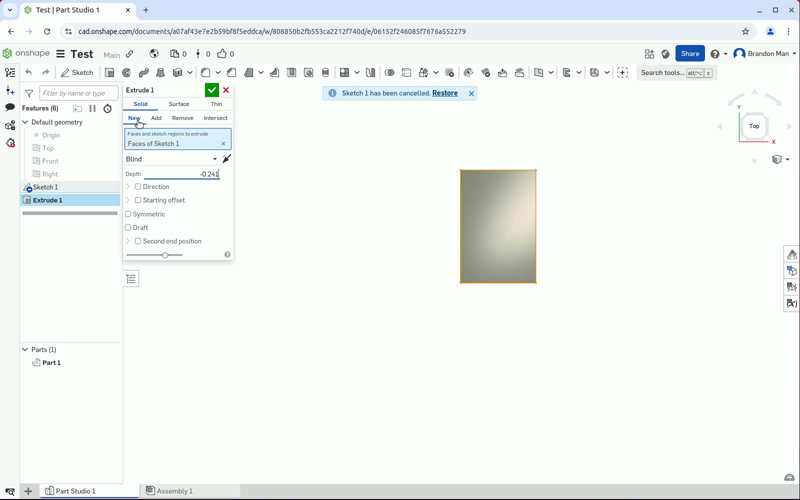
key(enter)
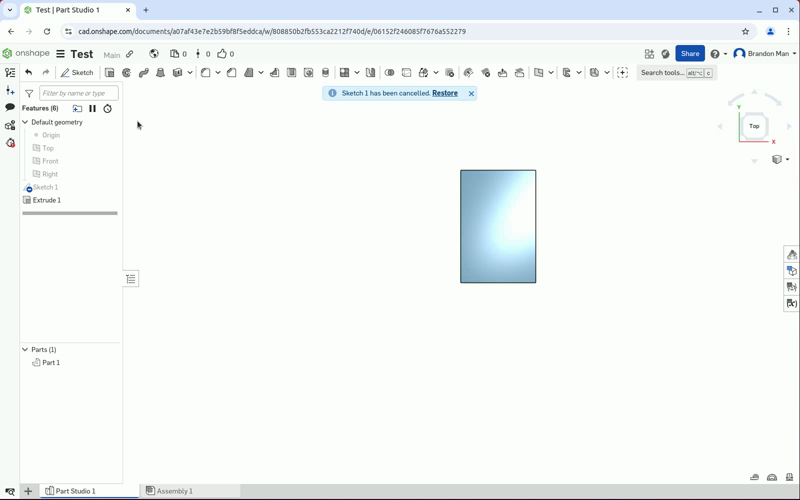
key(shift+h)
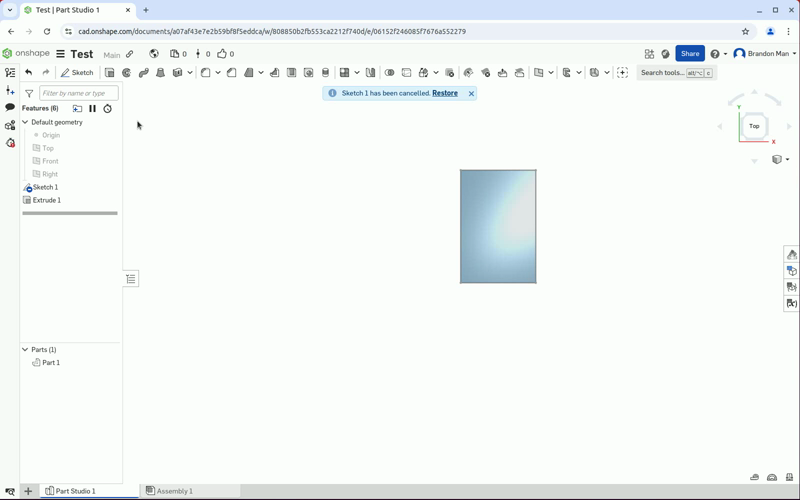
key(shift+h)
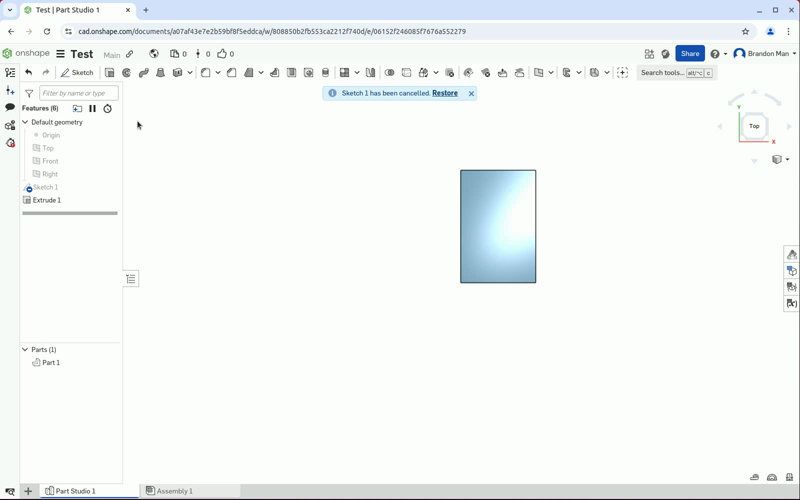
mouse_move(73, 189)
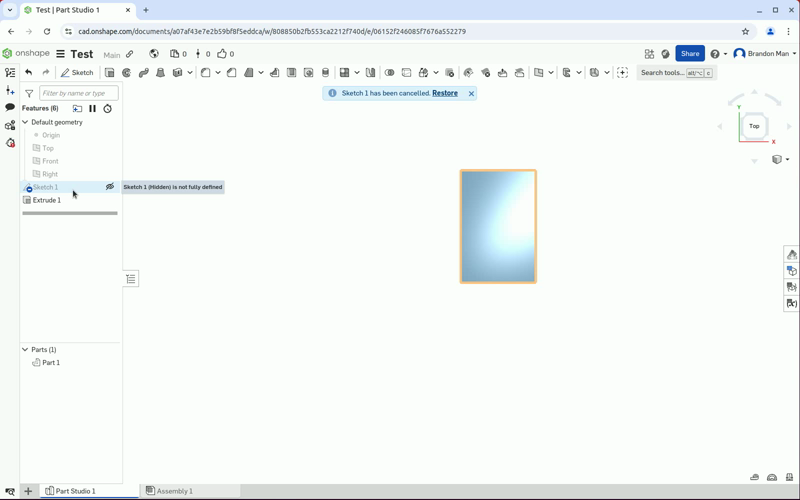
click(73, 189)
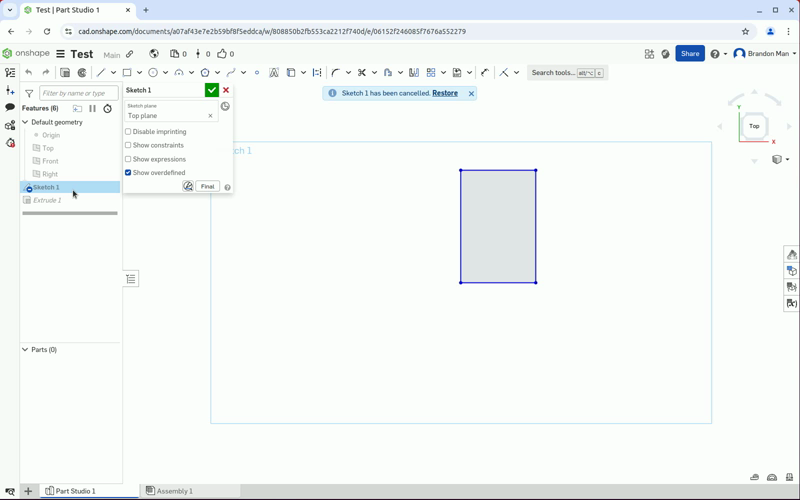
mouse_move(229, 92)
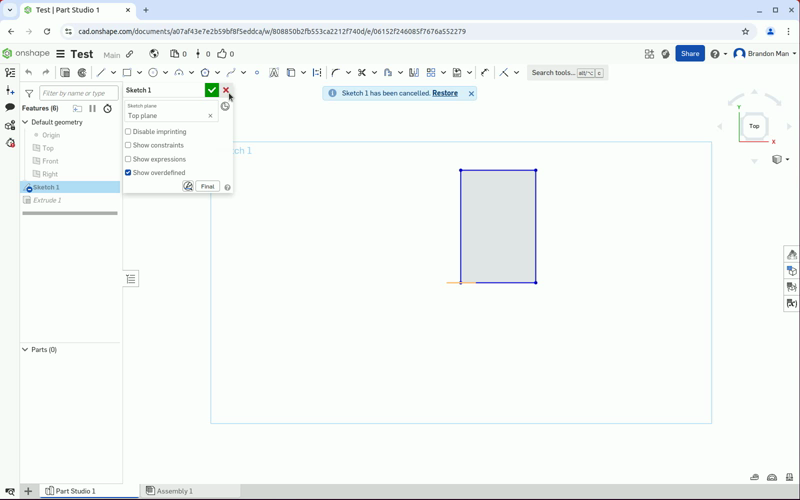
click(229, 92)
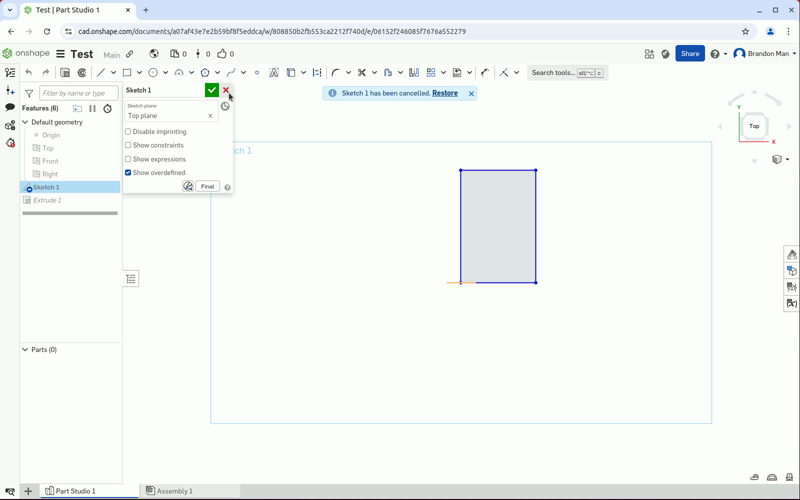
key(shift+s)
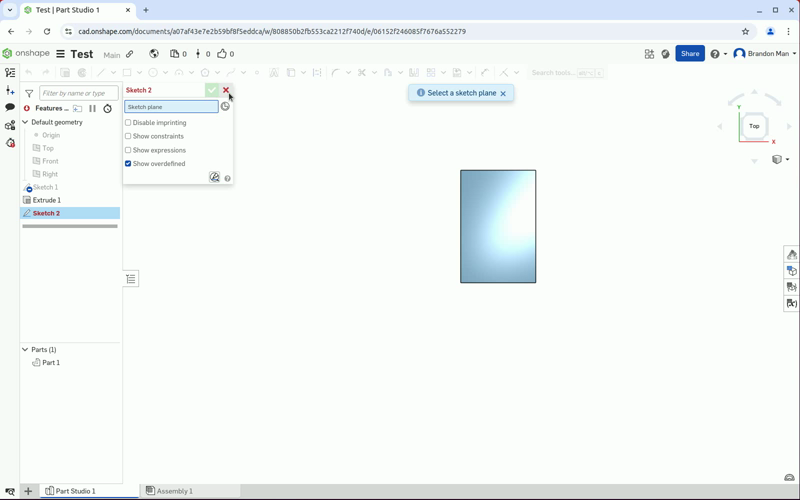
mouse_move(73, 150)
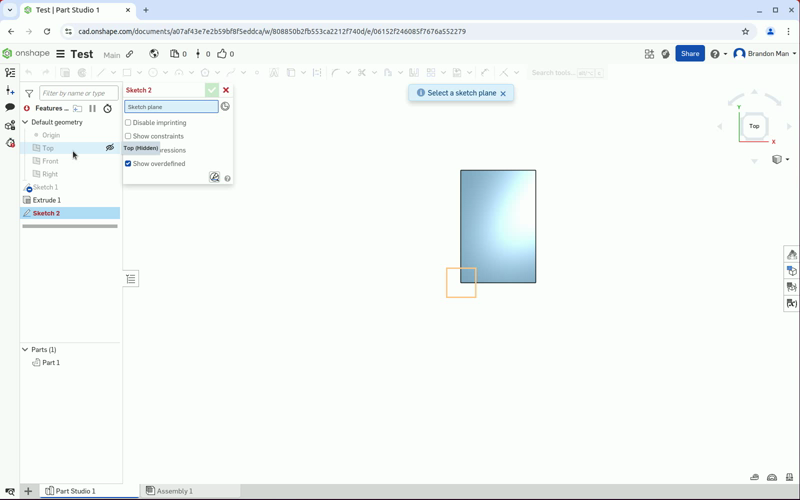
click(73, 150)
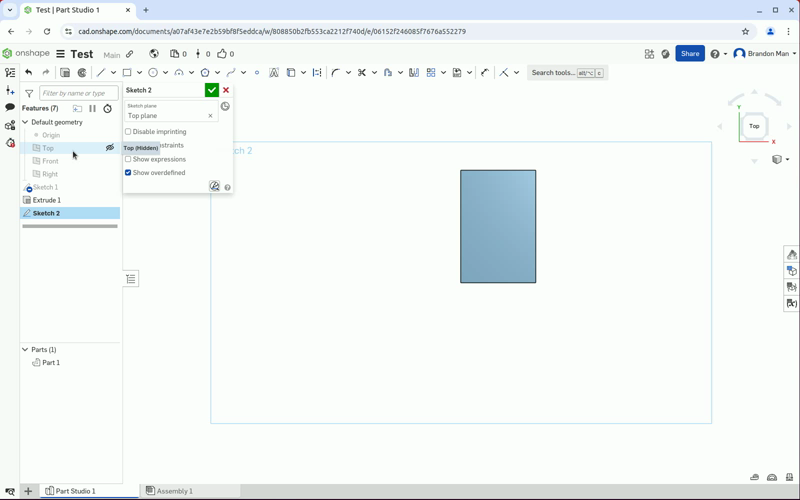
mouse_move(73, 352)
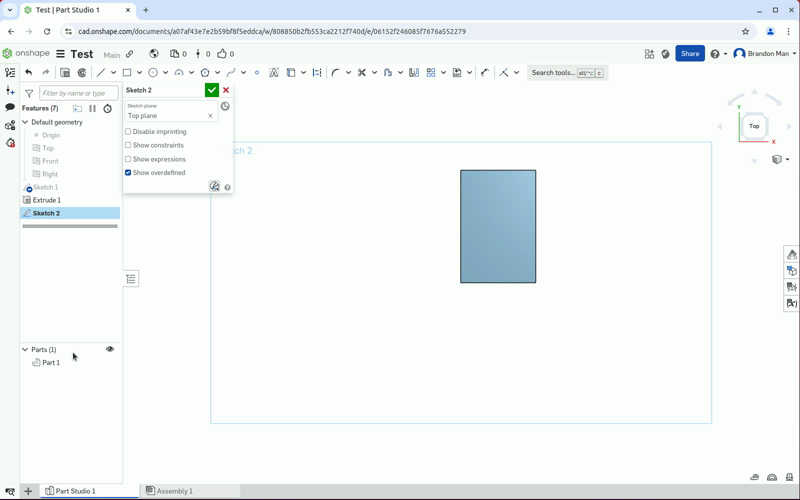
key(y)
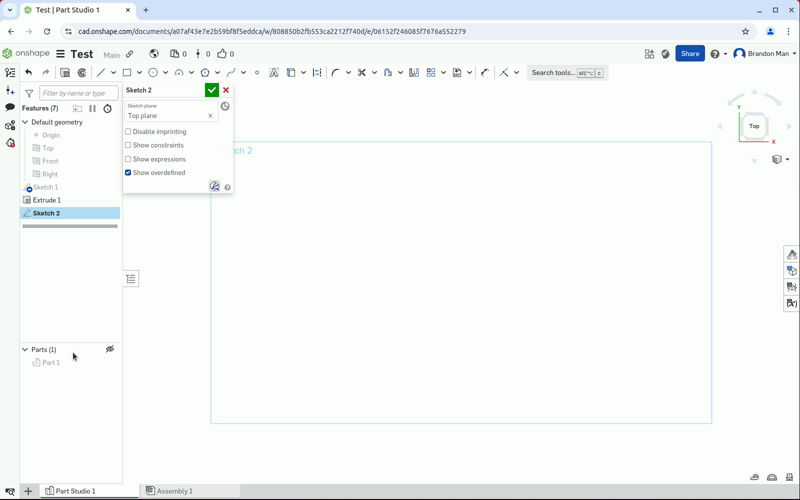
key(l)
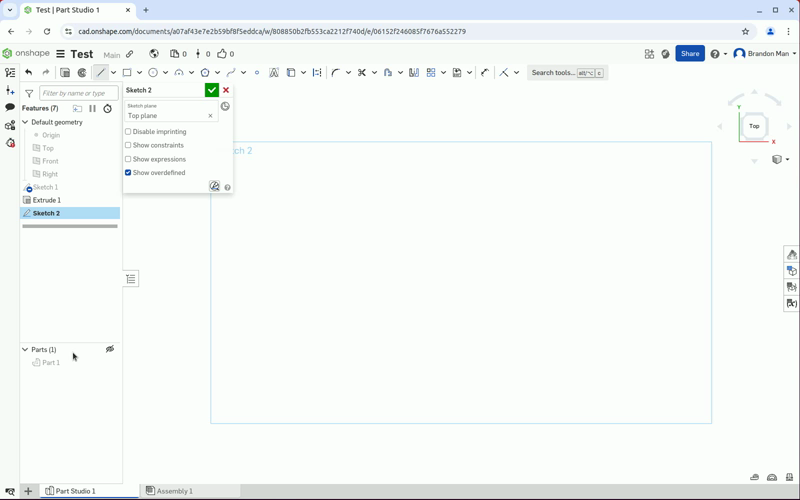
key_down(shift)
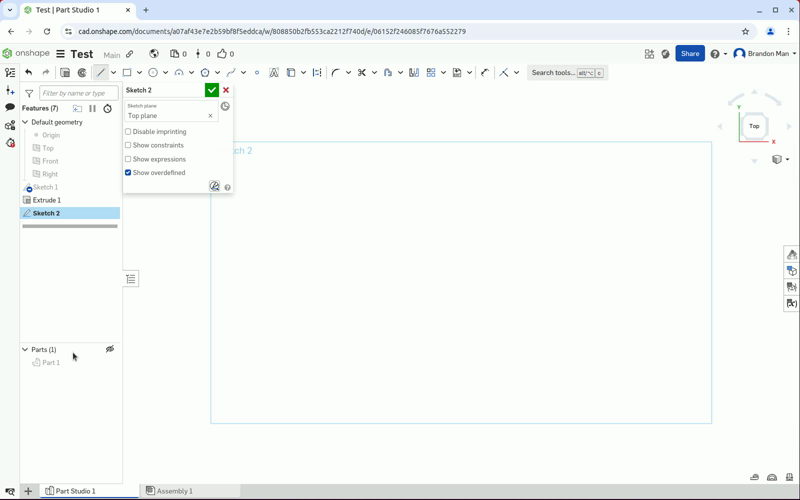
mouse_move(479, 226)
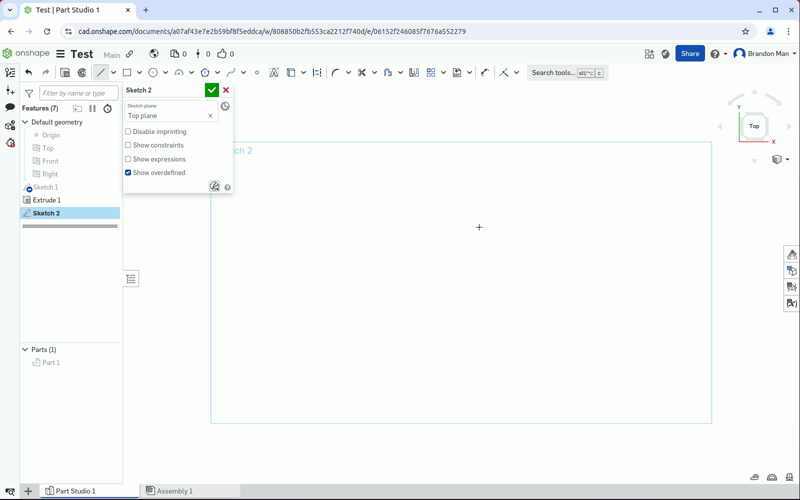
click(479, 226)
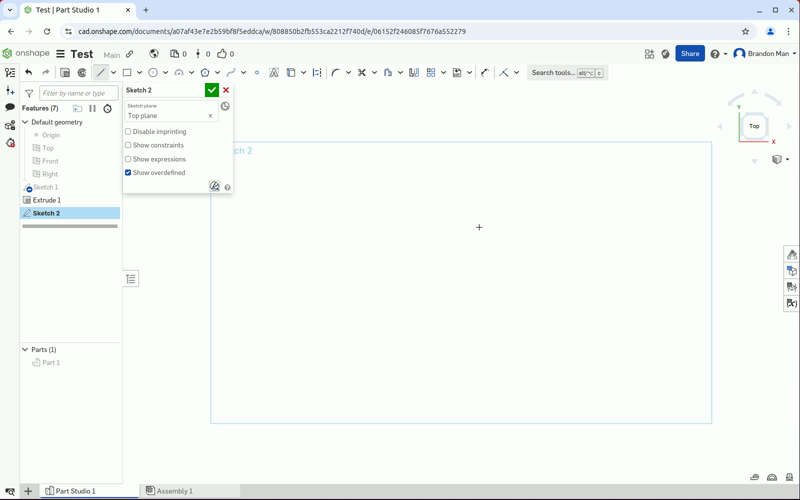
key_up(shift)
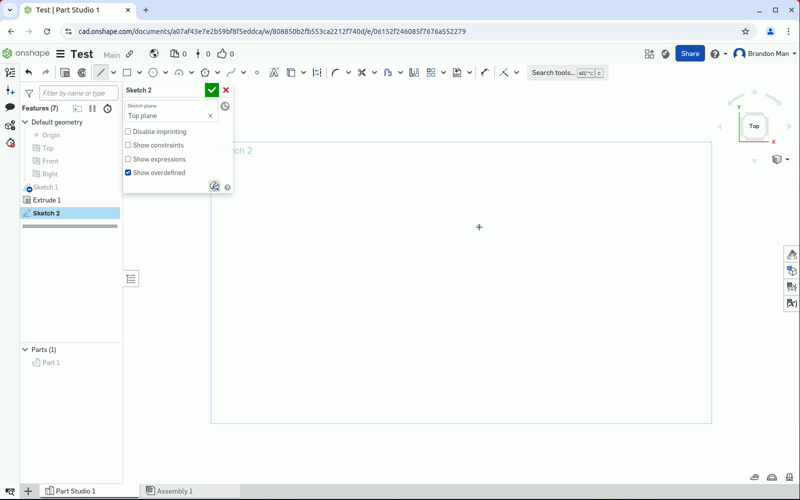
key_down(shift)
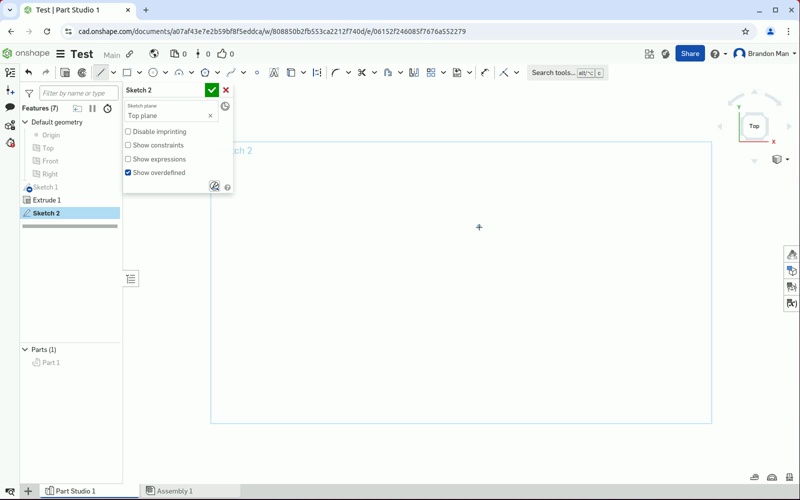
mouse_move(509, 226)
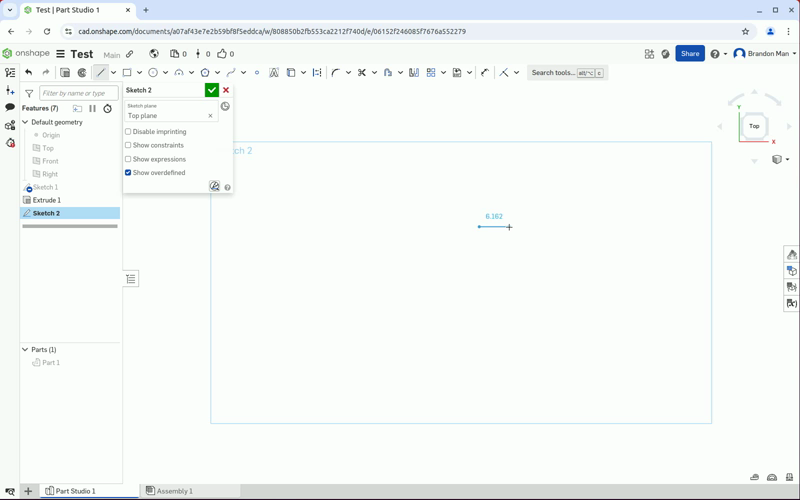
mouse_move(521, 226)
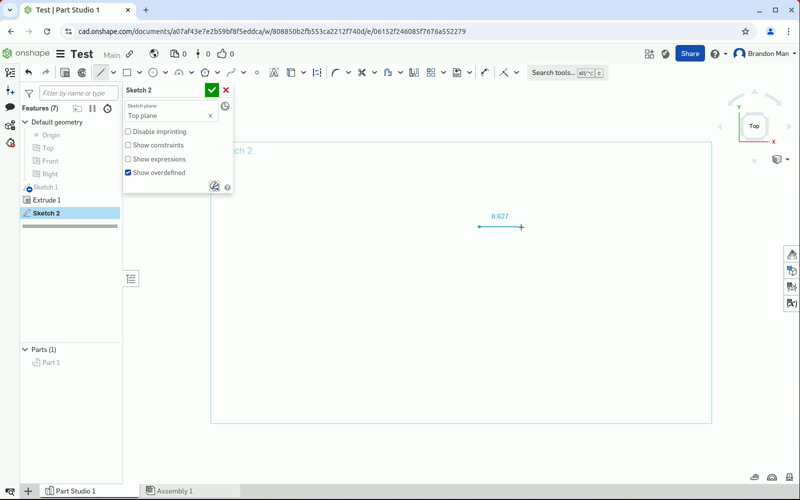
click(521, 226)
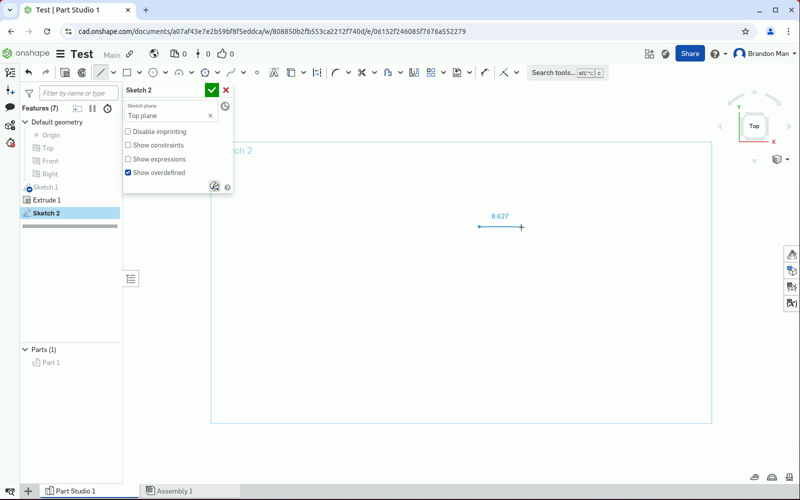
key_up(shift)
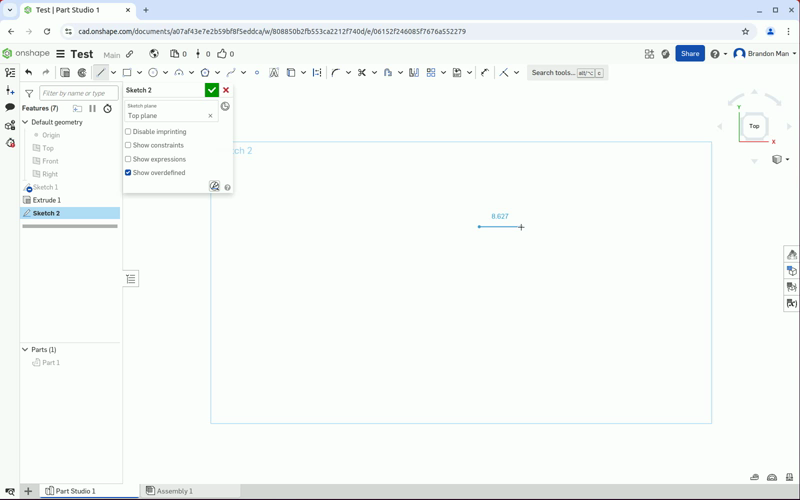
key_down(shift)
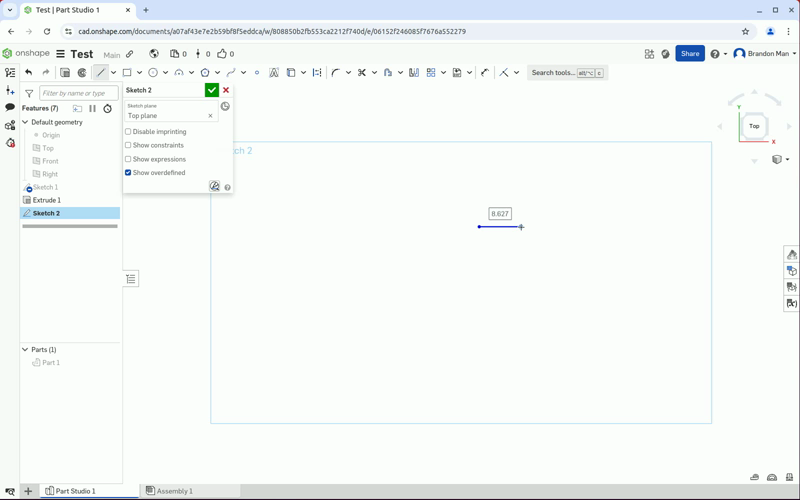
mouse_move(551, 226)
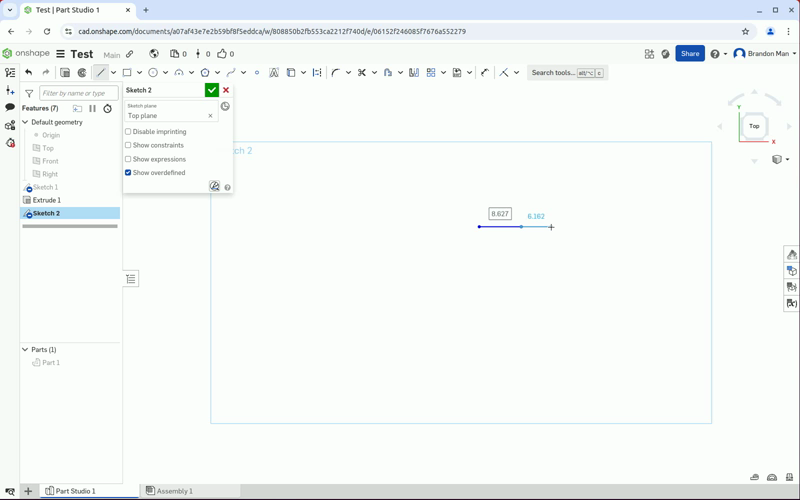
mouse_move(521, 190)
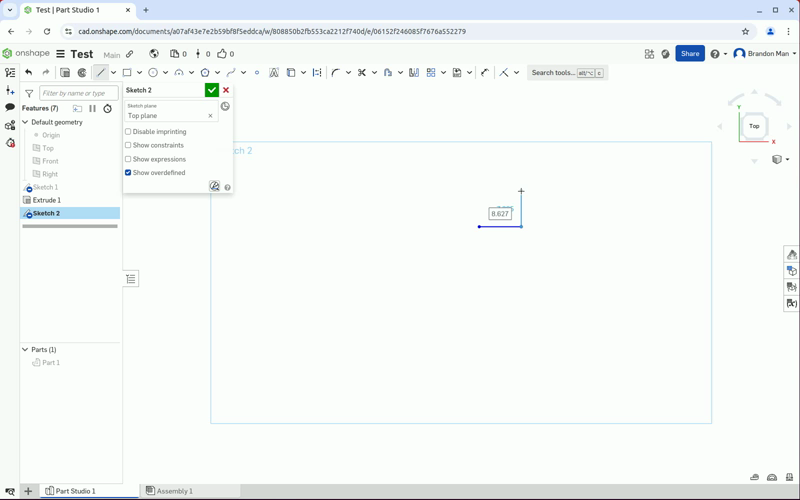
click(521, 190)
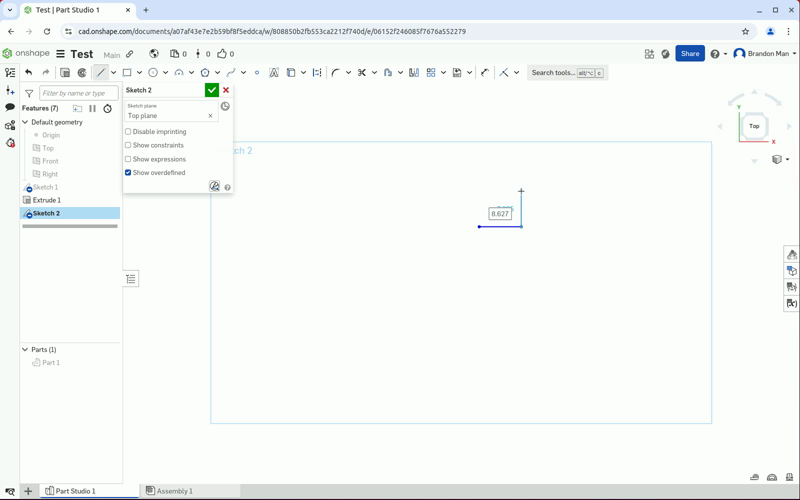
key_up(shift)
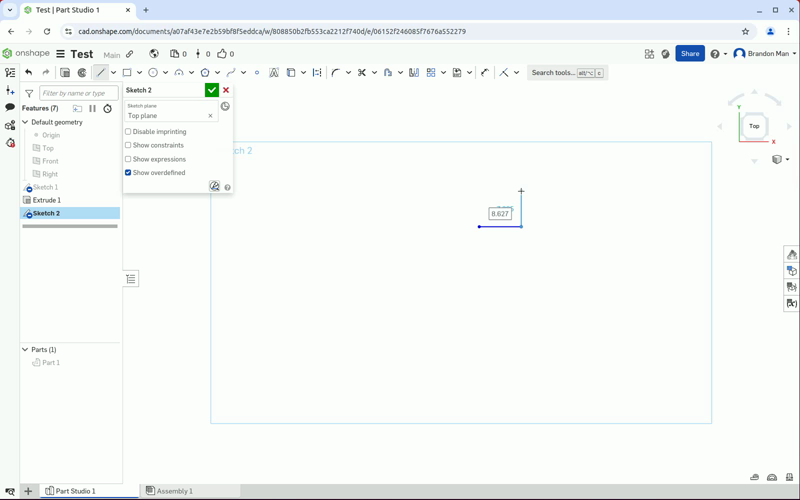
key_down(shift)
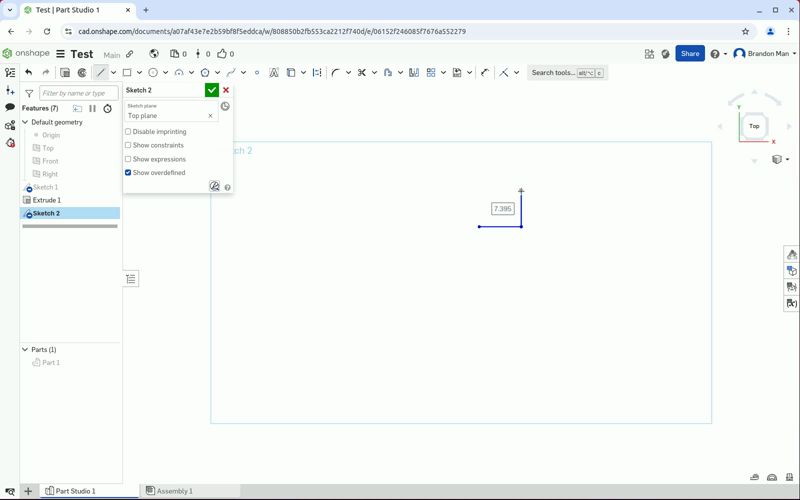
mouse_move(551, 190)
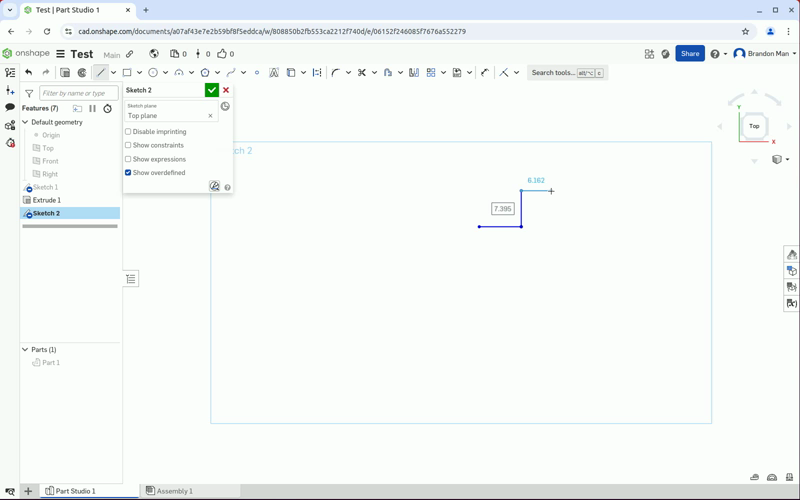
mouse_move(479, 190)
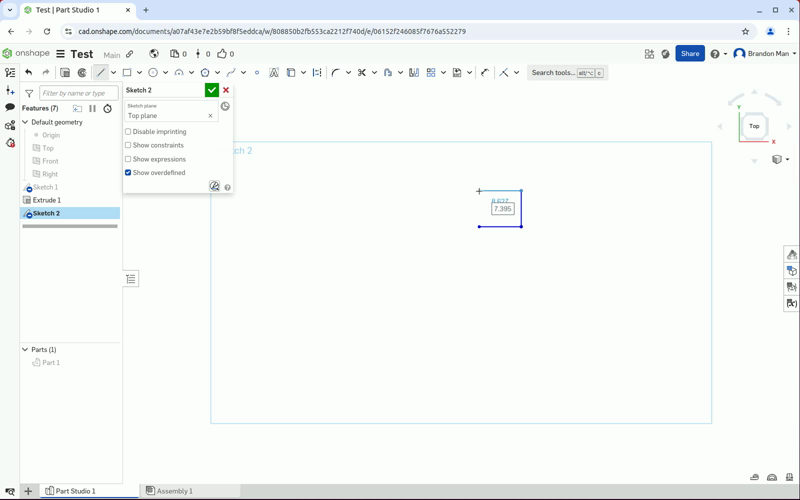
click(479, 190)
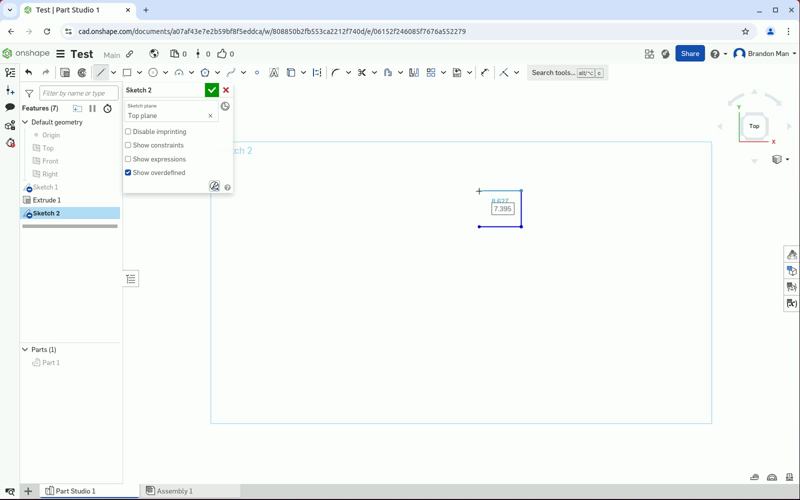
key_up(shift)
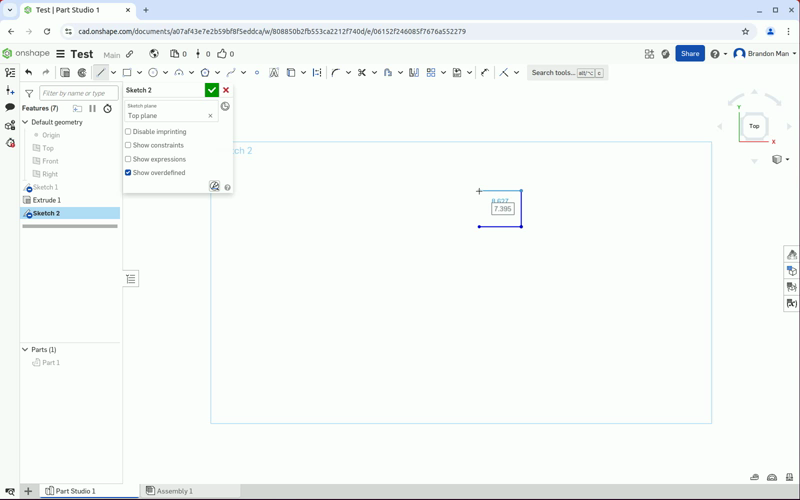
mouse_move(509, 190)
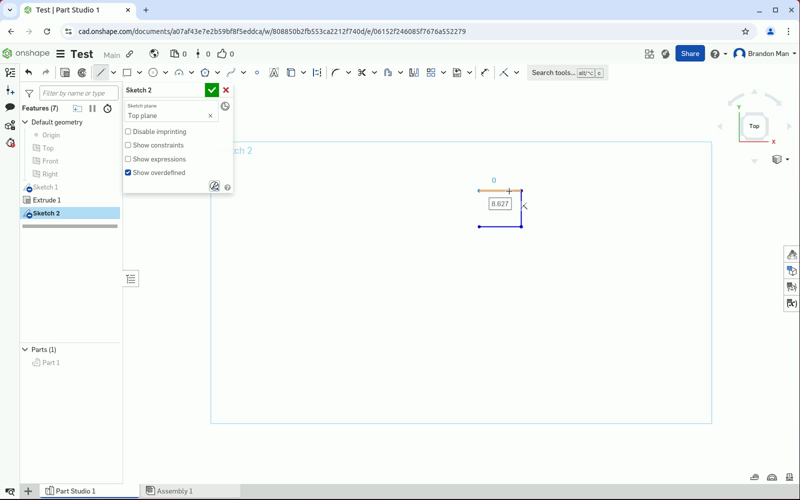
key_down(shift)
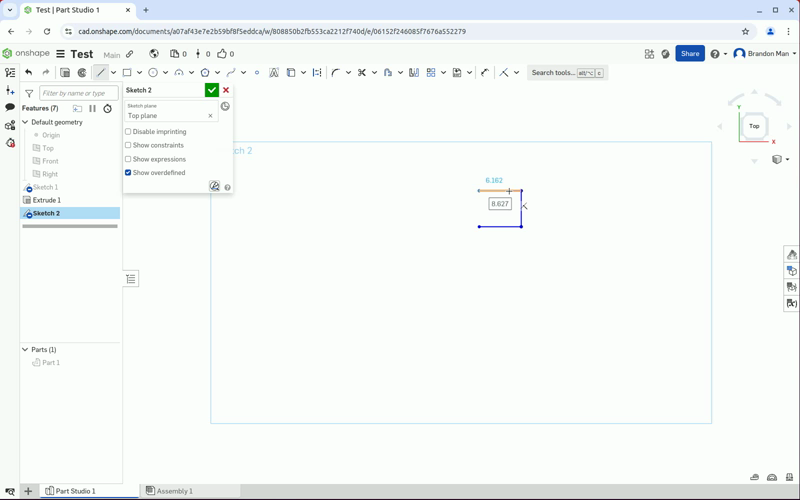
mouse_move(479, 226)
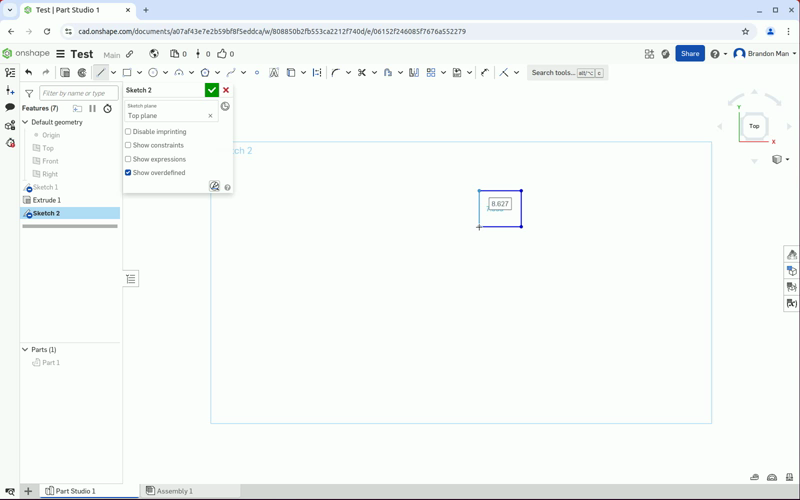
key_up(shift)
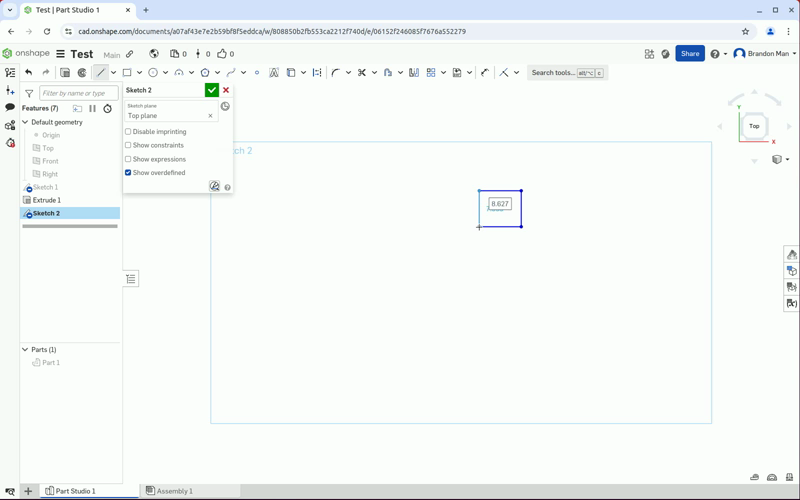
click(479, 226)
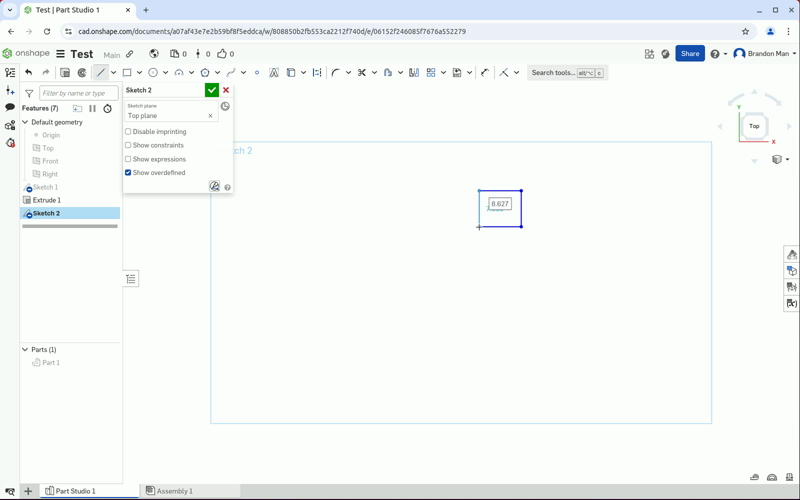
key(esc)
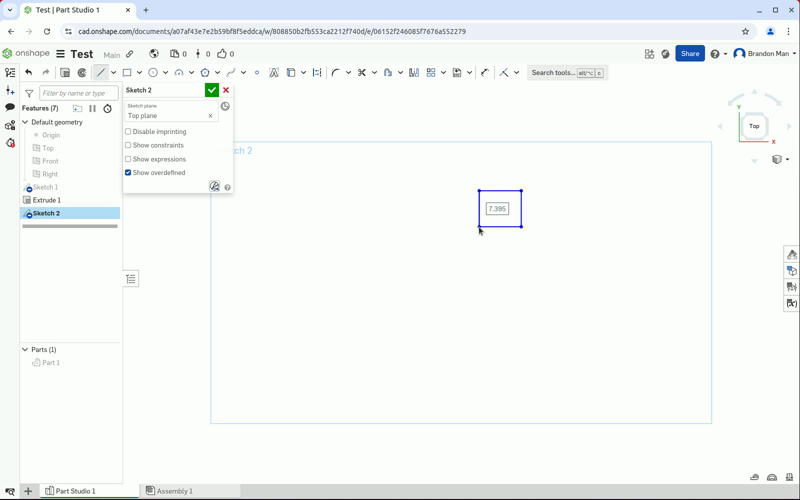
key(l)
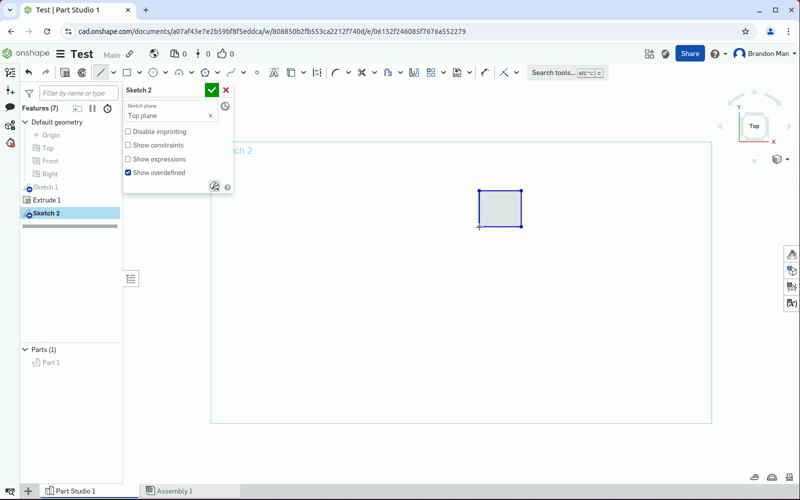
key_down(shift)
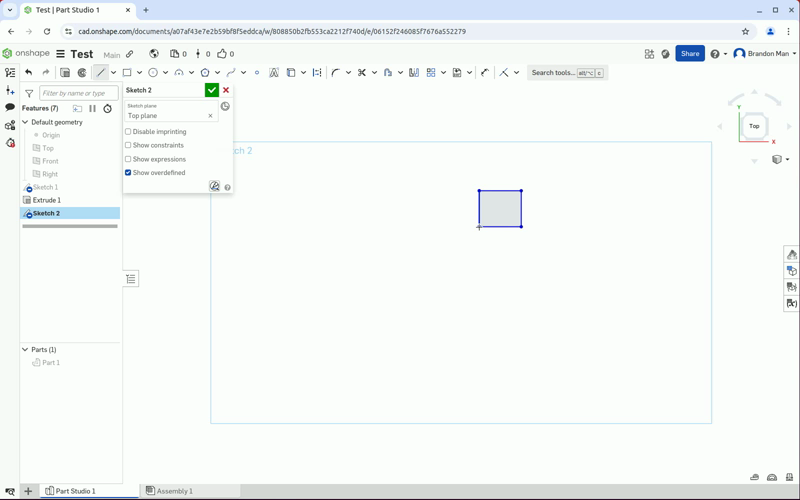
mouse_move(480, 225)
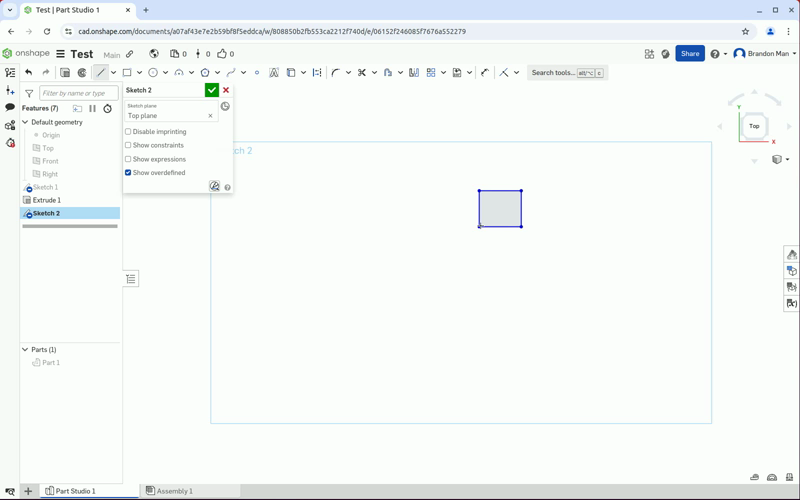
scroll(6)
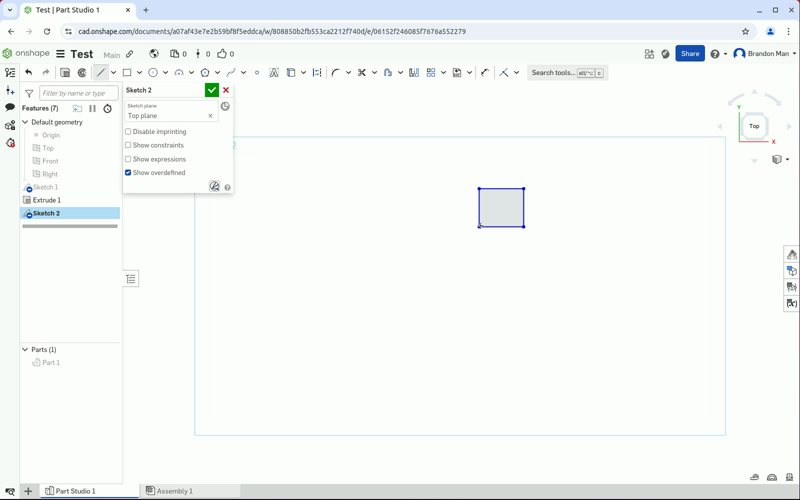
scroll(6)
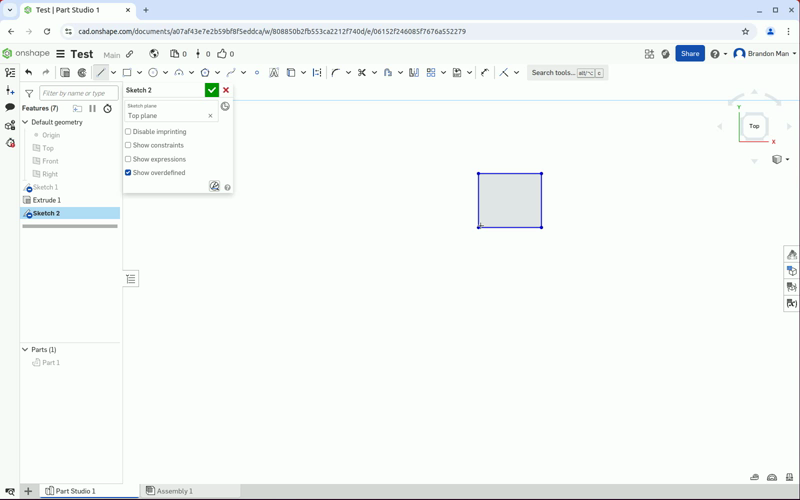
scroll(6)
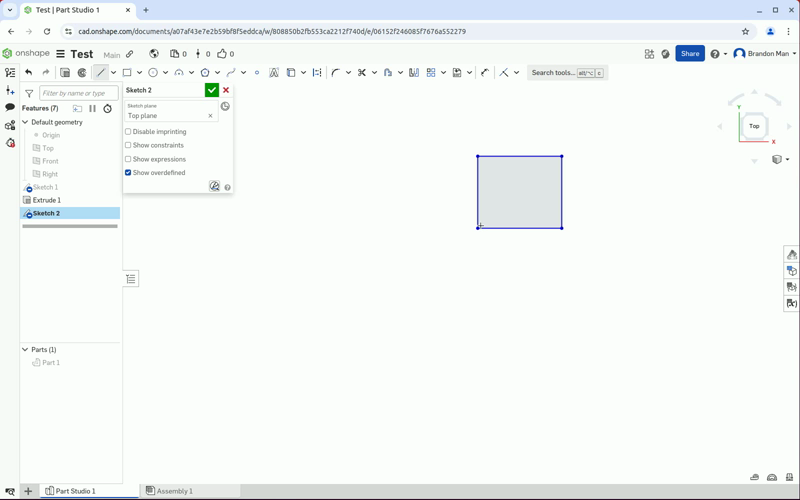
scroll(6)
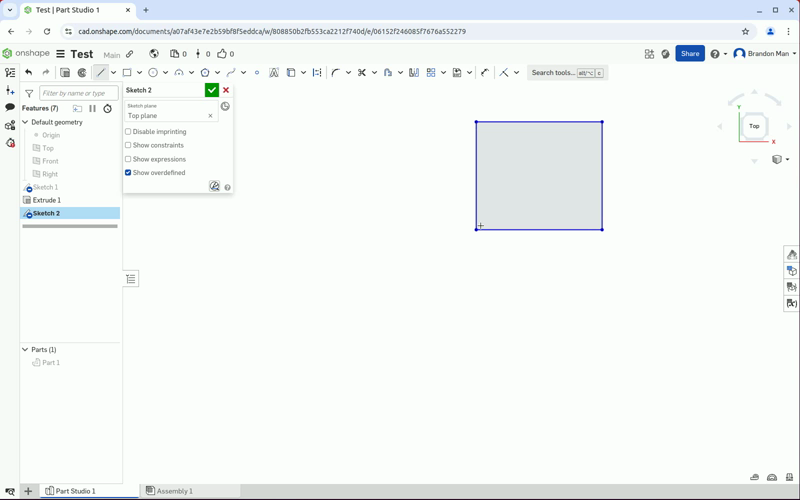
scroll(6)
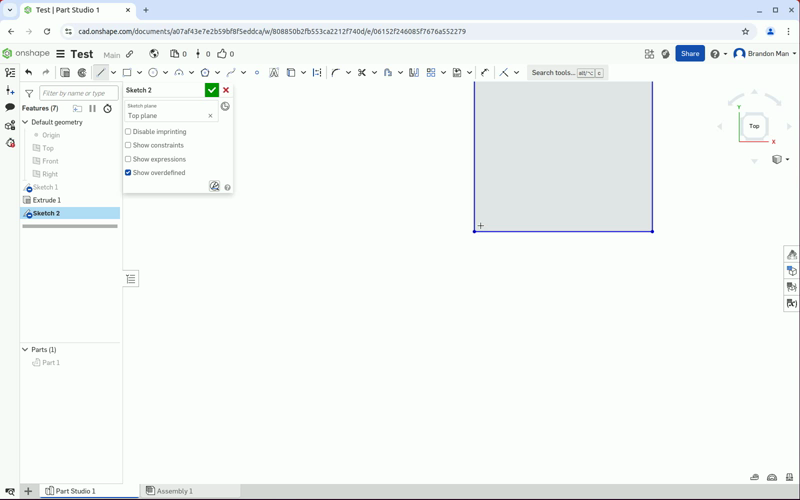
scroll(6)
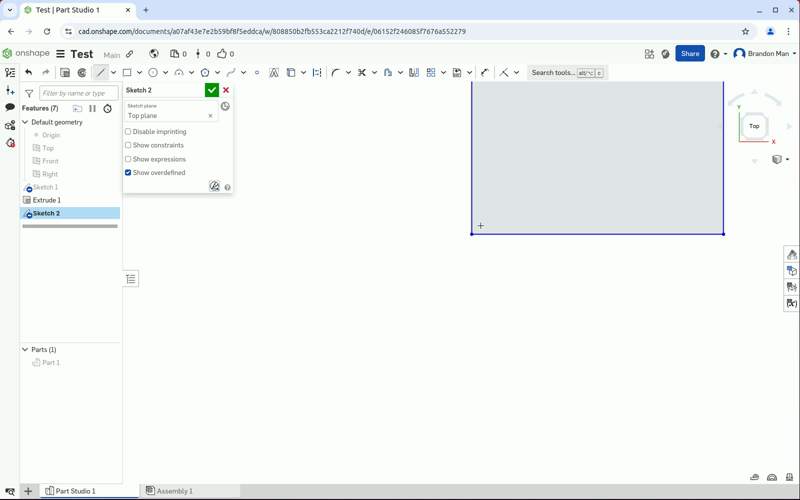
scroll(6)
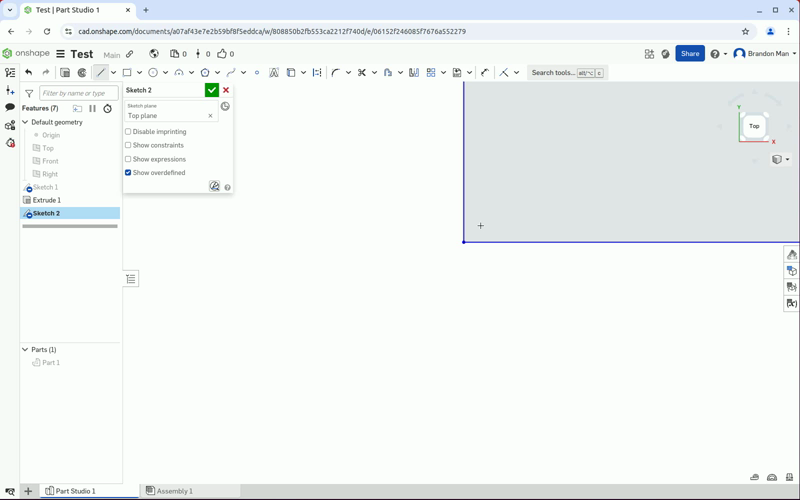
click(480, 225)
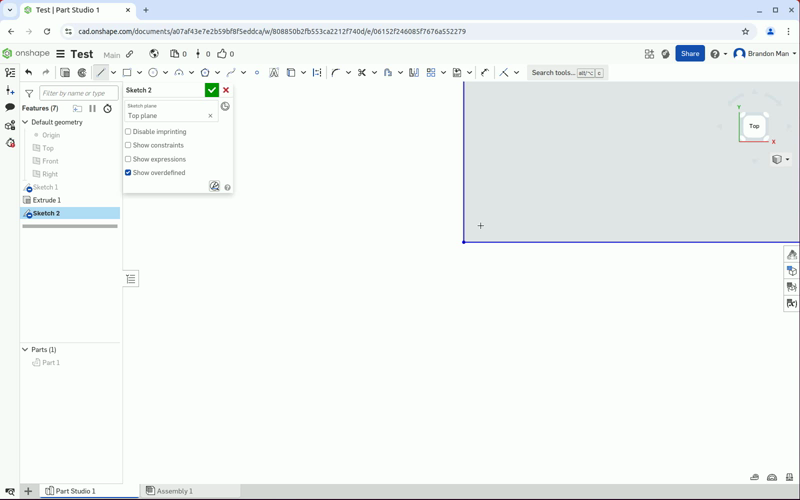
scroll(-6)
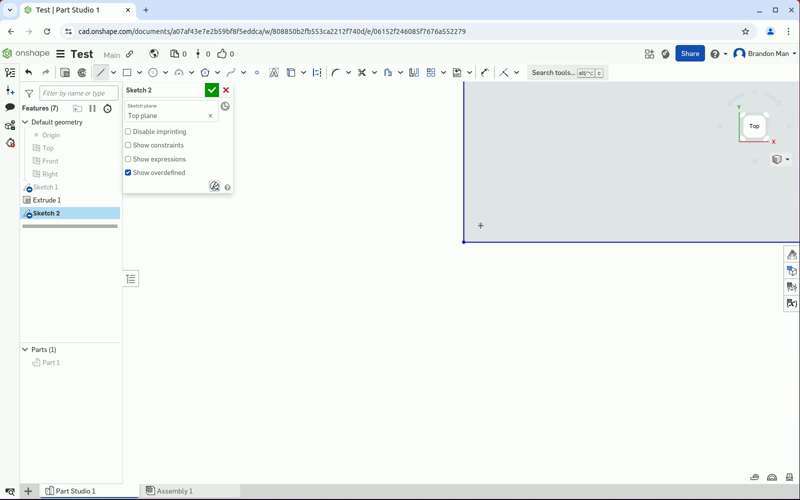
scroll(-6)
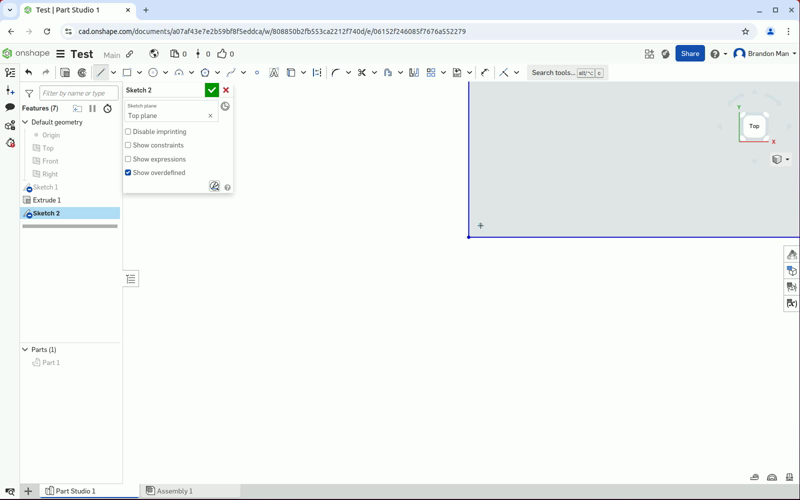
scroll(-6)
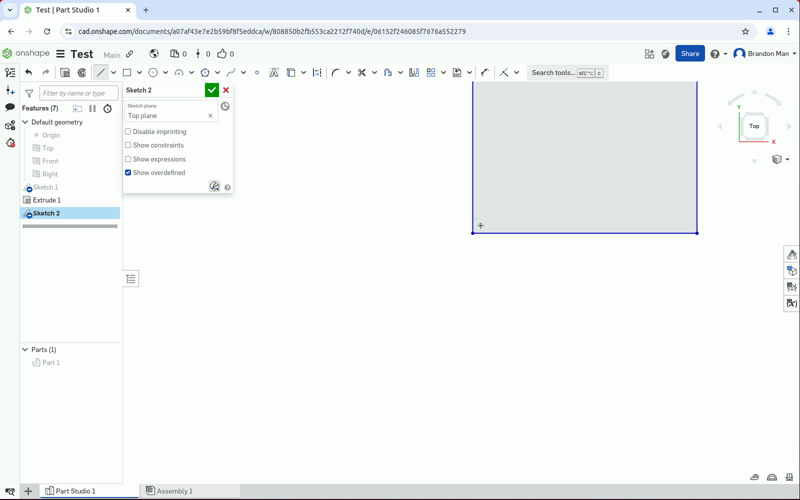
scroll(-6)
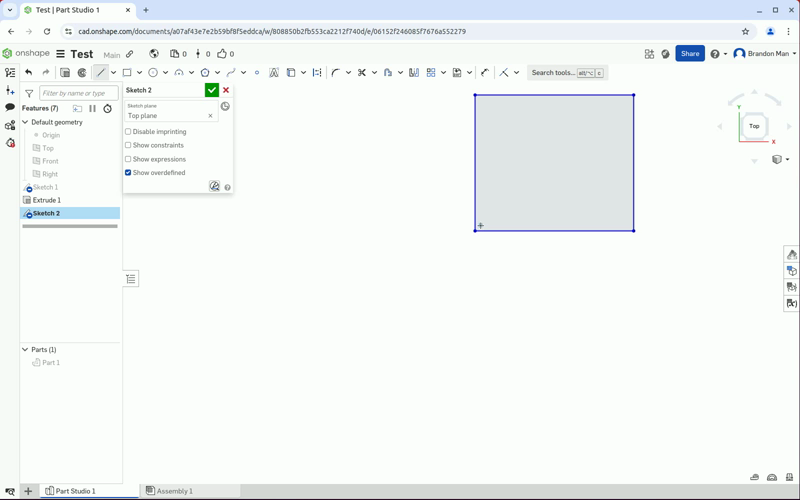
scroll(-6)
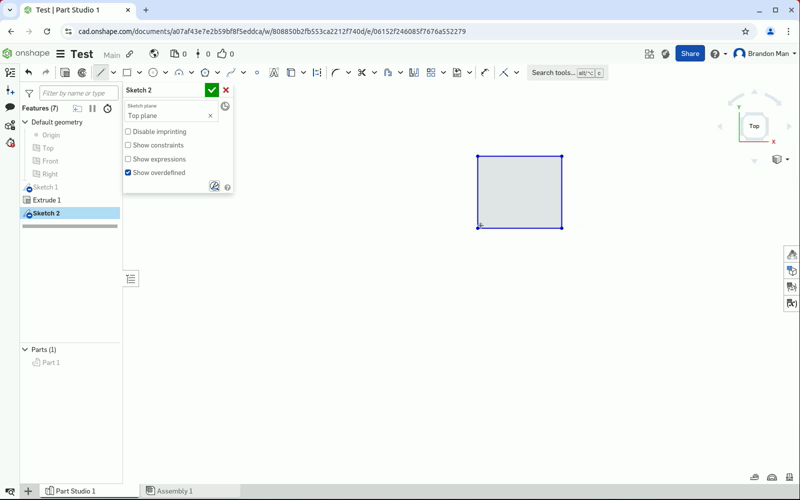
scroll(-6)
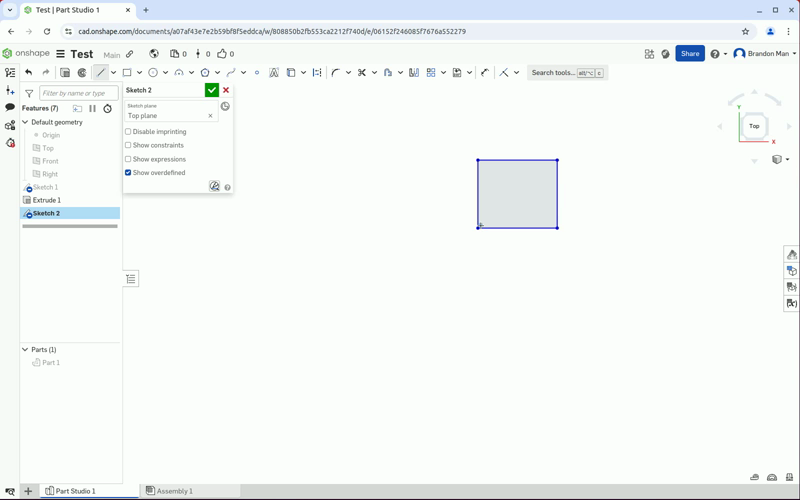
scroll(-6)
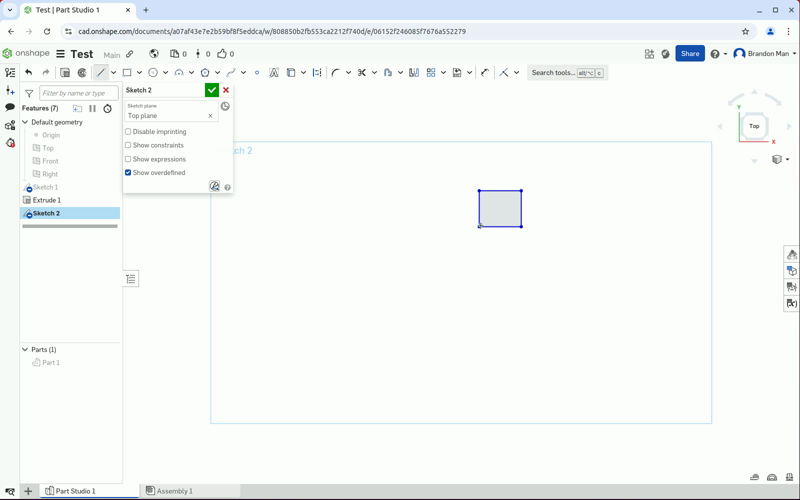
key_up(shift)
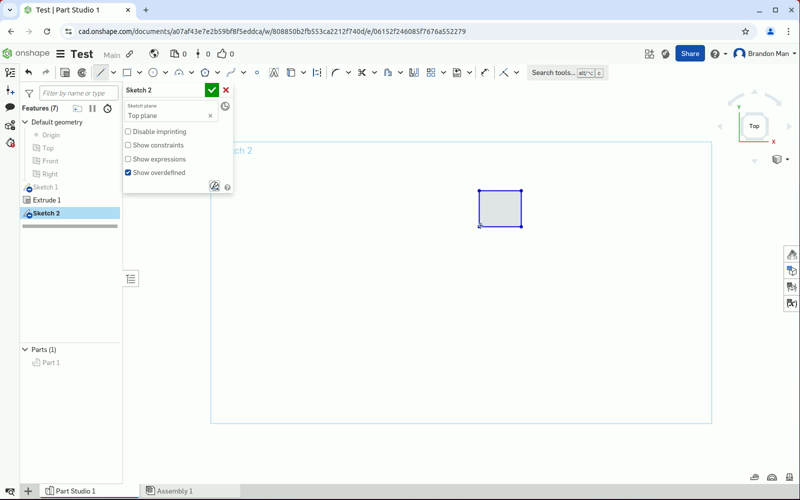
key_down(shift)
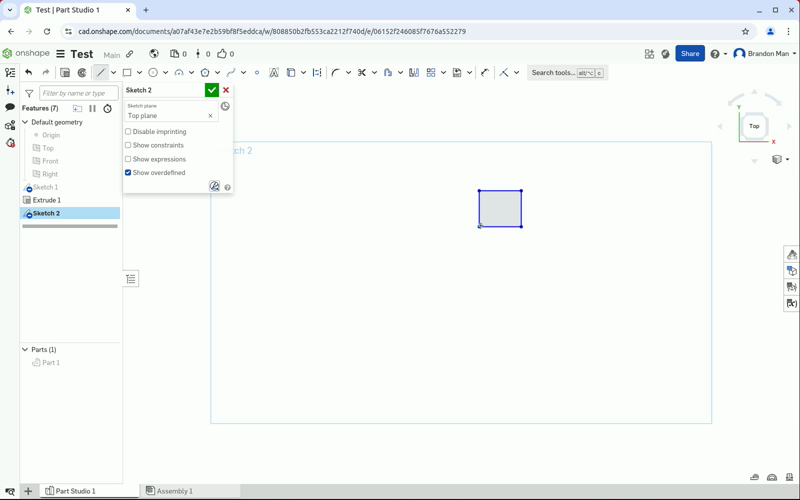
mouse_move(510, 225)
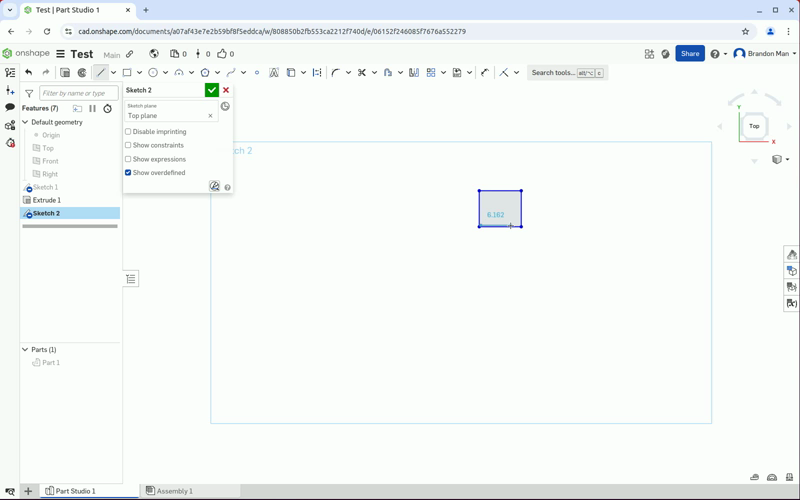
mouse_move(519, 225)
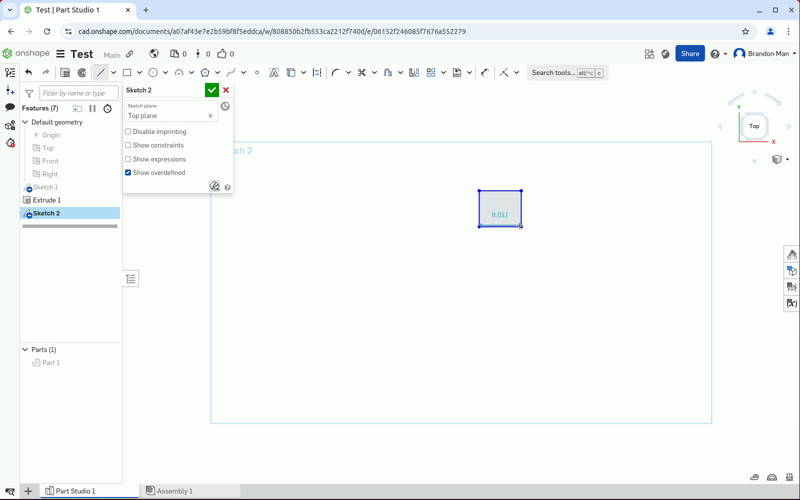
scroll(6)
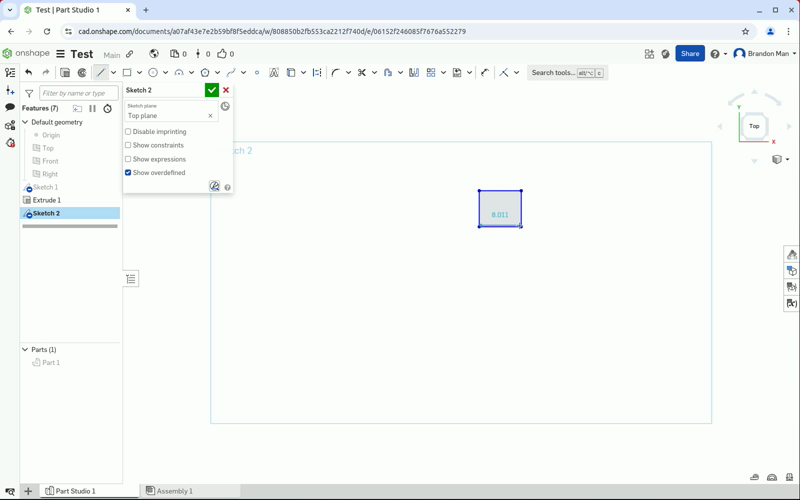
scroll(6)
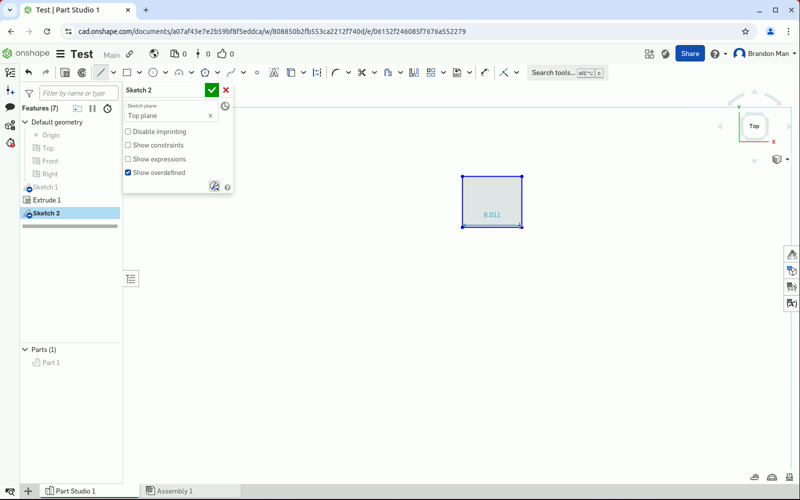
scroll(6)
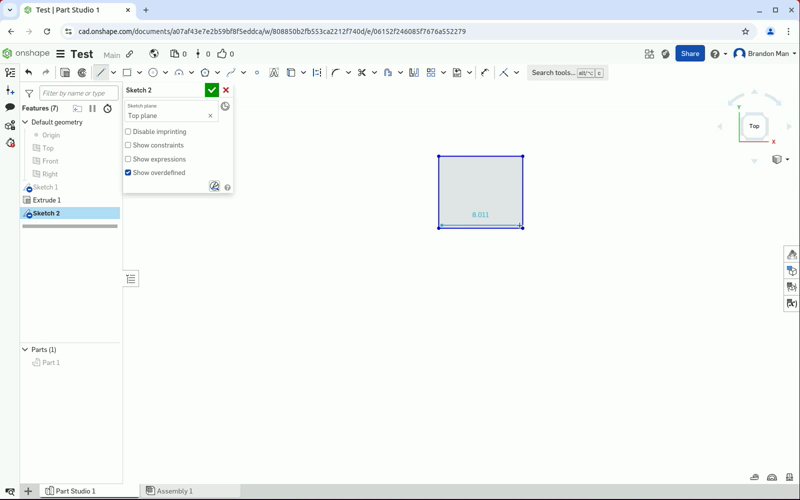
scroll(6)
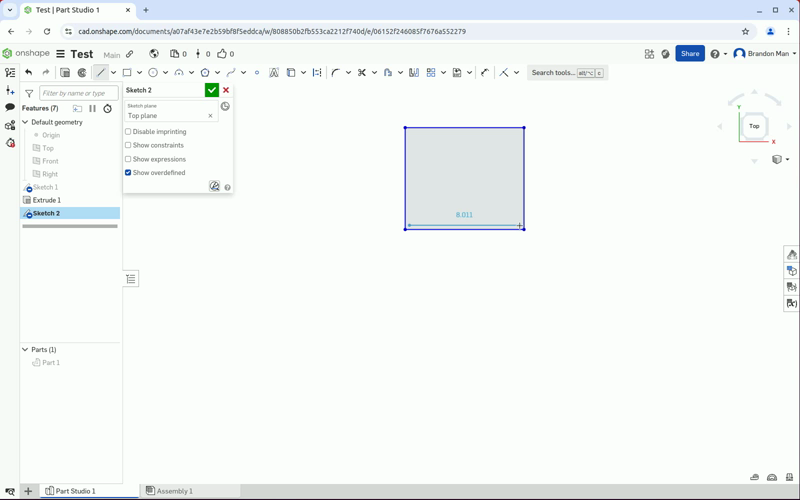
scroll(6)
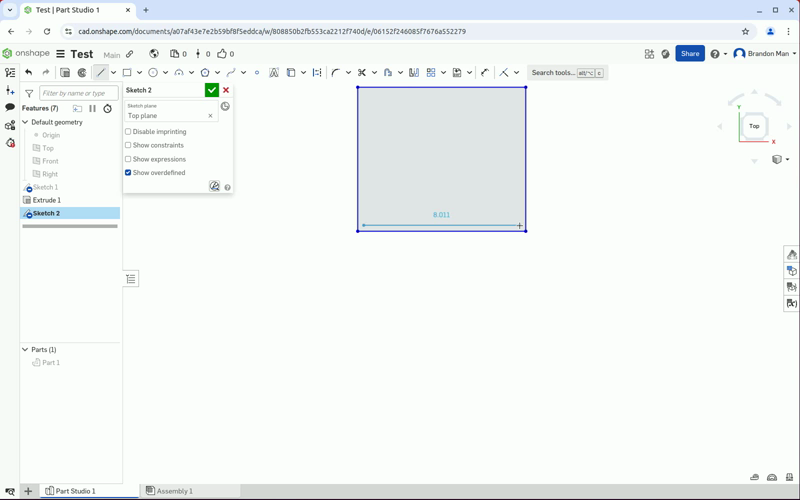
scroll(6)
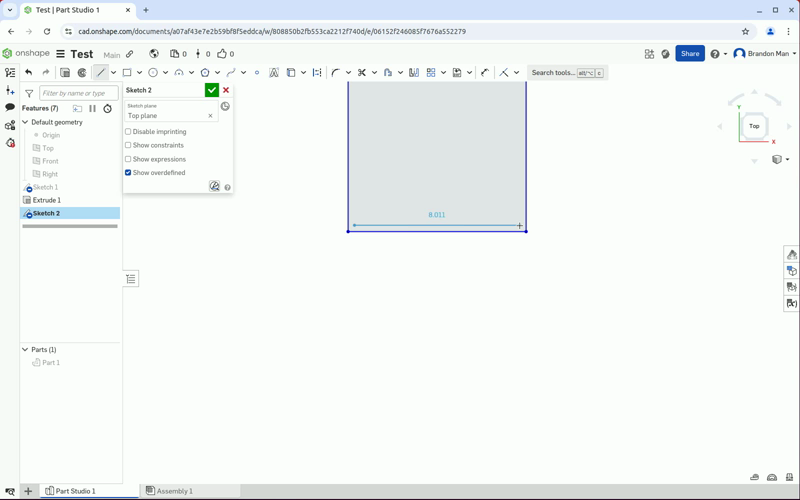
scroll(6)
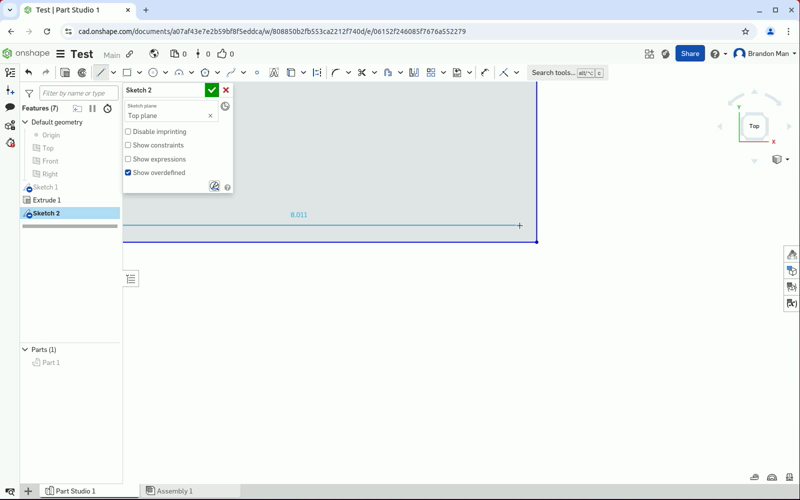
click(519, 225)
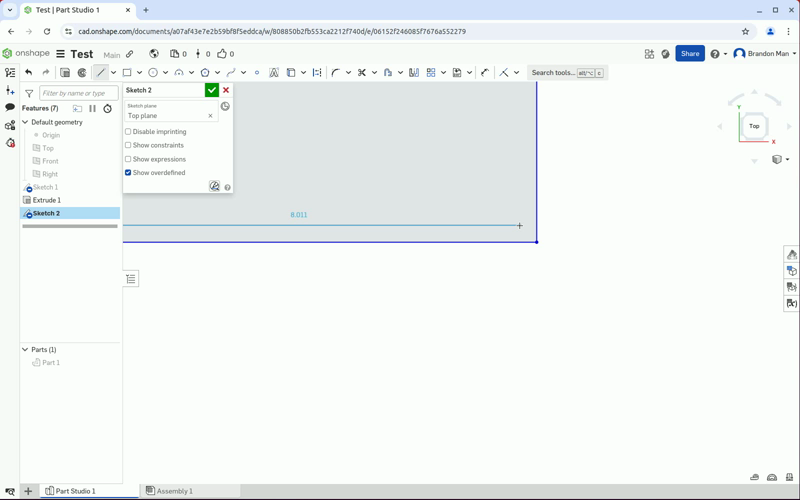
scroll(-6)
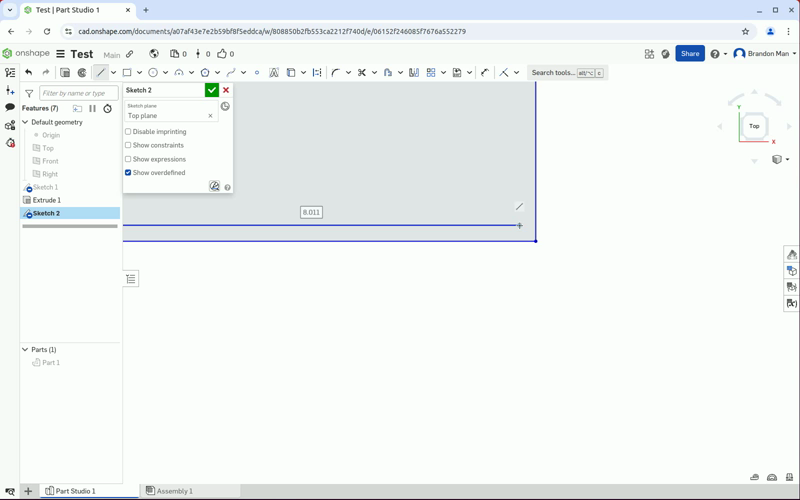
scroll(-6)
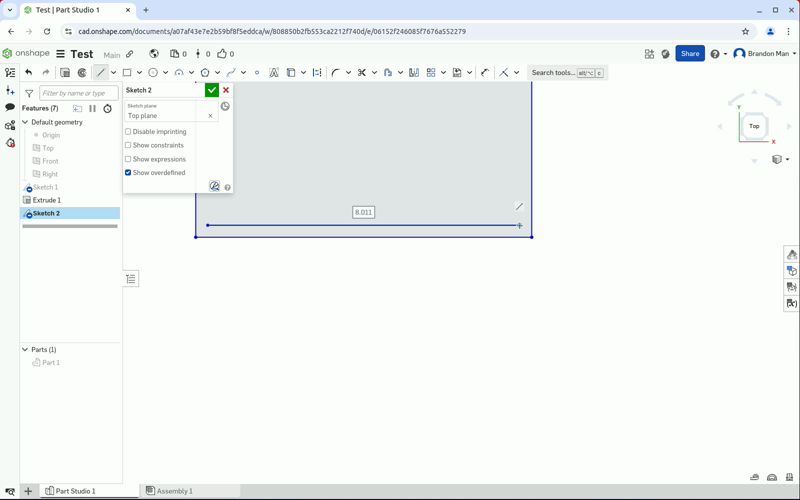
scroll(-6)
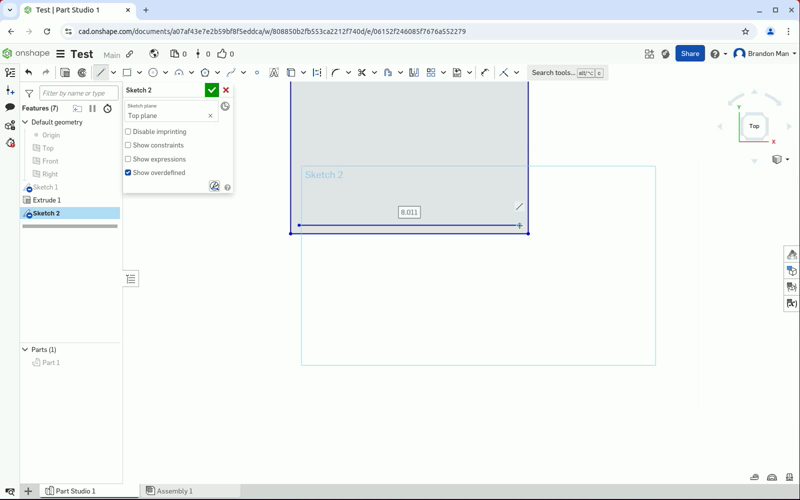
scroll(-6)
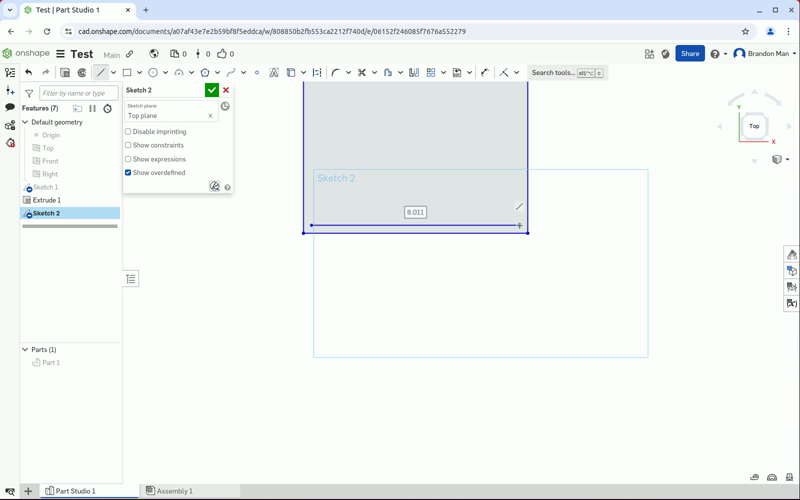
scroll(-6)
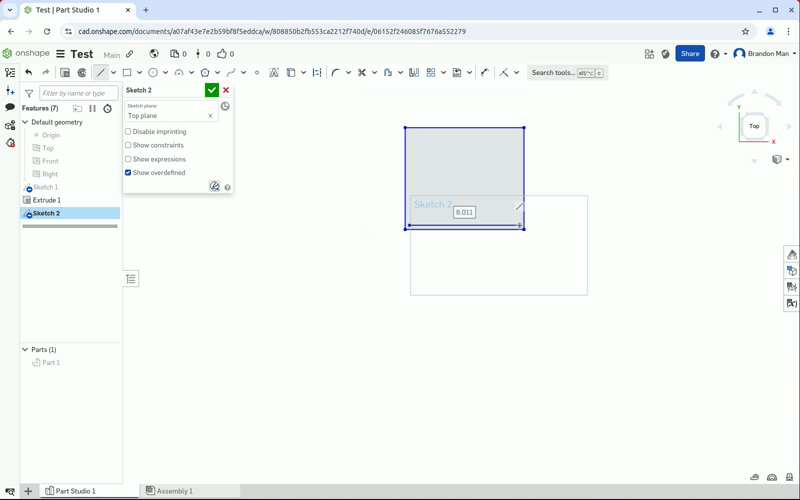
scroll(-6)
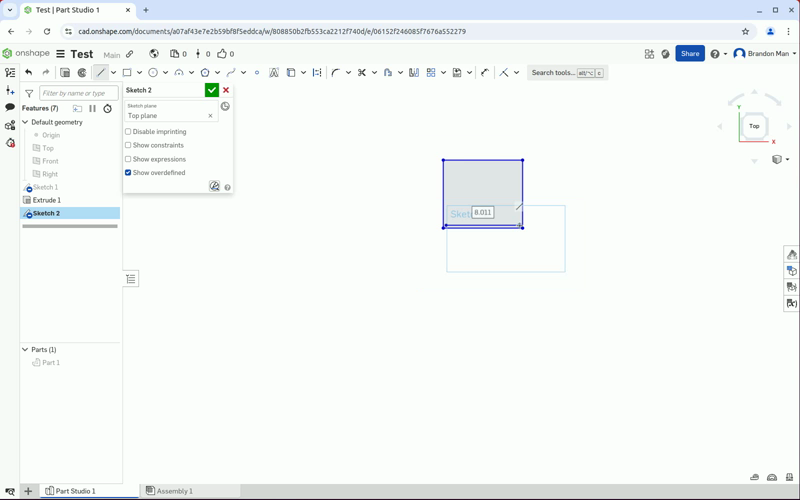
scroll(-6)
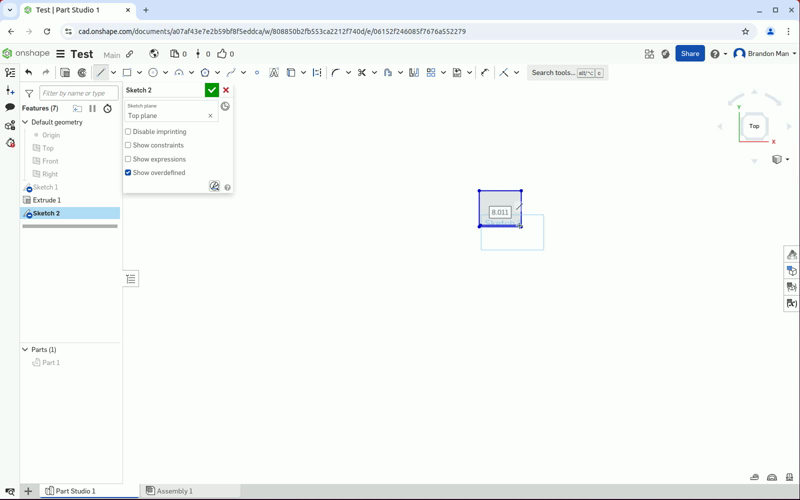
key_up(shift)
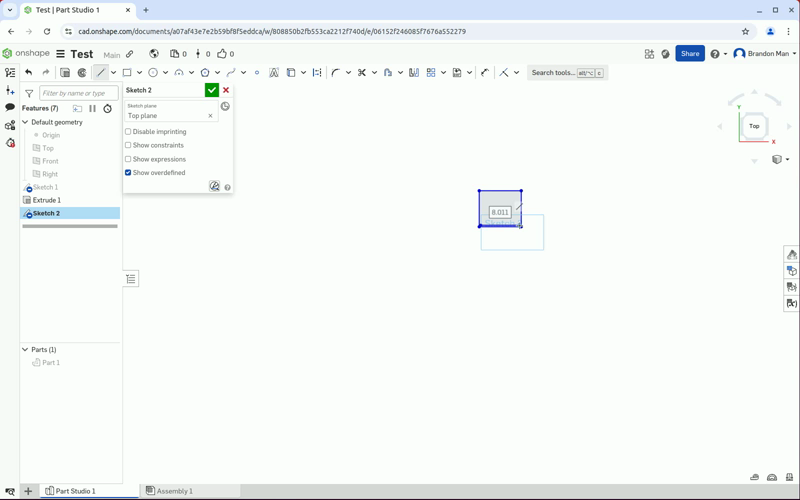
key_down(shift)
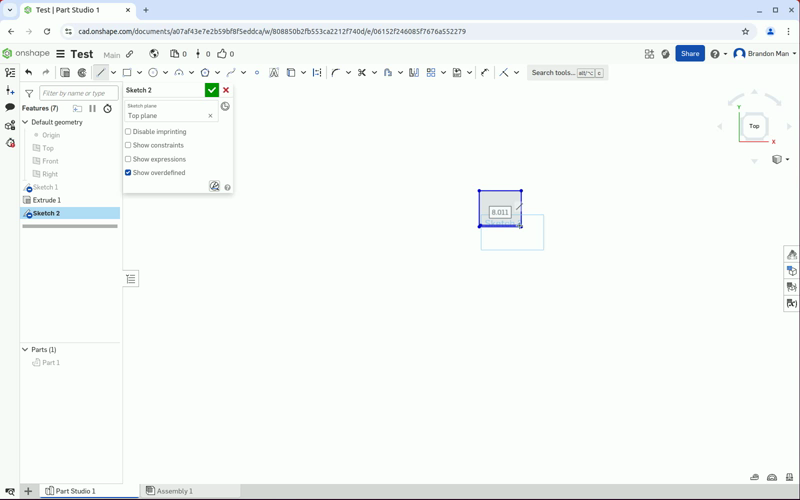
mouse_move(549, 225)
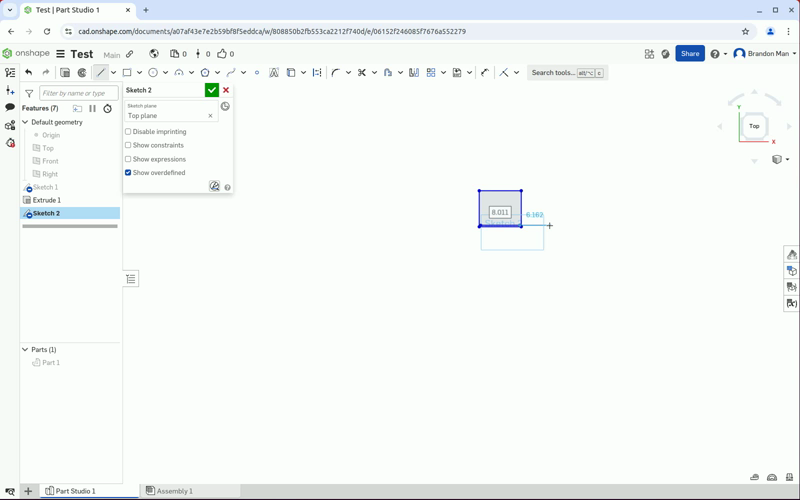
mouse_move(519, 192)
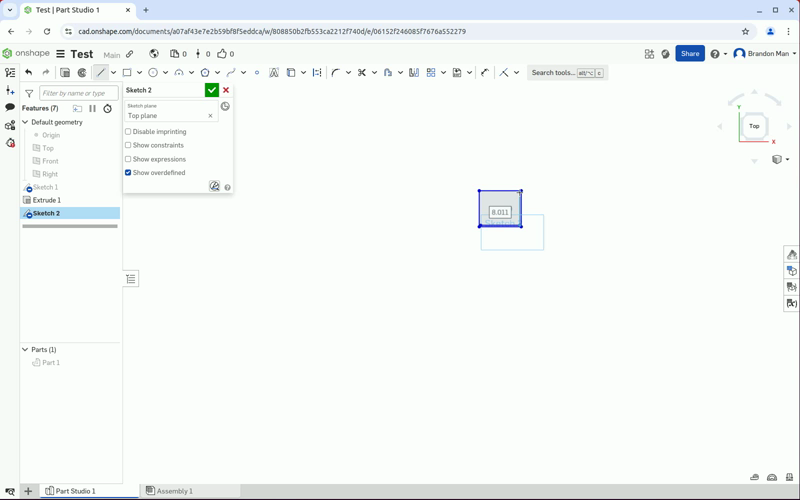
scroll(6)
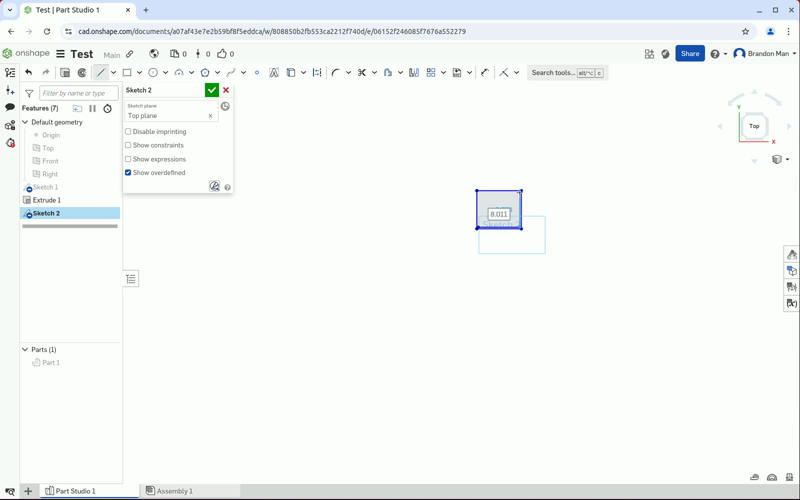
scroll(6)
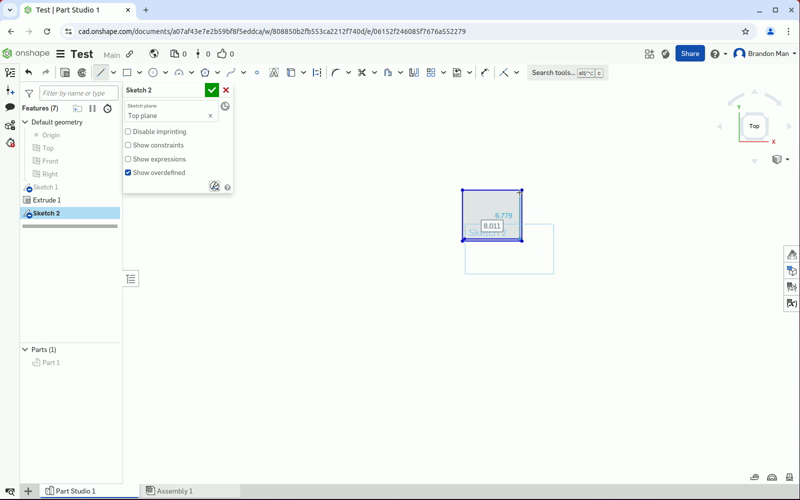
scroll(6)
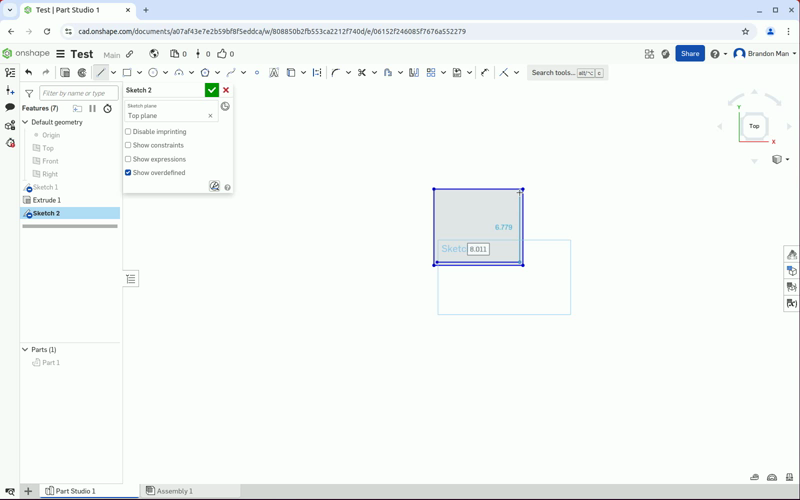
scroll(6)
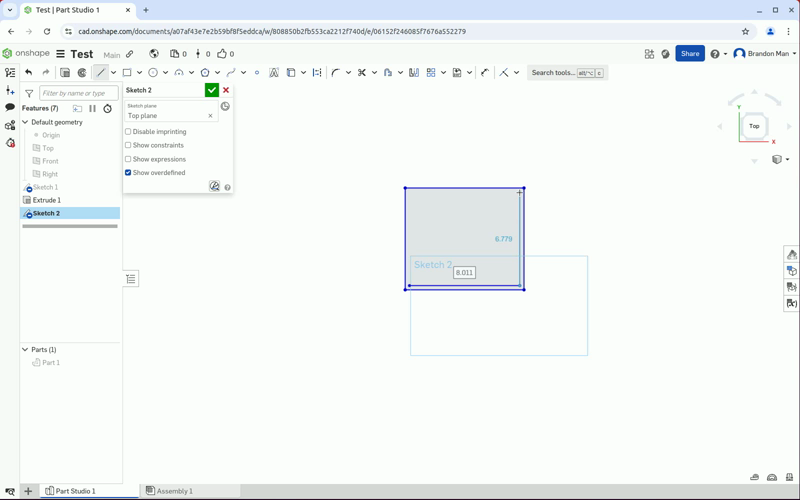
scroll(6)
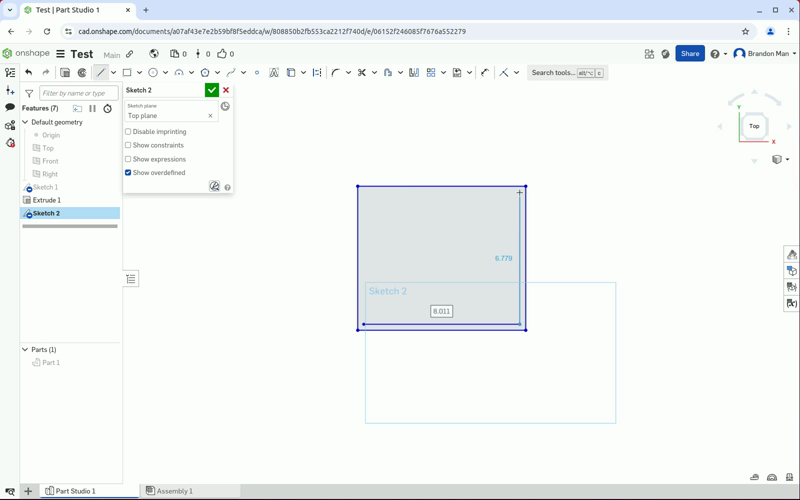
scroll(6)
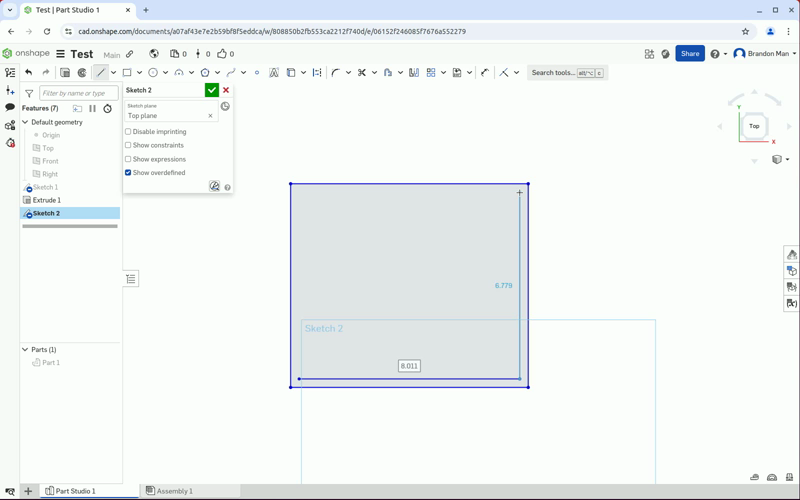
scroll(6)
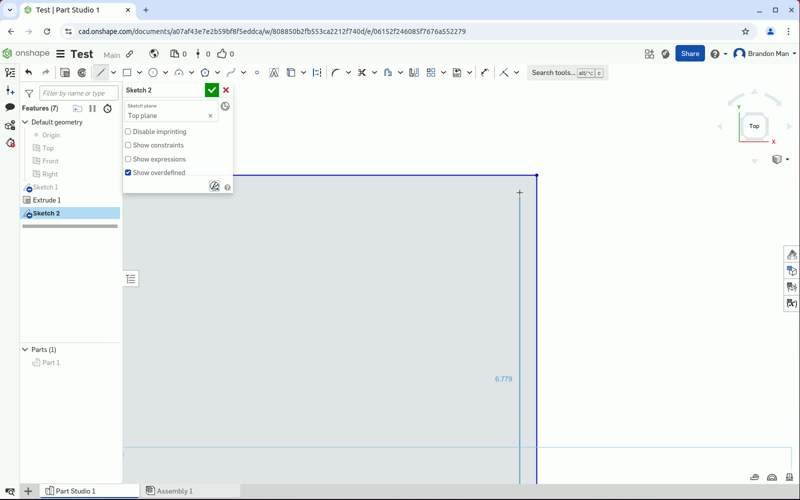
click(519, 192)
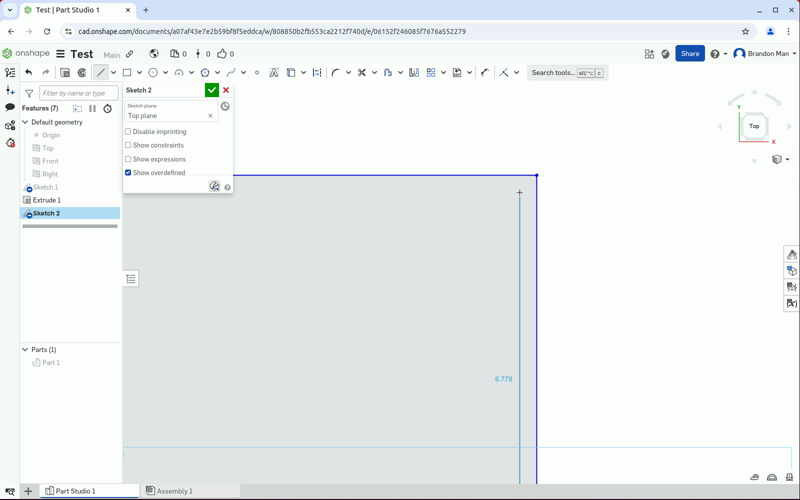
scroll(-6)
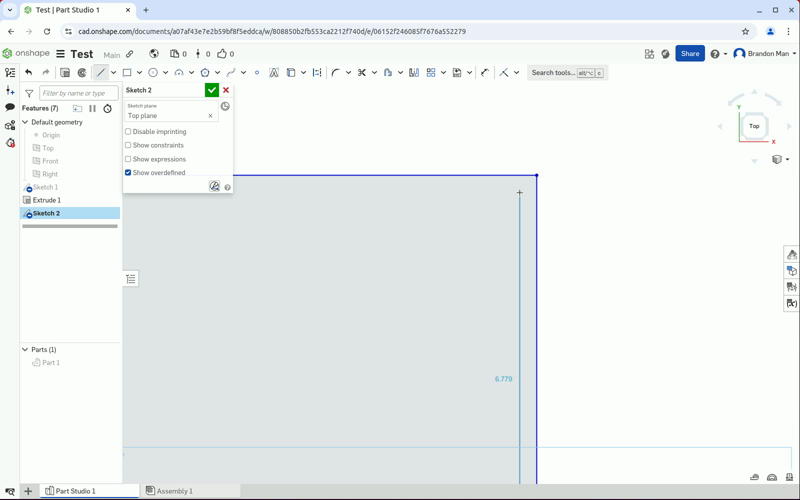
scroll(-6)
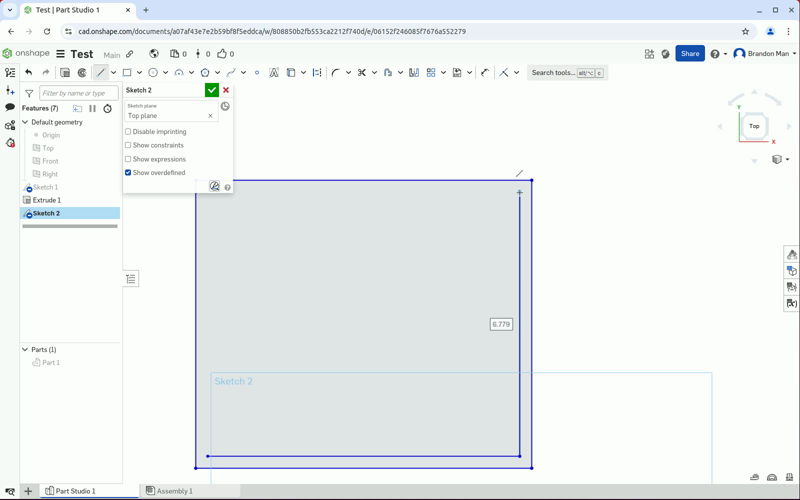
scroll(-6)
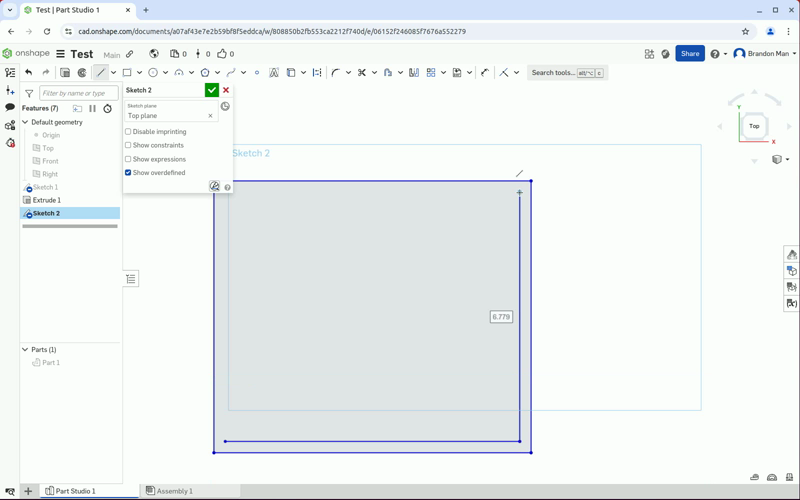
scroll(-6)
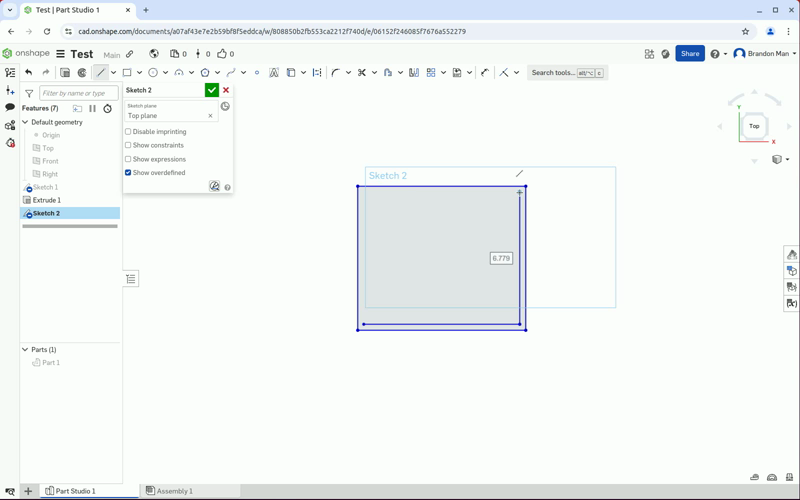
scroll(-6)
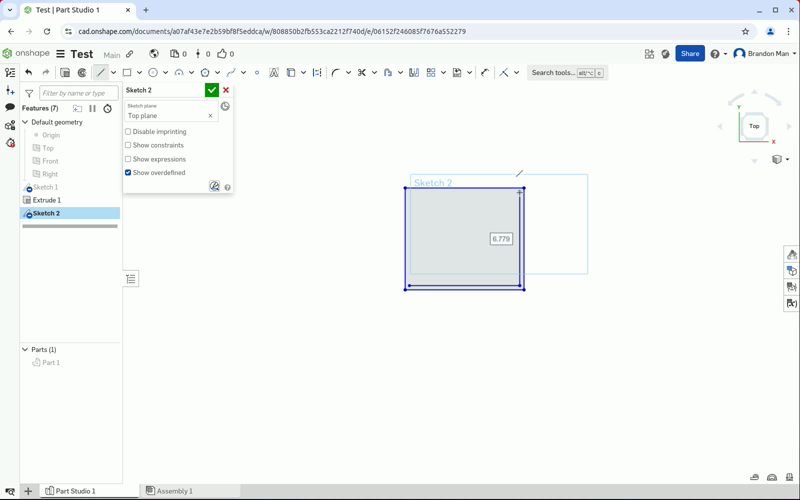
scroll(-6)
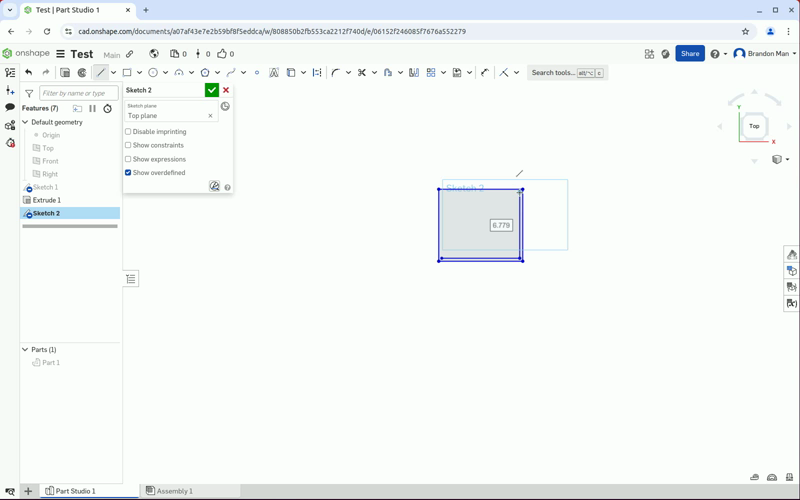
scroll(-6)
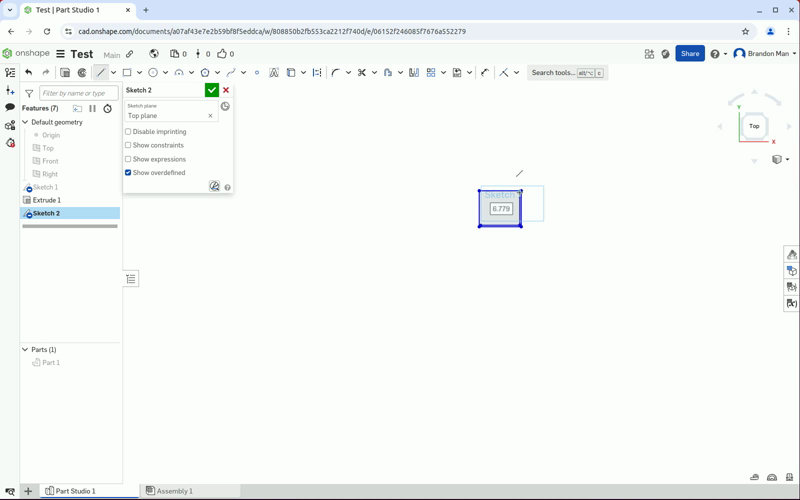
key_up(shift)
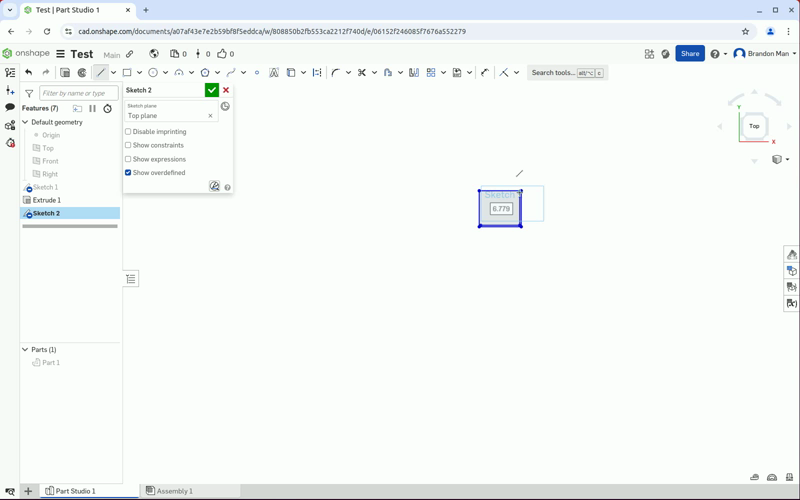
key_down(shift)
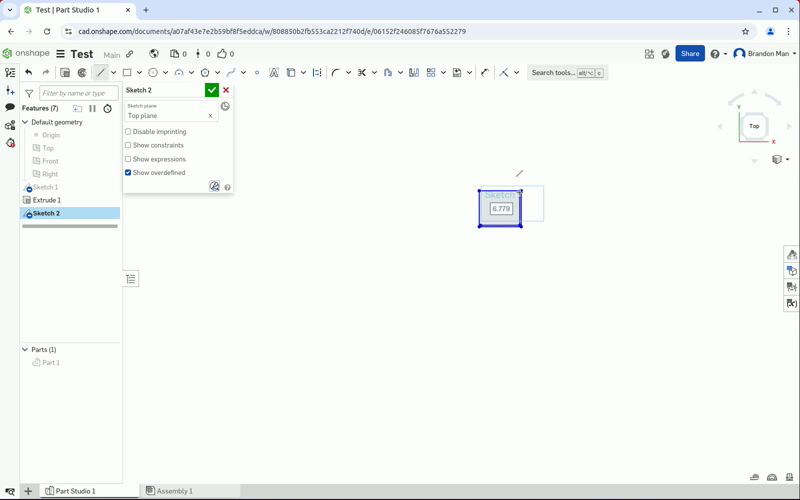
mouse_move(549, 192)
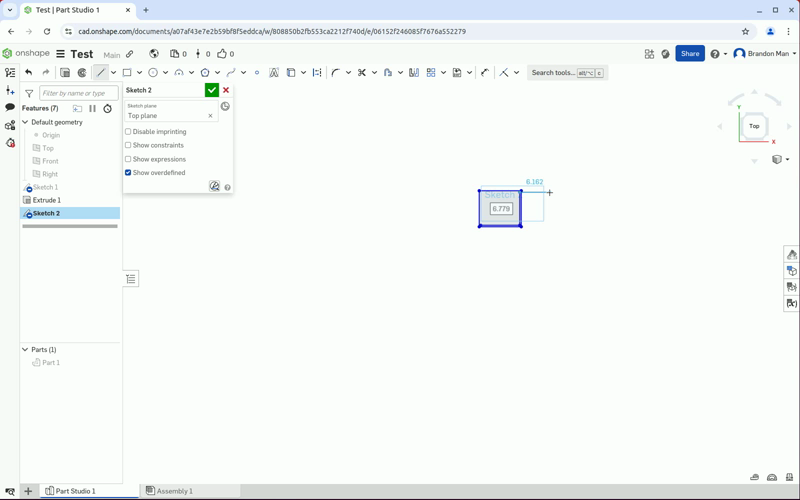
mouse_move(480, 192)
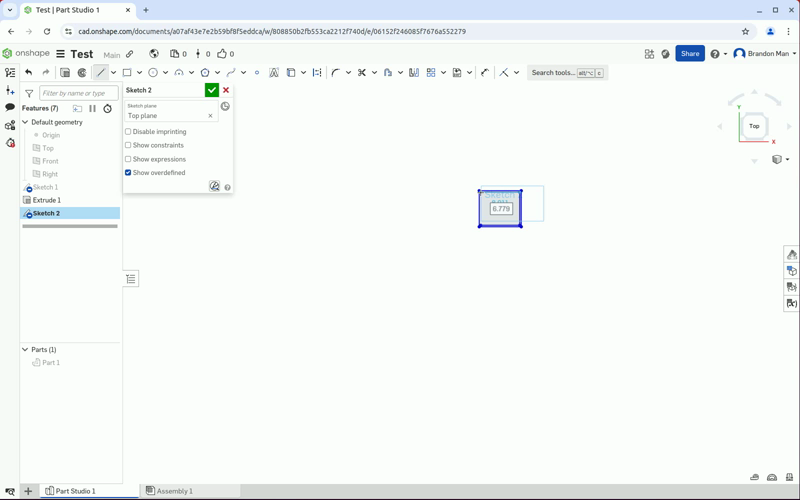
scroll(6)
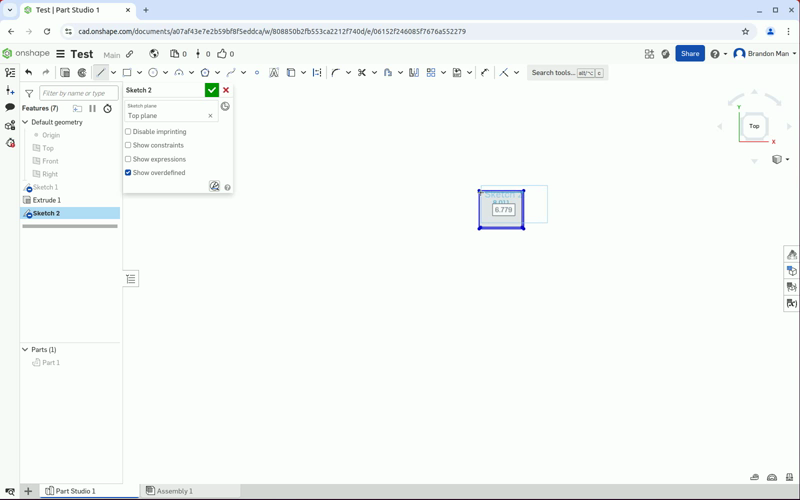
scroll(6)
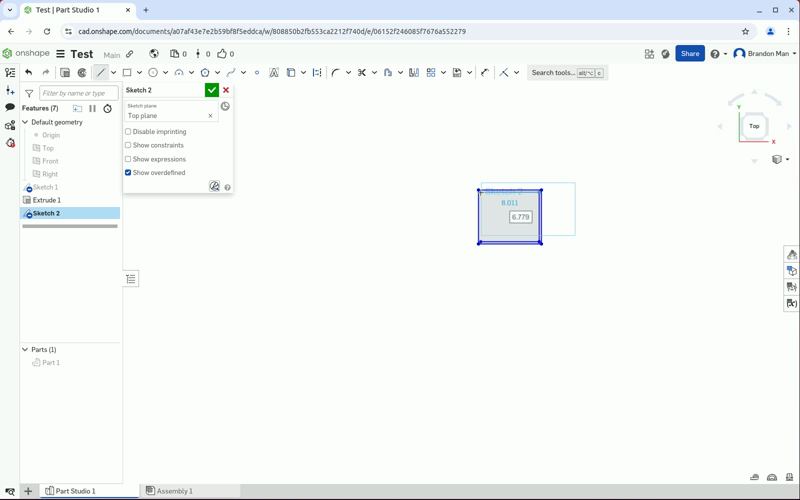
scroll(6)
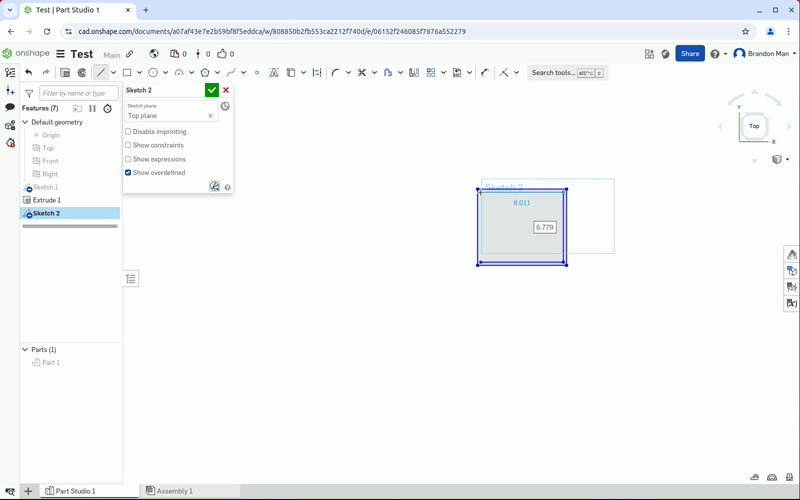
scroll(6)
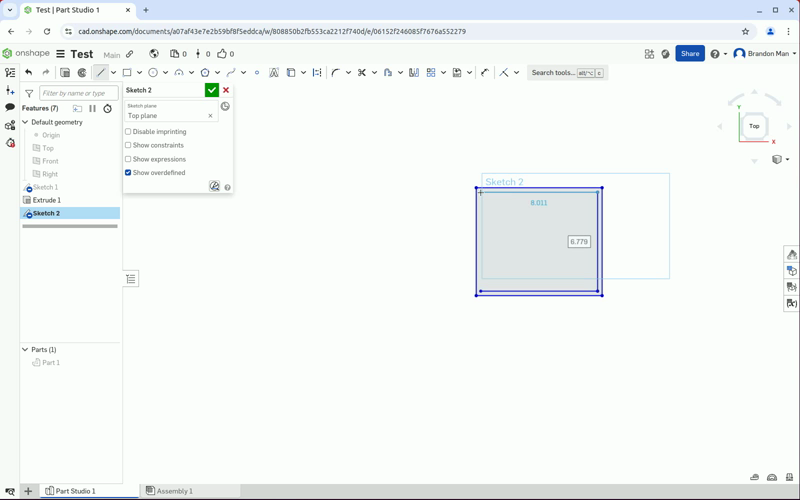
scroll(6)
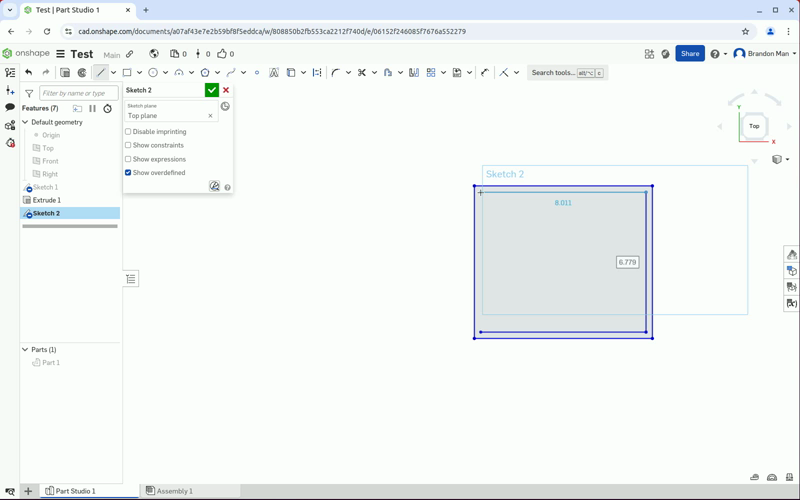
scroll(6)
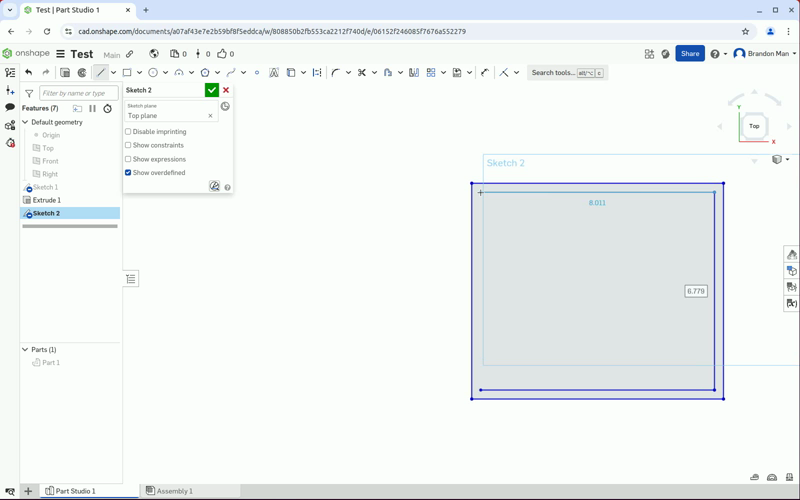
scroll(6)
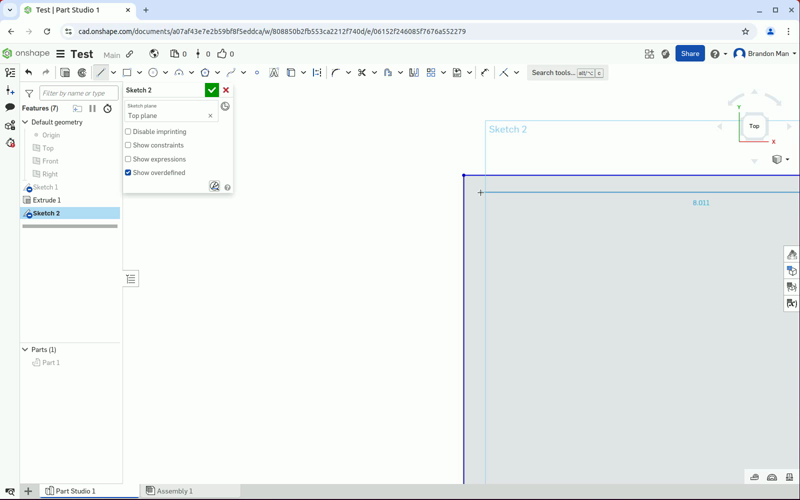
click(480, 192)
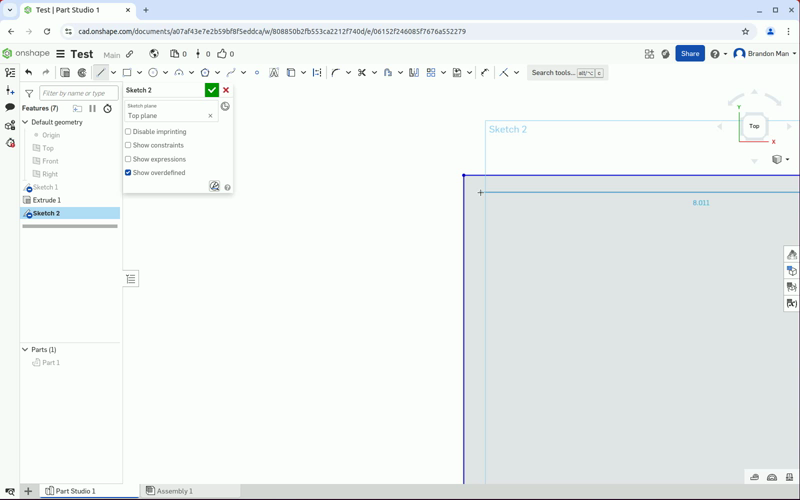
scroll(-6)
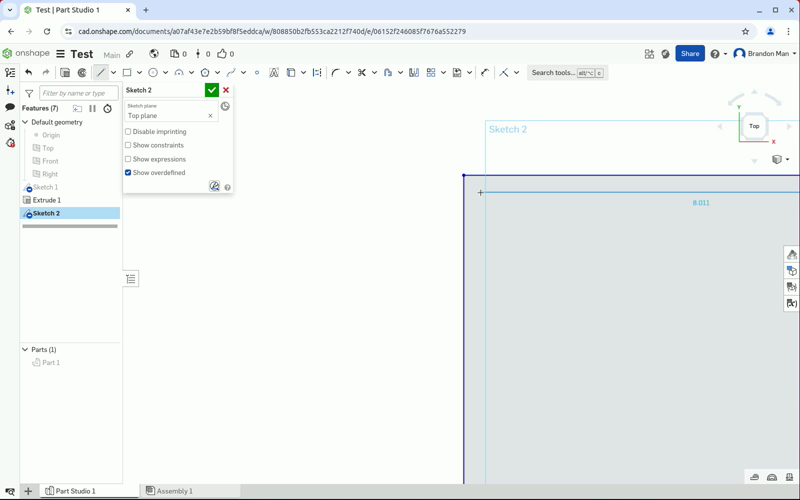
scroll(-6)
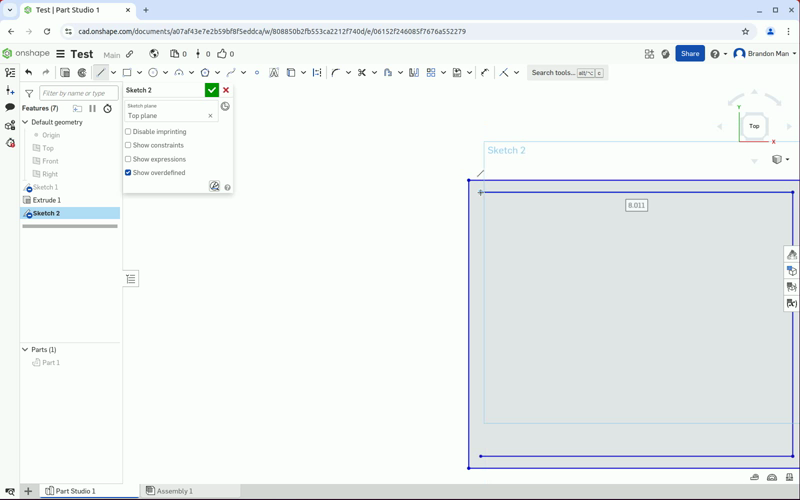
scroll(-6)
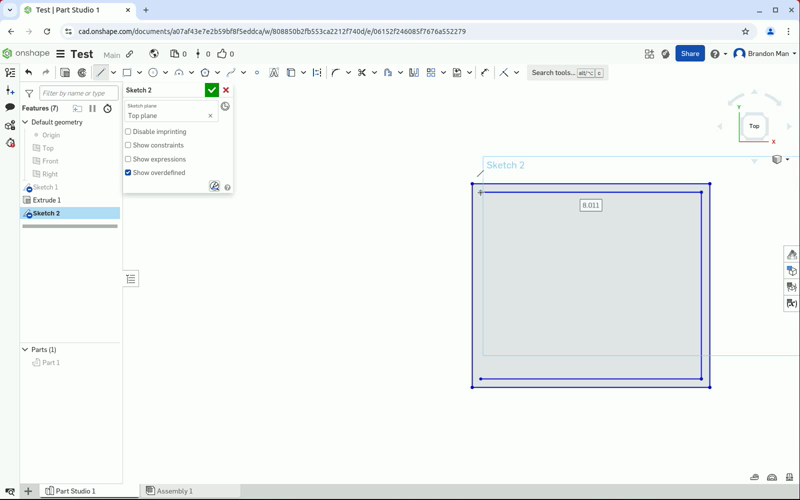
scroll(-6)
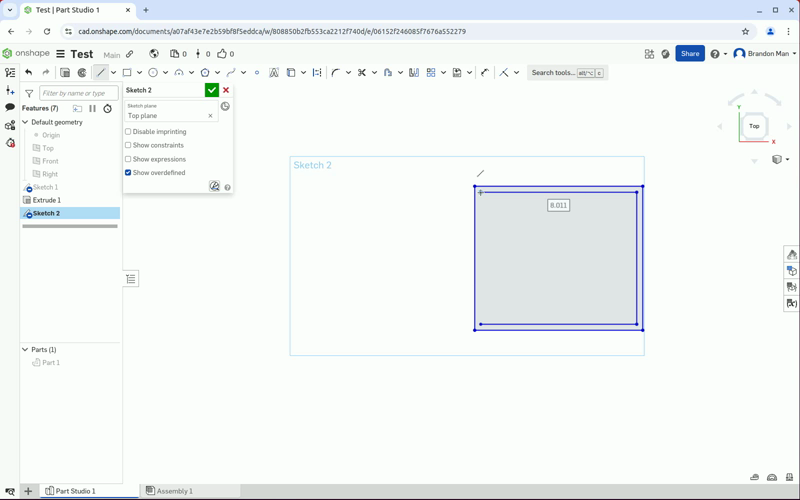
scroll(-6)
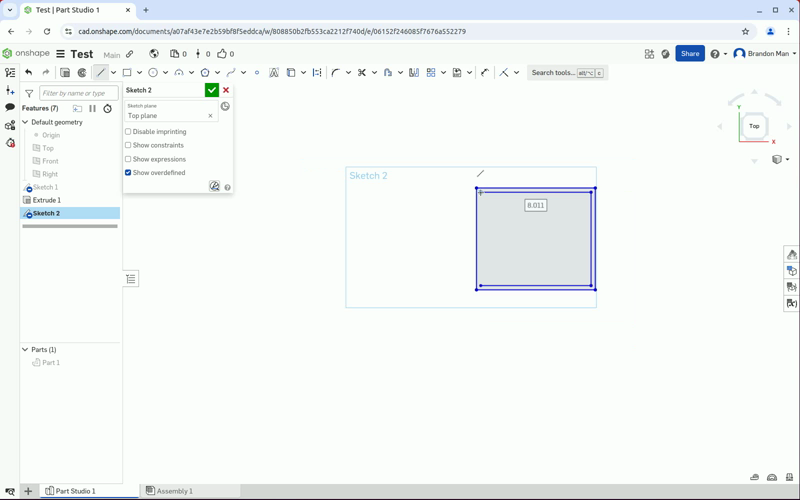
scroll(-6)
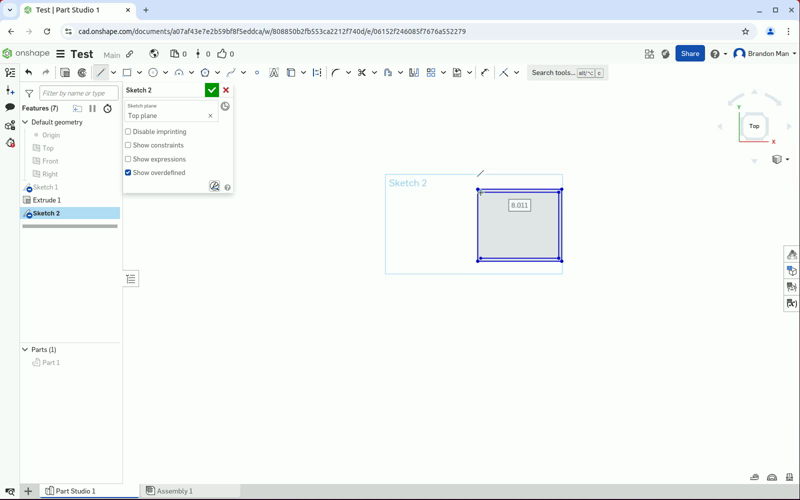
scroll(-6)
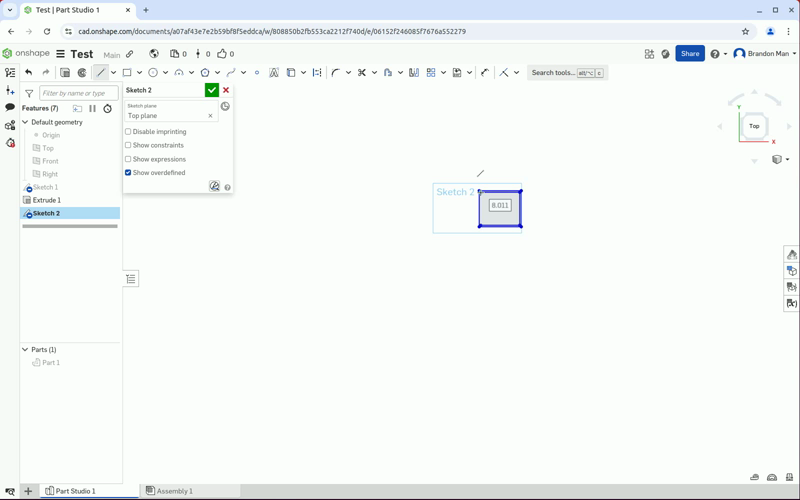
key_up(shift)
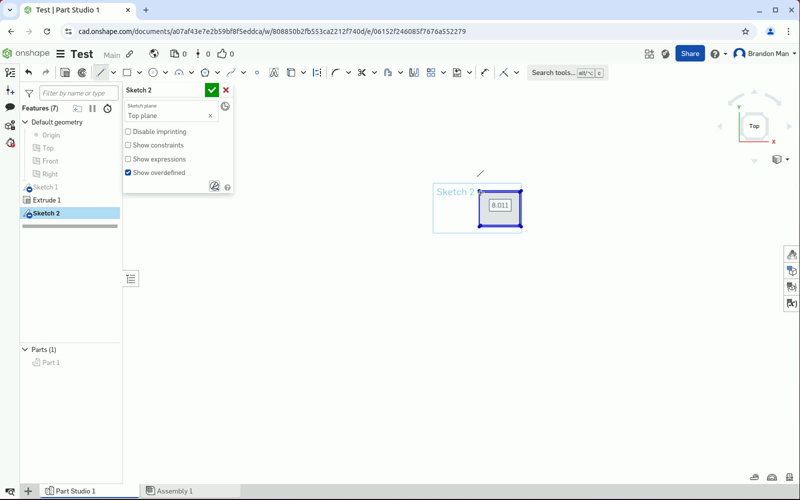
mouse_move(510, 192)
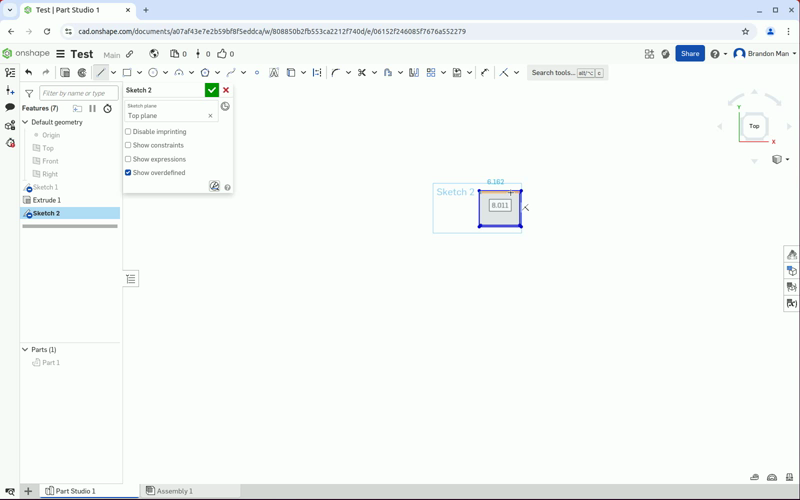
key_down(shift)
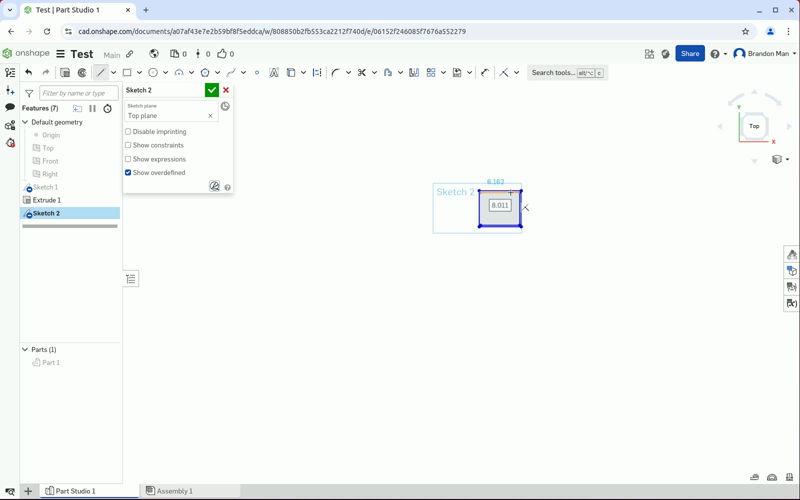
mouse_move(480, 225)
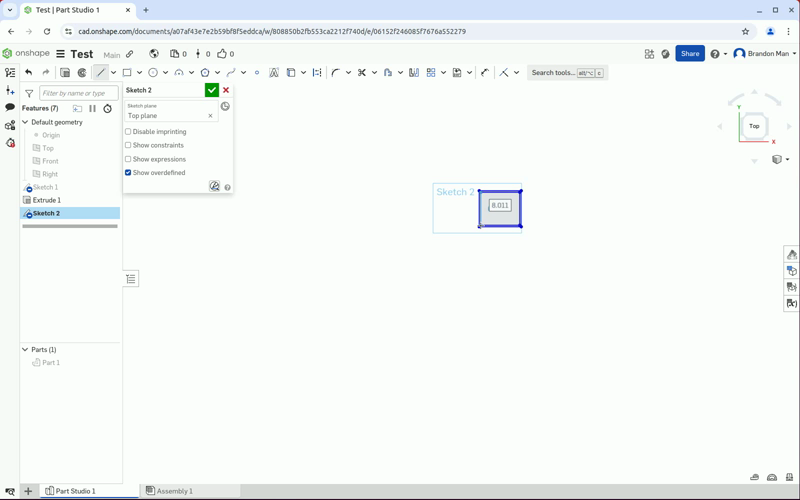
scroll(6)
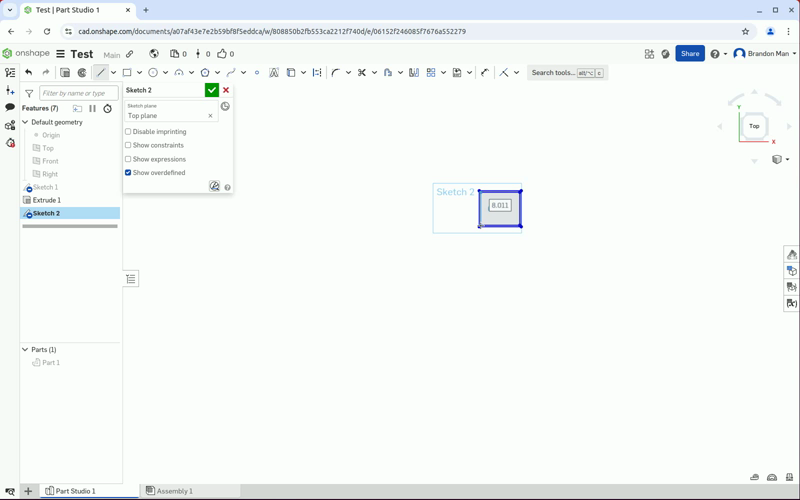
scroll(6)
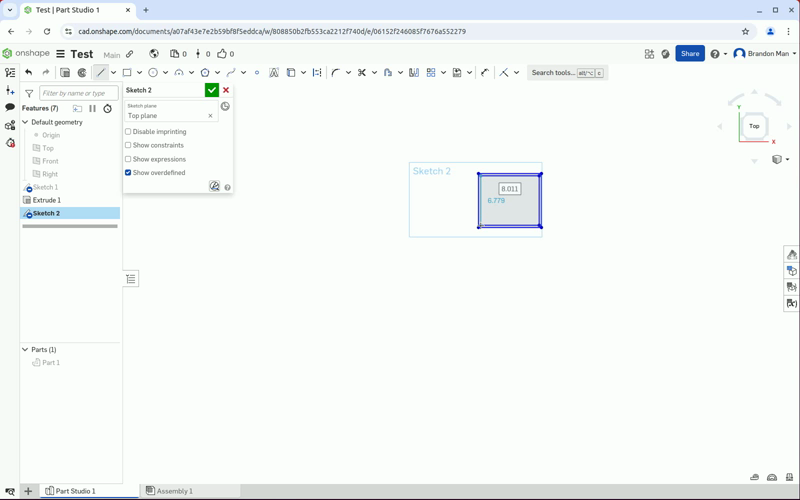
scroll(6)
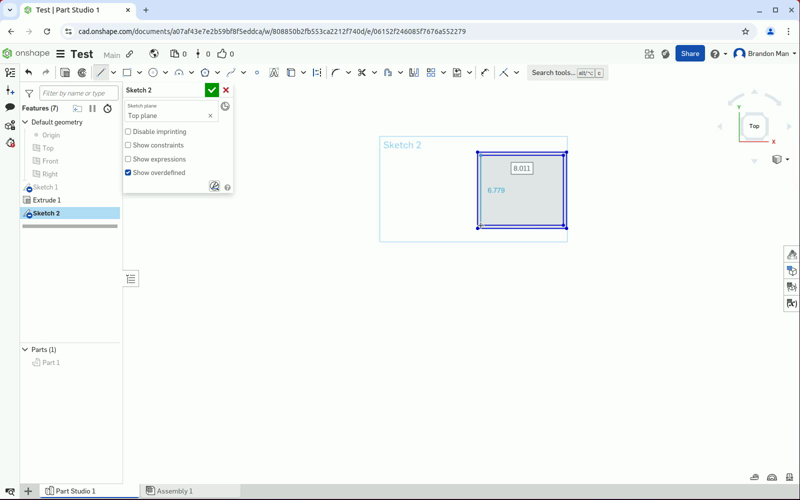
scroll(6)
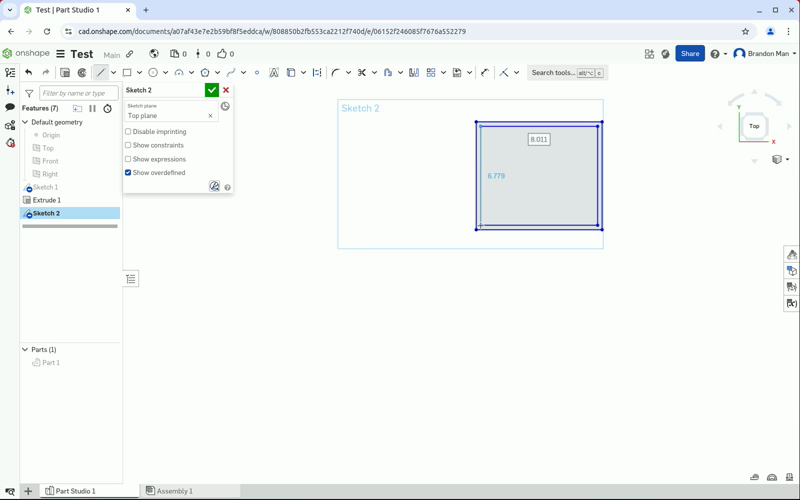
scroll(6)
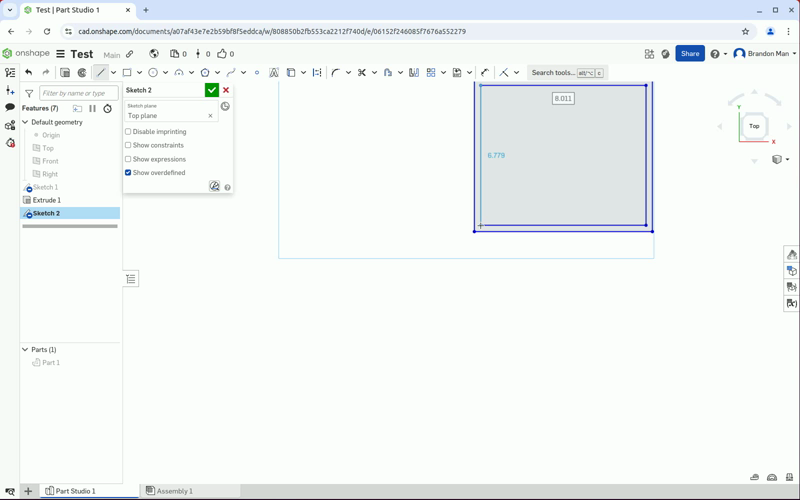
scroll(6)
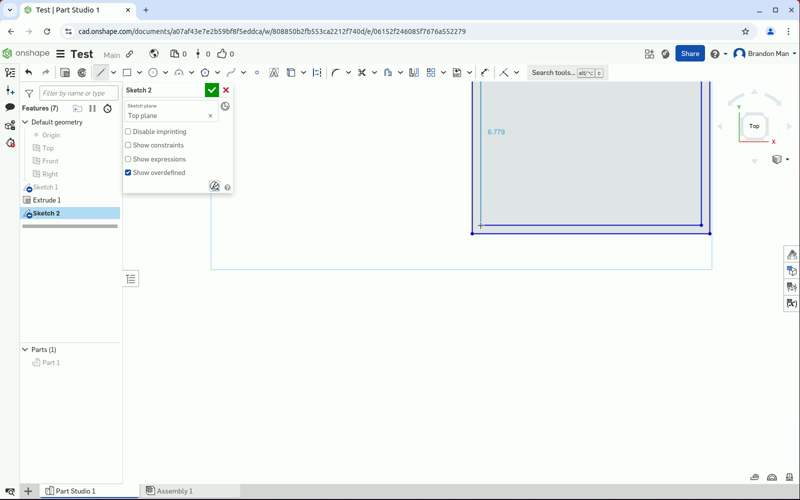
scroll(6)
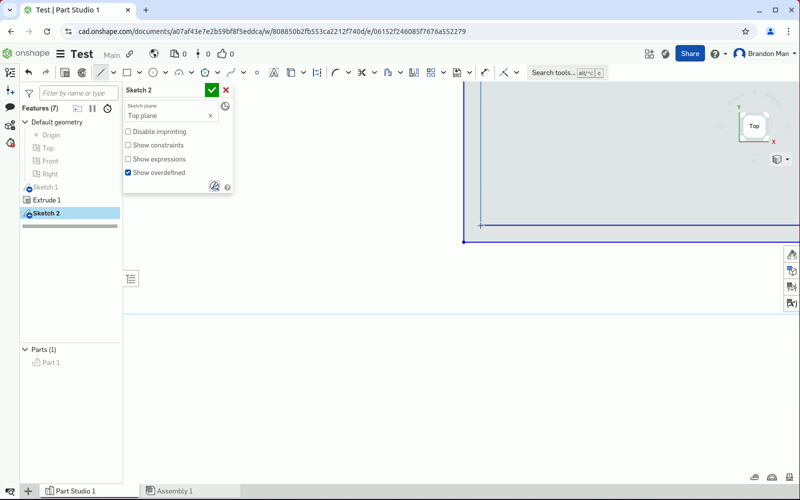
key_up(shift)
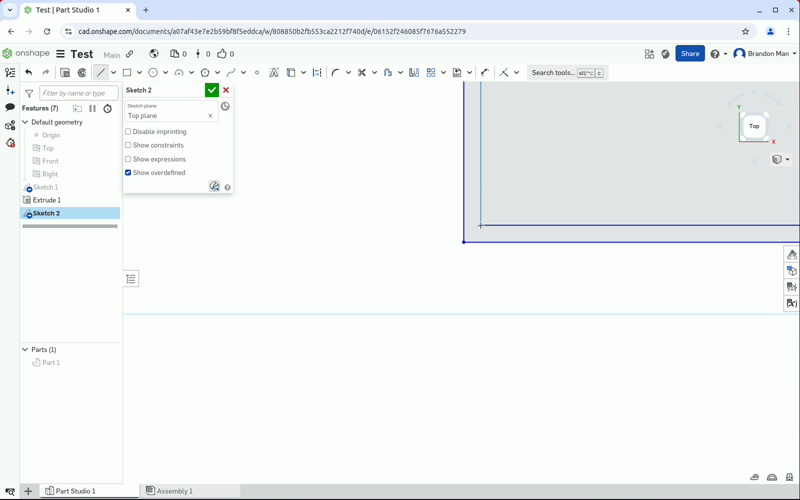
click(480, 225)
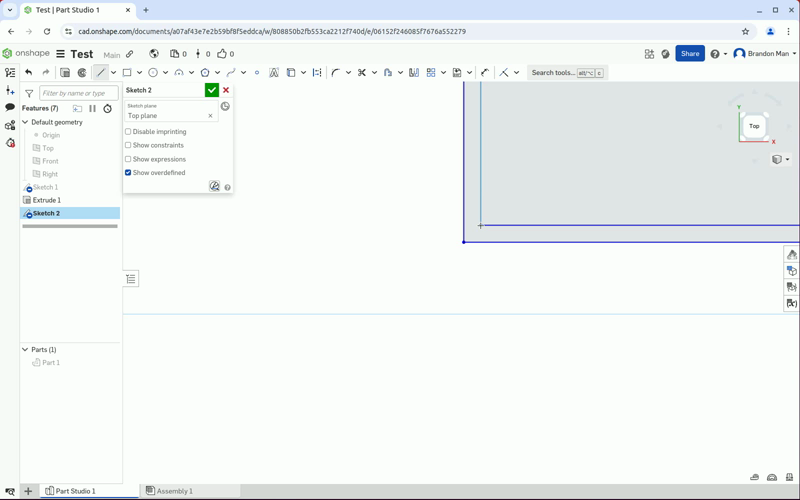
scroll(-6)
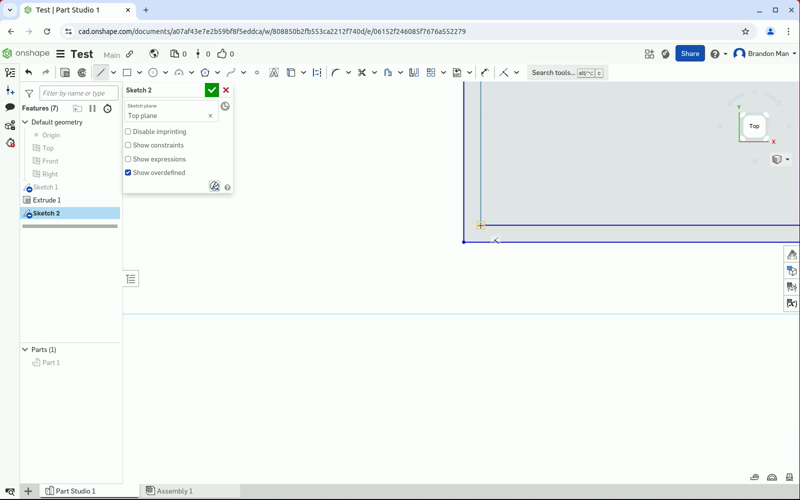
scroll(-6)
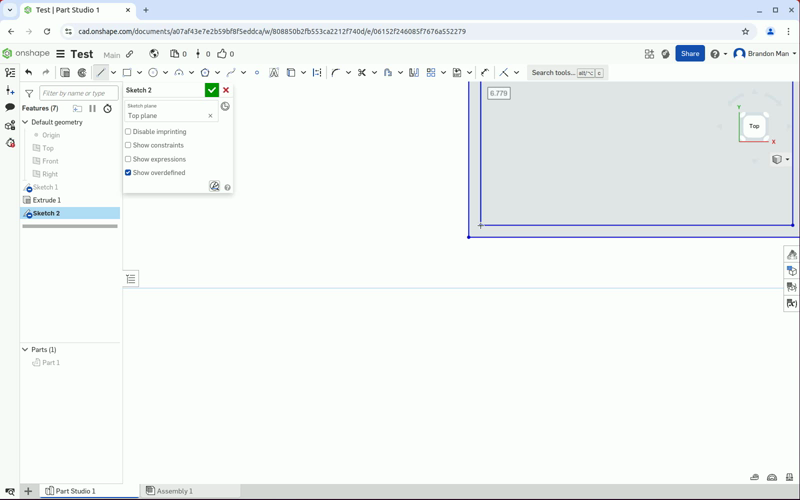
scroll(-6)
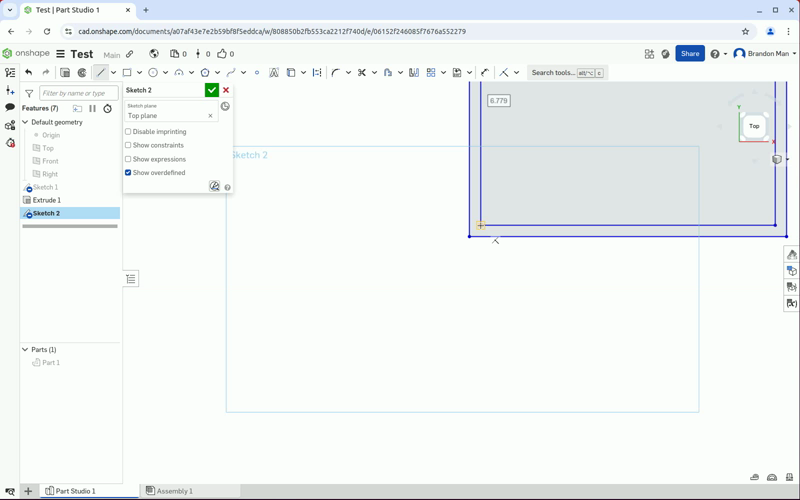
scroll(-6)
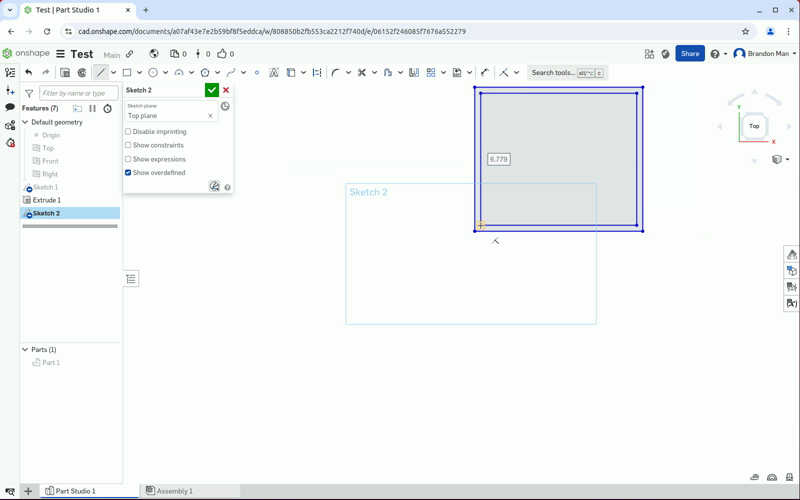
scroll(-6)
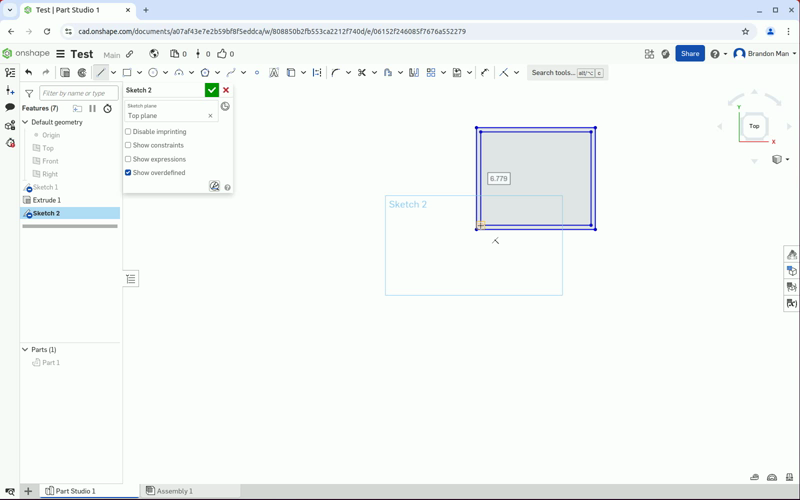
scroll(-6)
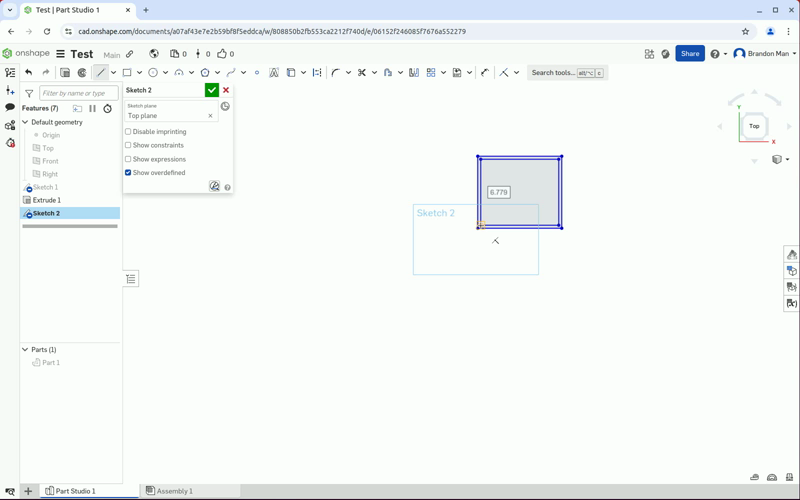
scroll(-6)
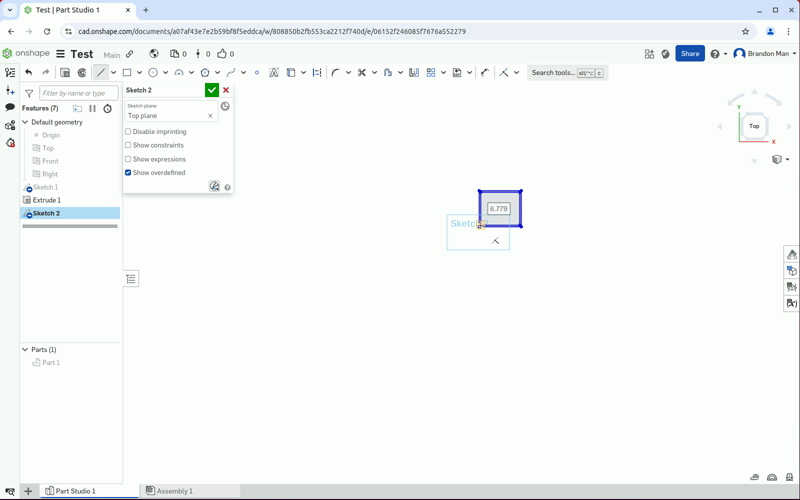
key(esc)
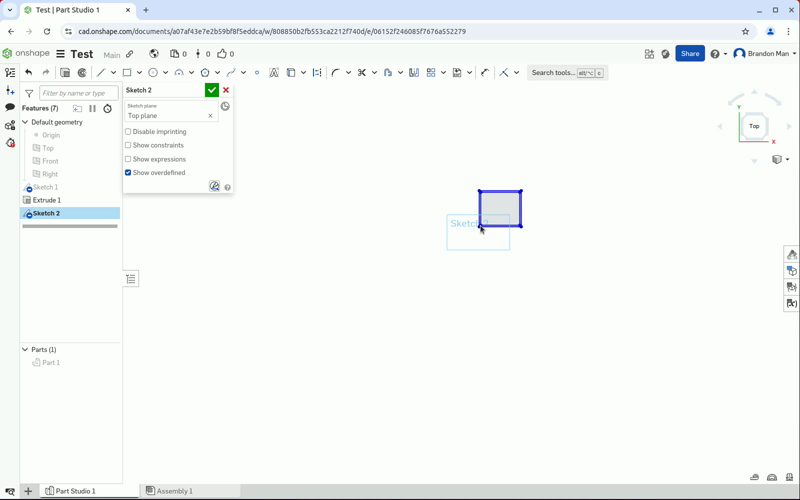
mouse_move(520, 217)
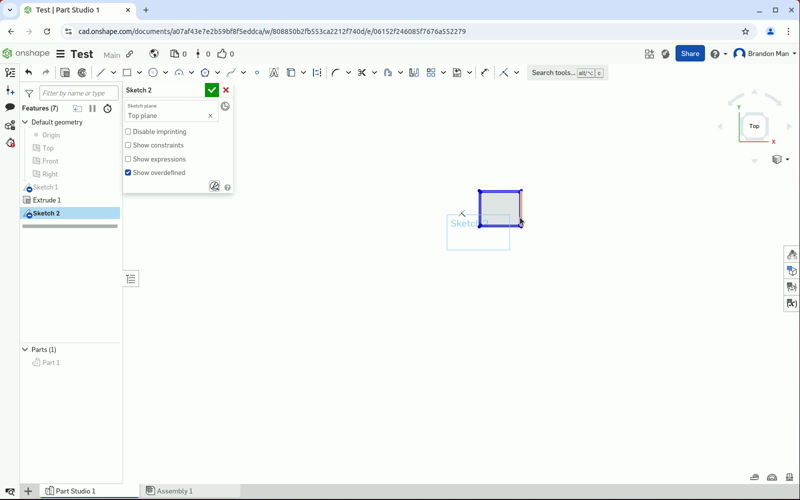
scroll(6)
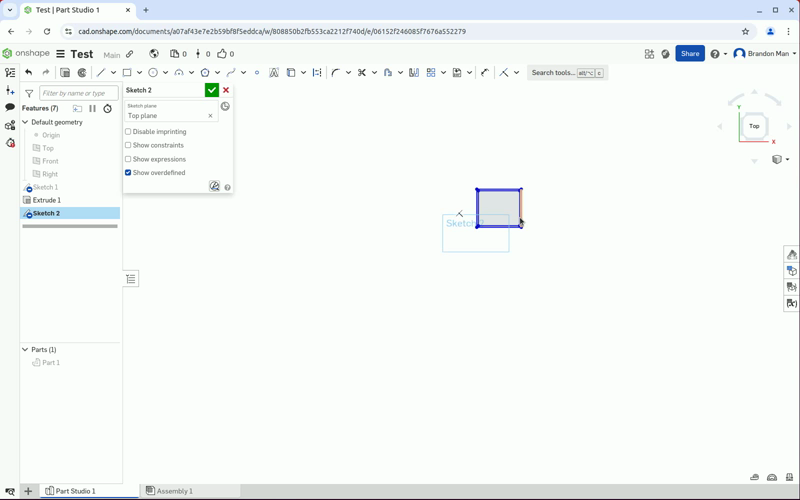
scroll(6)
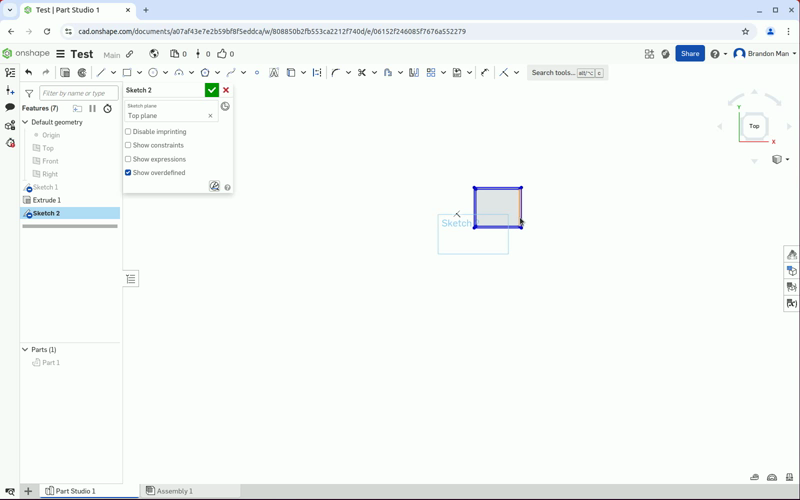
scroll(6)
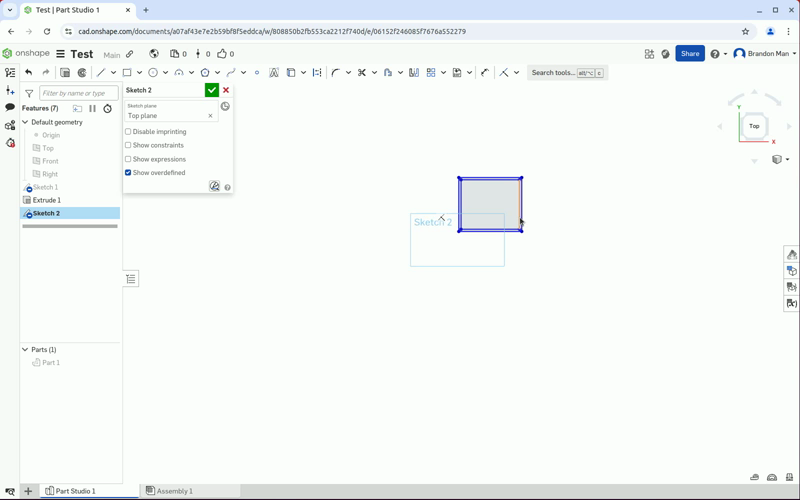
scroll(6)
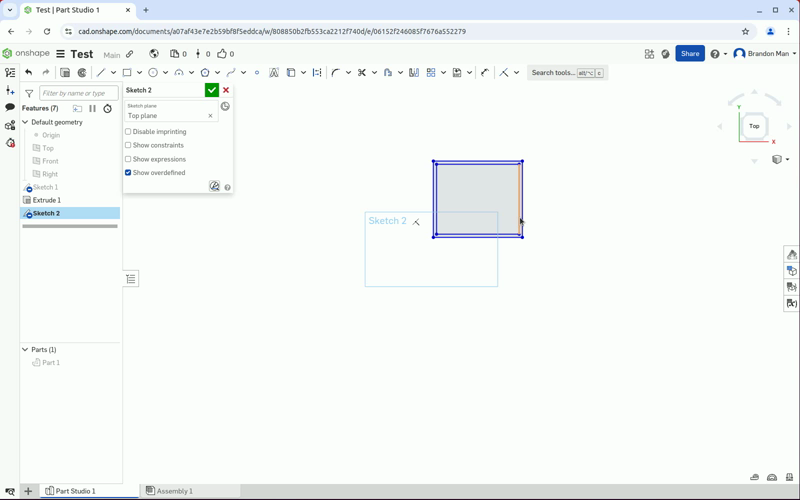
scroll(6)
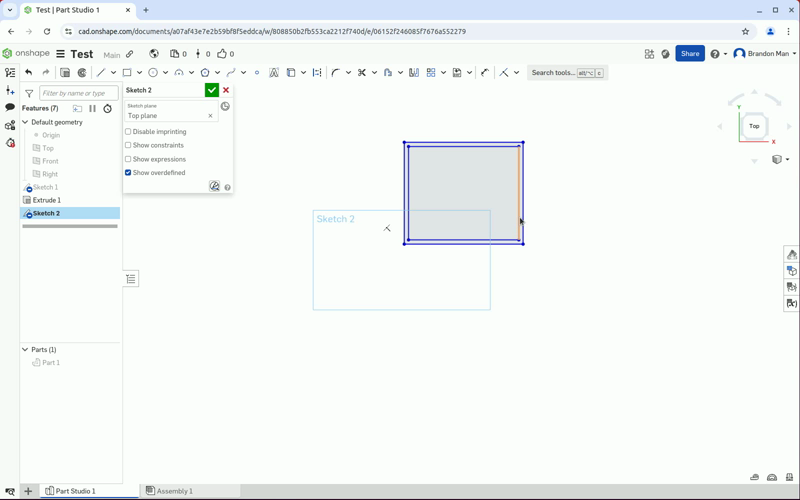
scroll(6)
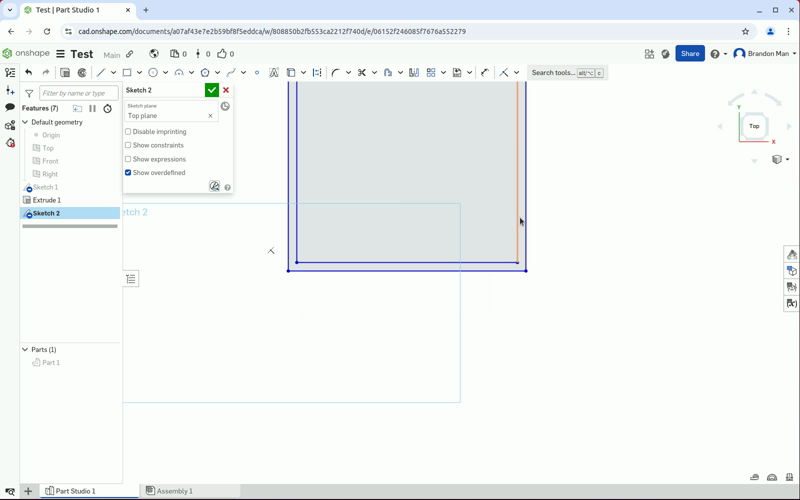
scroll(6)
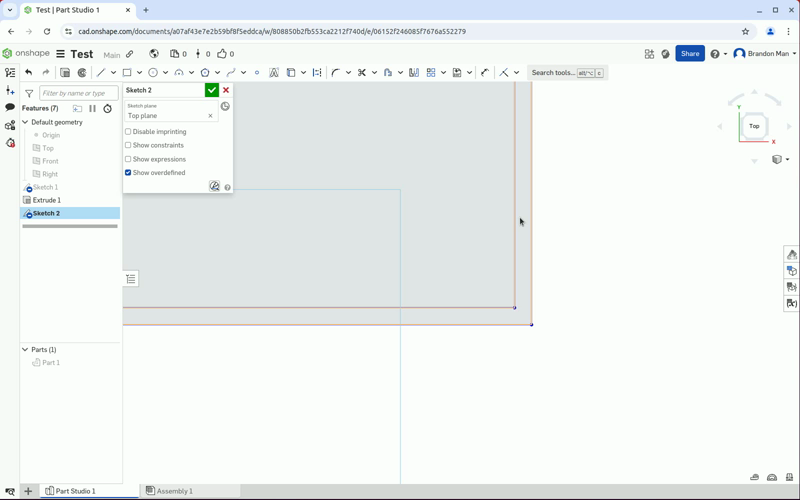
click(520, 217)
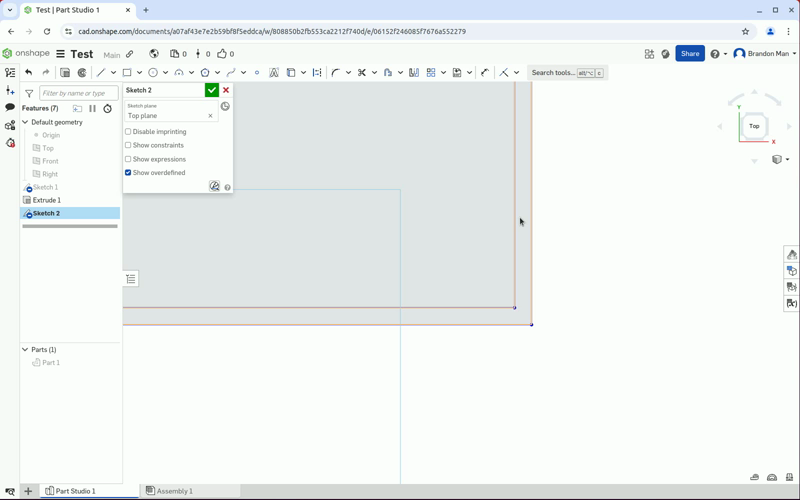
scroll(-6)
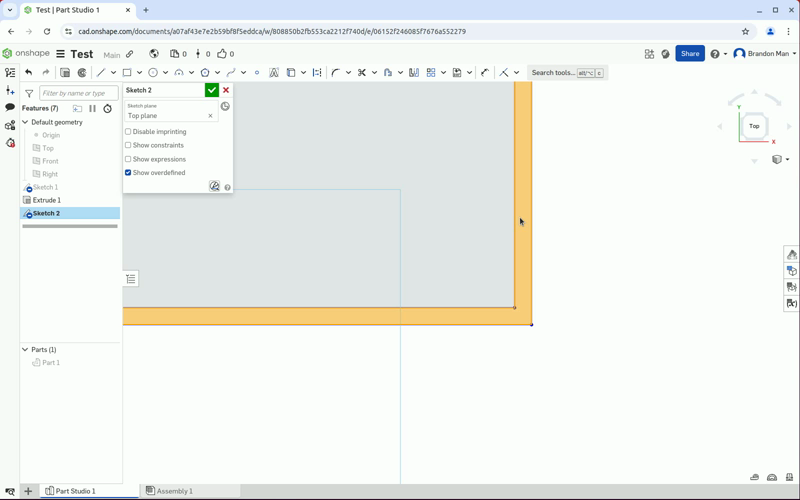
scroll(-6)
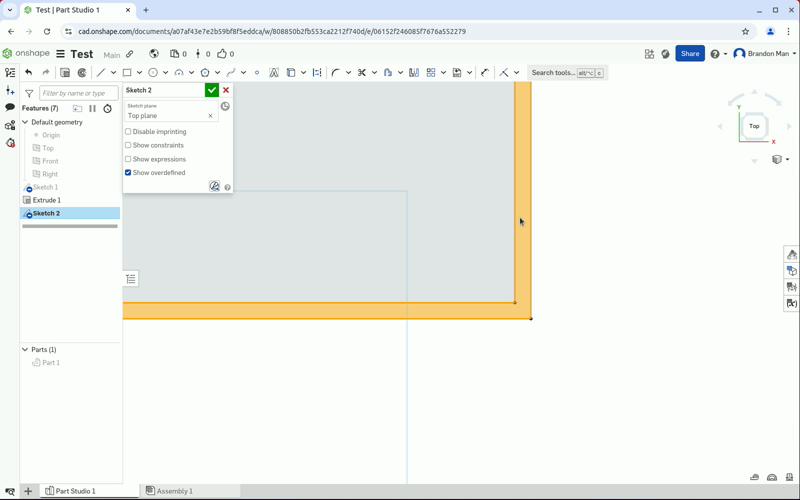
scroll(-6)
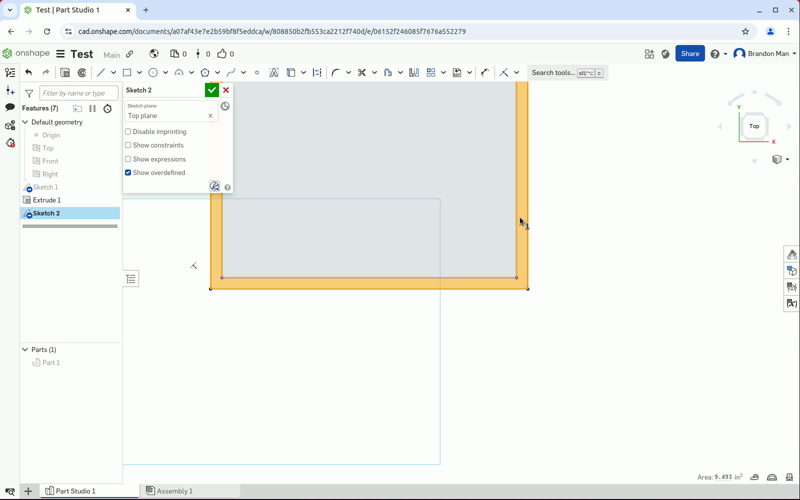
scroll(-6)
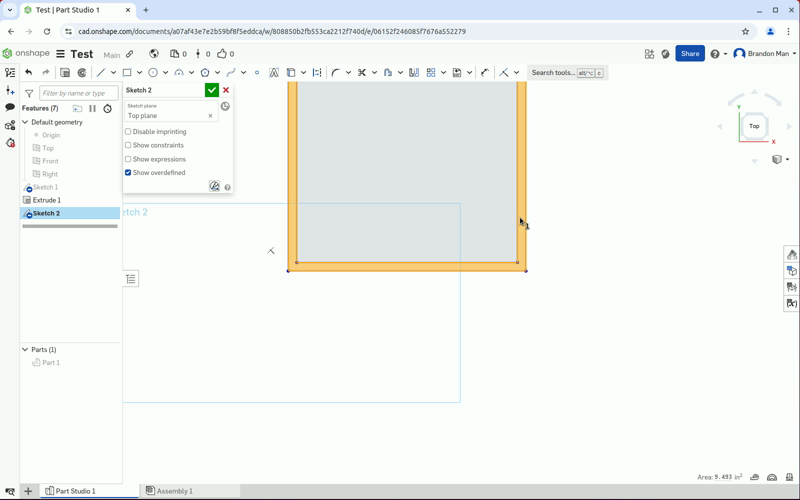
scroll(-6)
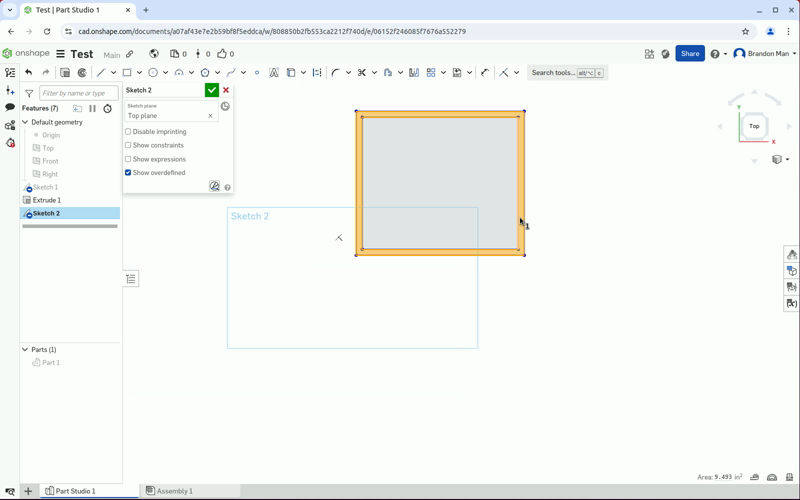
scroll(-6)
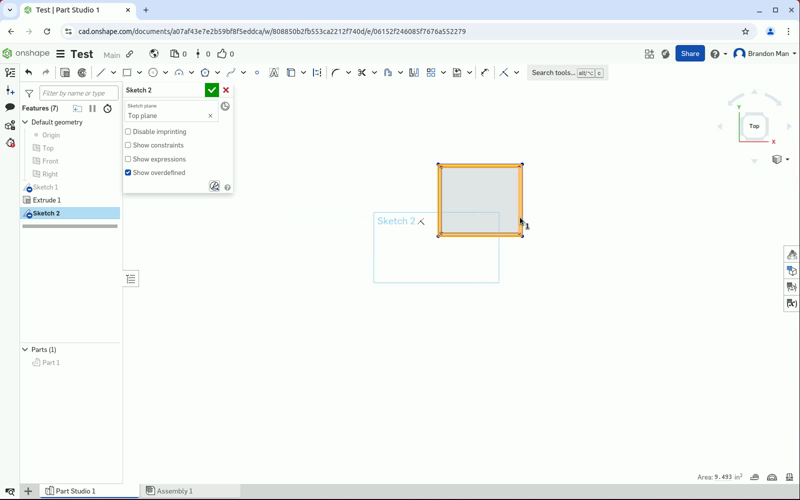
scroll(-6)
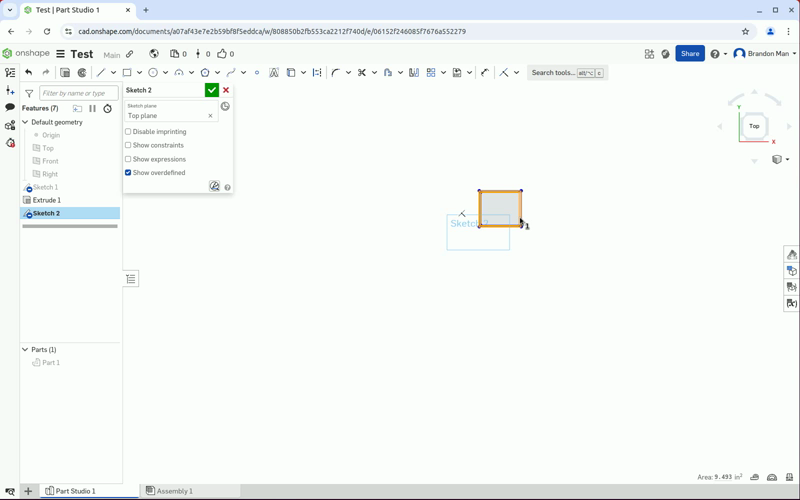
mouse_move(73, 352)
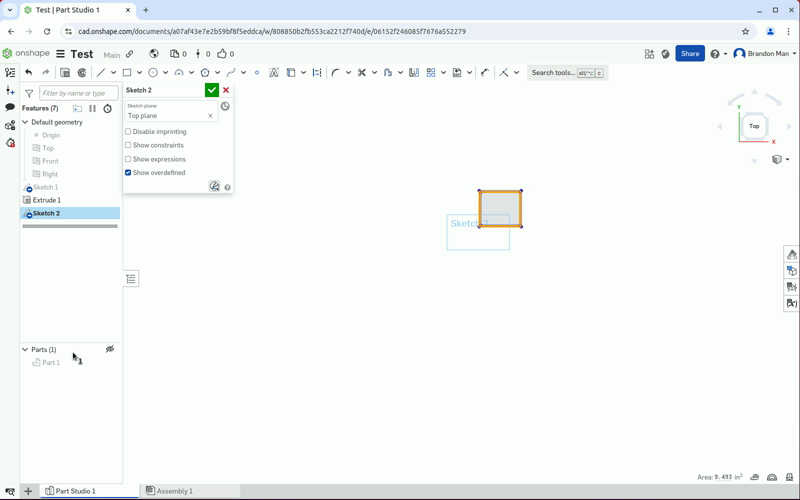
key(shift+y)
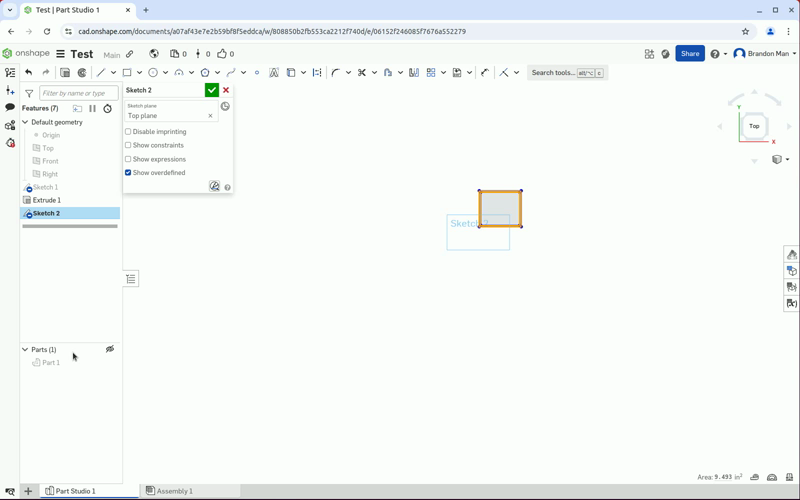
key(shift+e)
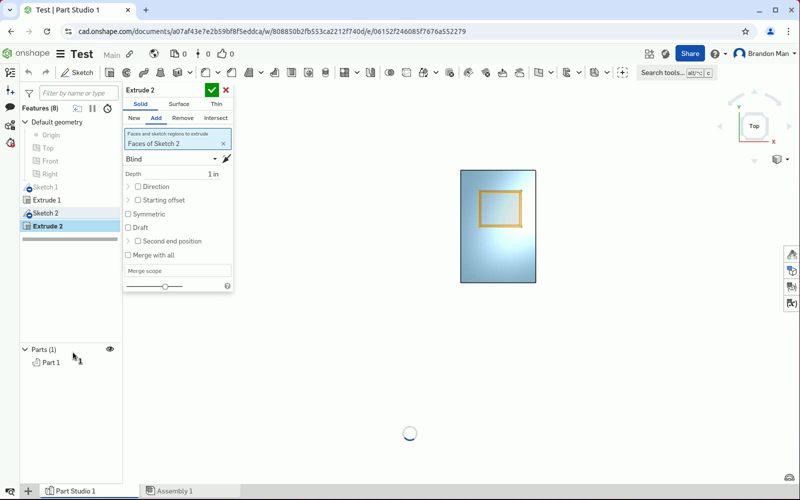
mouse_move(143, 106)
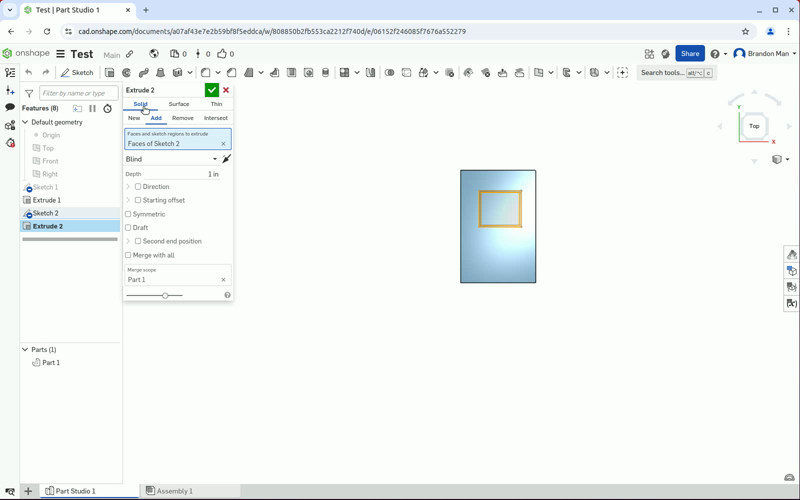
click(143, 106)
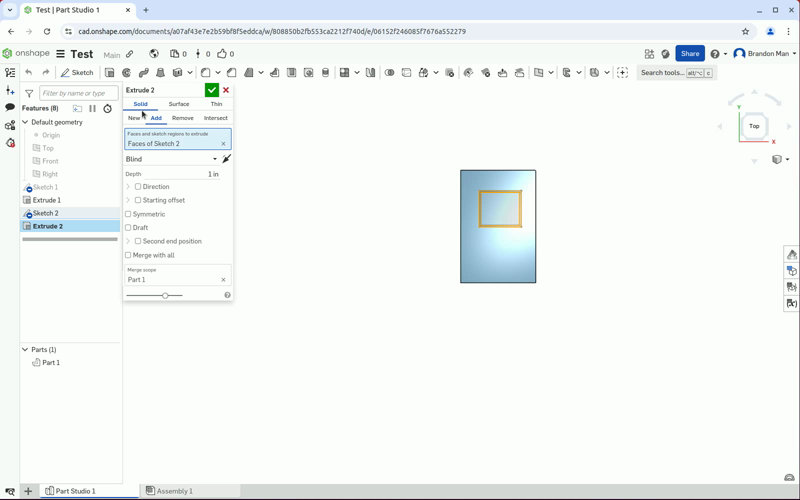
mouse_move(137, 120)
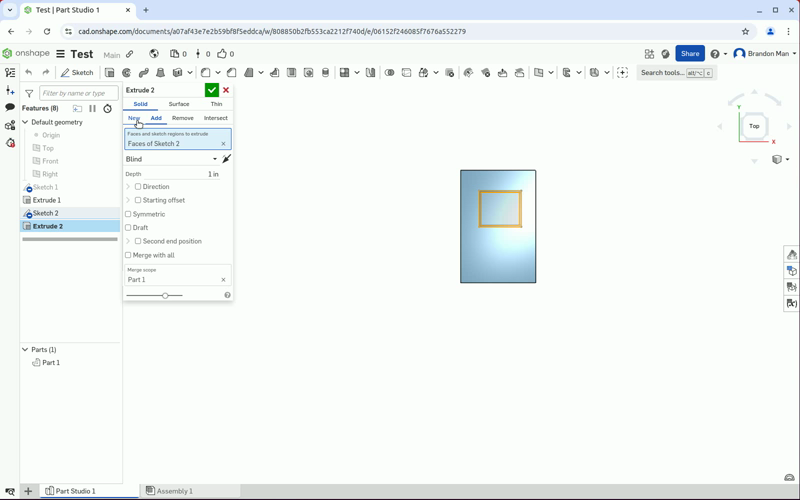
click(137, 120)
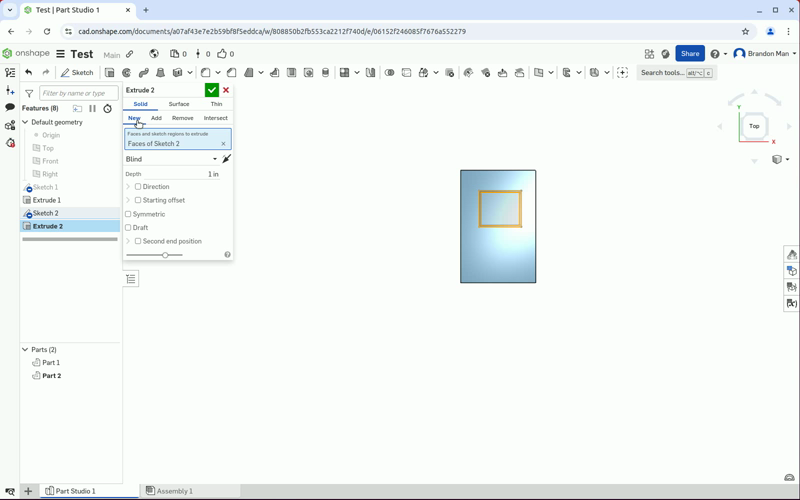
key(tab, 4)
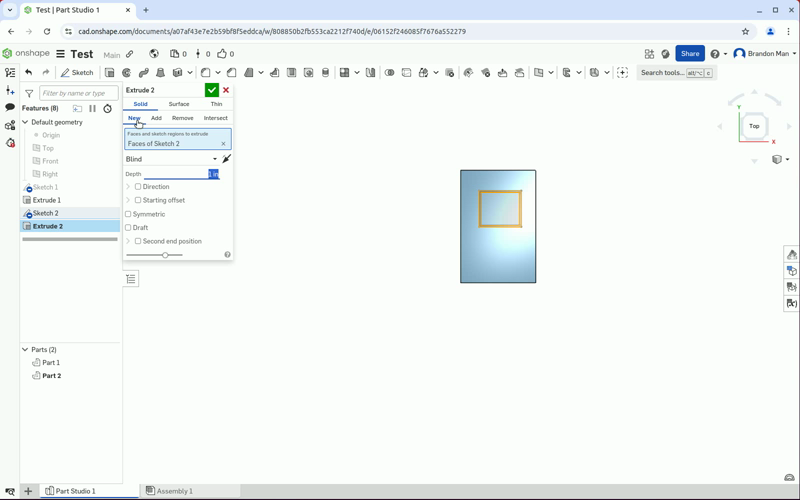
text(-0.722)
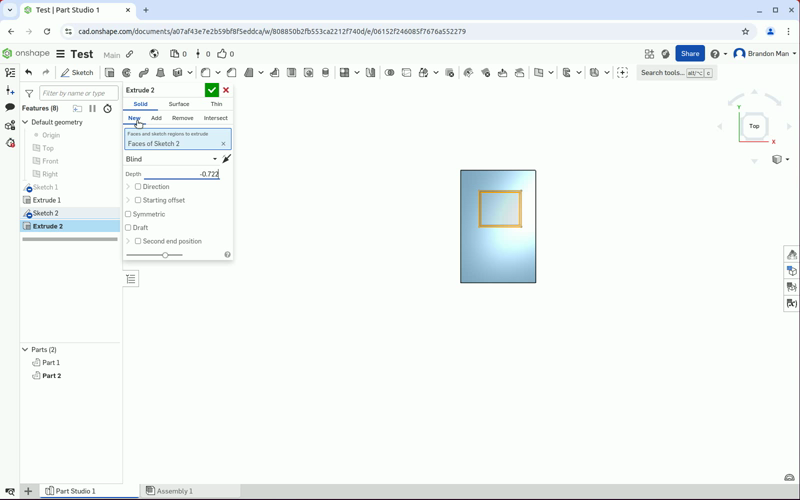
key(enter)
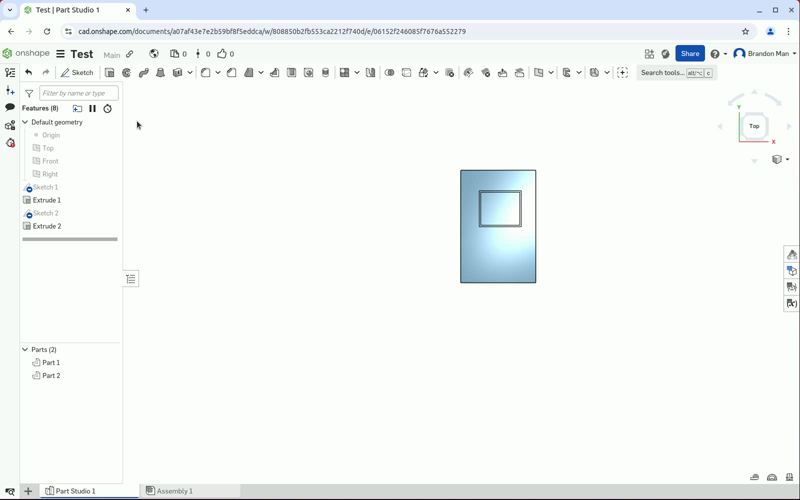
key(shift+h)
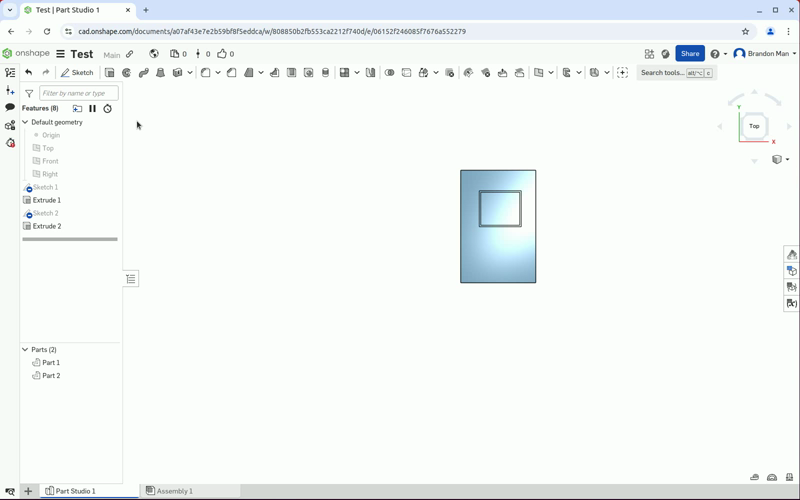
key(shift+h)
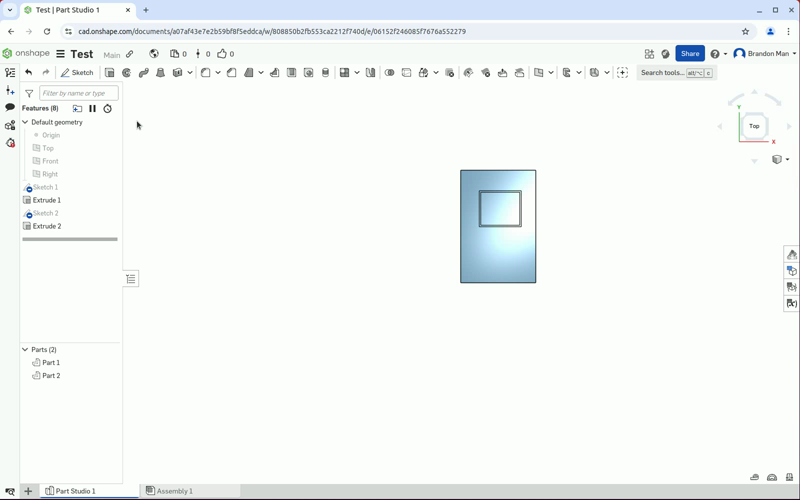
mouse_move(73, 189)
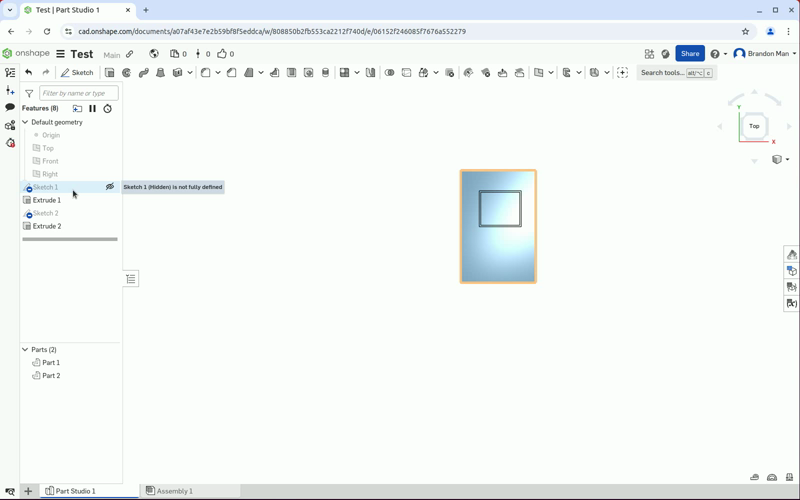
click(73, 189)
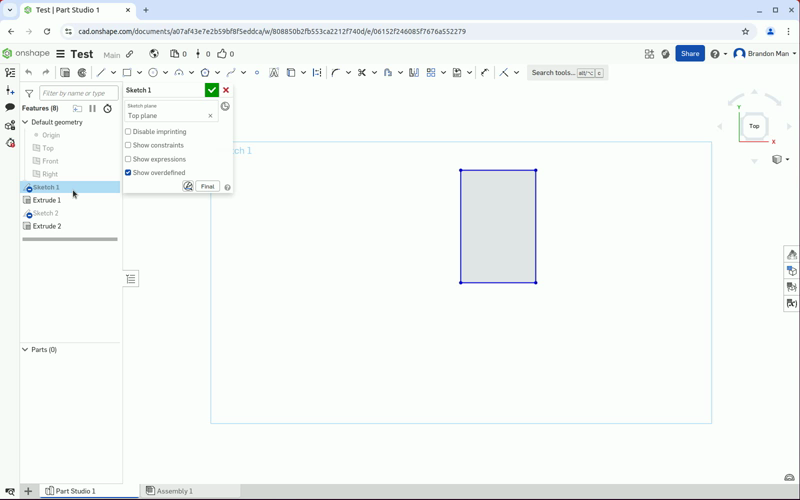
mouse_move(229, 92)
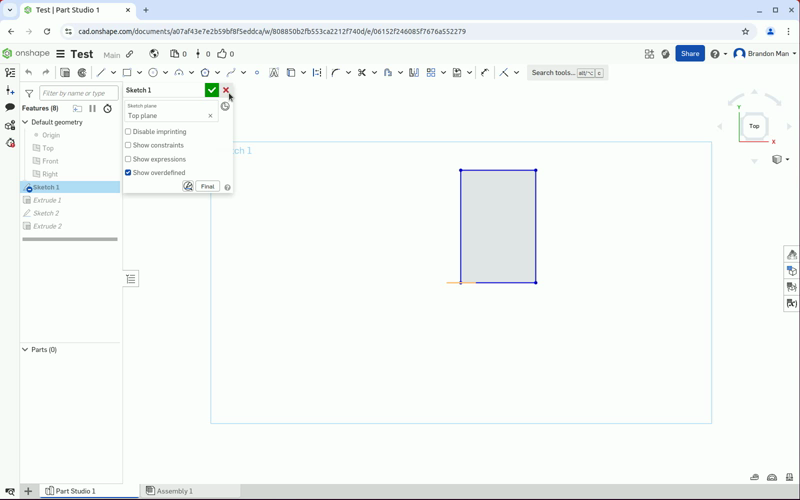
click(229, 92)
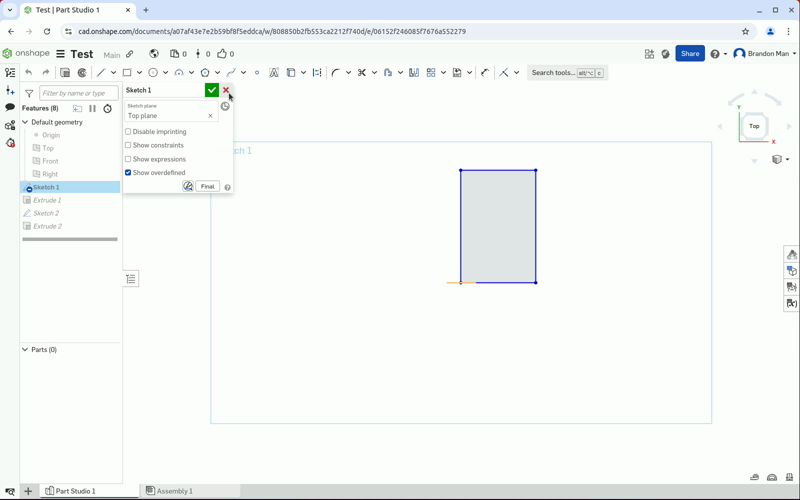
key(shift+s)
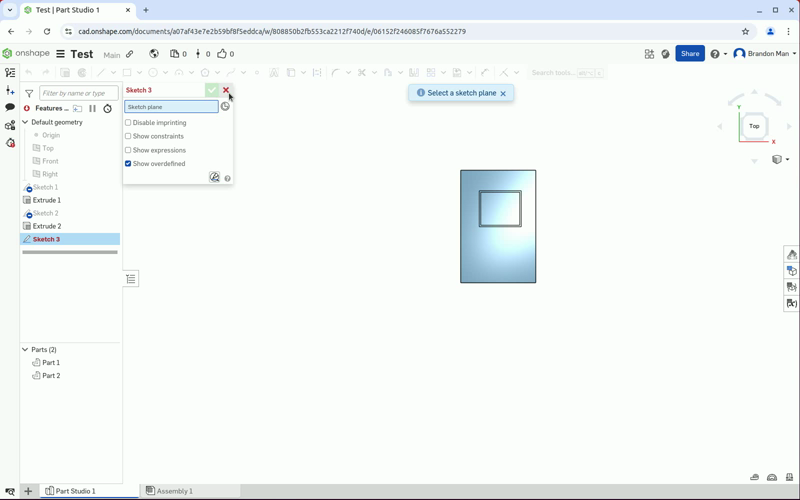
mouse_move(73, 150)
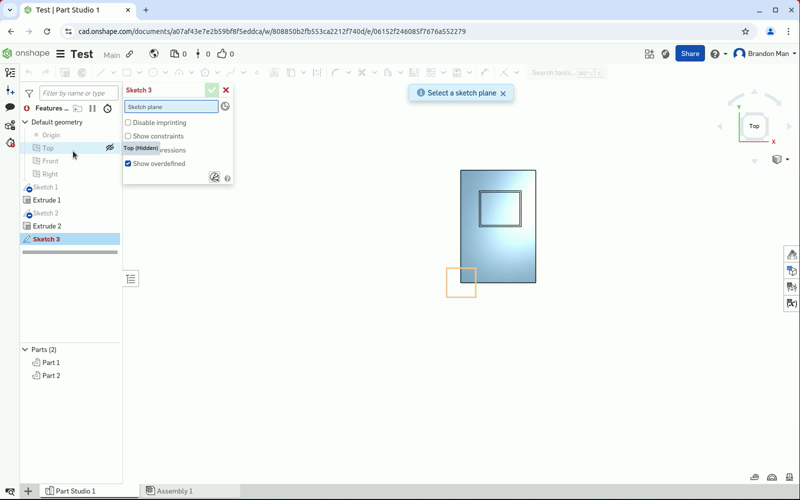
click(73, 150)
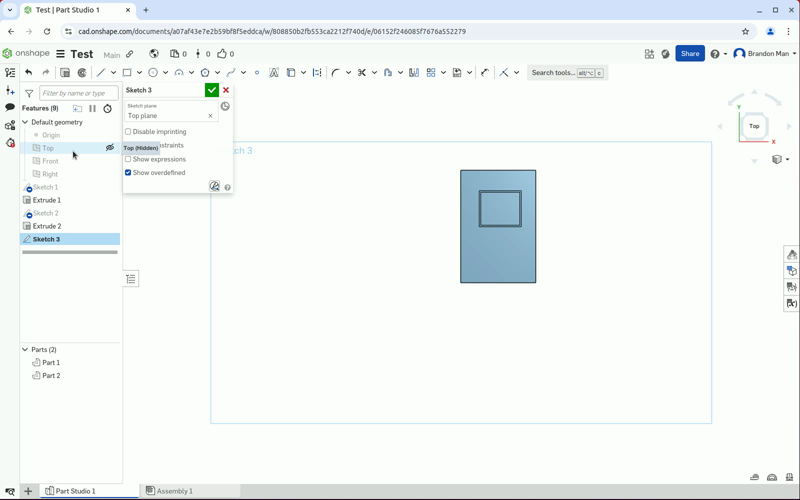
mouse_move(73, 352)
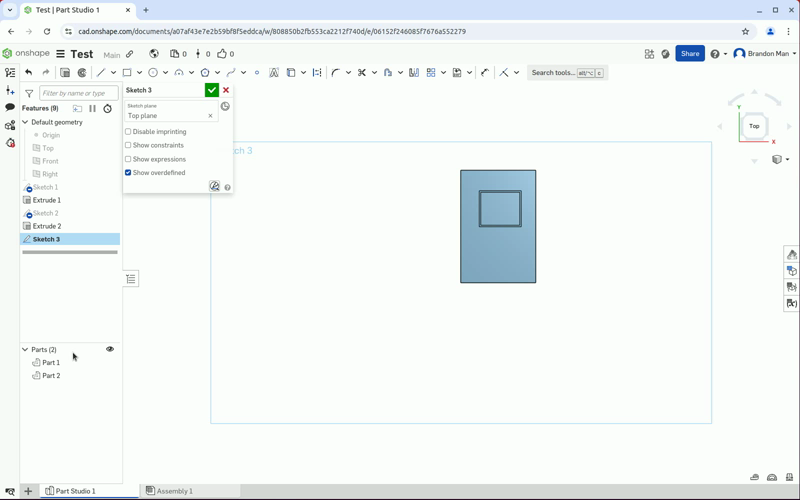
key(y)
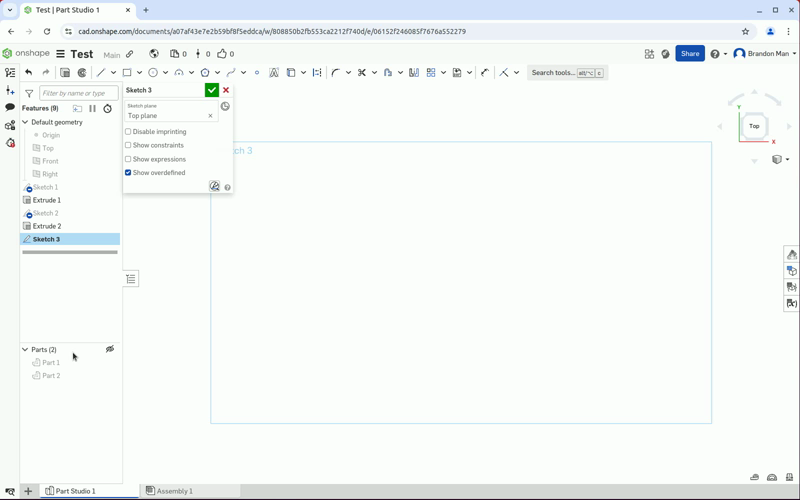
key(l)
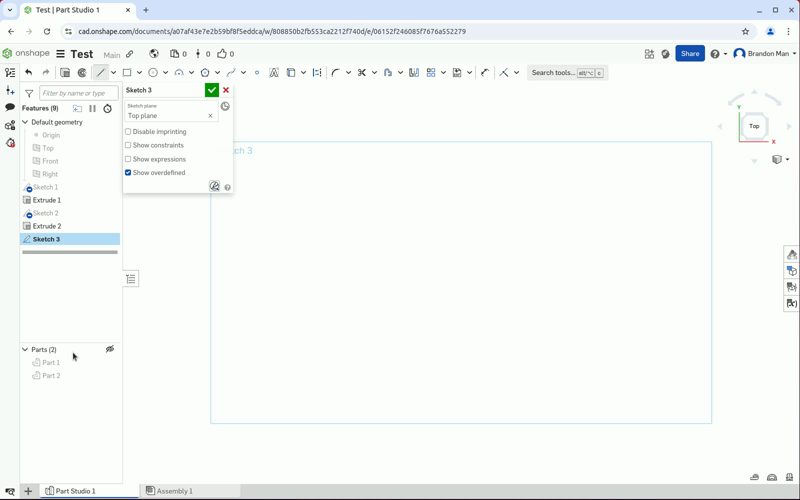
key_down(shift)
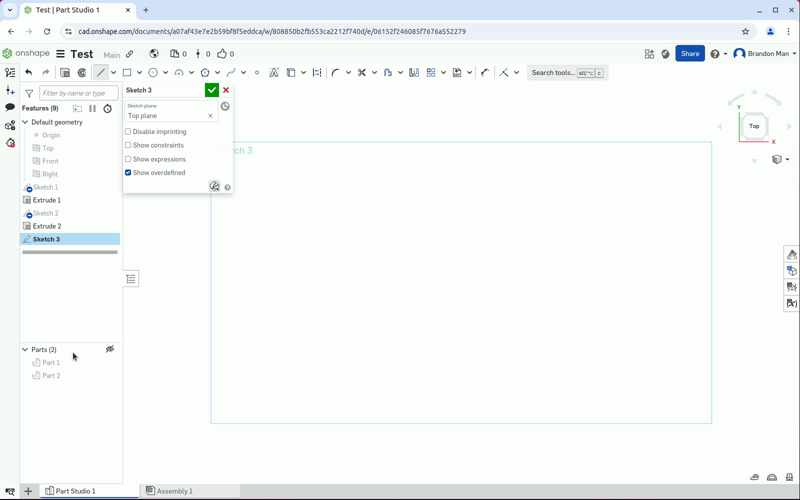
mouse_move(479, 226)
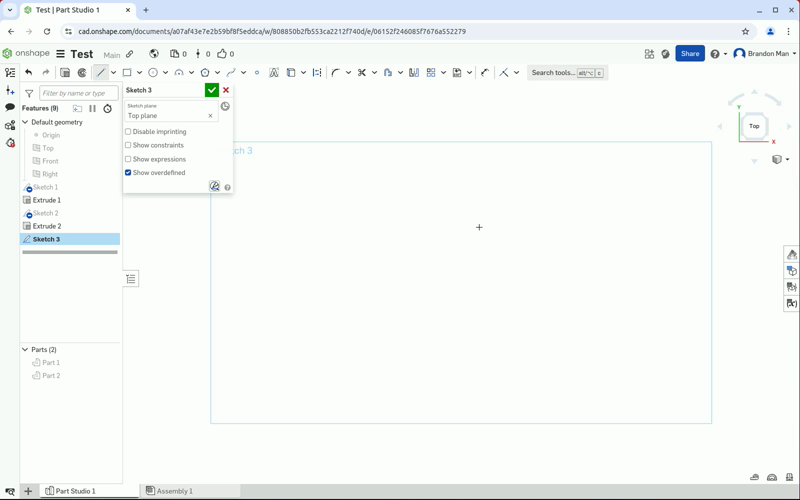
click(479, 226)
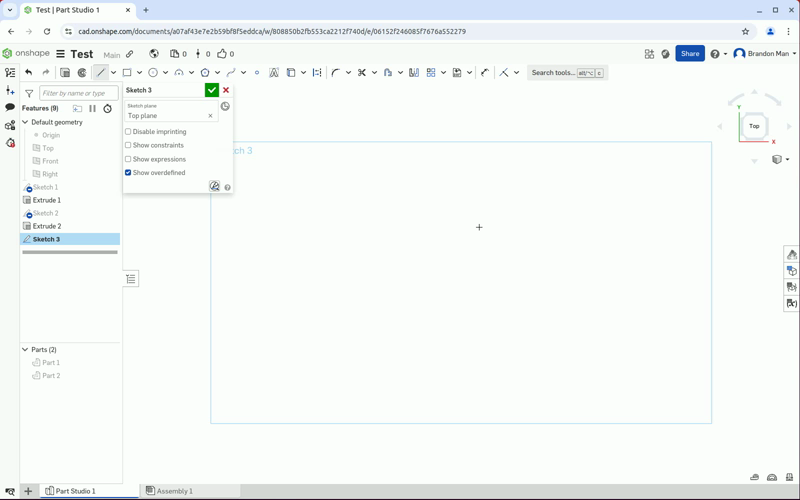
key_up(shift)
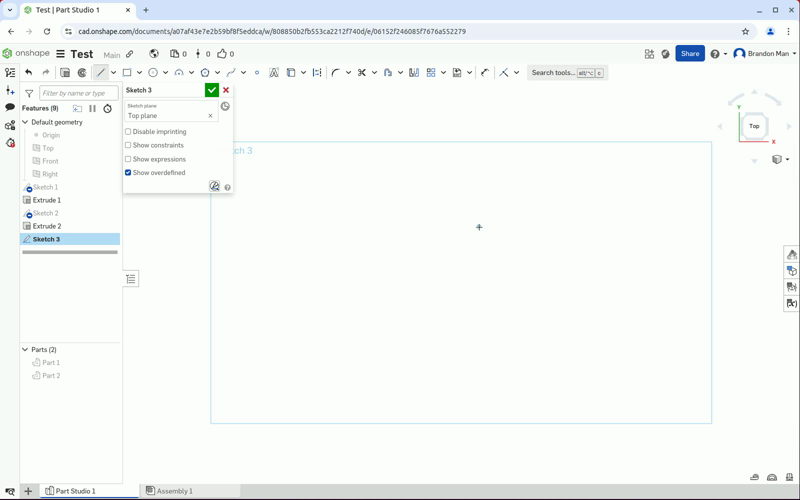
key_down(shift)
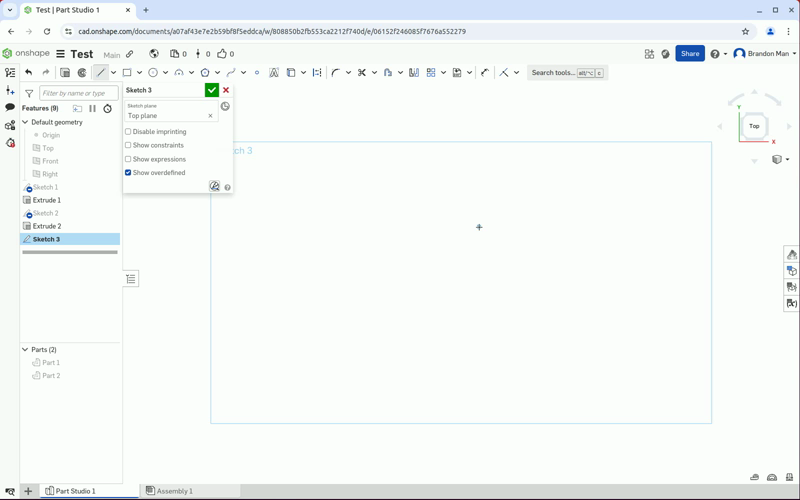
mouse_move(509, 226)
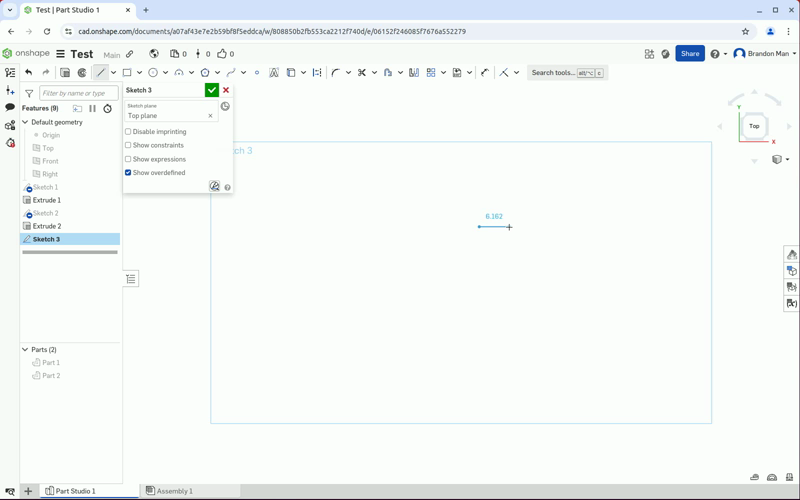
mouse_move(521, 226)
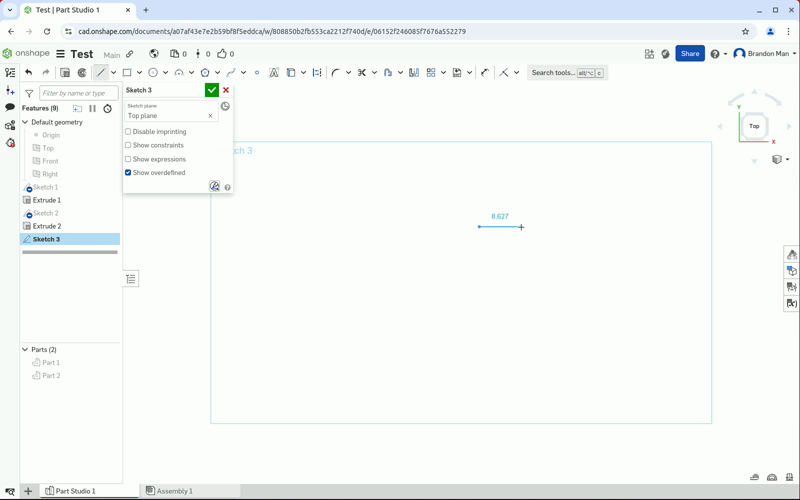
click(521, 226)
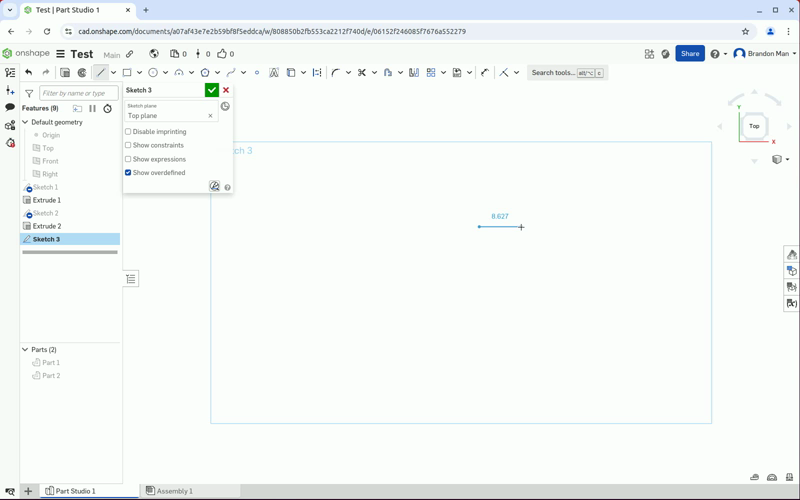
key_up(shift)
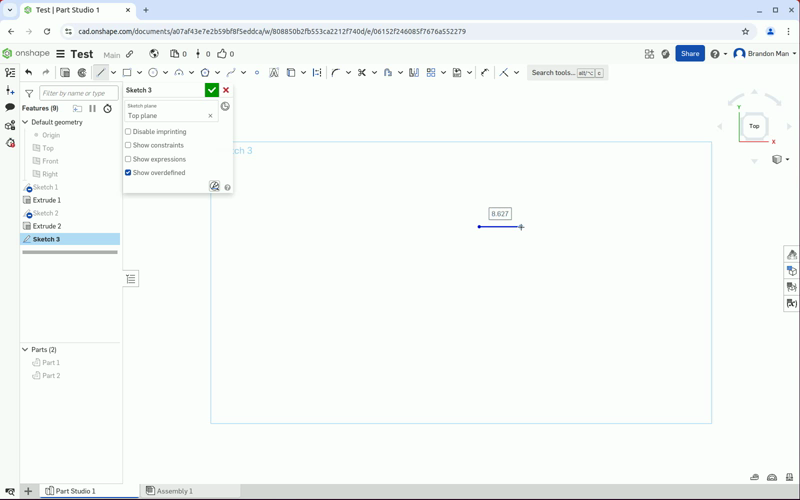
key_down(shift)
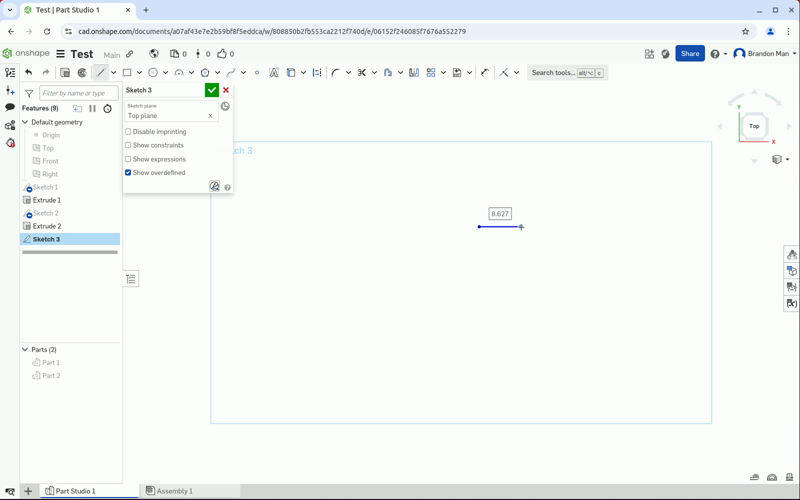
mouse_move(551, 226)
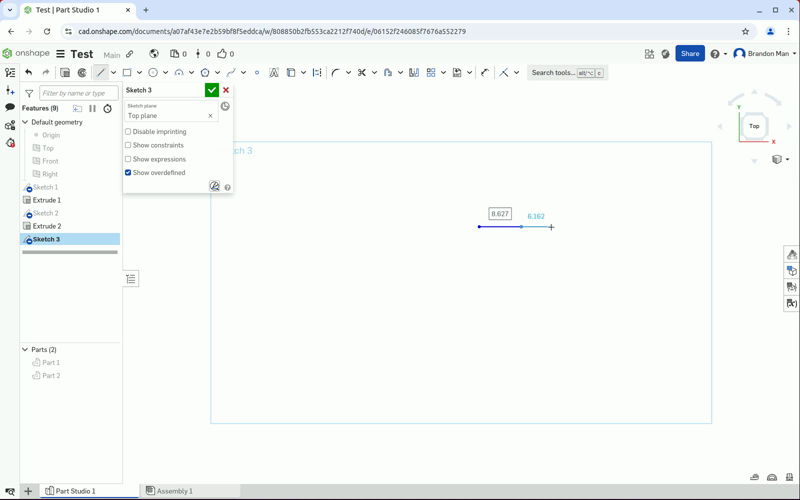
mouse_move(521, 190)
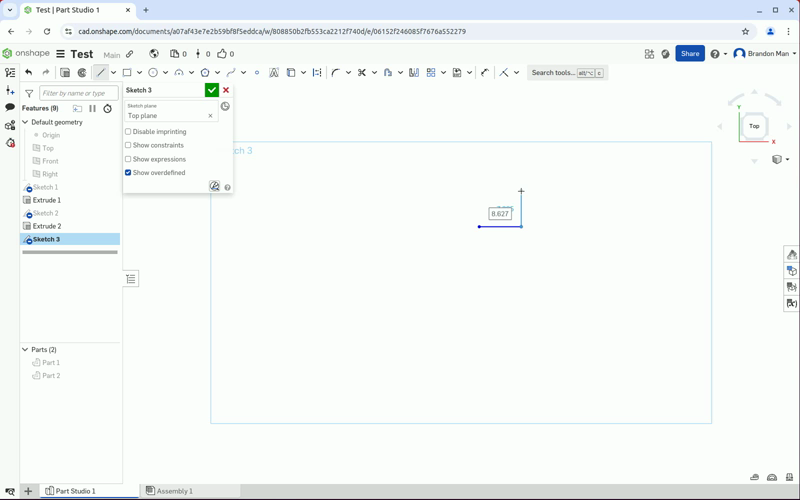
click(521, 190)
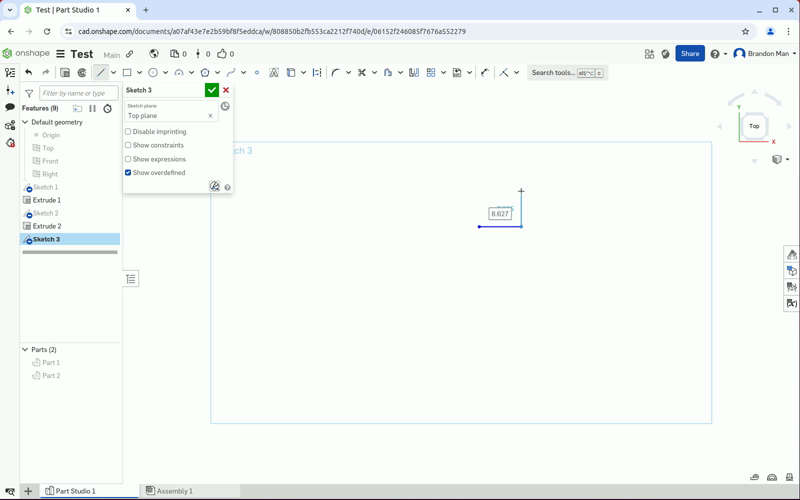
key_up(shift)
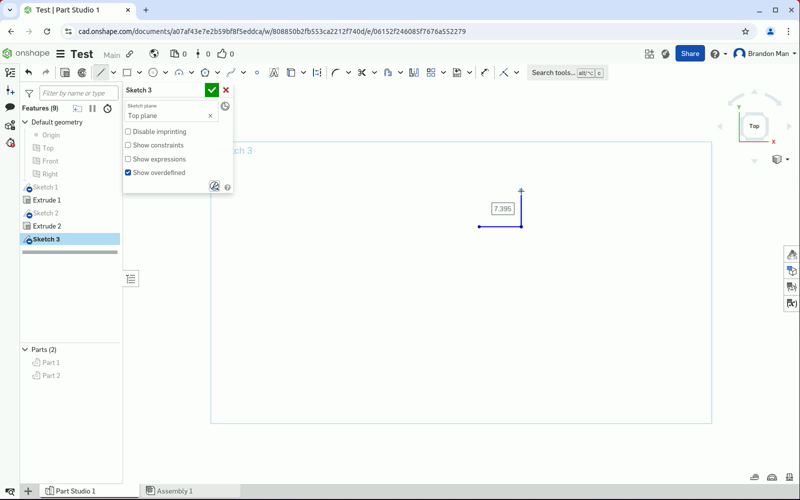
key_down(shift)
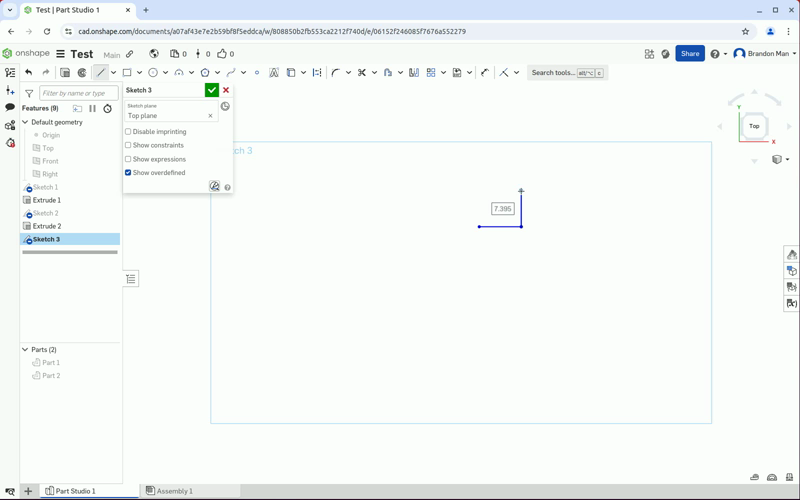
mouse_move(551, 190)
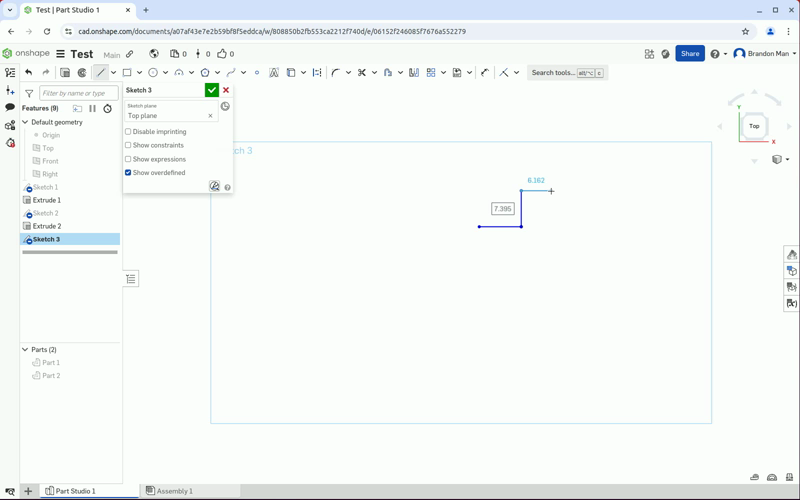
mouse_move(479, 190)
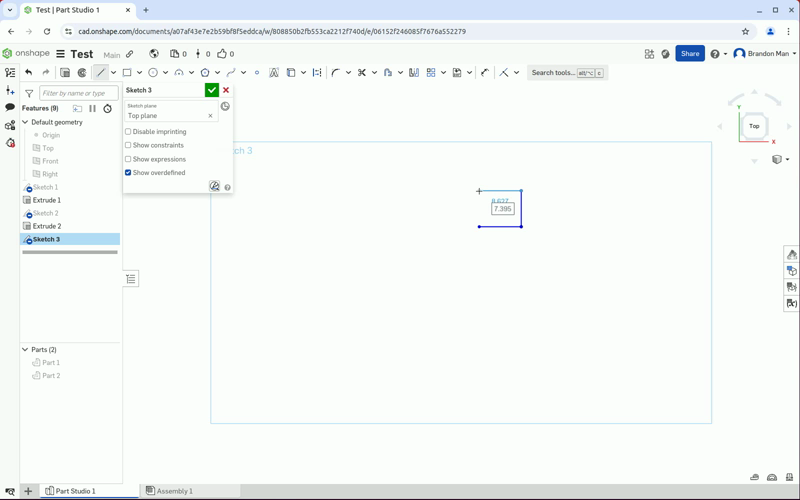
click(479, 190)
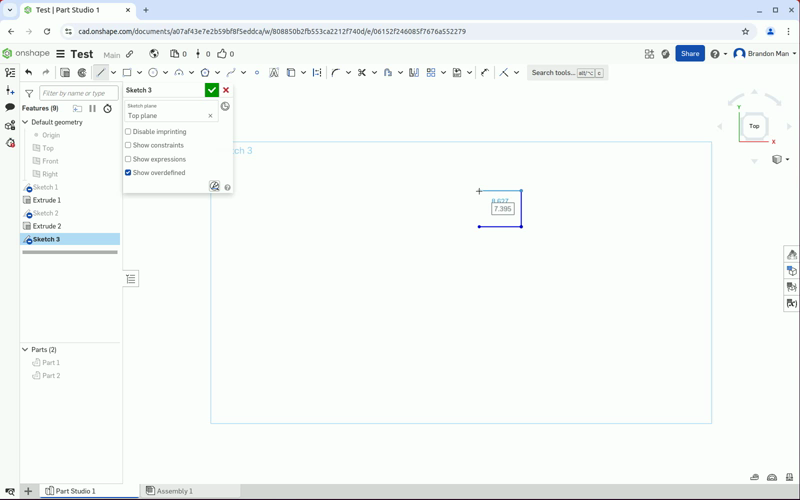
key_up(shift)
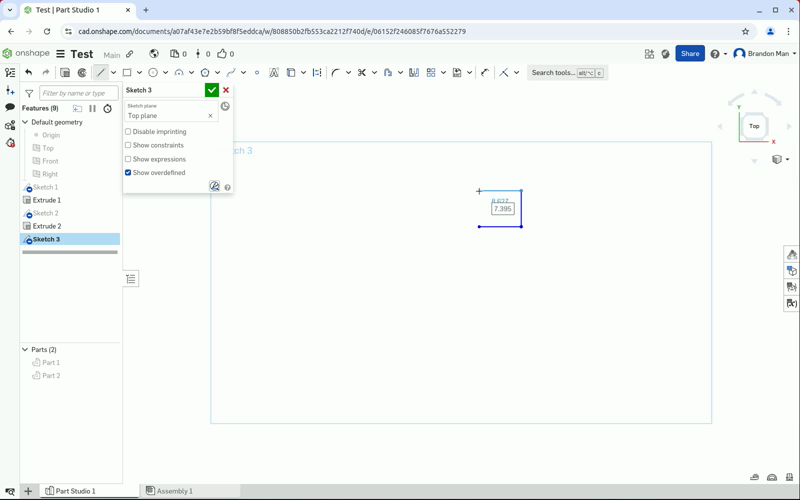
mouse_move(509, 190)
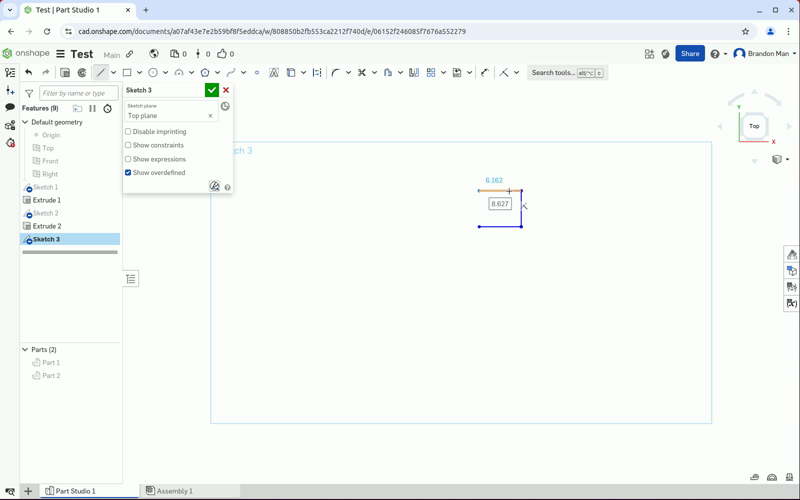
key_down(shift)
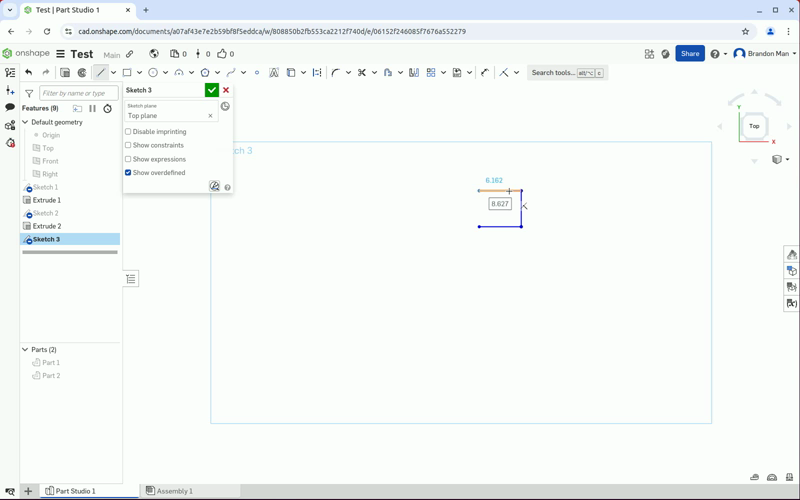
mouse_move(479, 226)
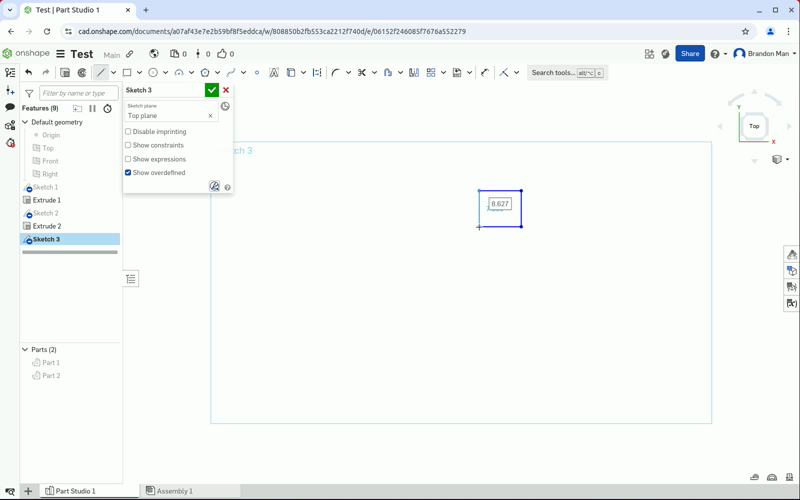
key_up(shift)
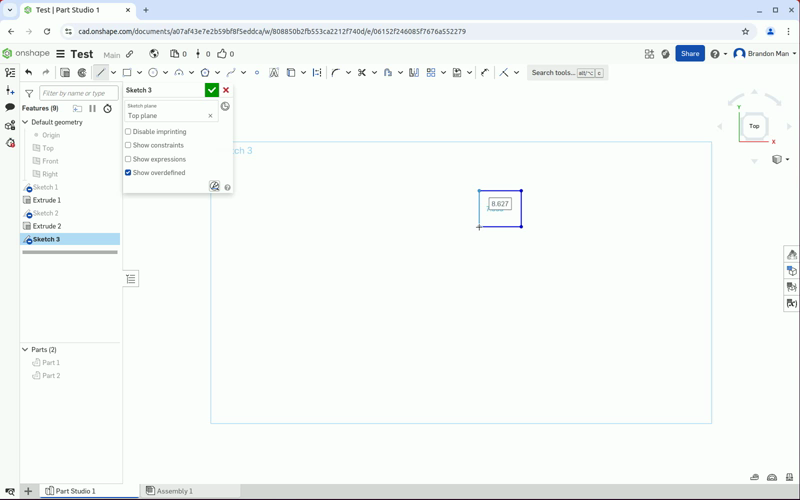
click(479, 226)
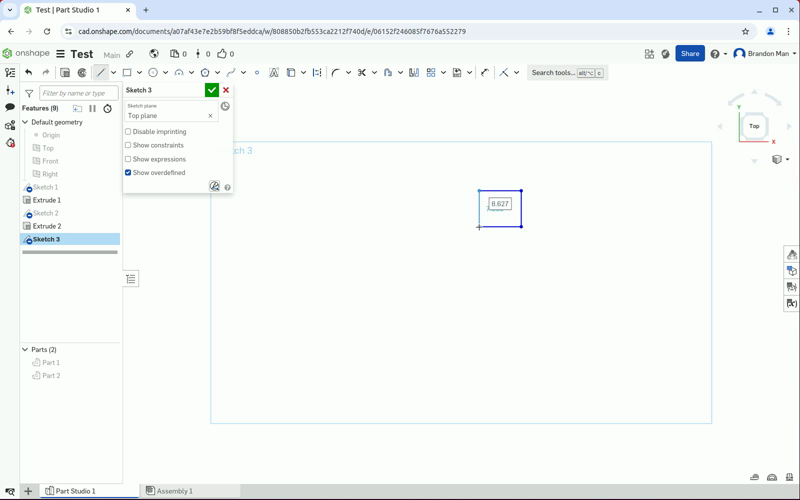
key(esc)
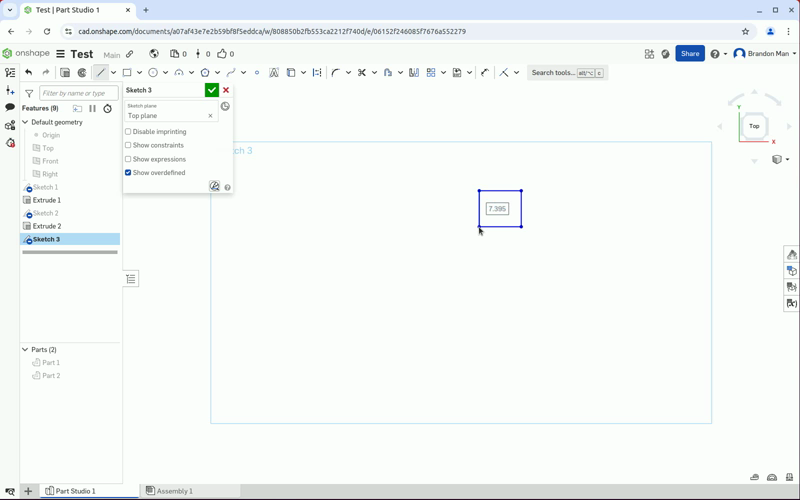
key(l)
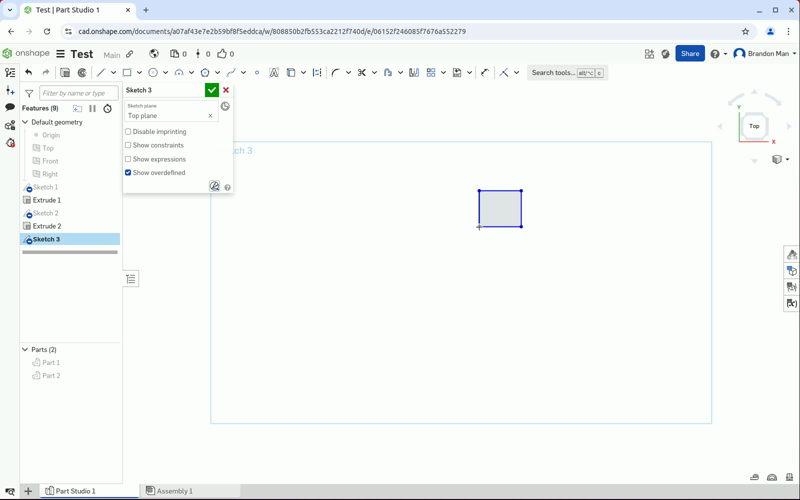
key_down(shift)
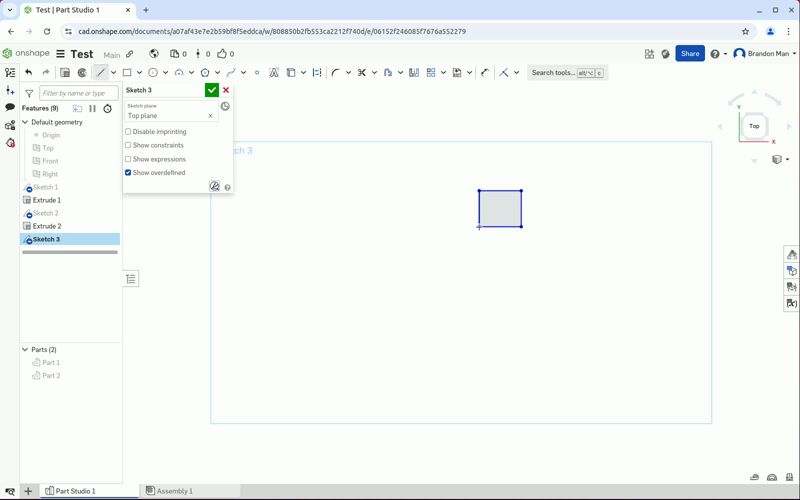
mouse_move(480, 225)
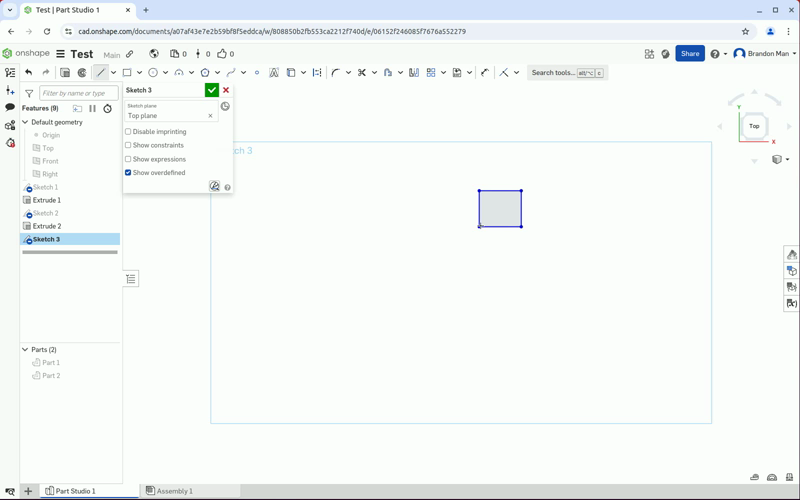
scroll(6)
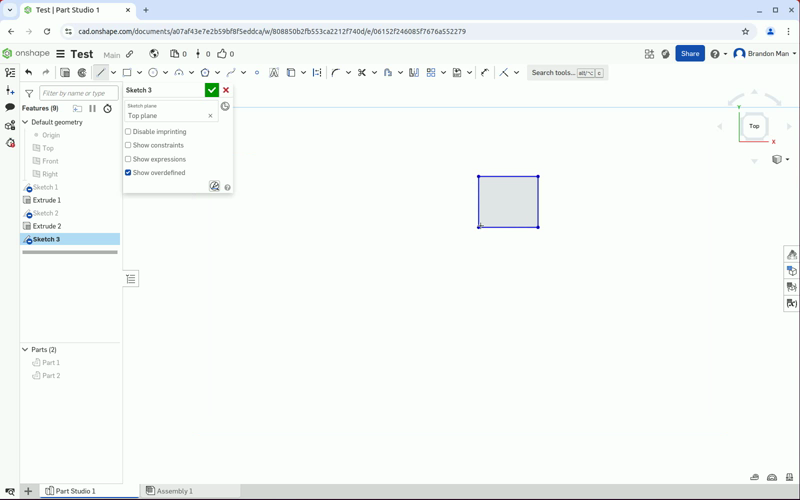
scroll(6)
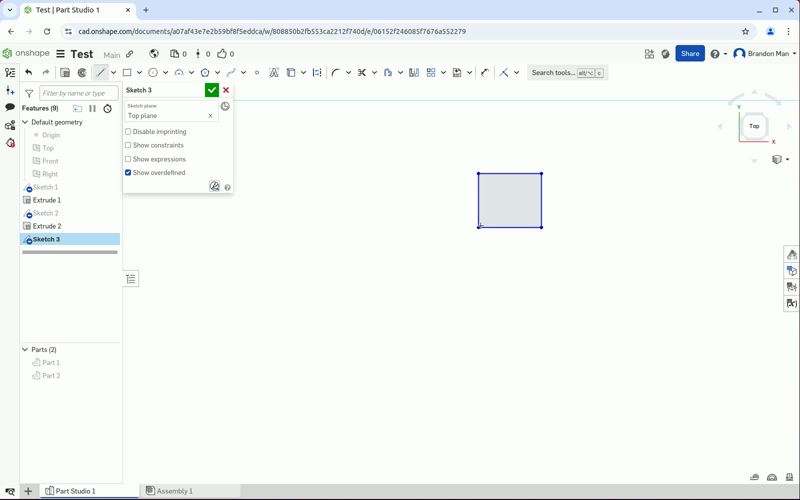
scroll(6)
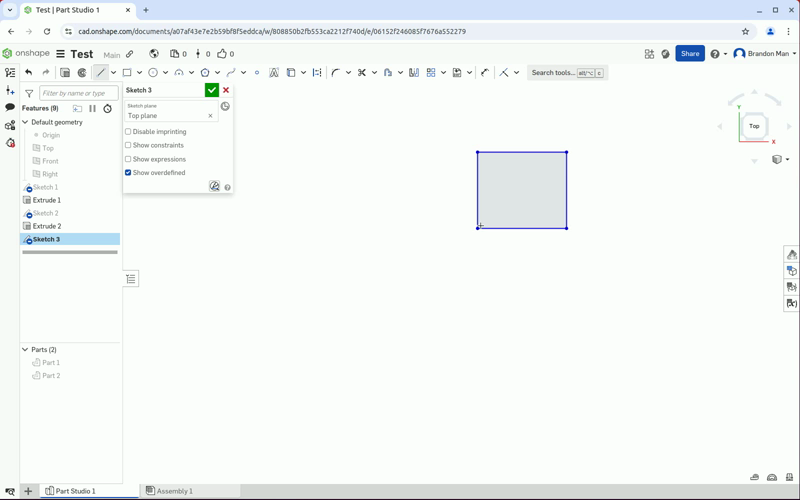
scroll(6)
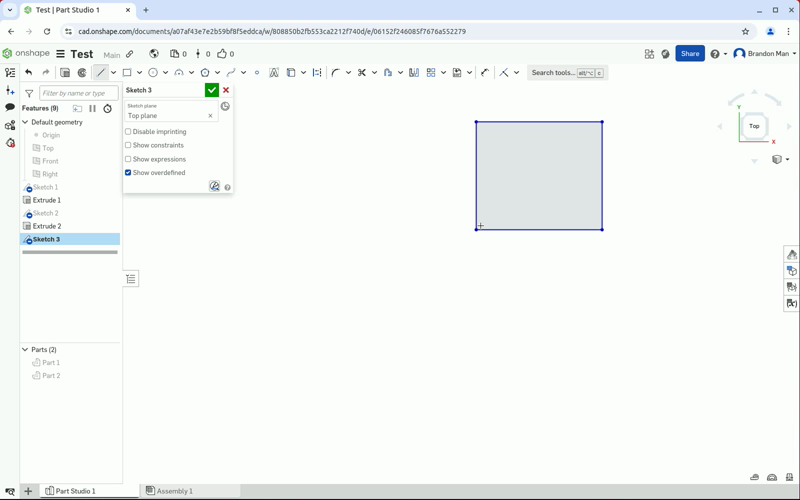
scroll(6)
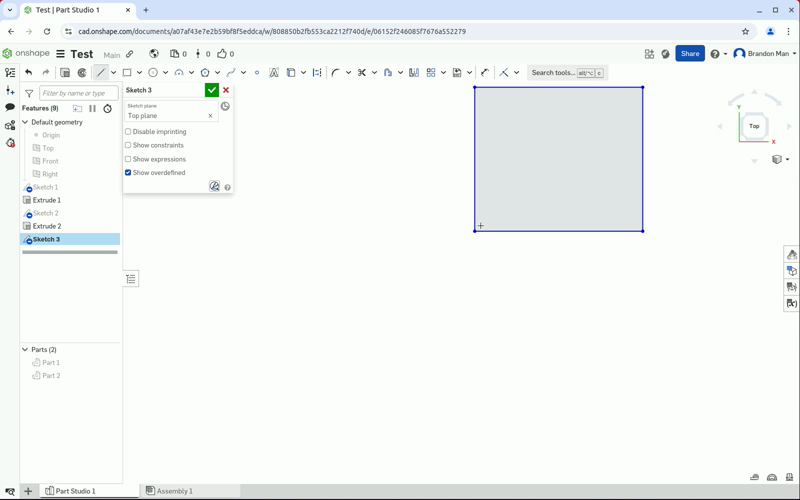
scroll(6)
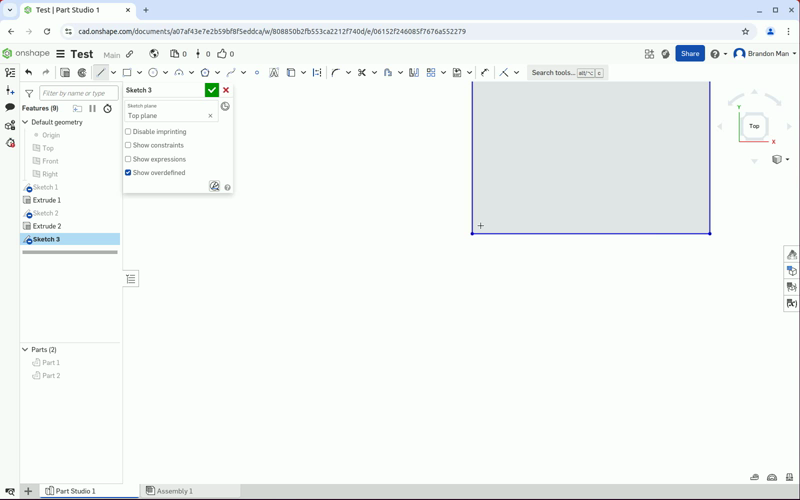
scroll(6)
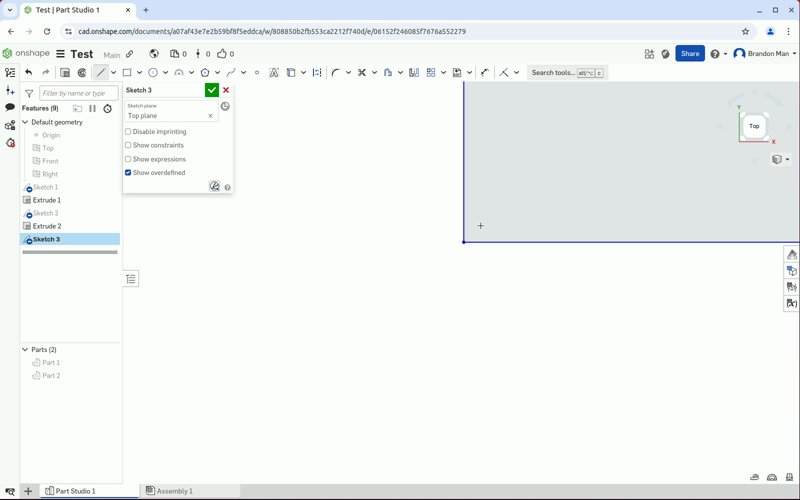
click(480, 225)
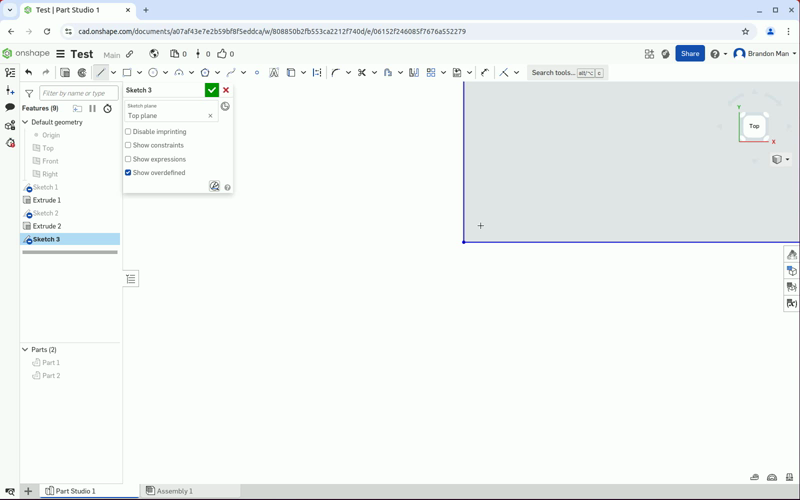
scroll(-6)
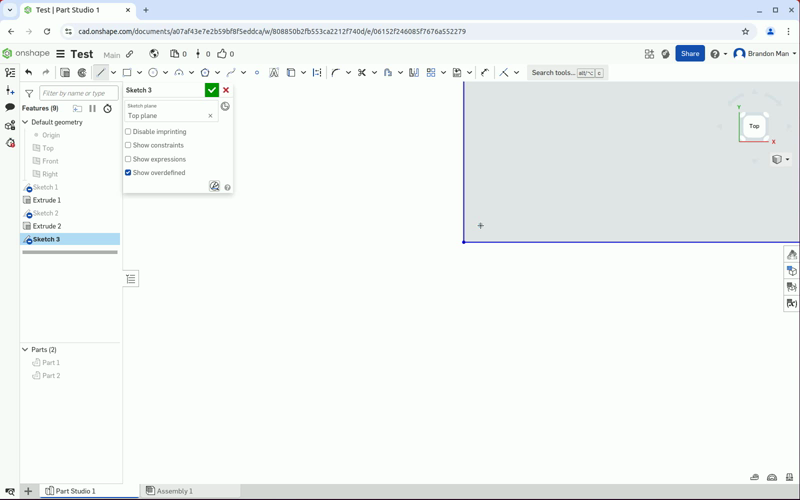
scroll(-6)
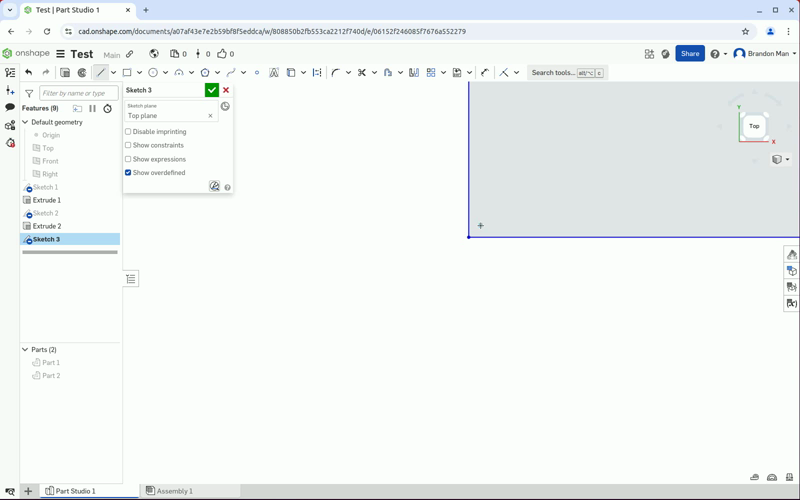
scroll(-6)
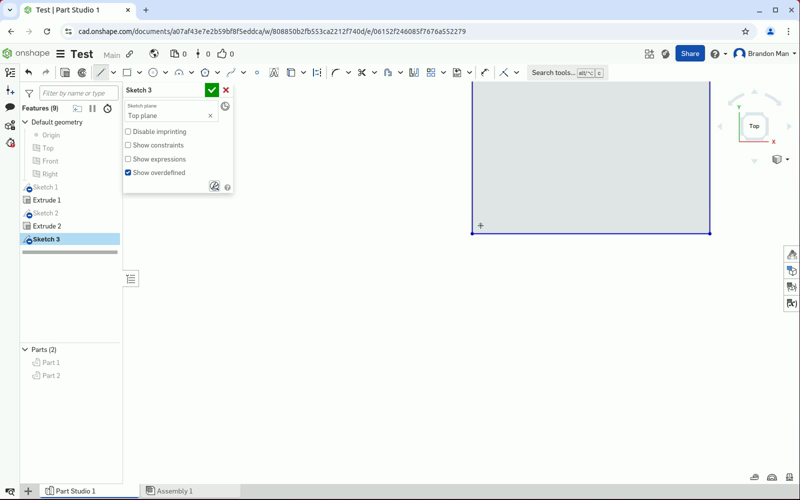
scroll(-6)
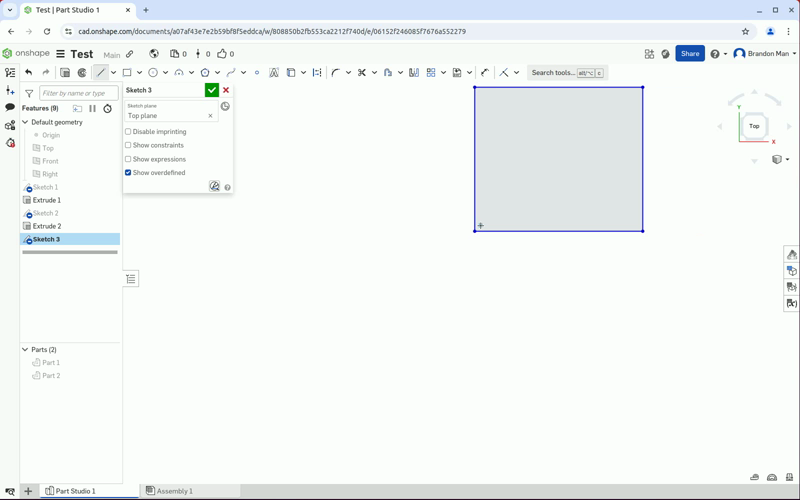
scroll(-6)
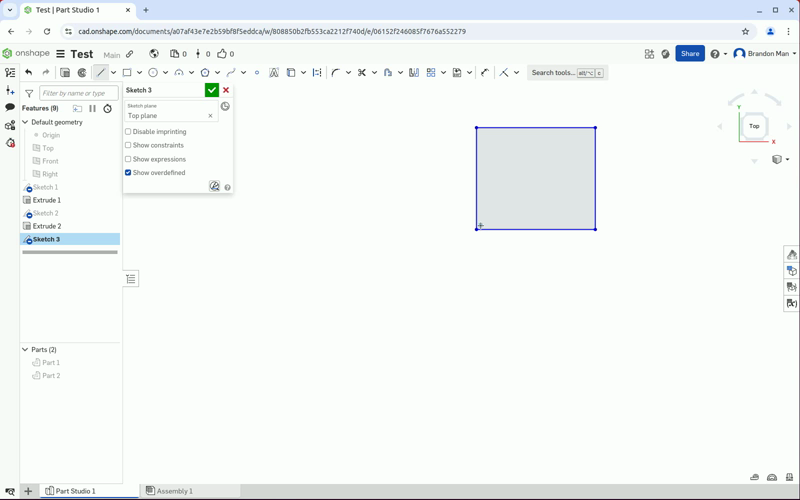
scroll(-6)
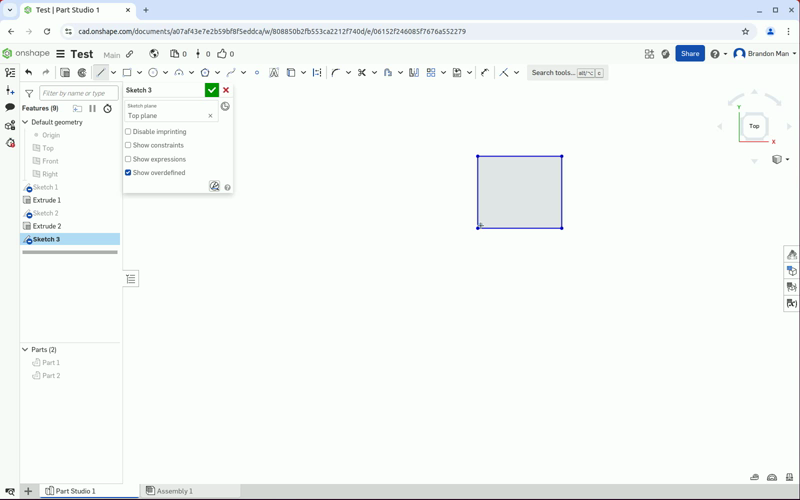
scroll(-6)
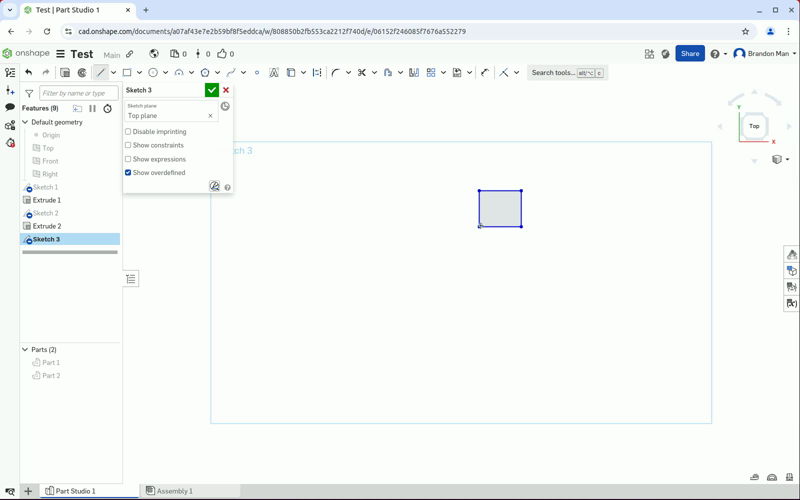
key_up(shift)
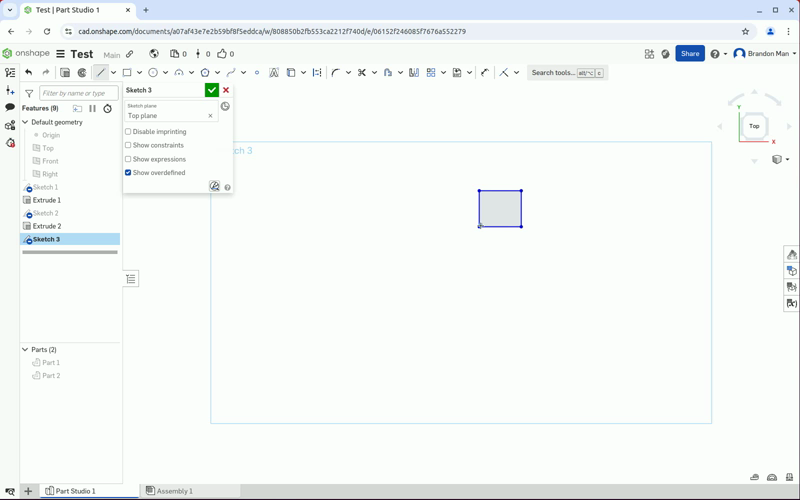
key_down(shift)
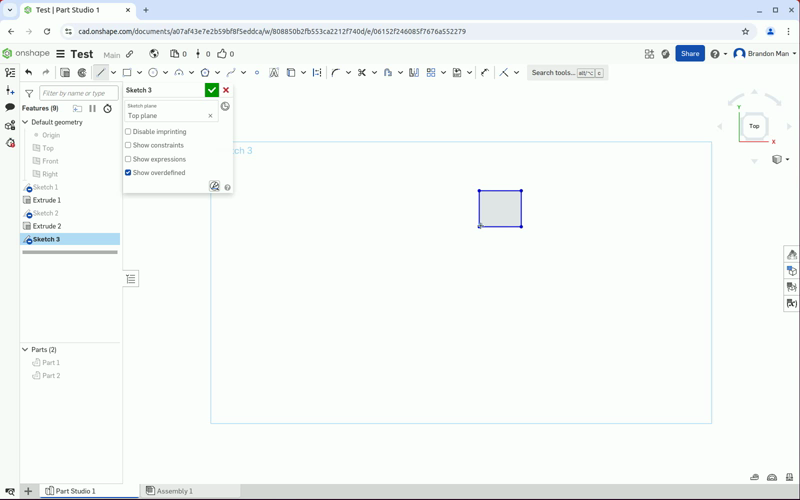
mouse_move(510, 225)
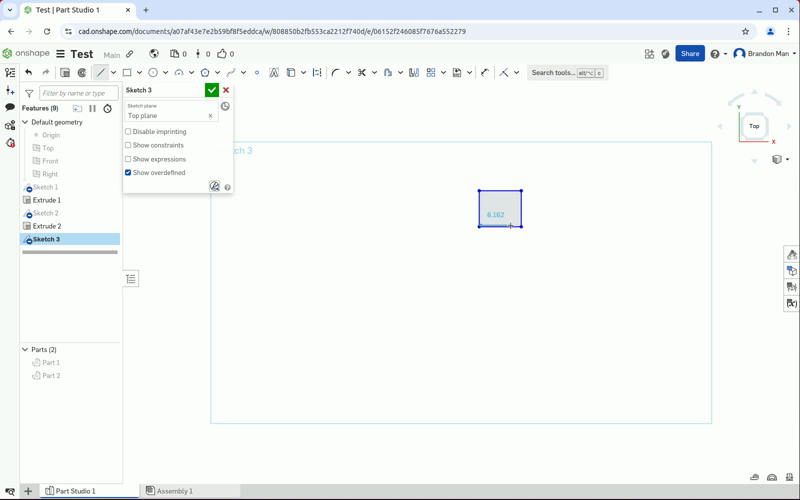
mouse_move(519, 225)
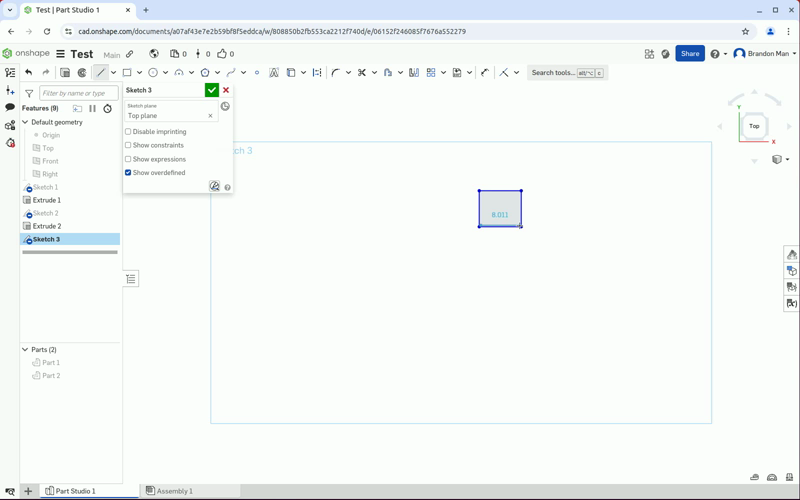
scroll(6)
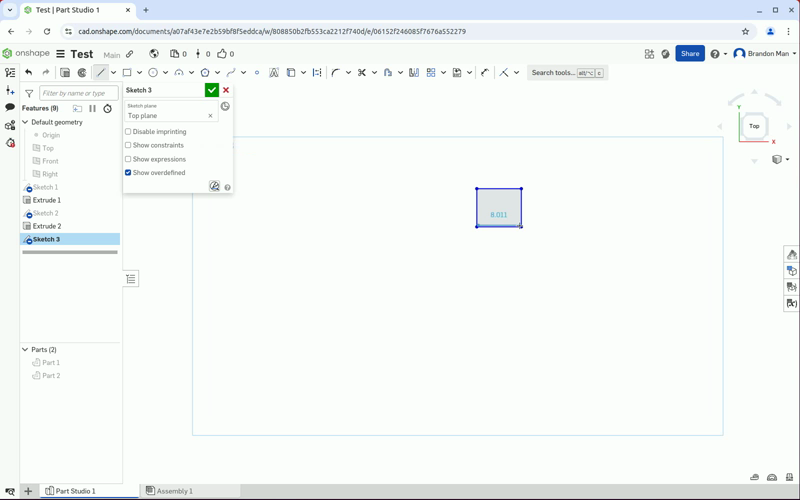
scroll(6)
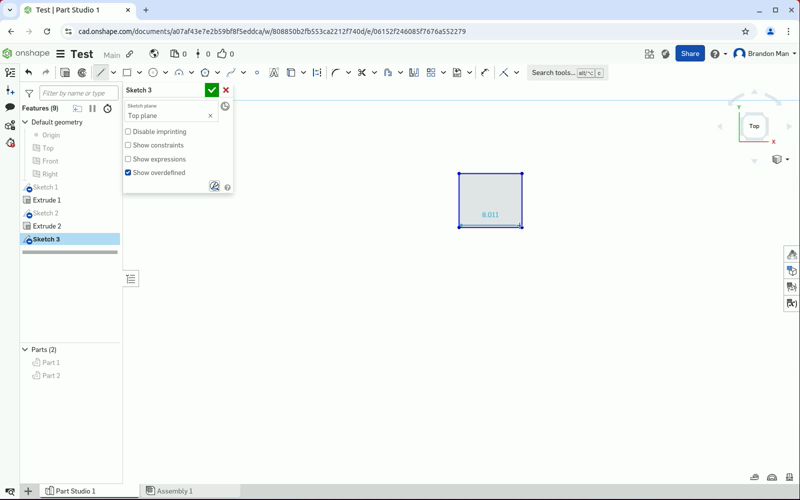
scroll(6)
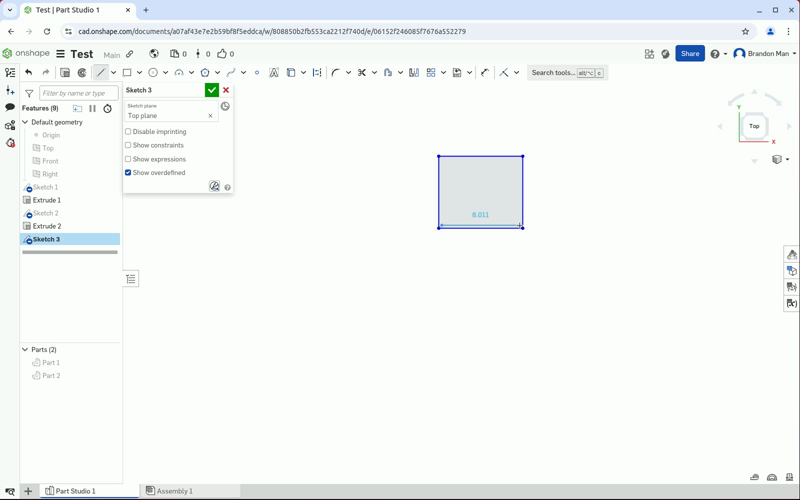
scroll(6)
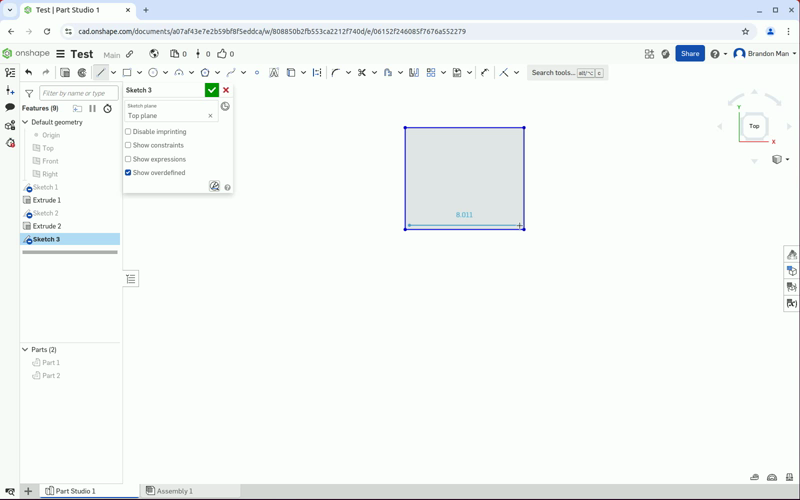
scroll(6)
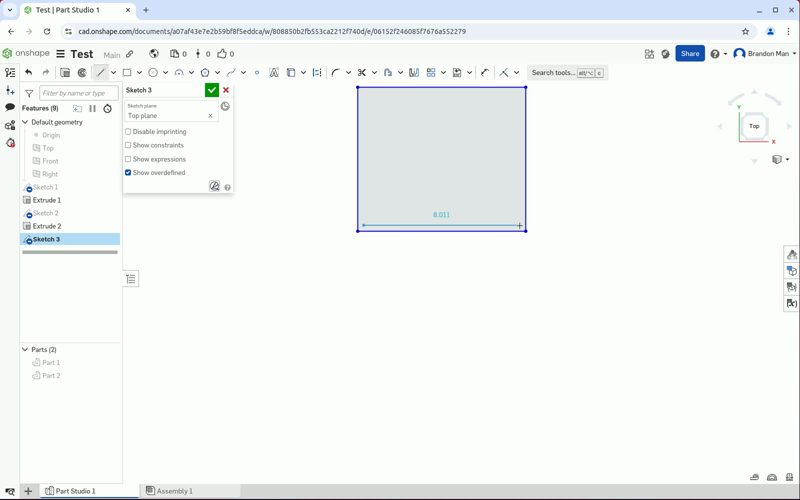
scroll(6)
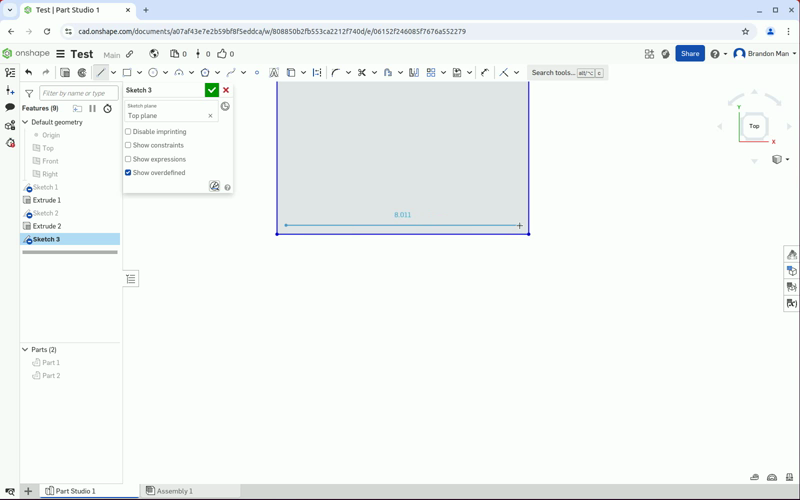
scroll(6)
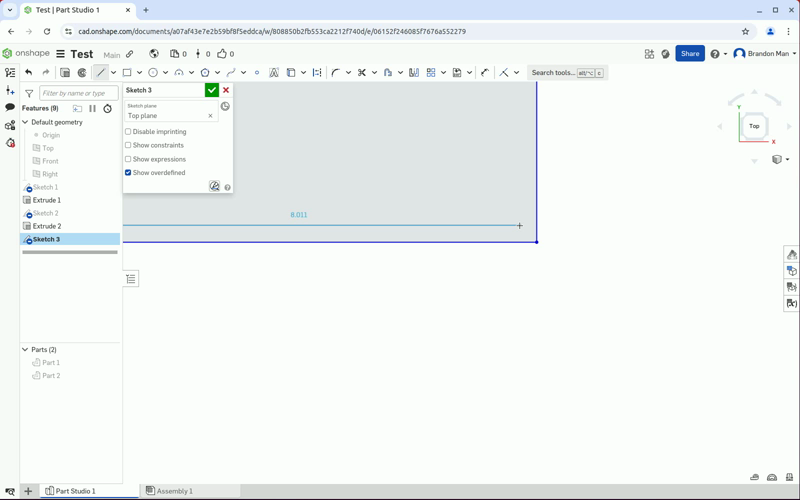
click(519, 225)
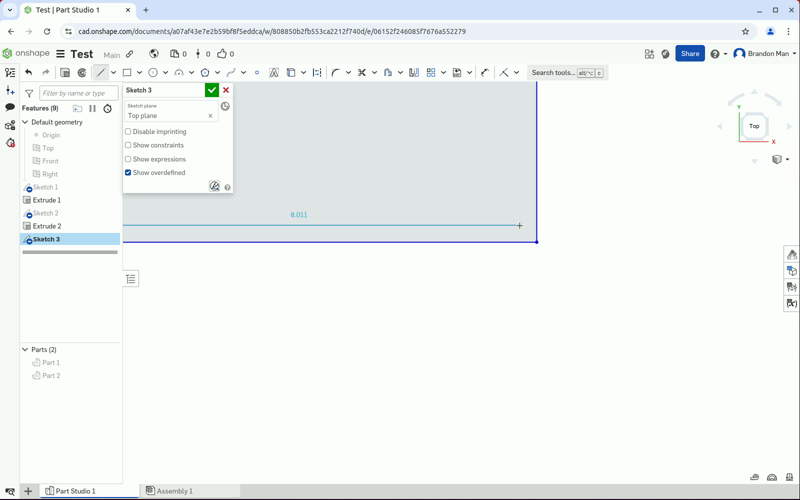
scroll(-6)
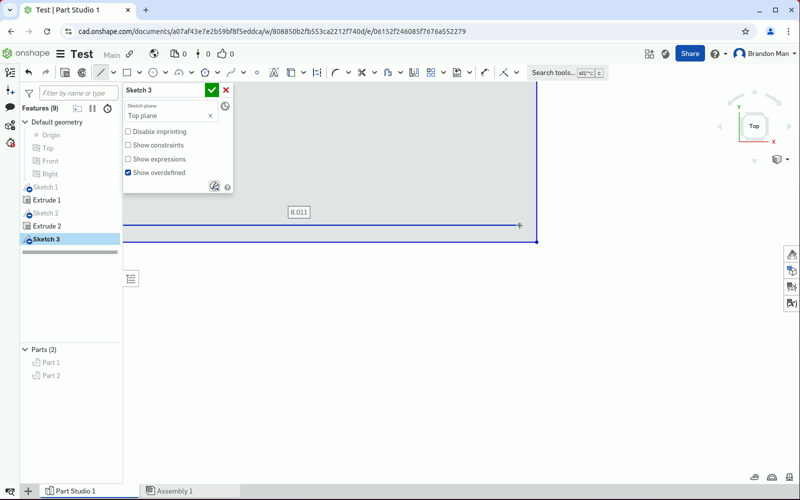
scroll(-6)
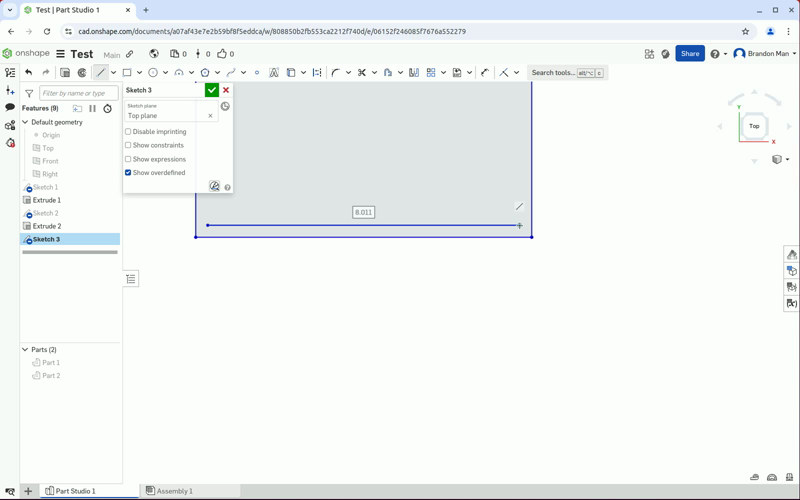
scroll(-6)
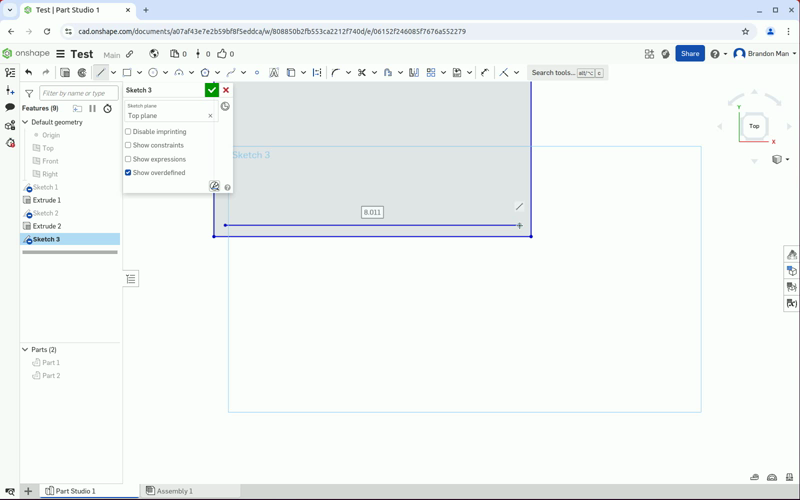
scroll(-6)
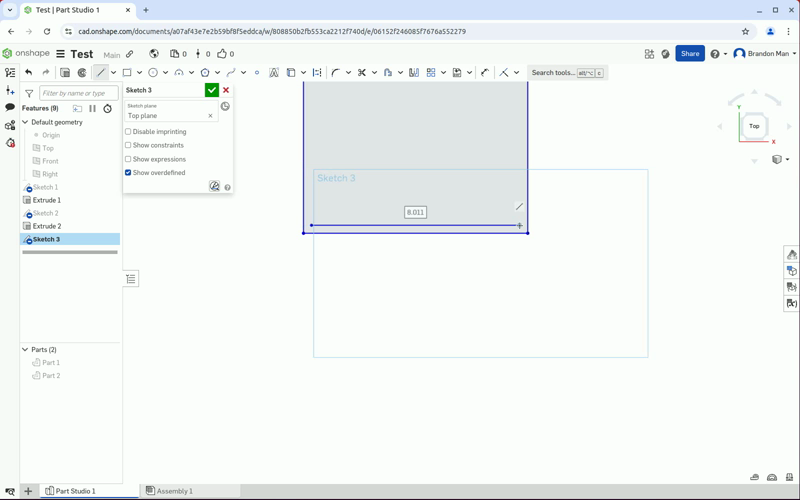
scroll(-6)
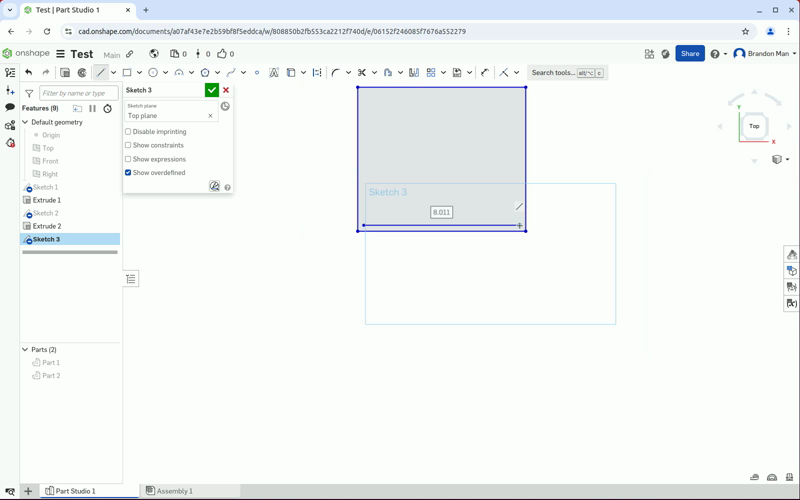
scroll(-6)
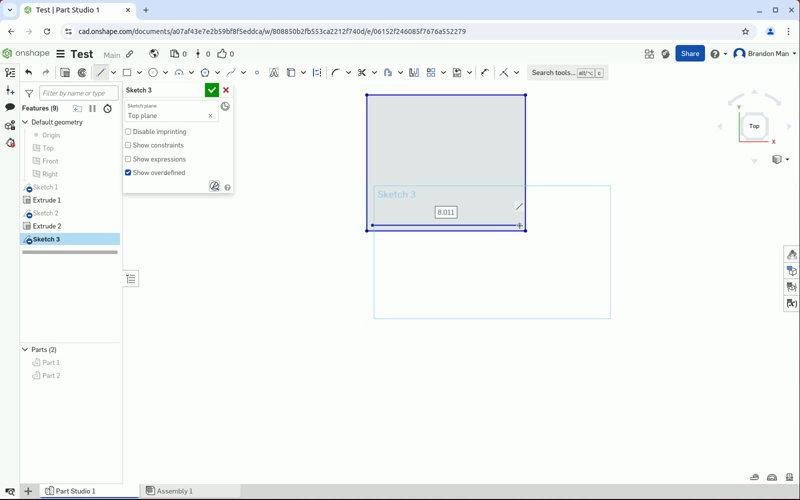
scroll(-6)
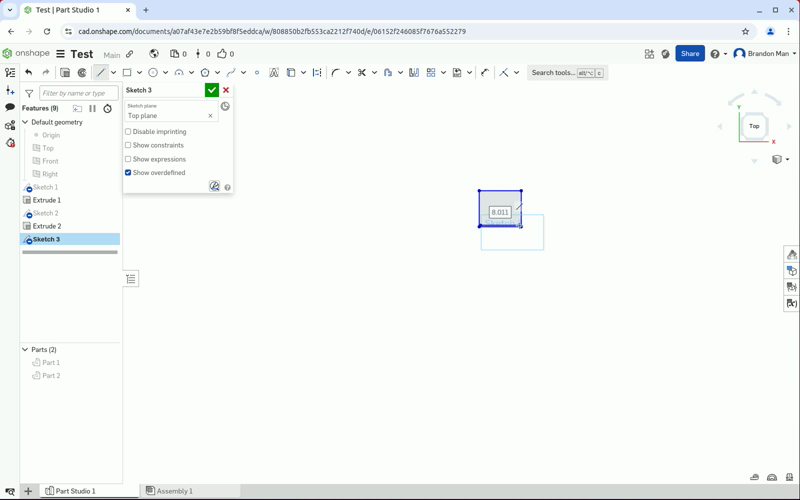
key_up(shift)
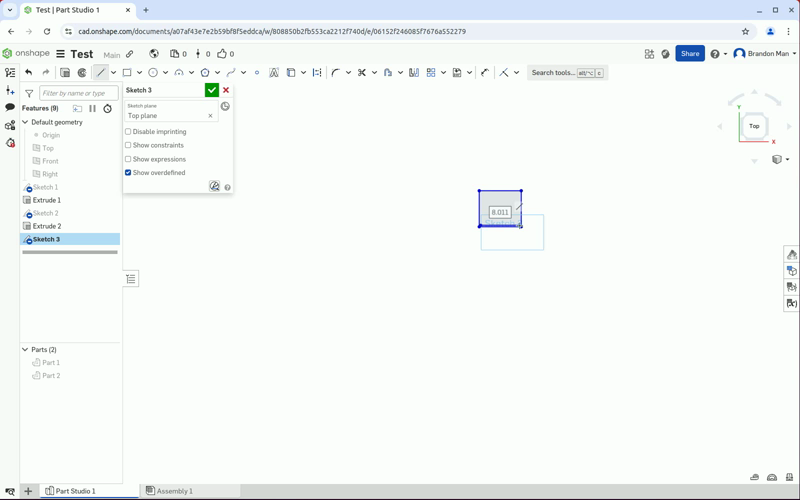
key_down(shift)
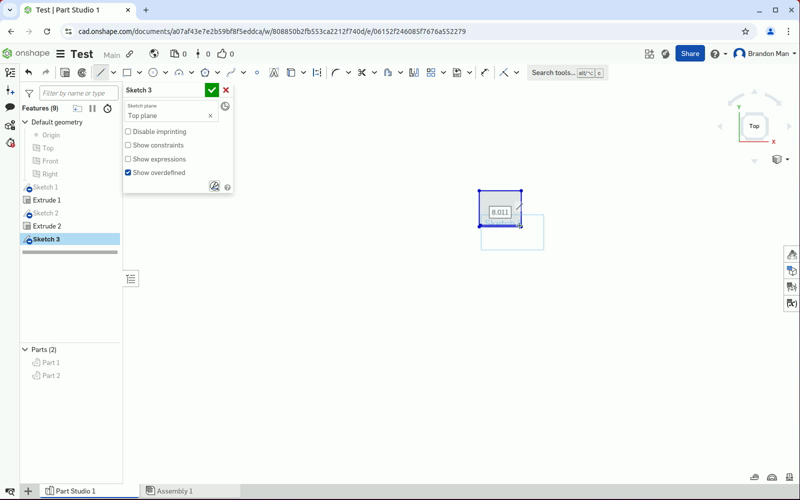
mouse_move(549, 225)
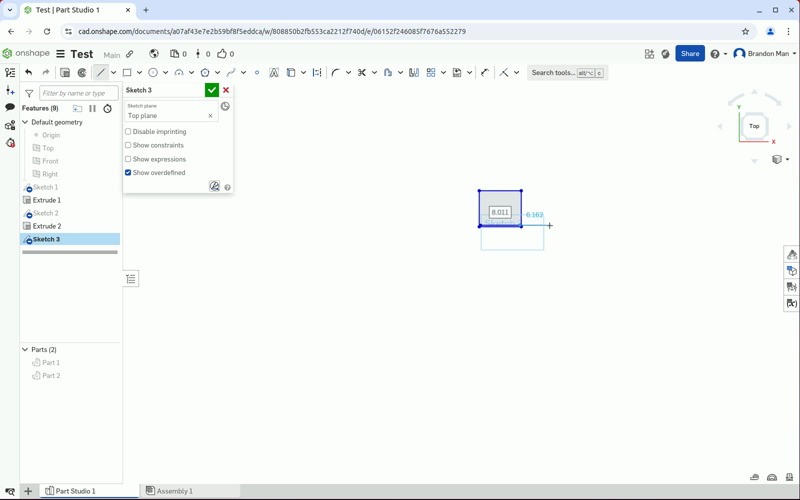
mouse_move(519, 192)
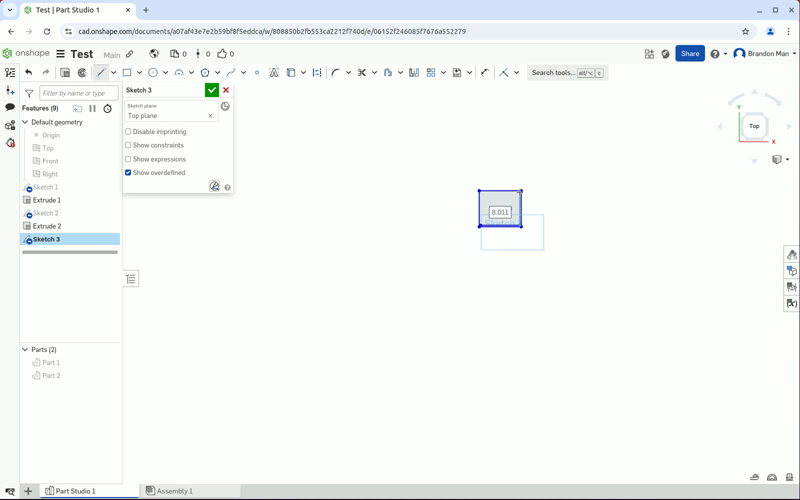
scroll(6)
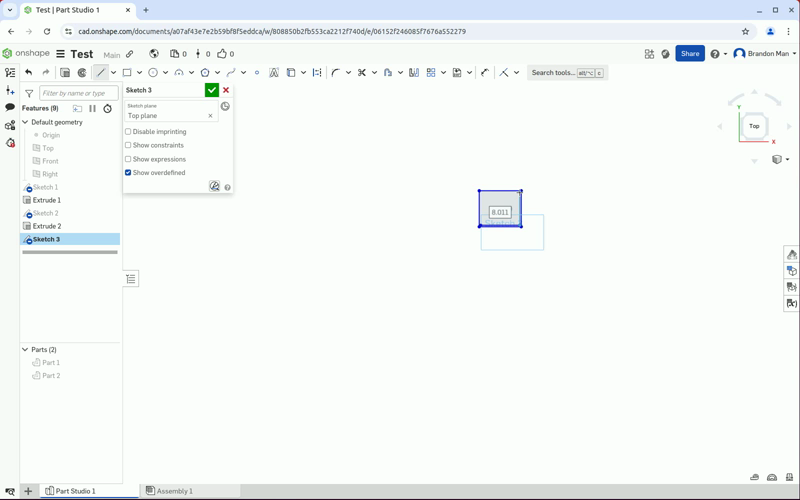
scroll(6)
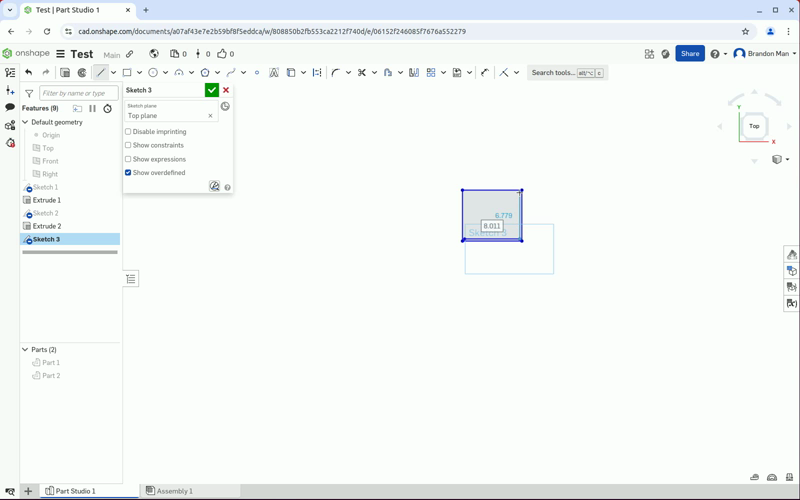
scroll(6)
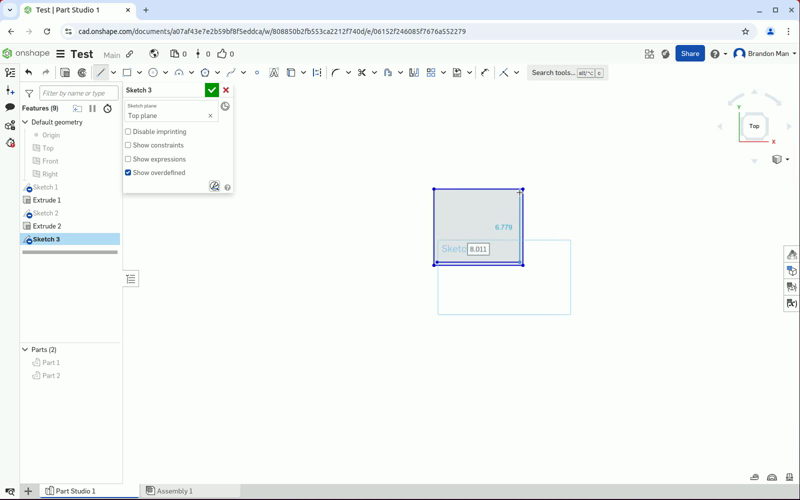
scroll(6)
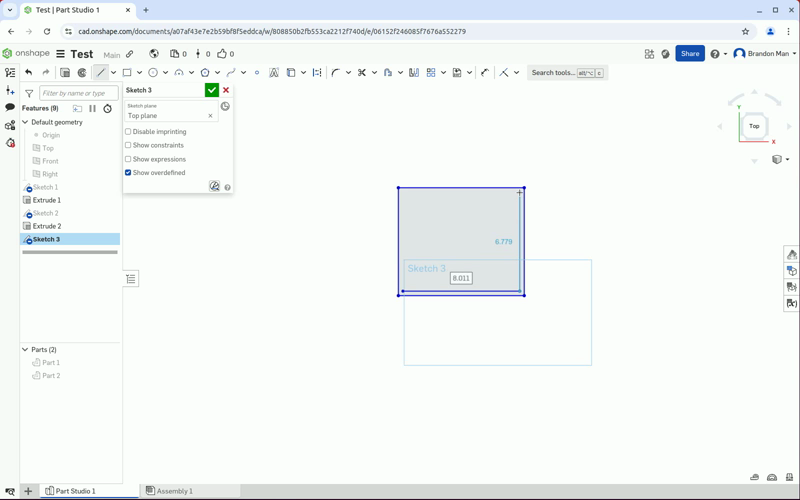
scroll(6)
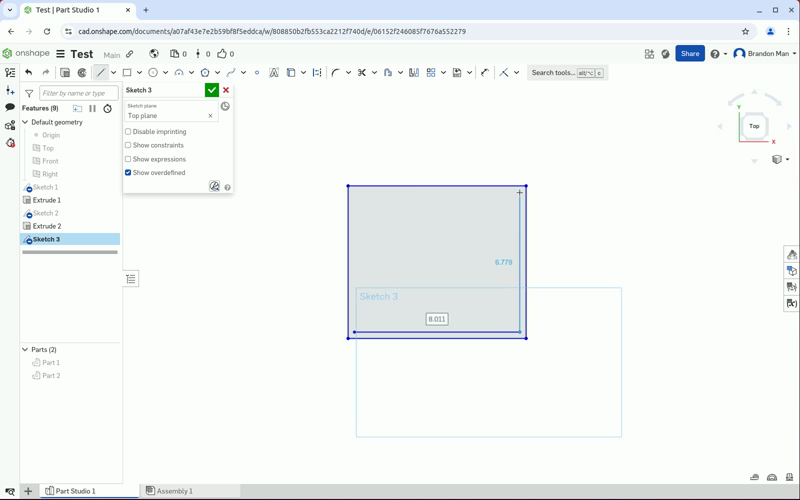
scroll(6)
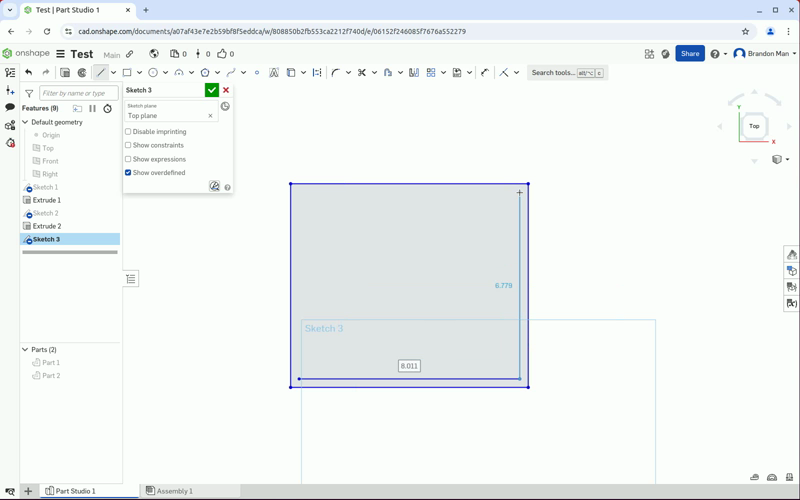
scroll(6)
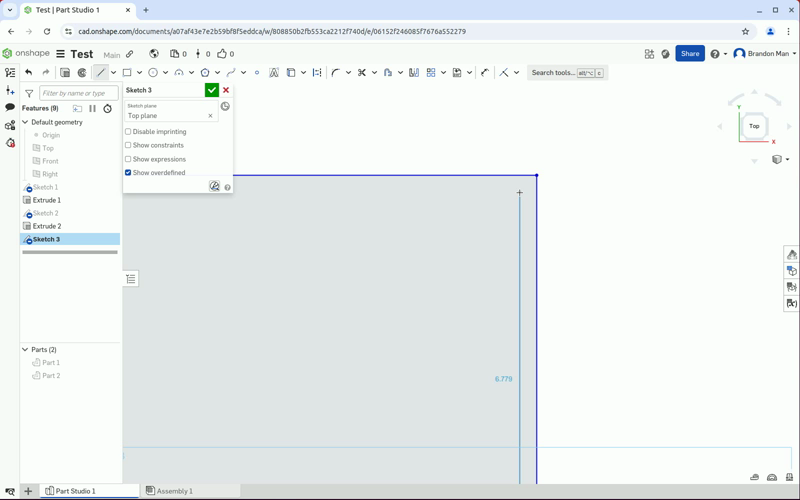
click(519, 192)
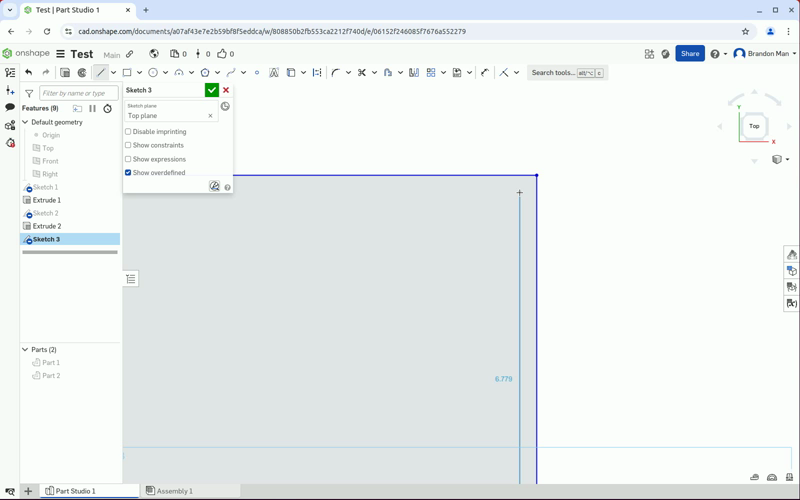
scroll(-6)
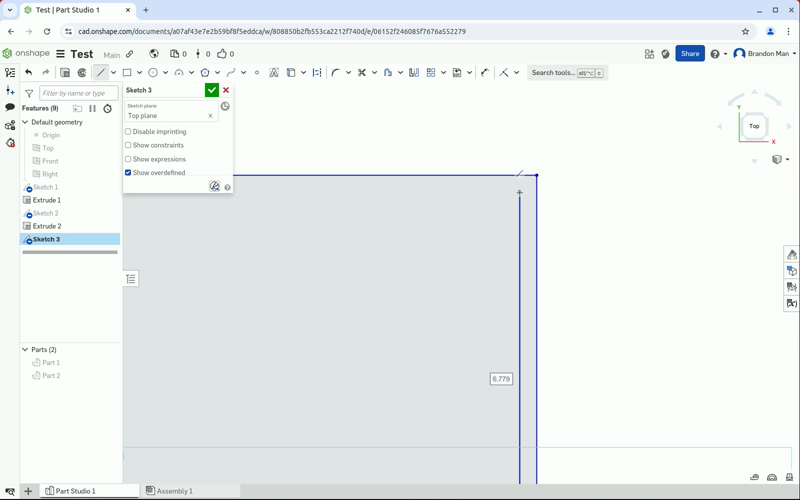
scroll(-6)
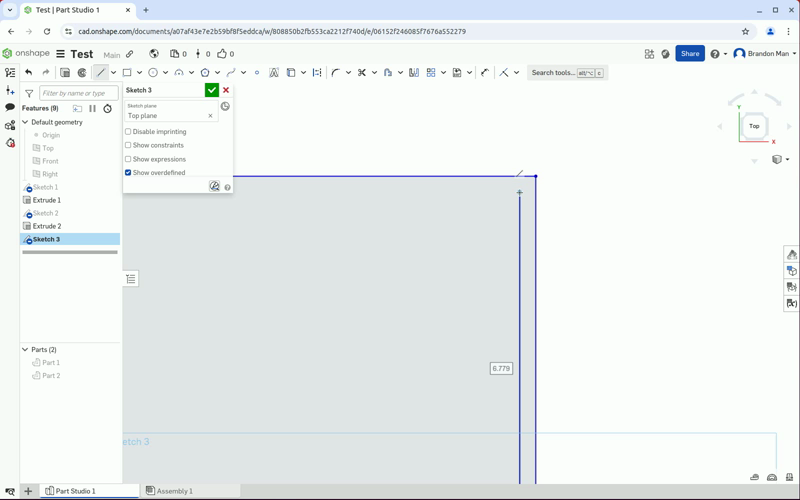
scroll(-6)
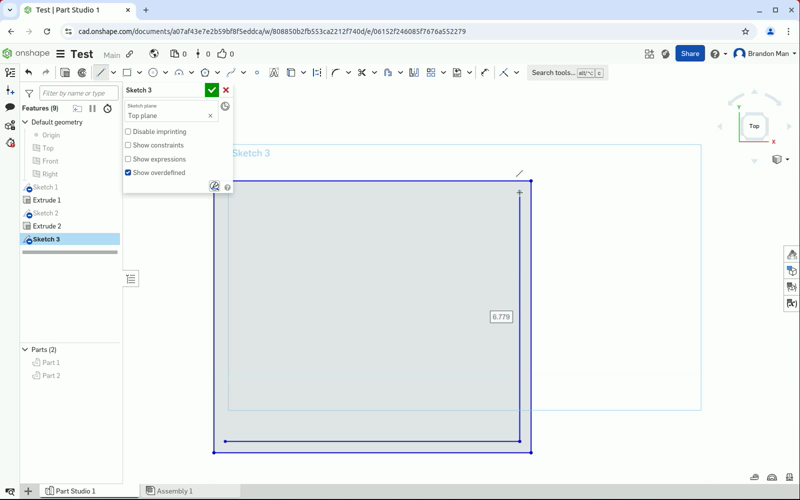
scroll(-6)
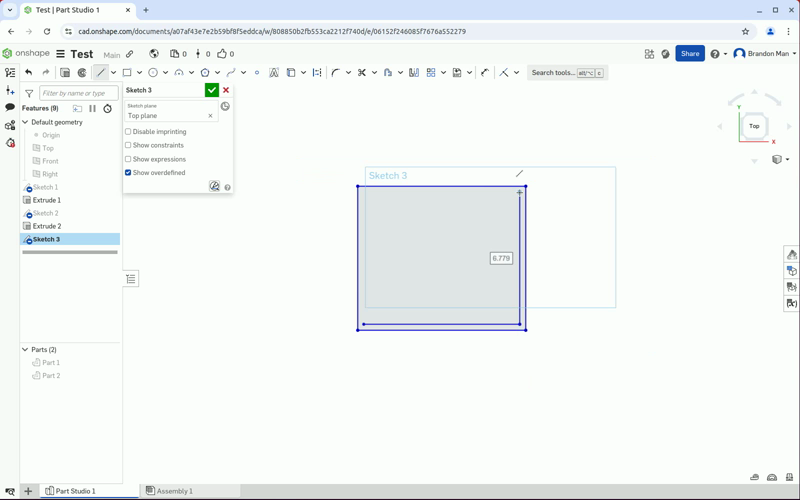
scroll(-6)
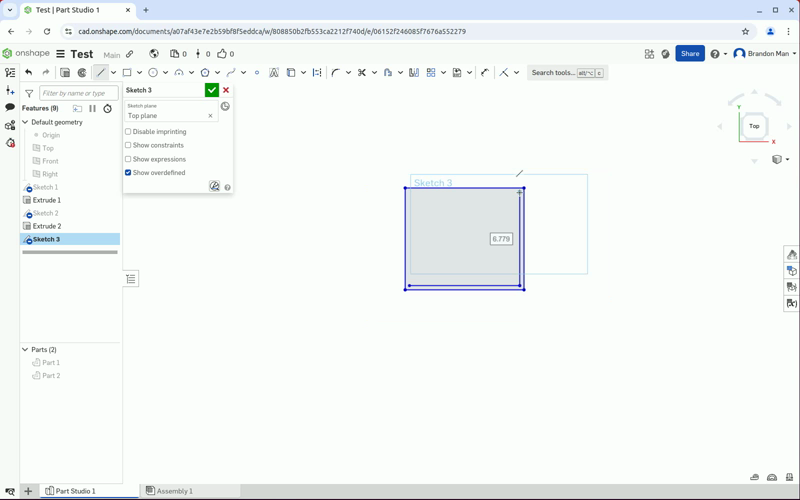
scroll(-6)
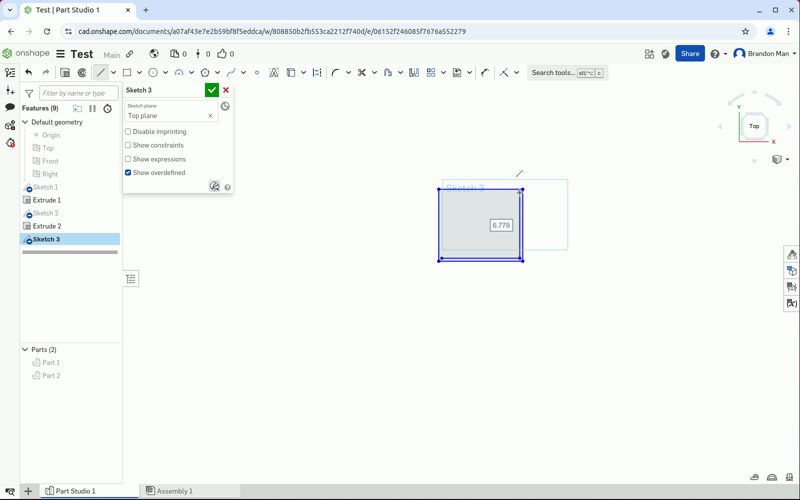
scroll(-6)
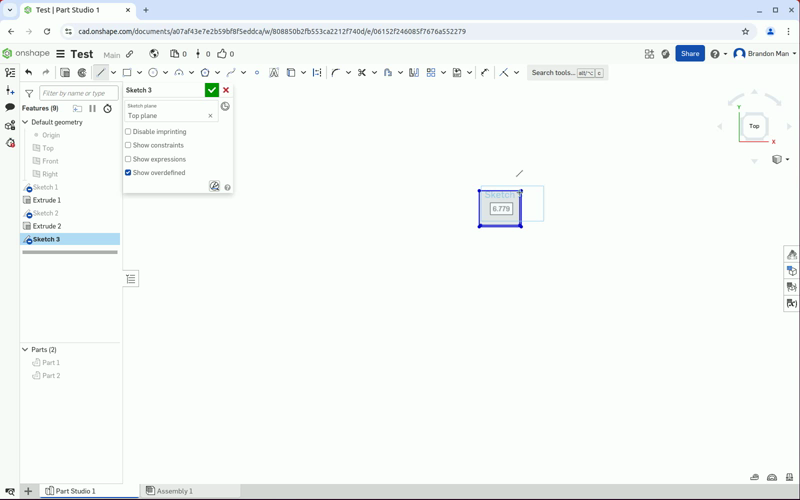
key_up(shift)
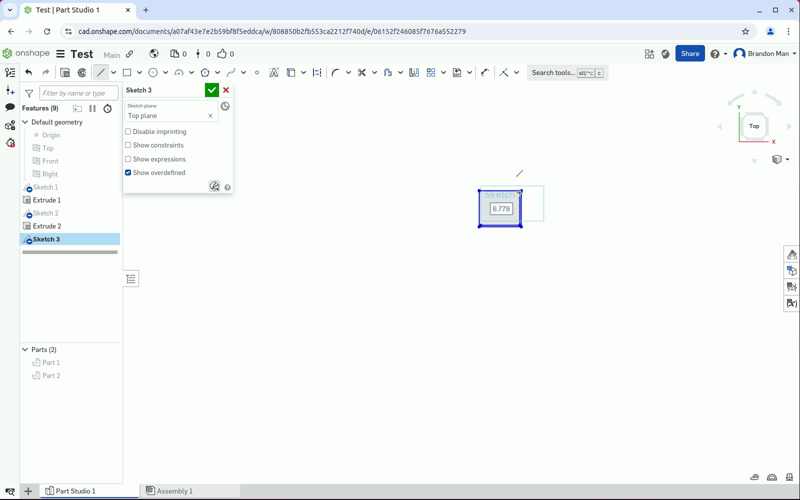
key_down(shift)
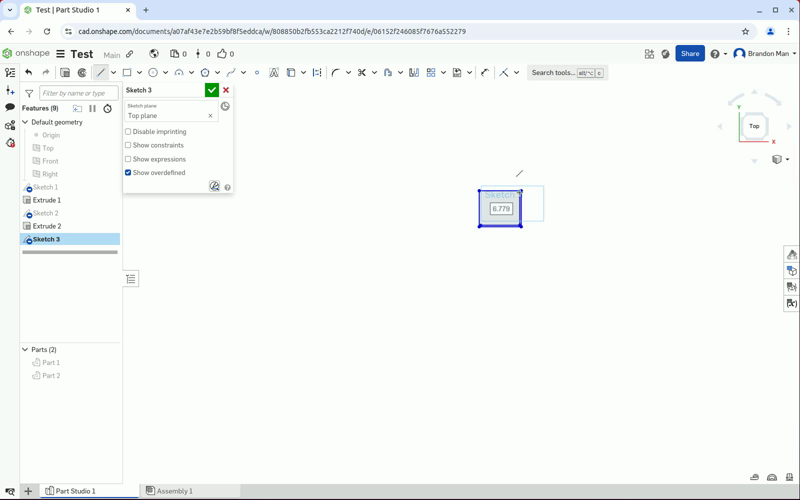
mouse_move(549, 192)
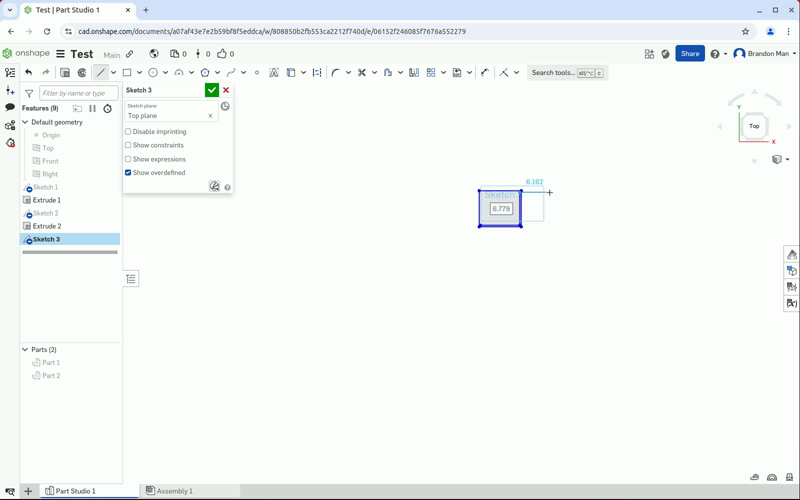
mouse_move(480, 192)
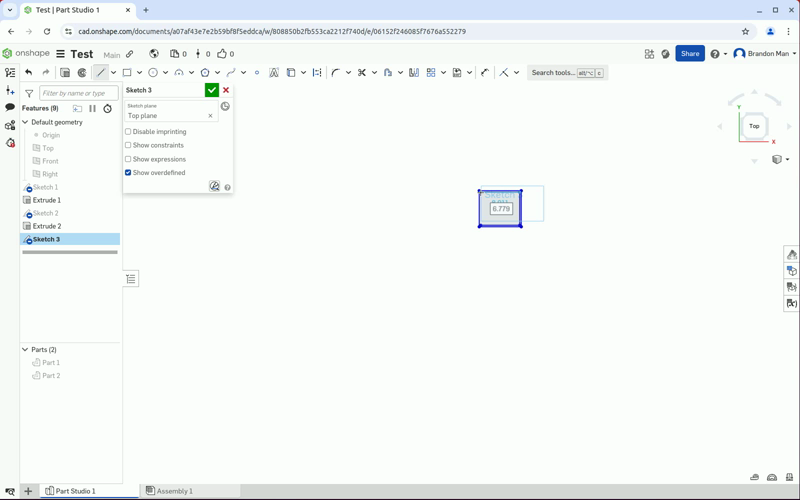
scroll(6)
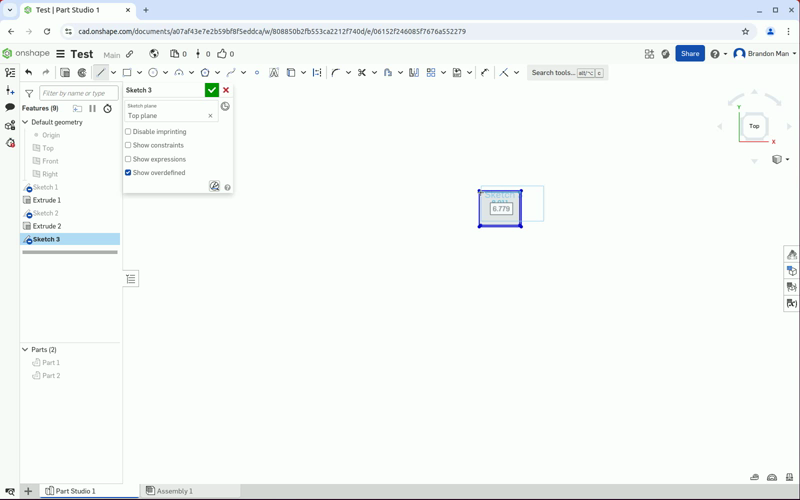
scroll(6)
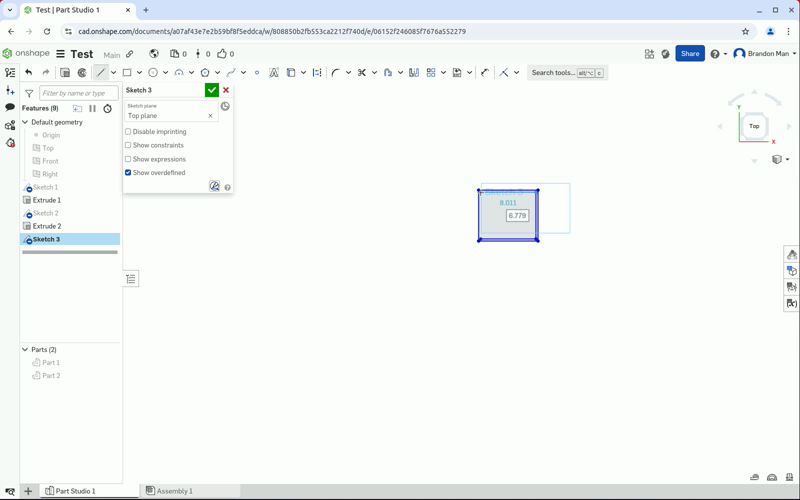
scroll(6)
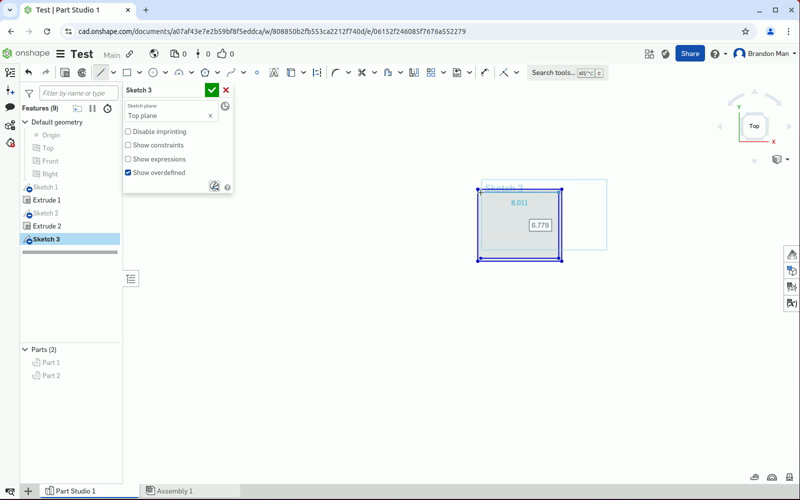
scroll(6)
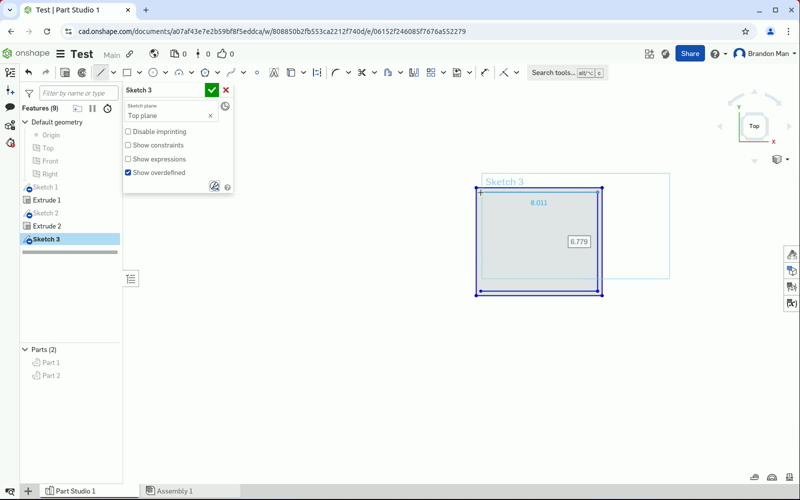
scroll(6)
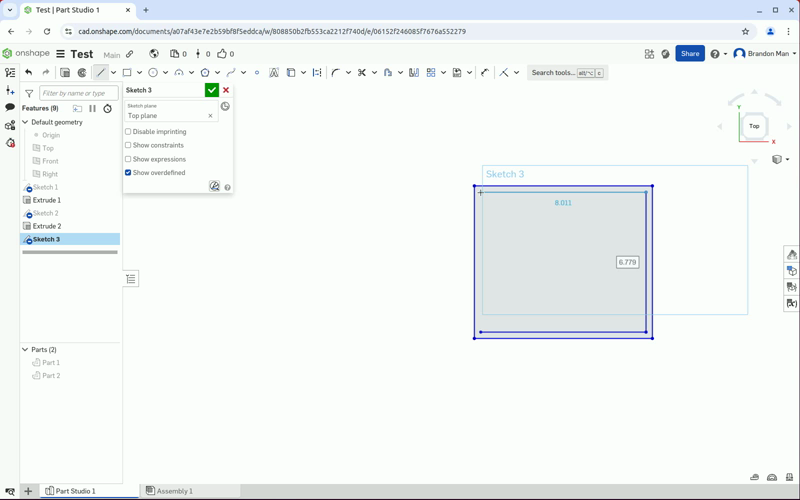
scroll(6)
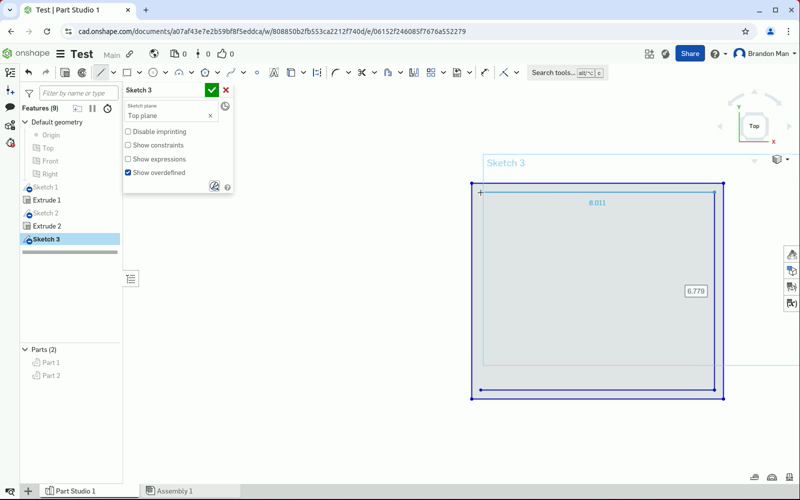
scroll(6)
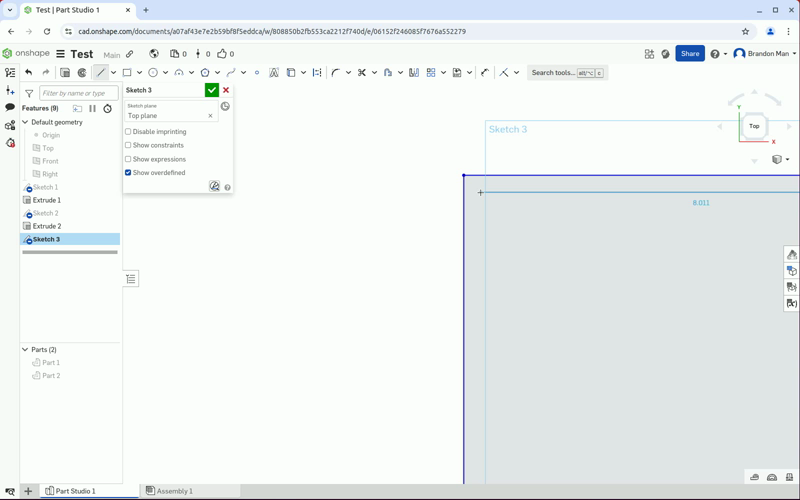
click(480, 192)
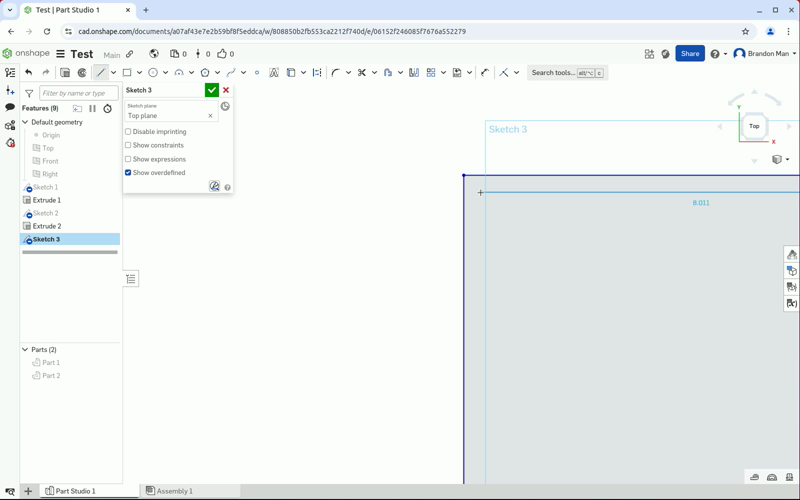
scroll(-6)
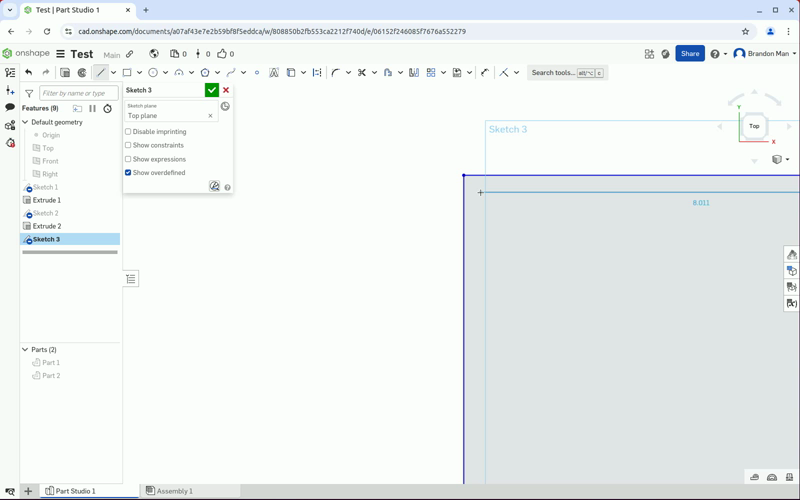
scroll(-6)
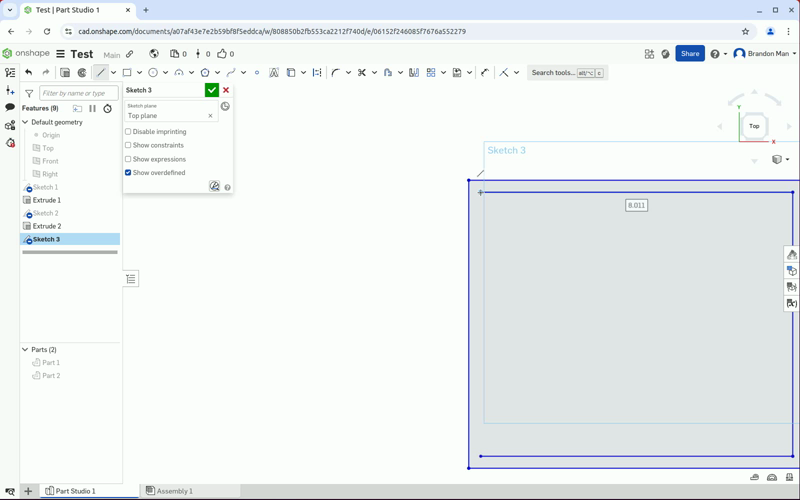
scroll(-6)
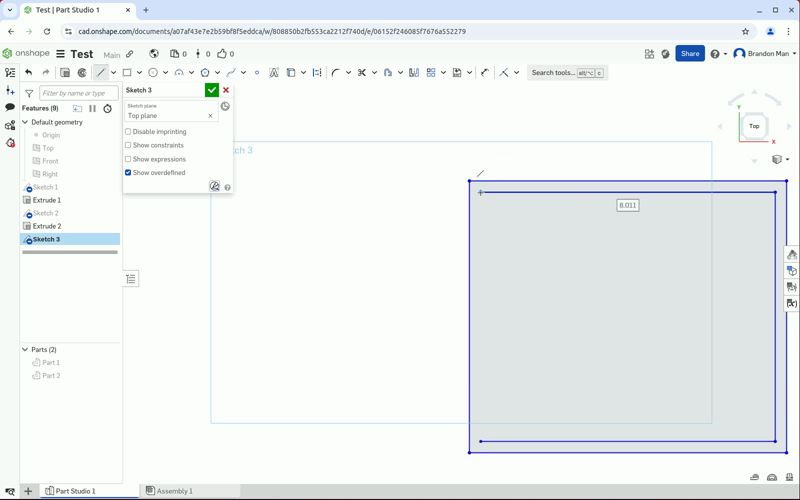
scroll(-6)
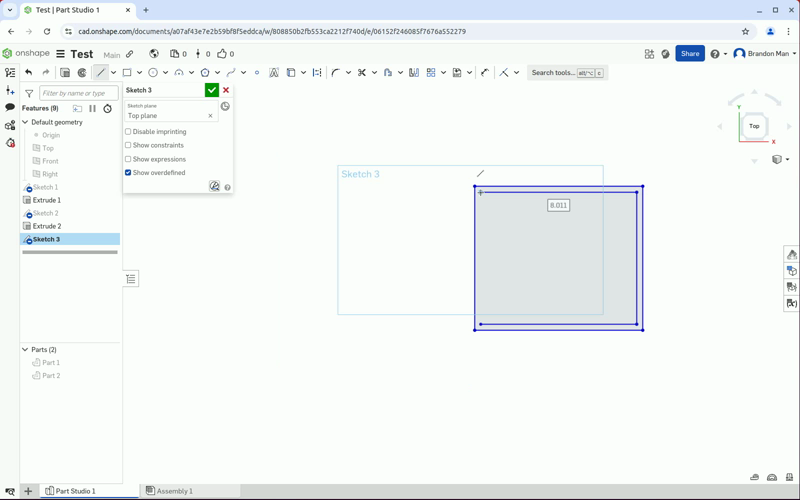
scroll(-6)
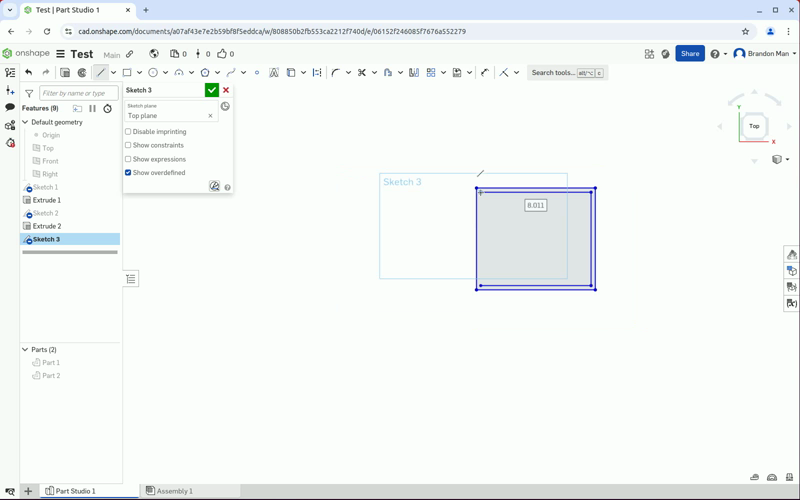
scroll(-6)
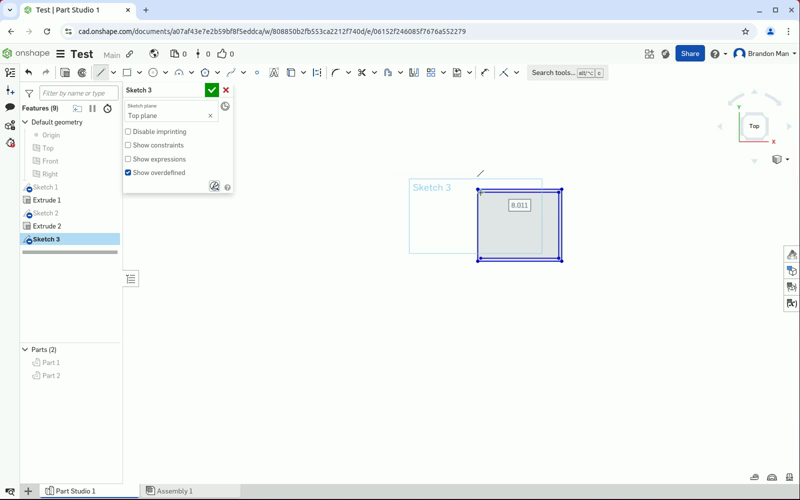
scroll(-6)
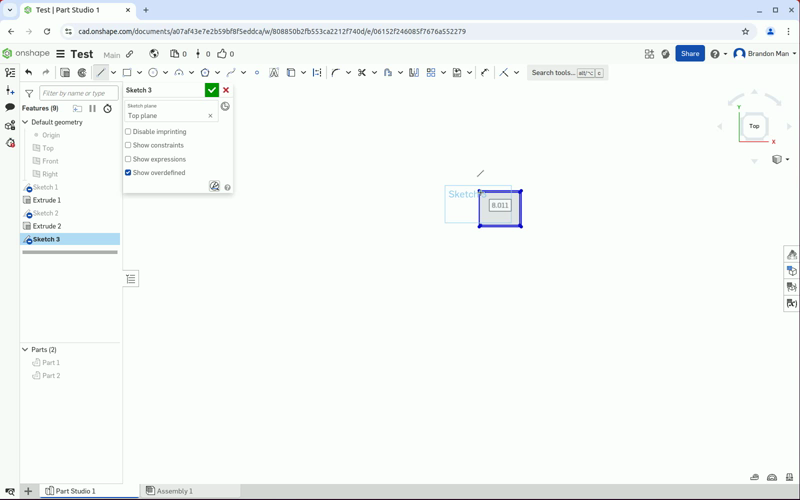
key_up(shift)
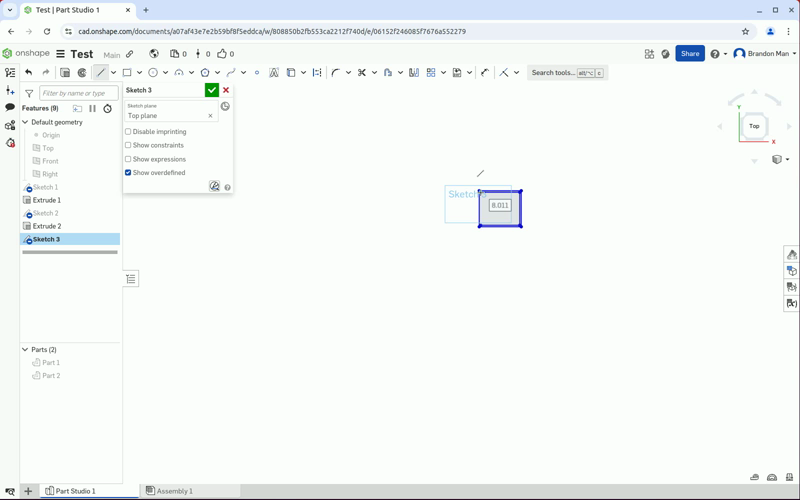
mouse_move(510, 192)
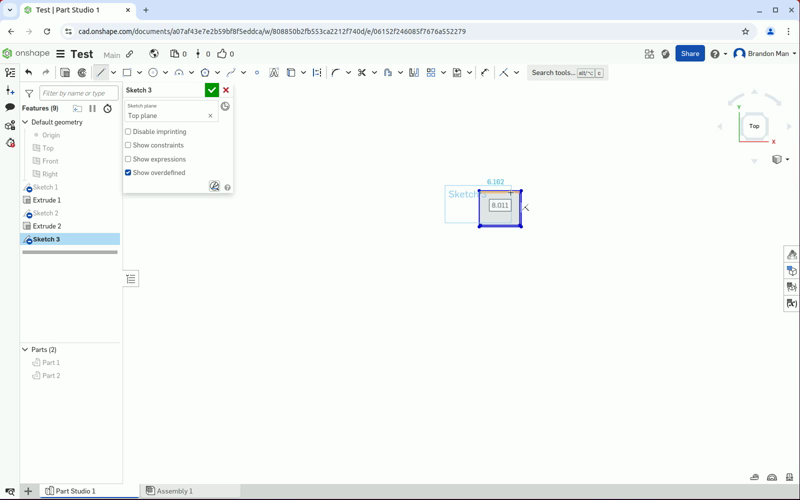
key_down(shift)
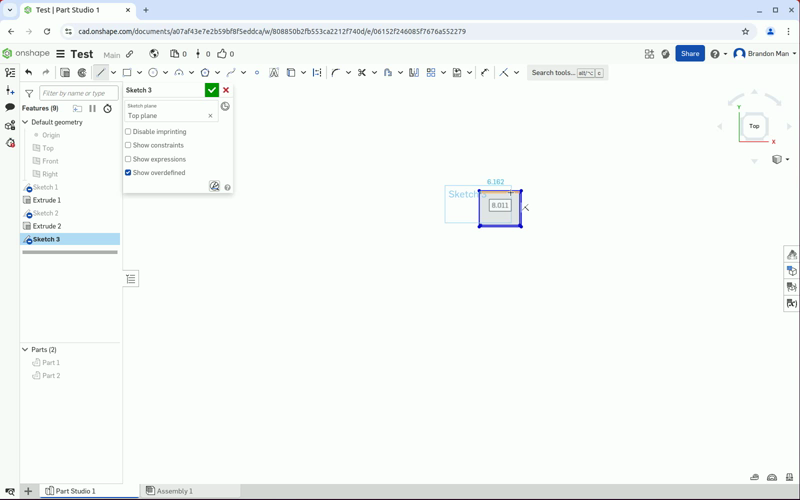
mouse_move(480, 225)
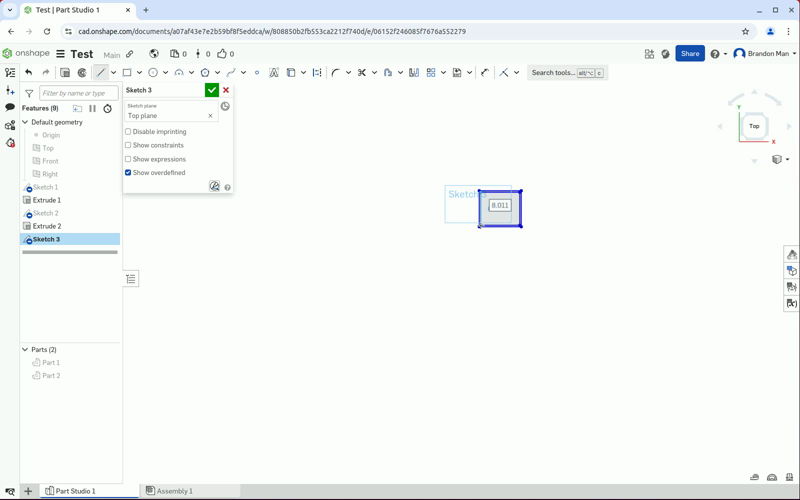
scroll(6)
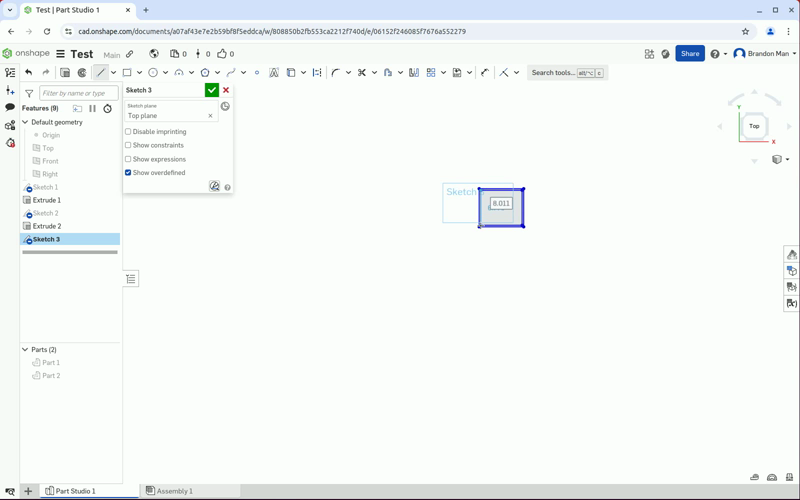
scroll(6)
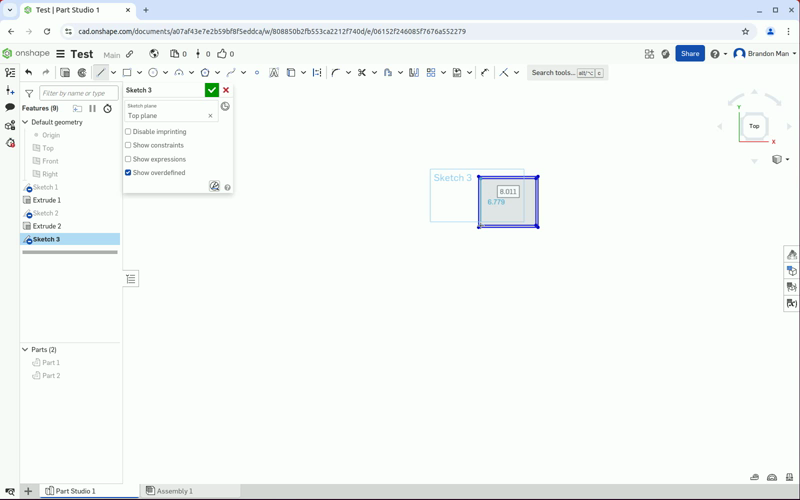
scroll(6)
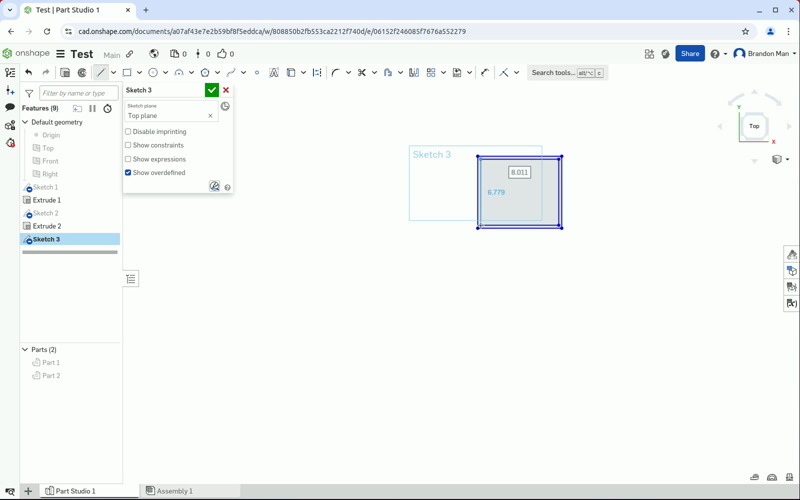
scroll(6)
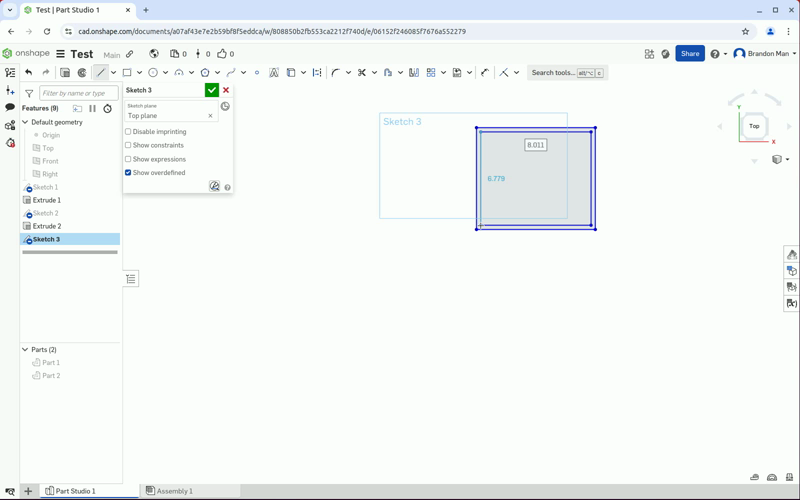
scroll(6)
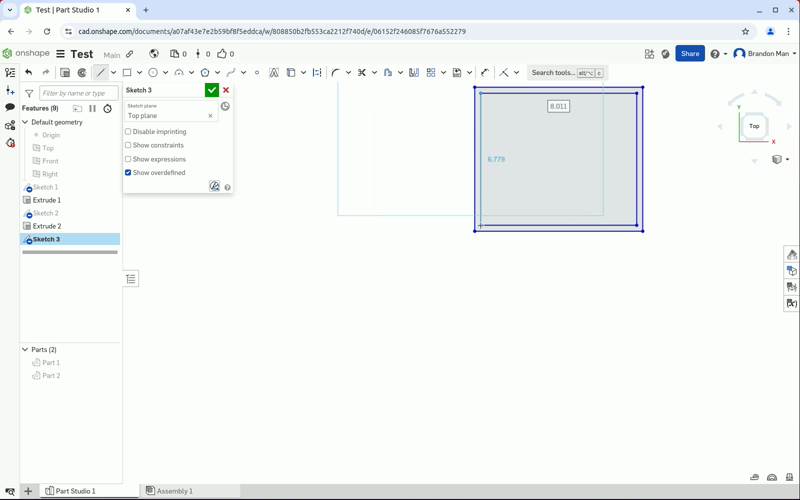
scroll(6)
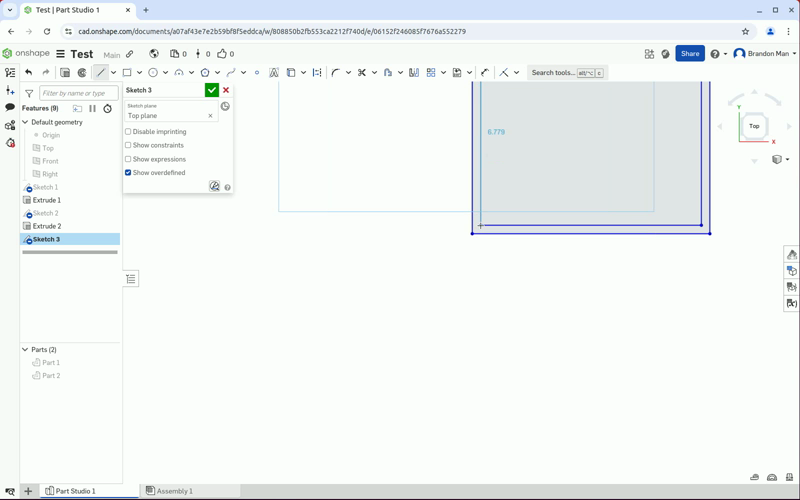
scroll(6)
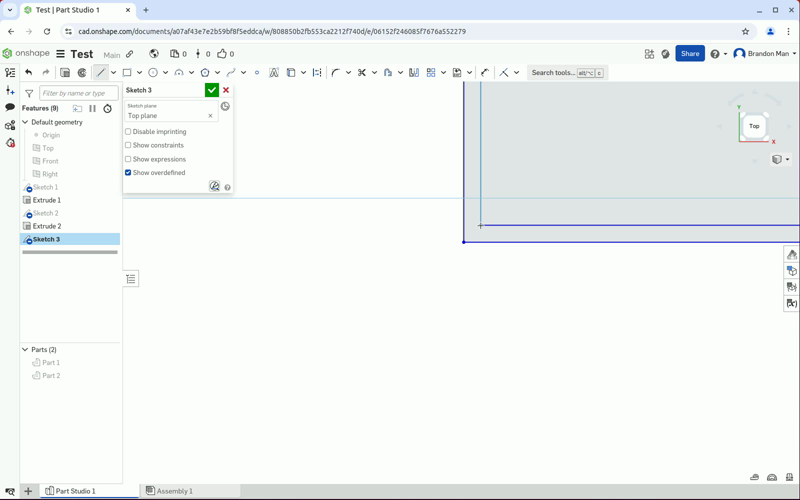
key_up(shift)
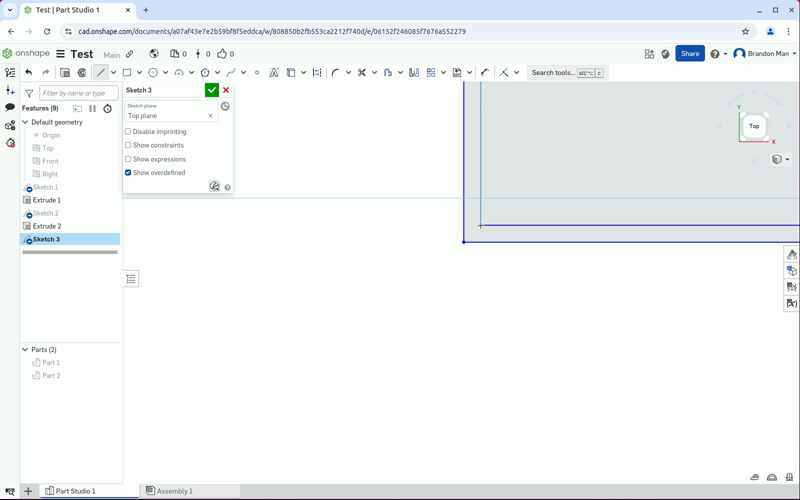
click(480, 225)
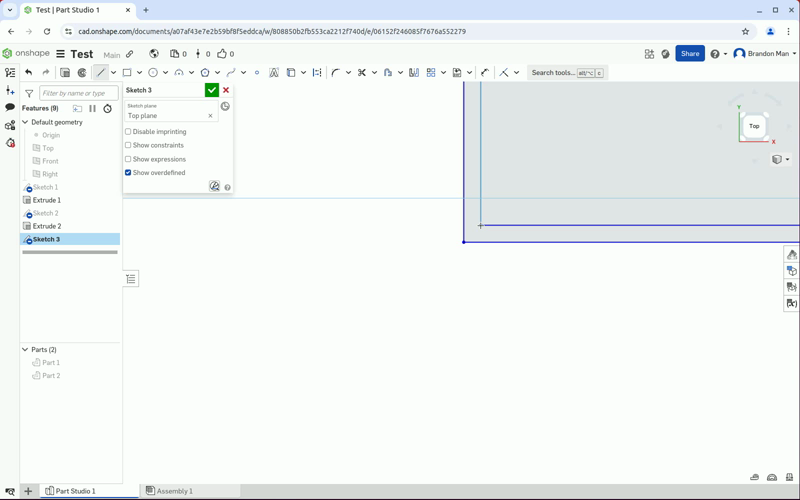
scroll(-6)
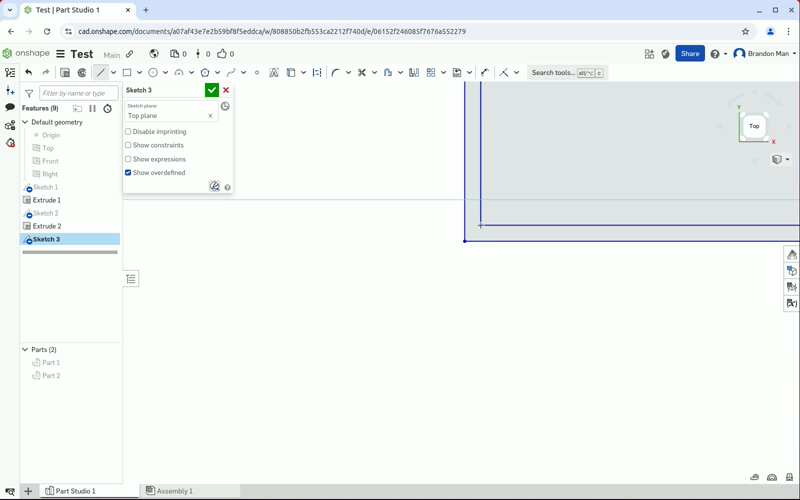
scroll(-6)
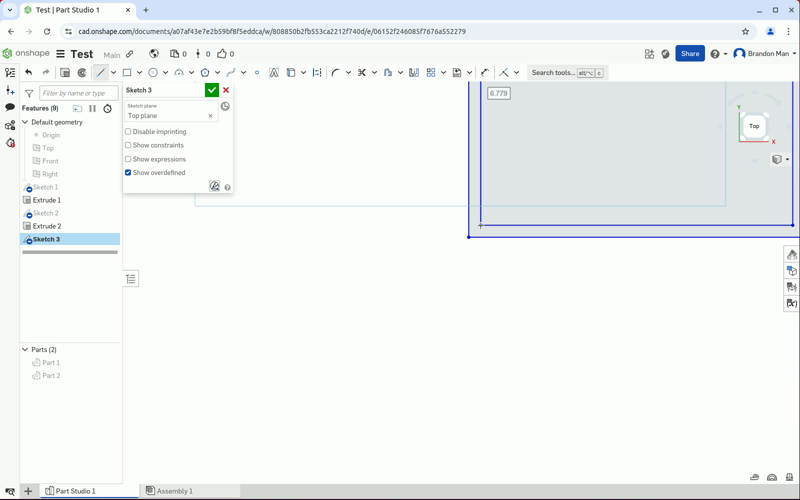
scroll(-6)
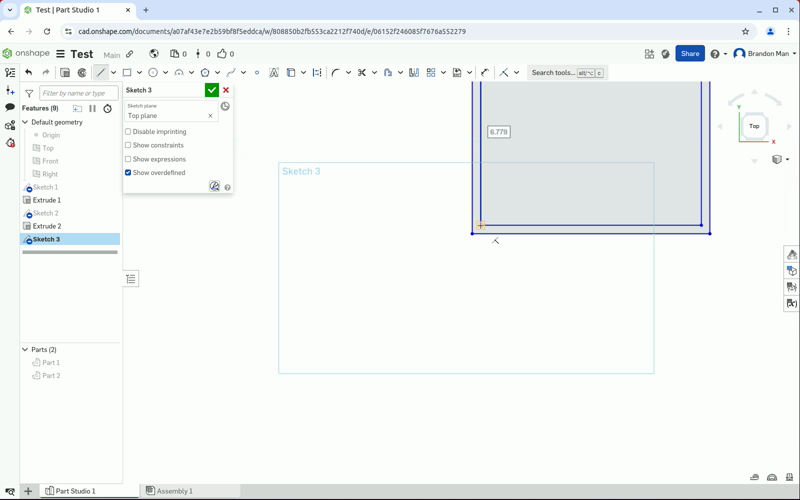
scroll(-6)
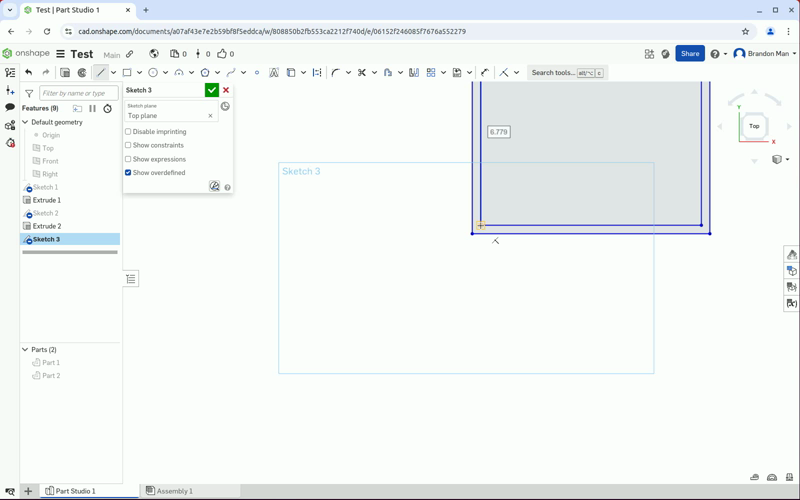
scroll(-6)
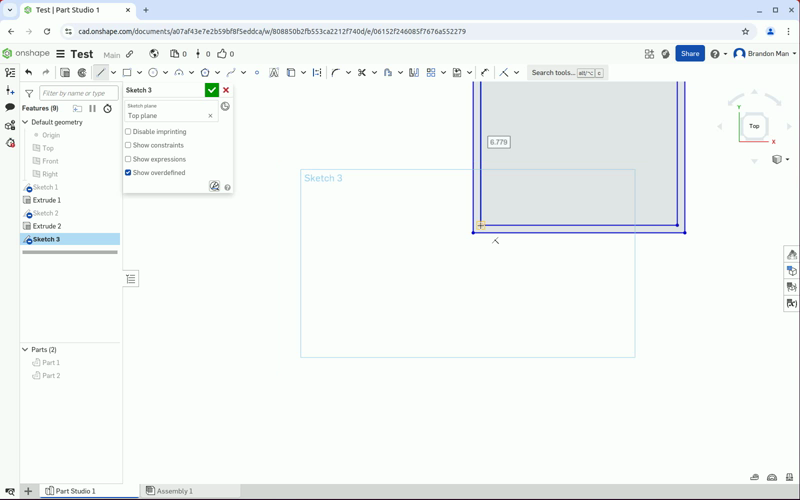
scroll(-6)
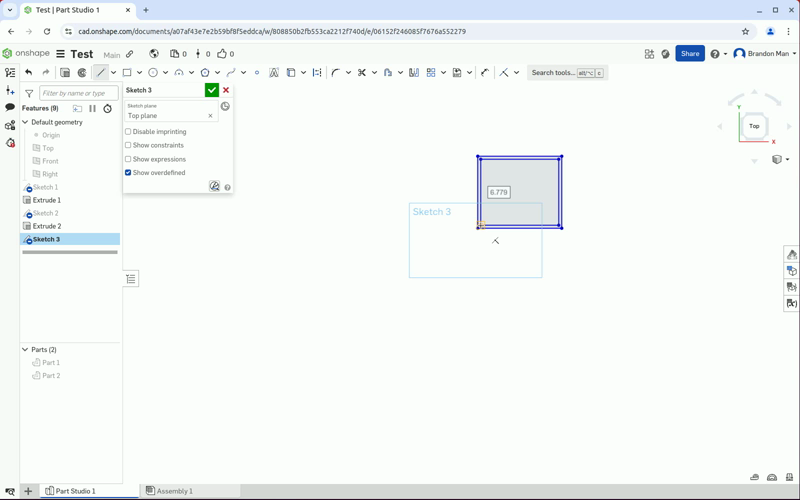
scroll(-6)
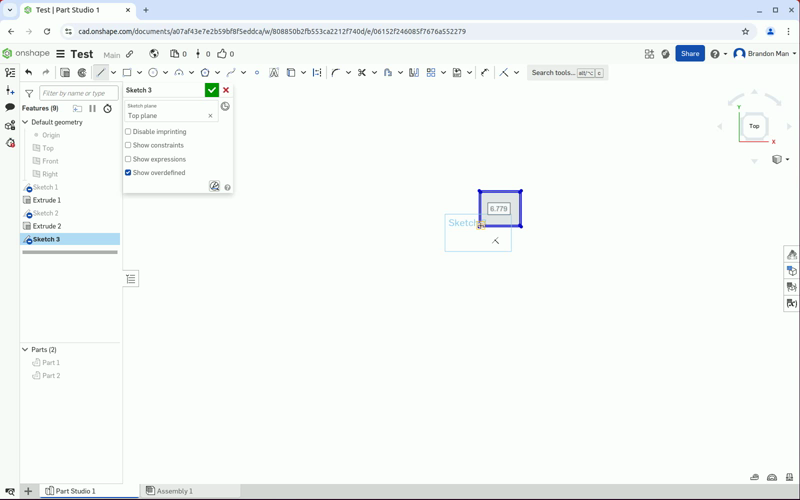
key(esc)
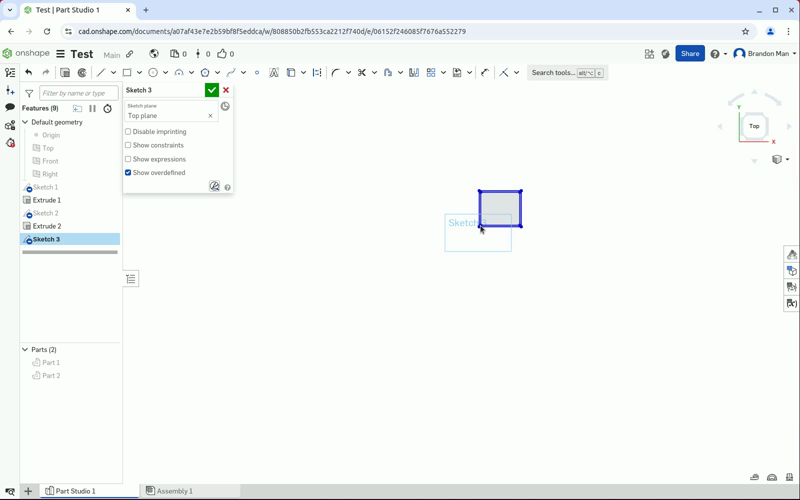
mouse_move(480, 221)
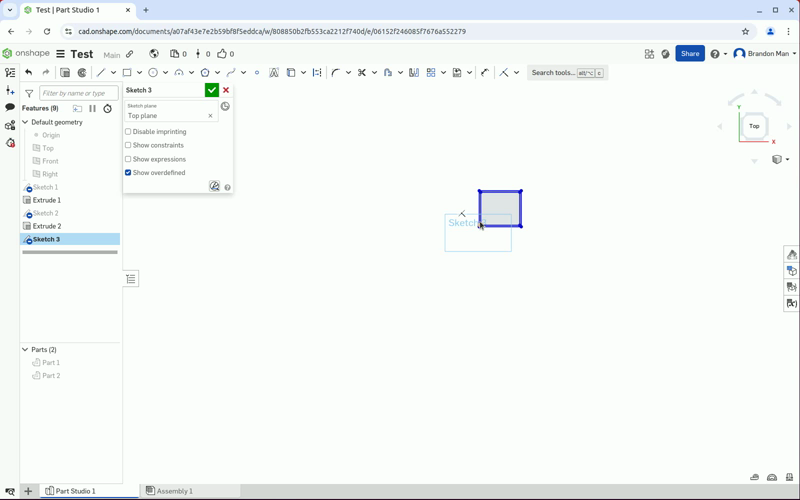
scroll(6)
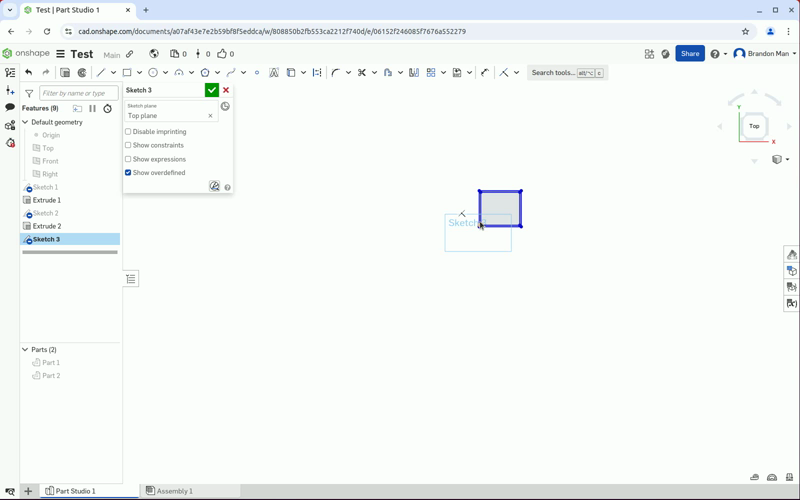
scroll(6)
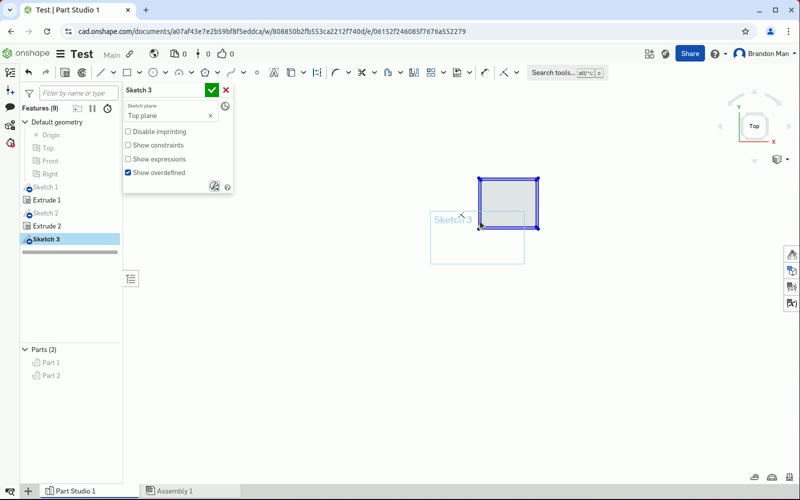
scroll(6)
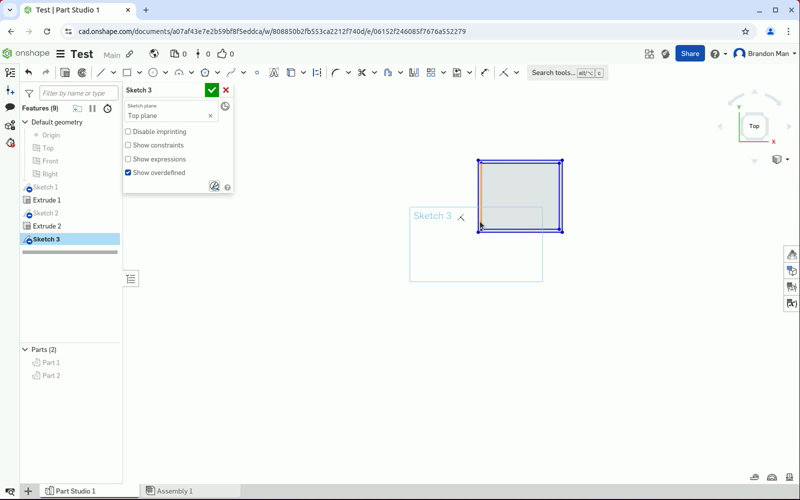
scroll(6)
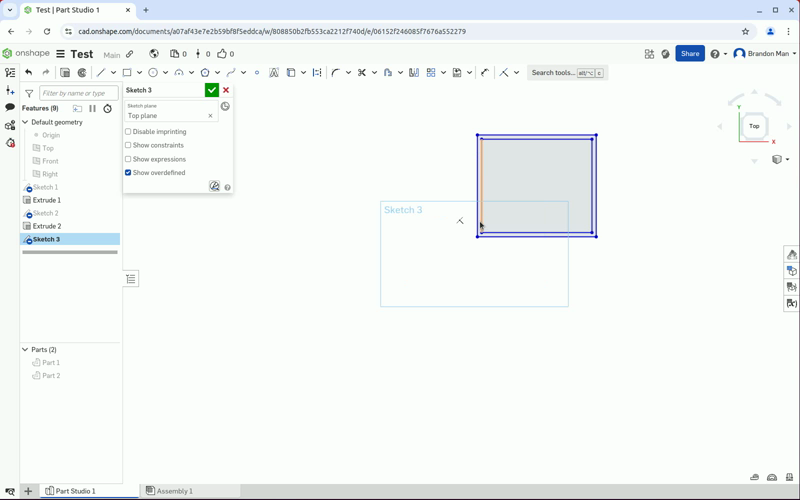
scroll(6)
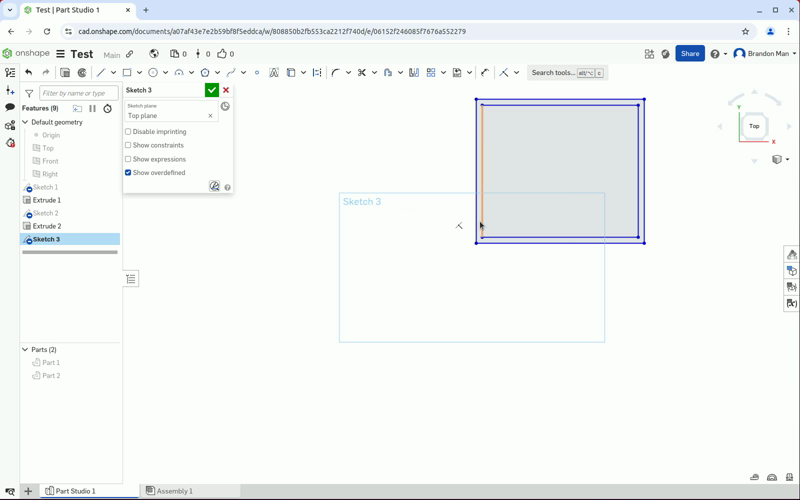
scroll(6)
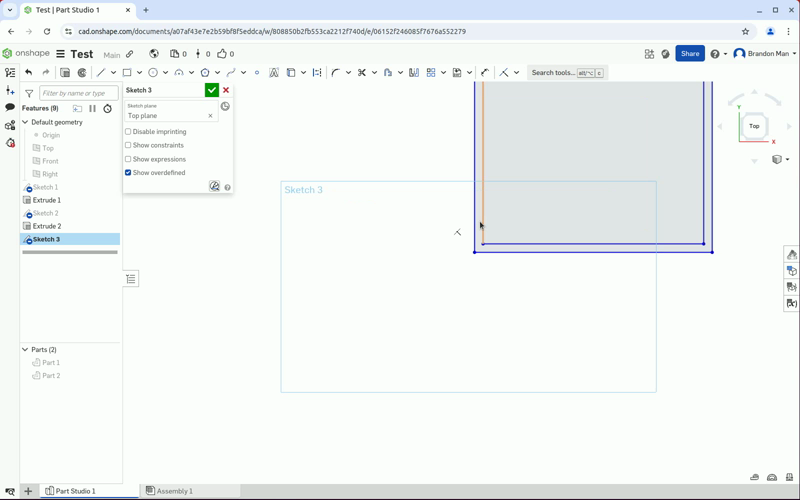
scroll(6)
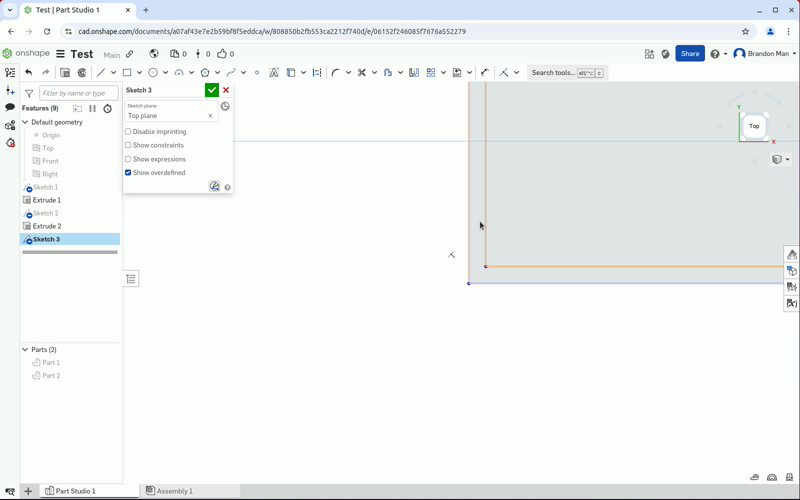
click(480, 221)
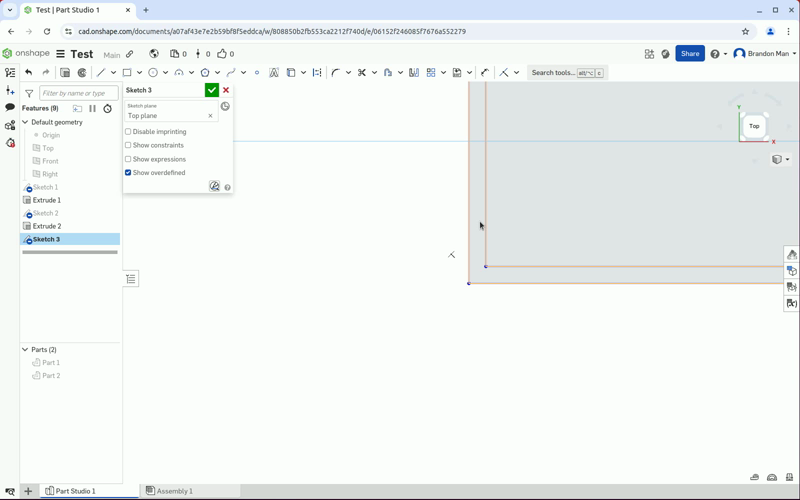
scroll(-6)
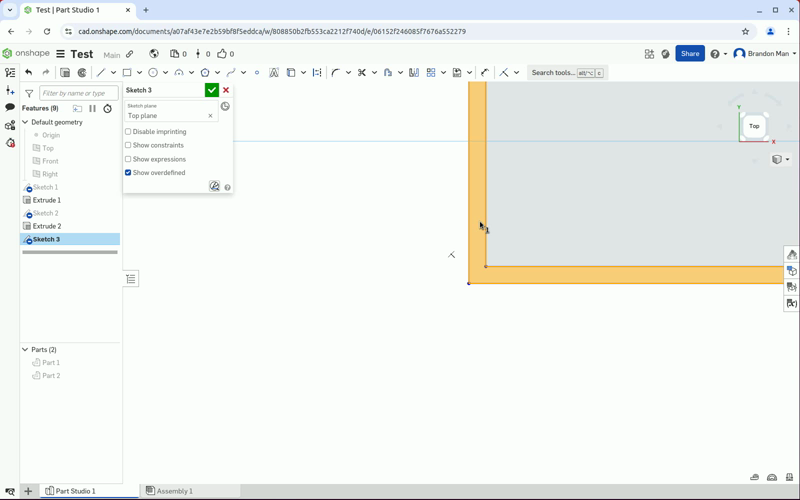
scroll(-6)
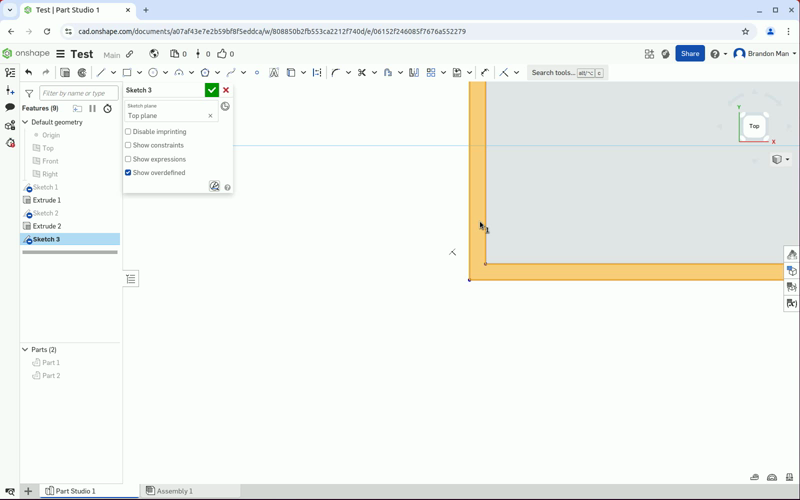
scroll(-6)
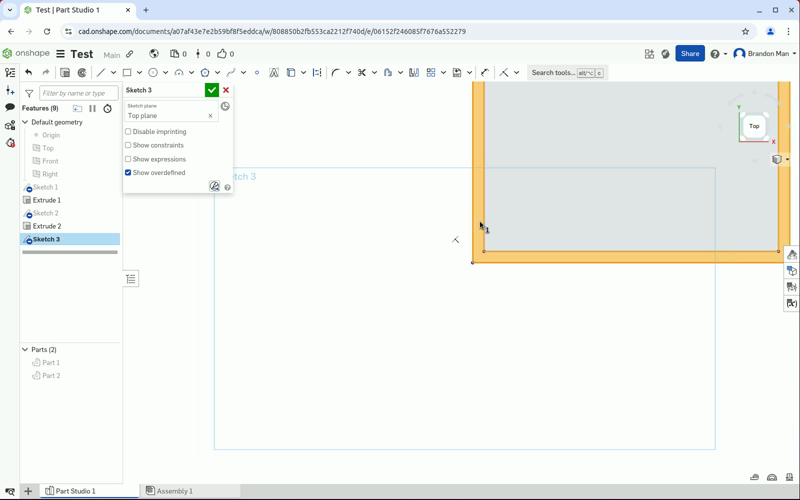
scroll(-6)
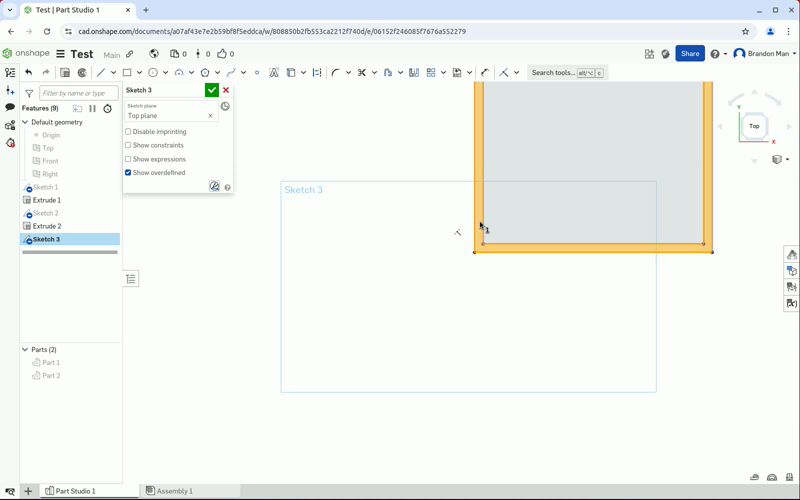
scroll(-6)
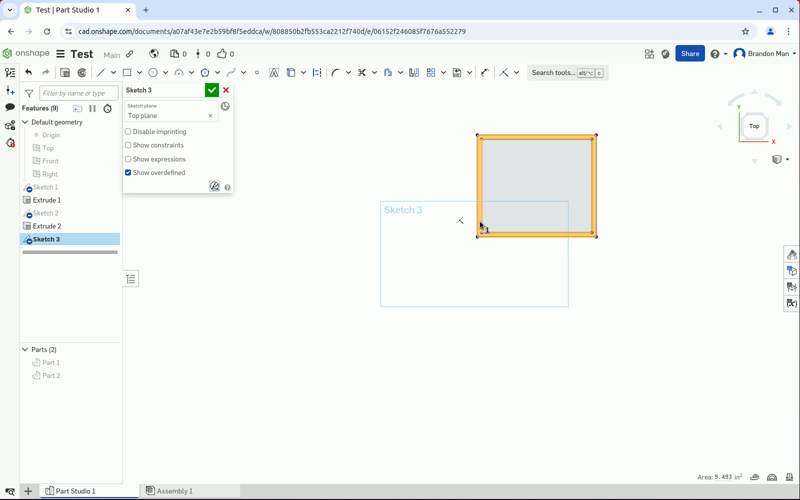
scroll(-6)
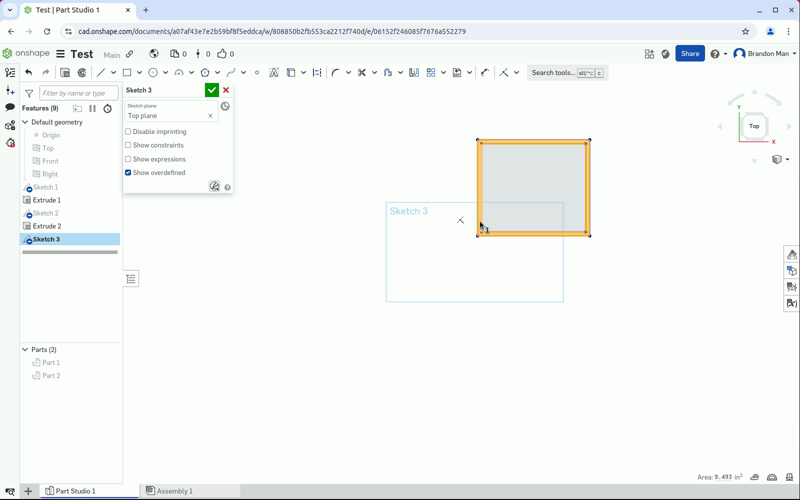
scroll(-6)
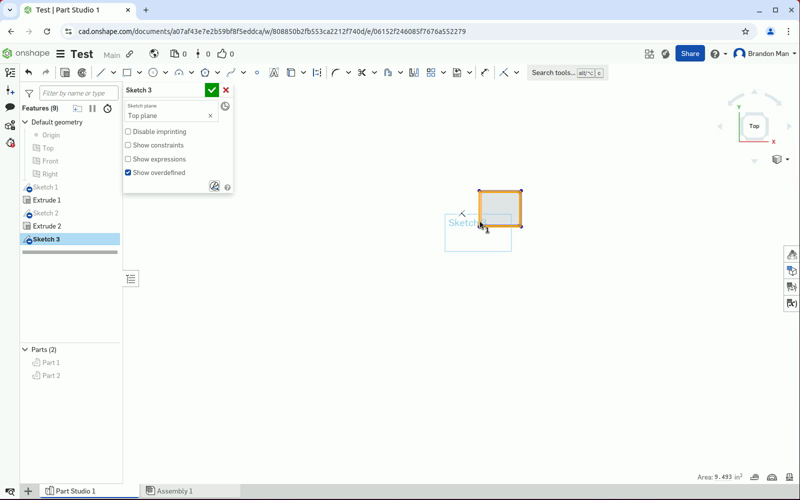
mouse_move(73, 352)
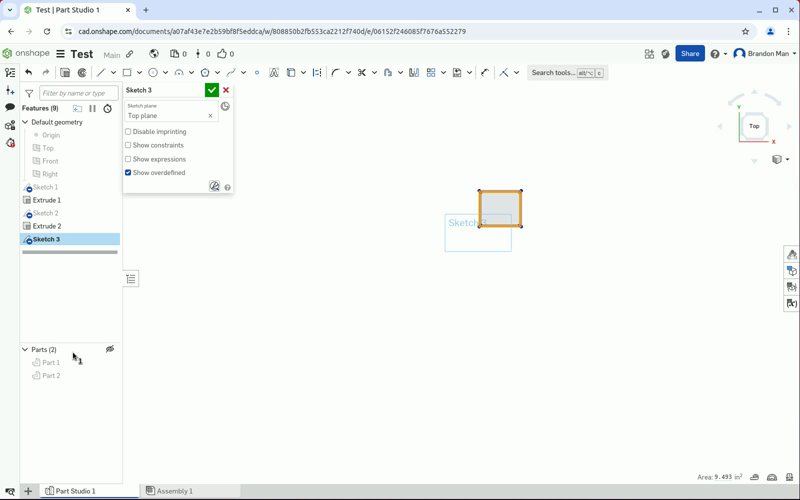
key(shift+y)
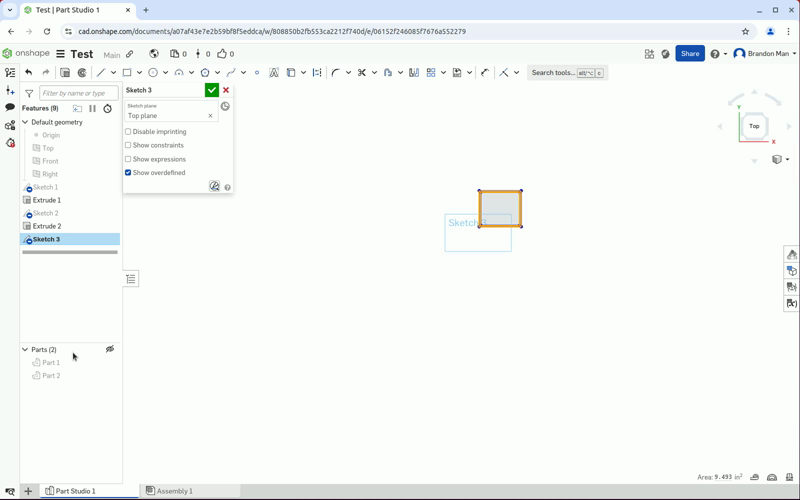
key(shift+e)
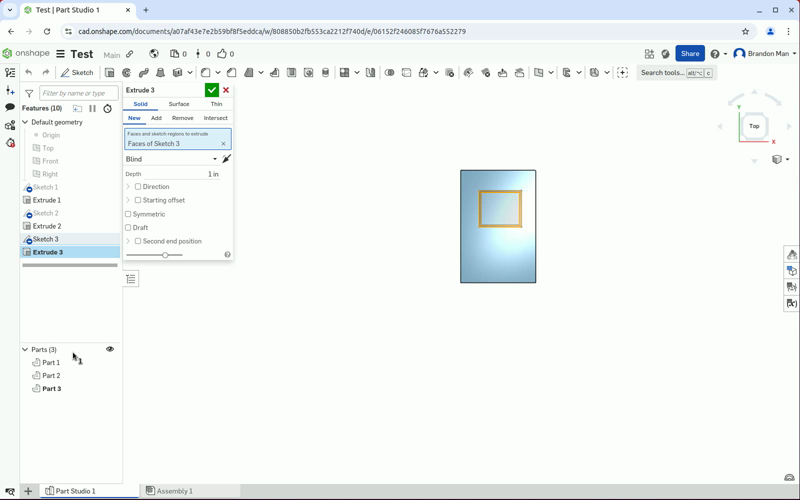
mouse_move(143, 106)
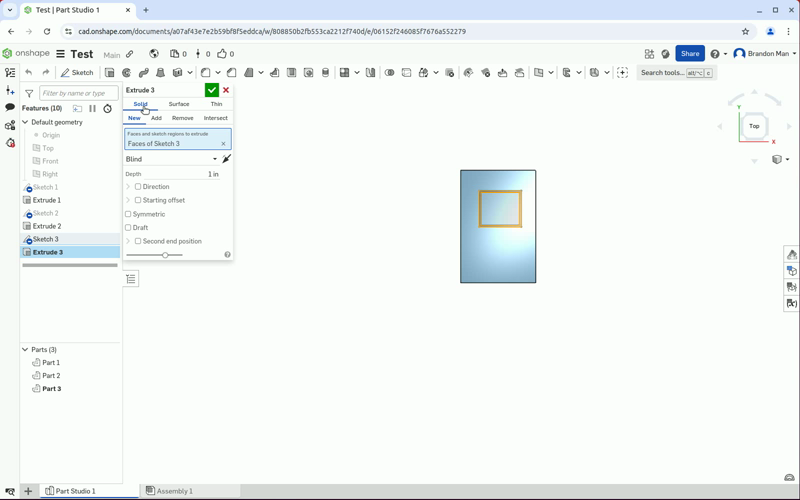
click(143, 106)
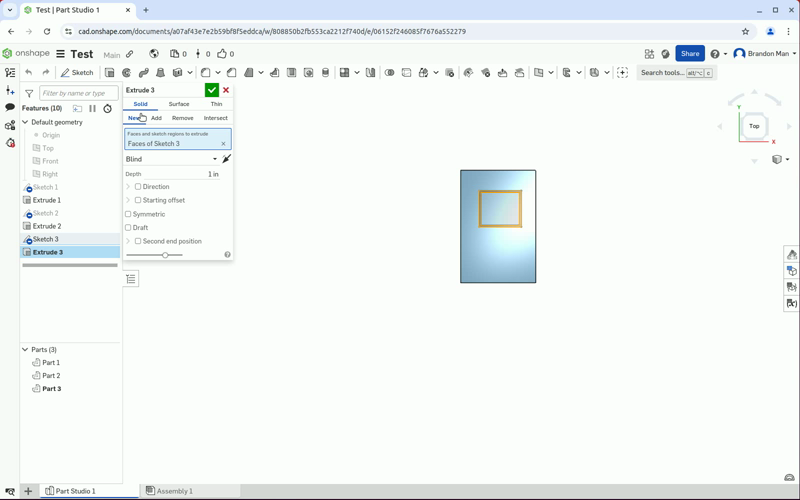
mouse_move(137, 120)
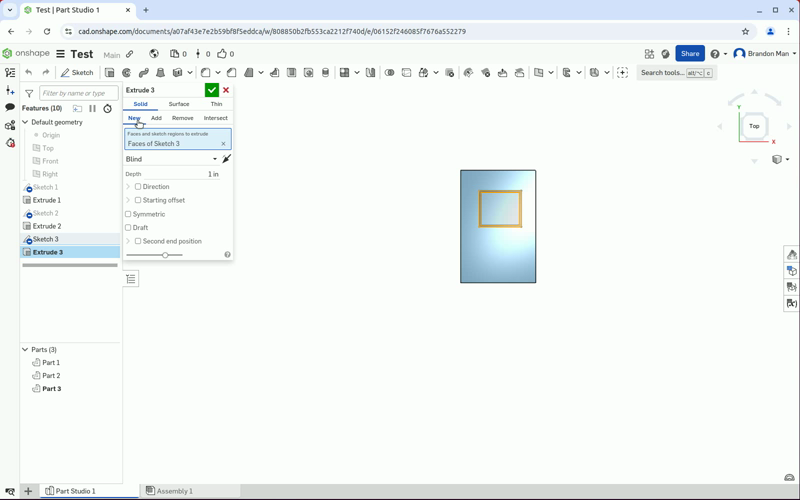
click(137, 120)
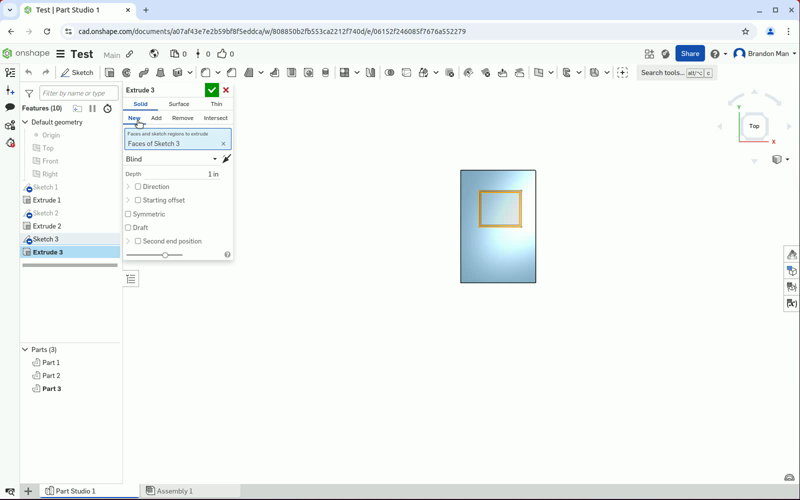
key(tab, 4)
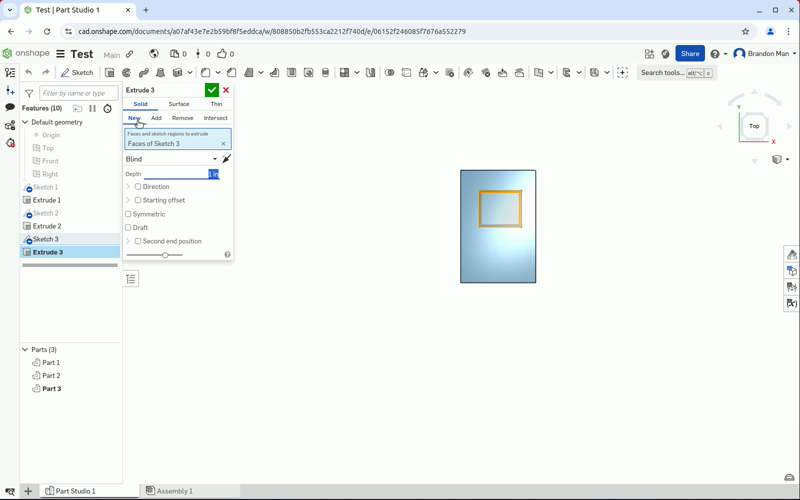
text(0.241)
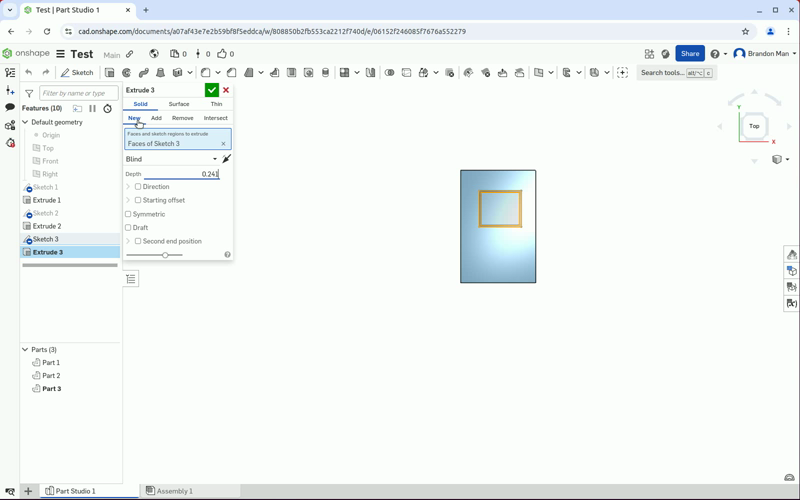
key(enter)
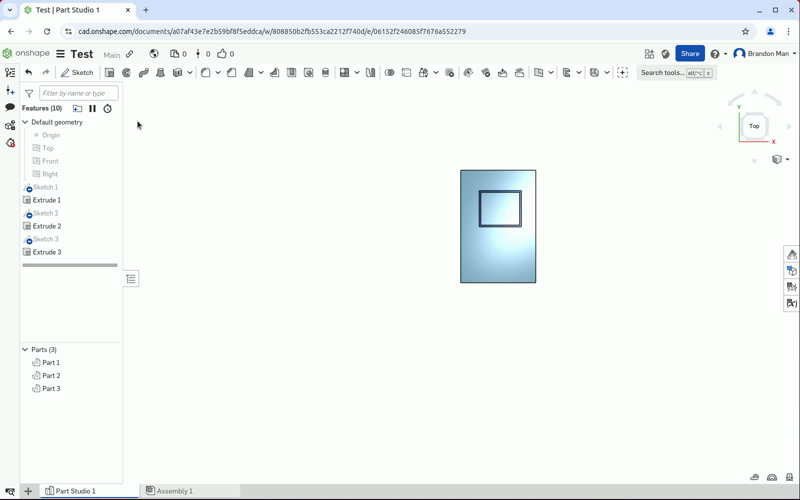
key(shift+h)
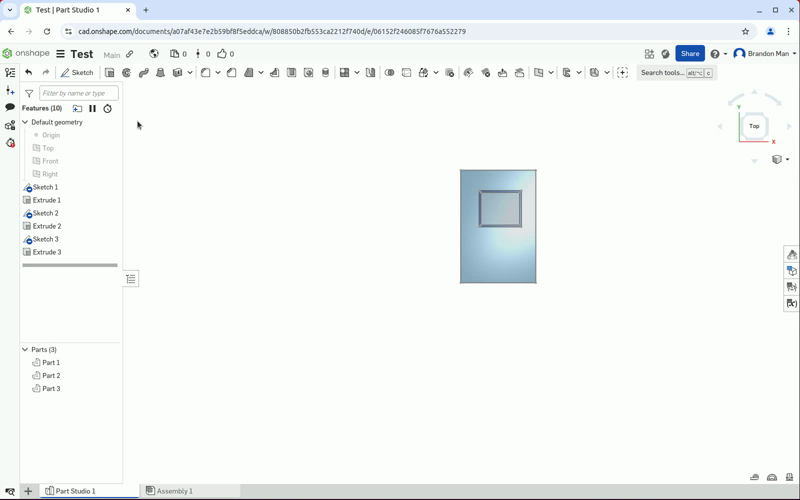
key(shift+h)
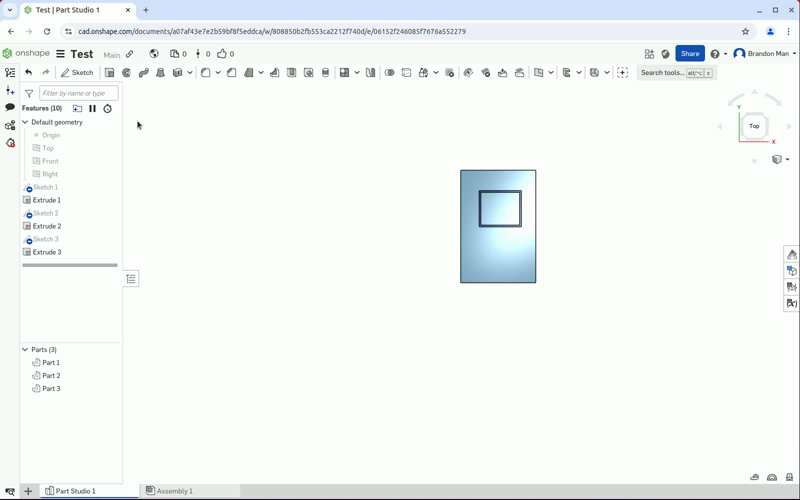
mouse_move(73, 189)
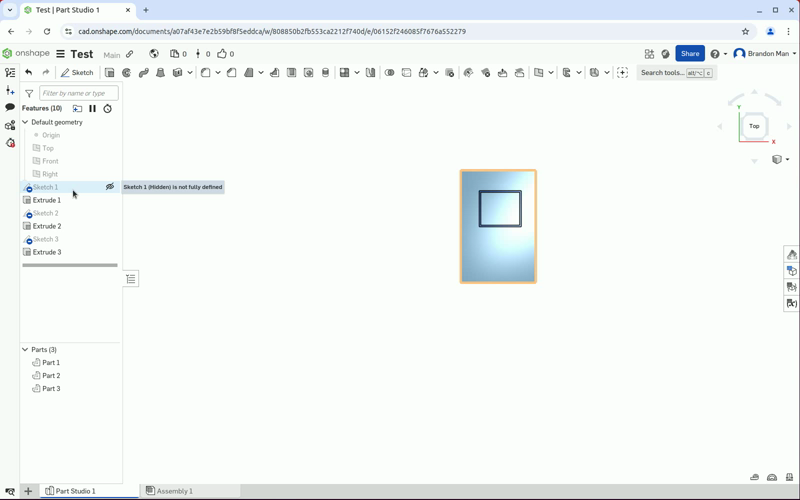
click(73, 189)
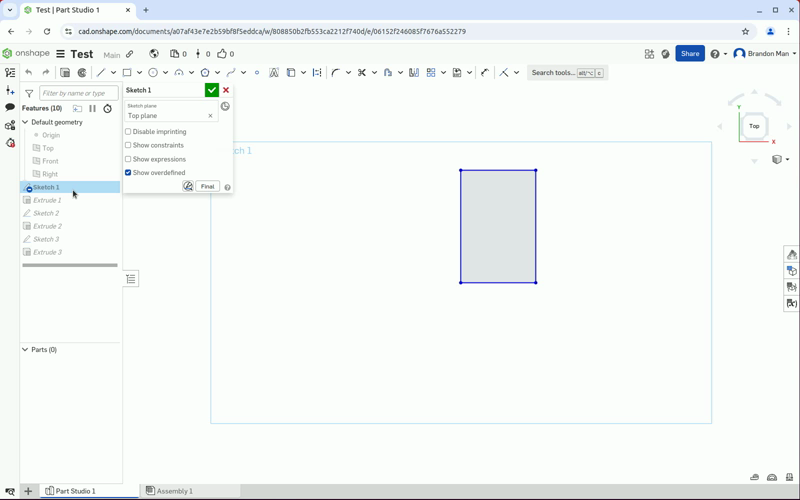
mouse_move(229, 92)
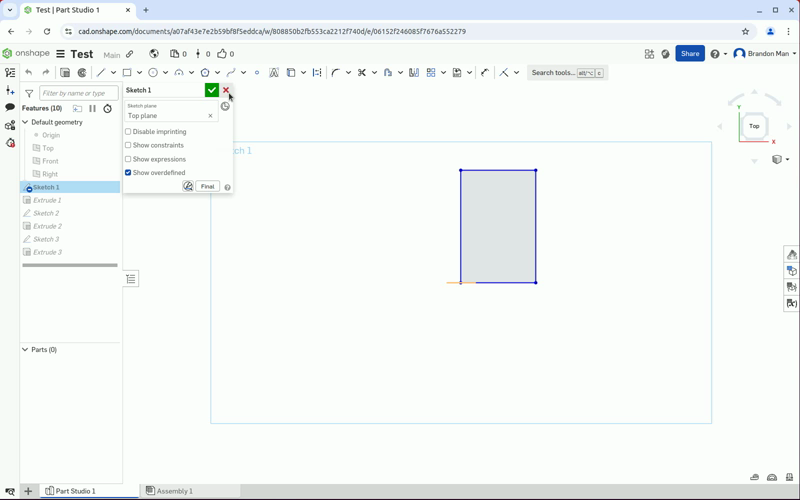
click(229, 92)
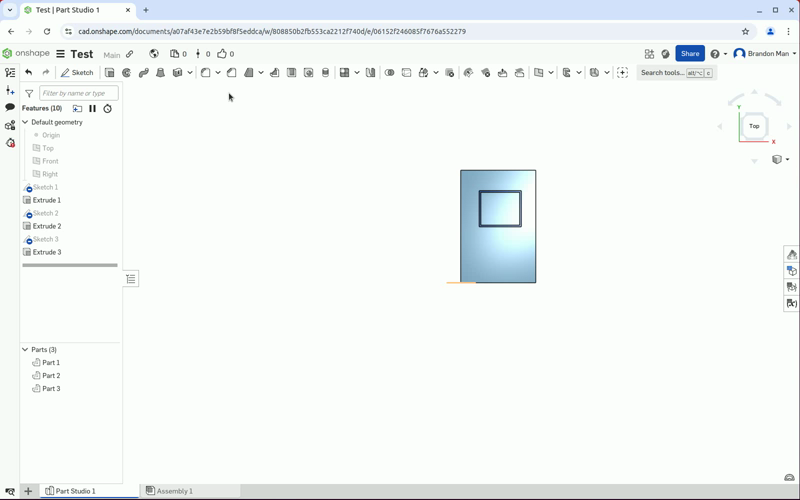
mouse_move(541, 75)
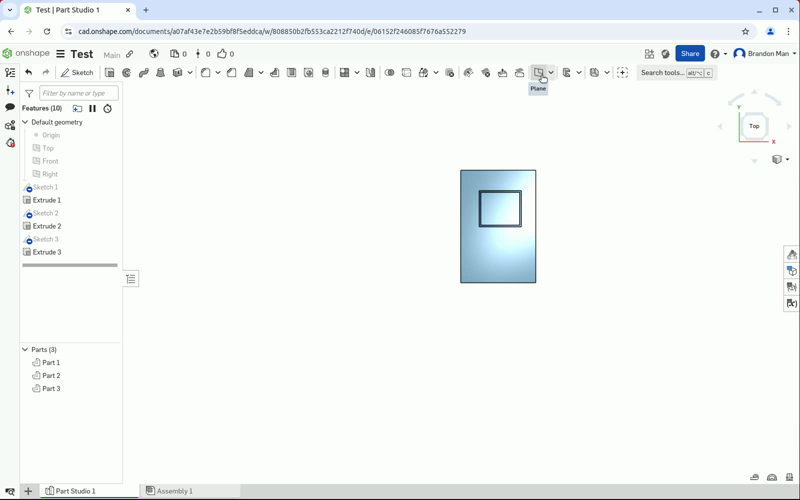
click(541, 75)
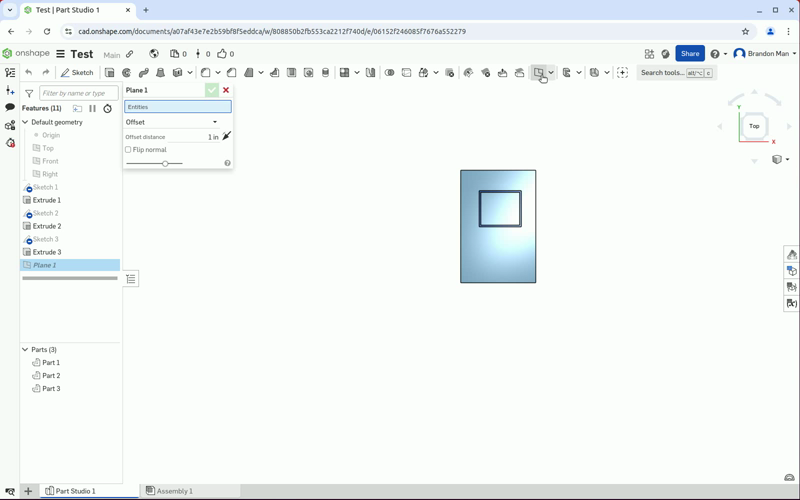
mouse_move(73, 150)
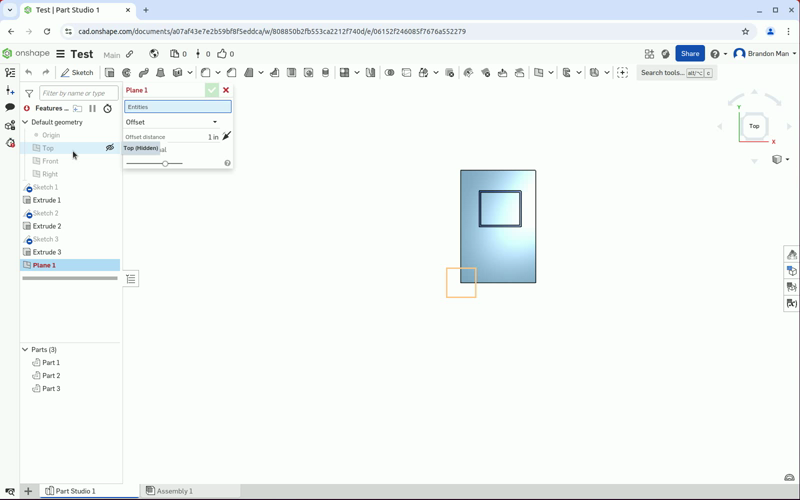
click(73, 150)
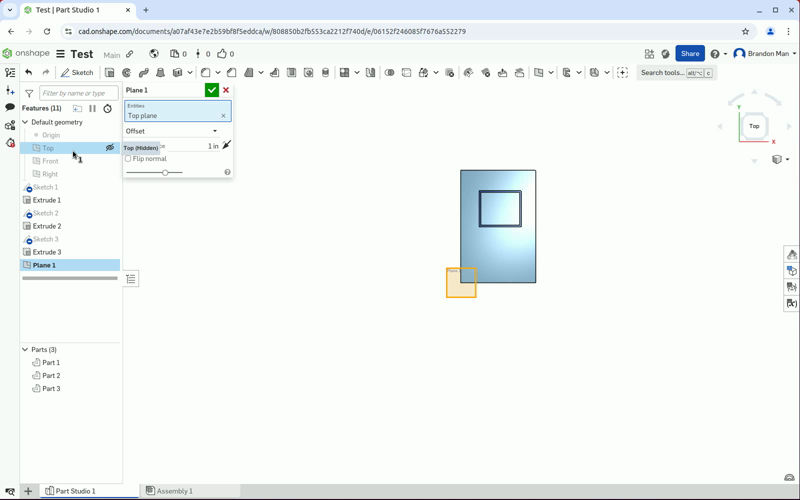
key(tab, 2)
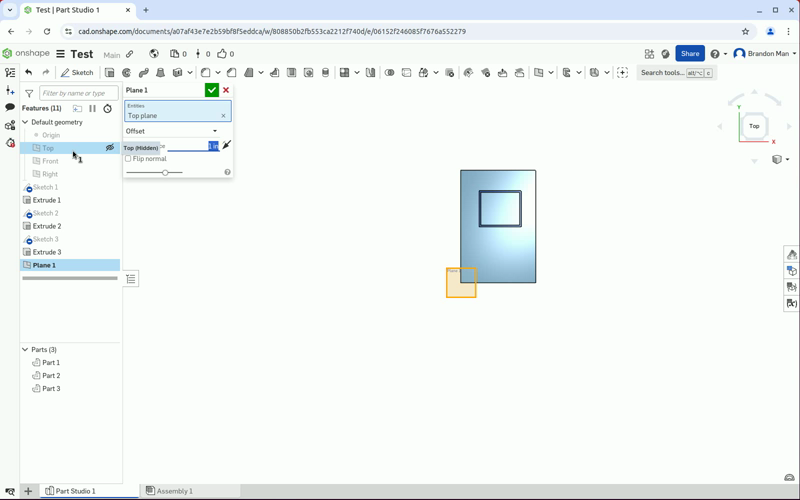
text(0.246)
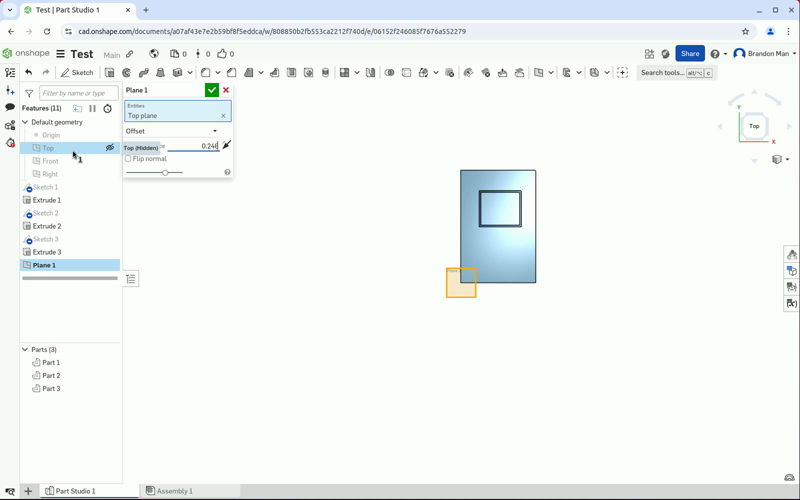
key(enter, 2)
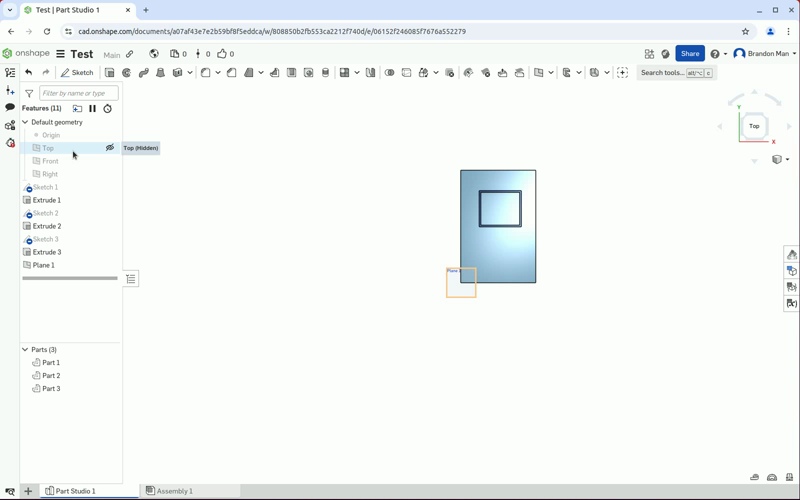
key(shift+s)
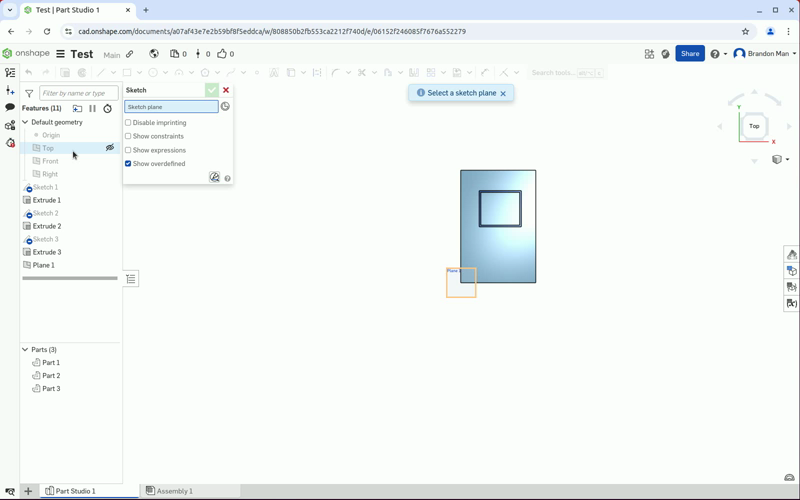
mouse_move(73, 267)
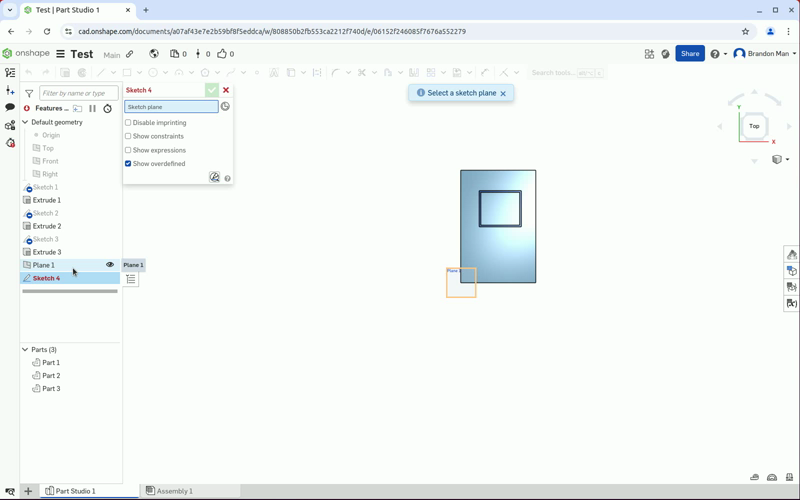
click(73, 267)
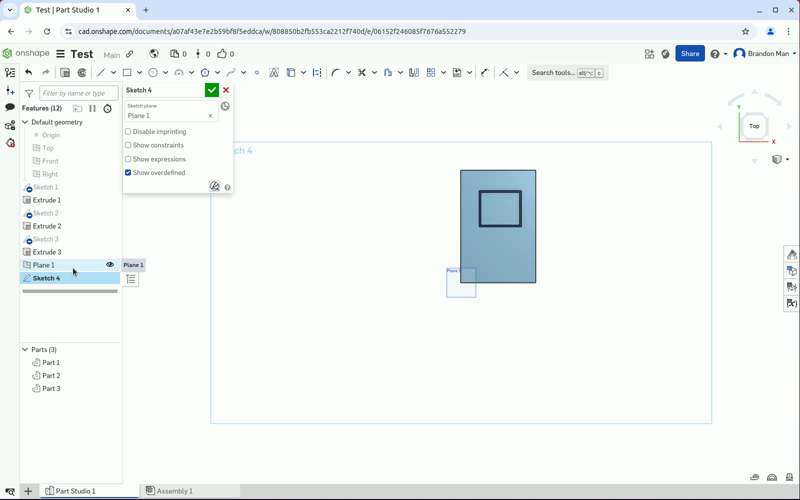
mouse_move(73, 352)
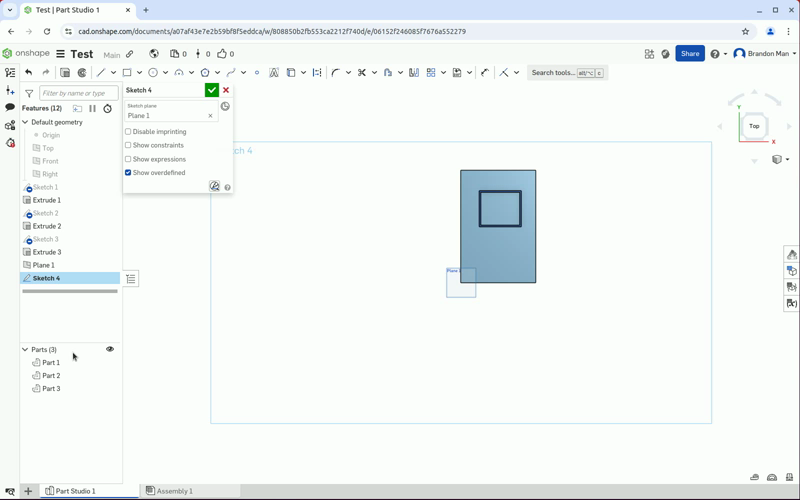
key(y)
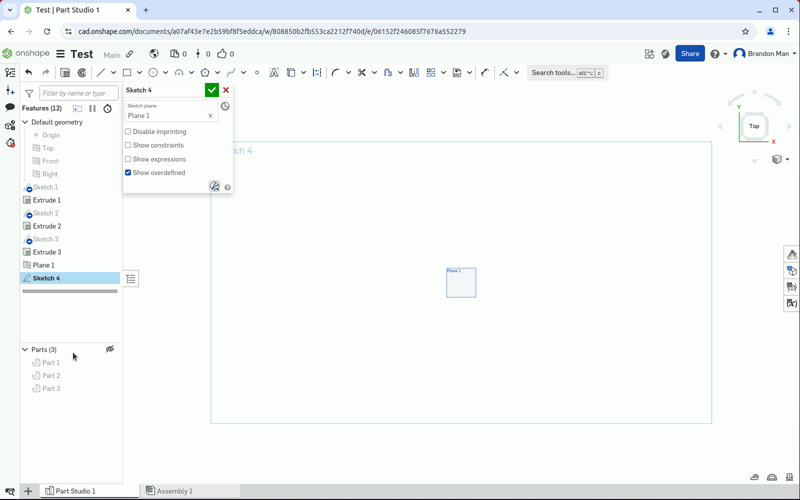
key(l)
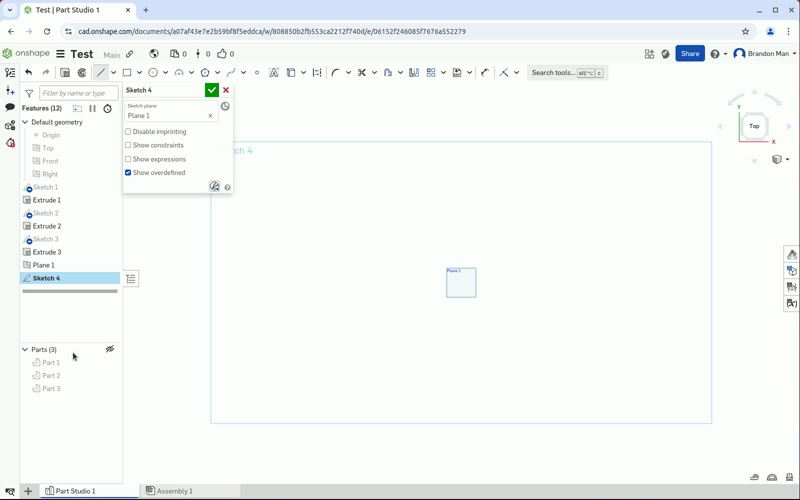
key_down(shift)
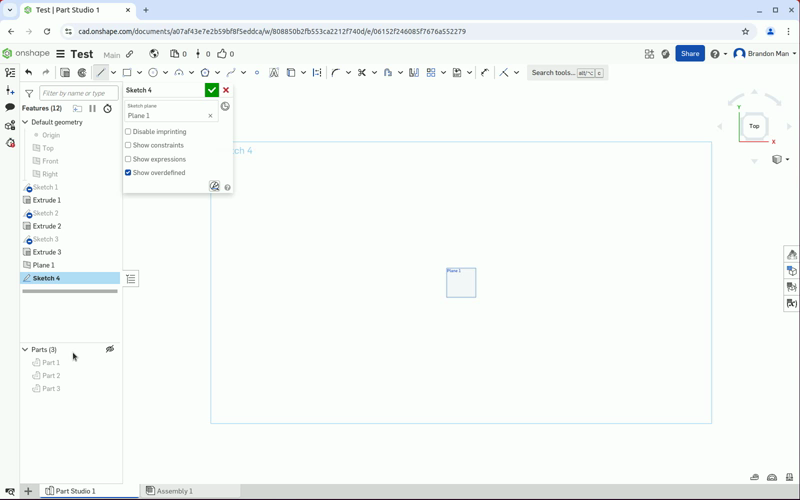
mouse_move(480, 225)
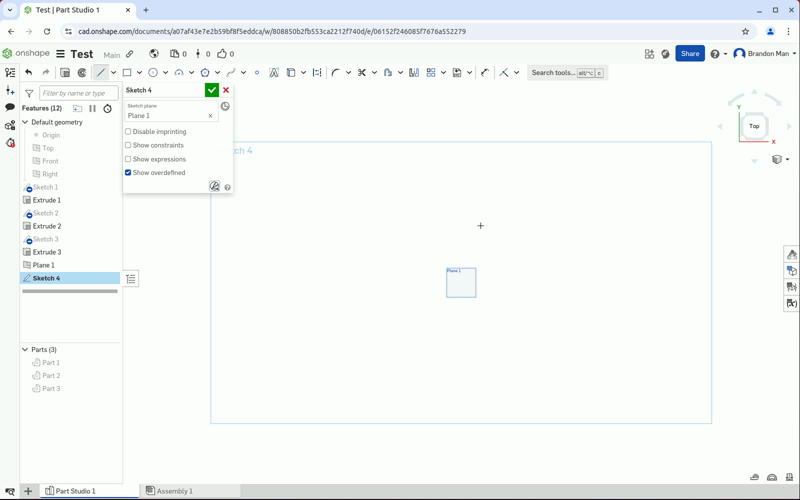
click(480, 225)
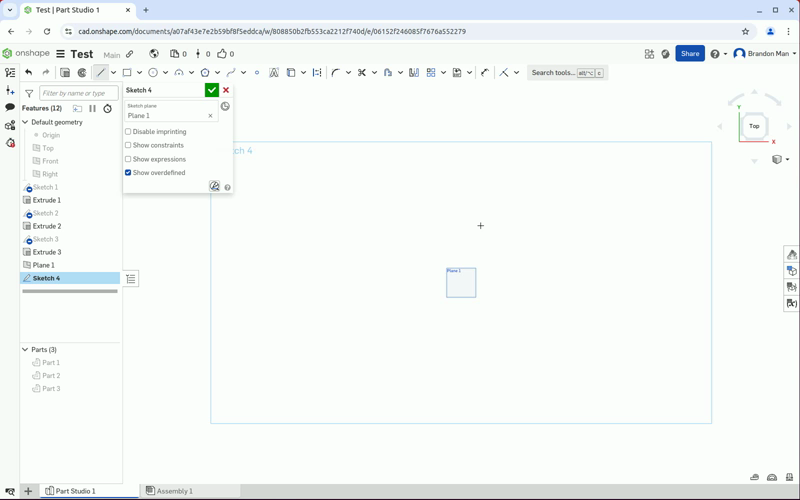
key_up(shift)
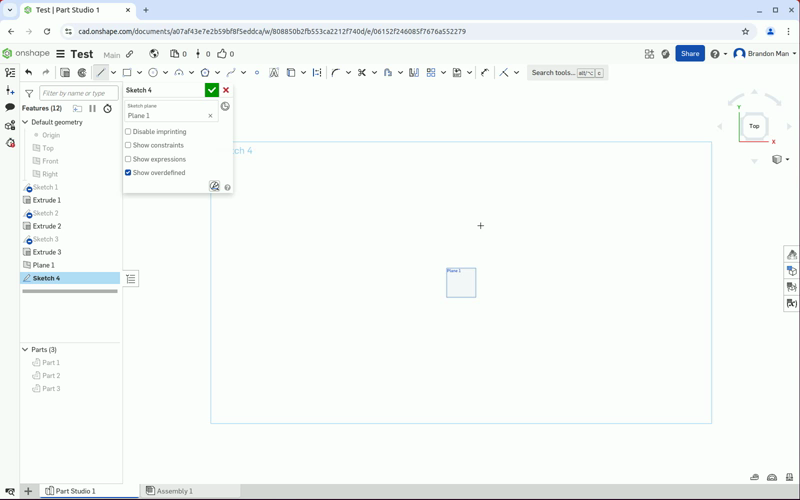
key_down(shift)
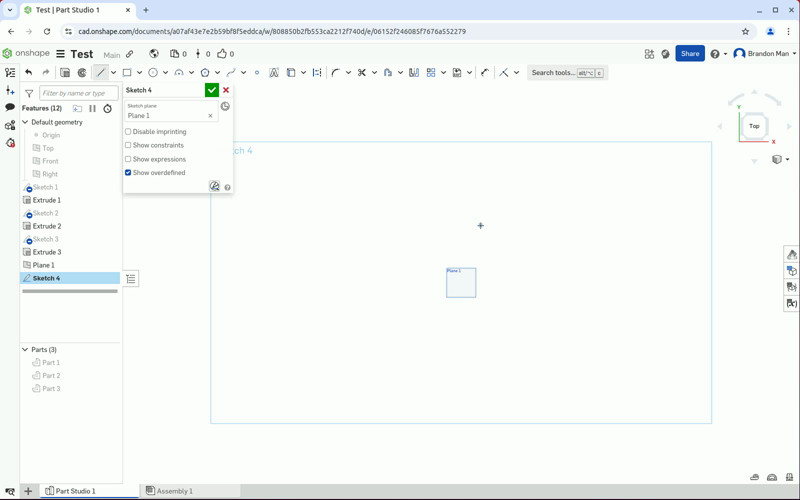
mouse_move(510, 225)
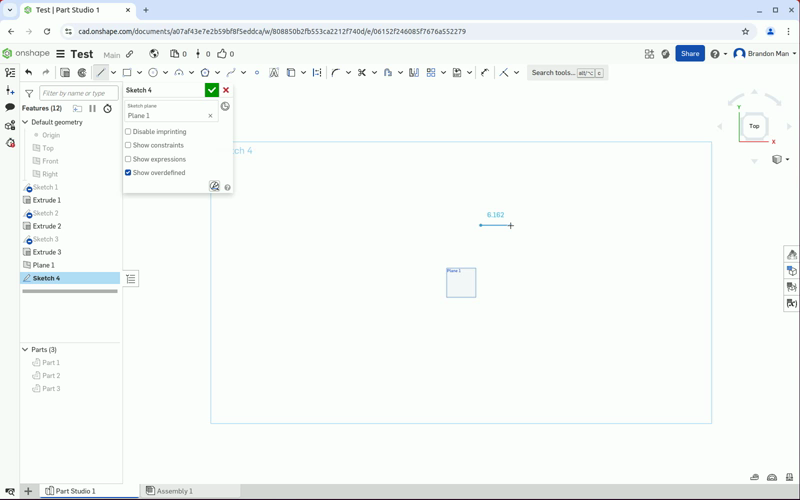
mouse_move(520, 225)
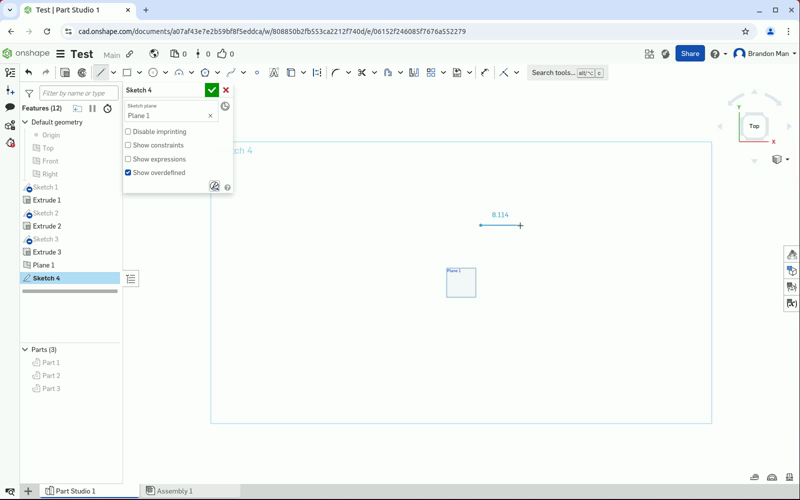
click(520, 225)
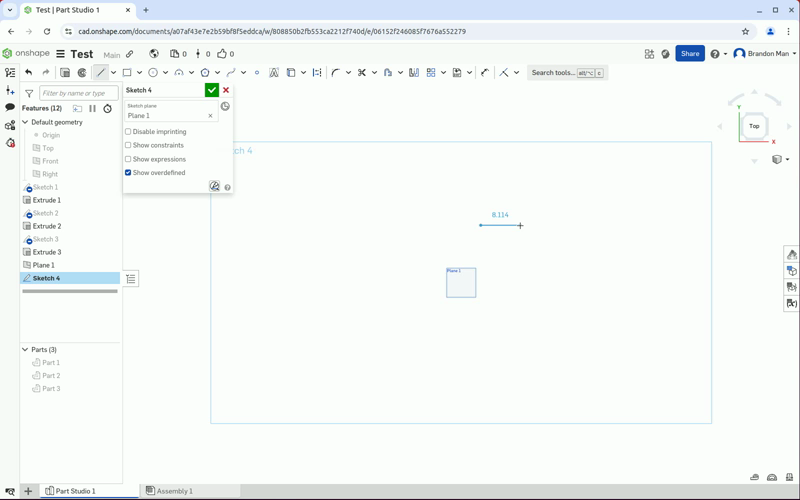
key_up(shift)
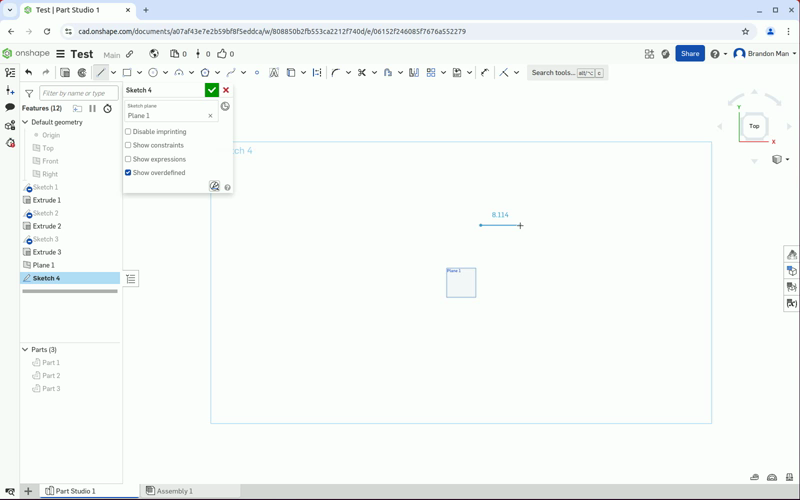
key_down(shift)
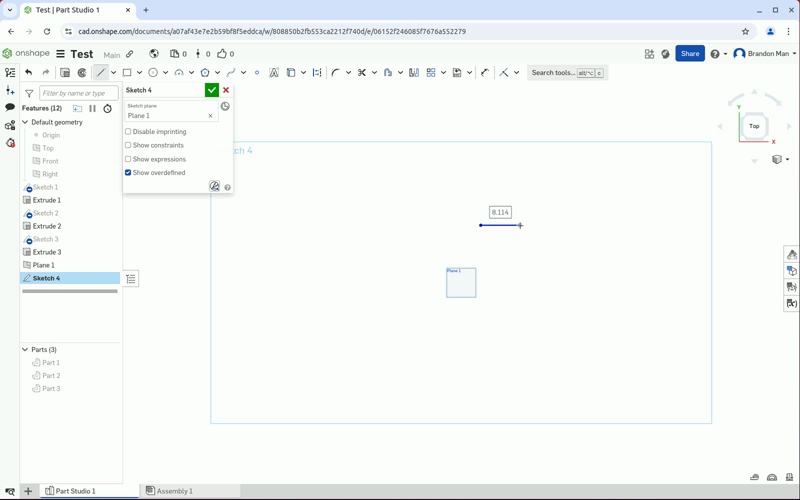
mouse_move(550, 225)
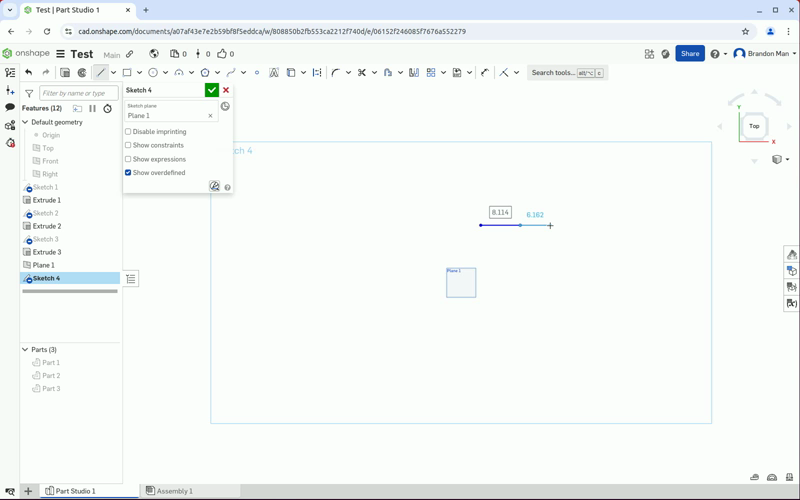
mouse_move(520, 191)
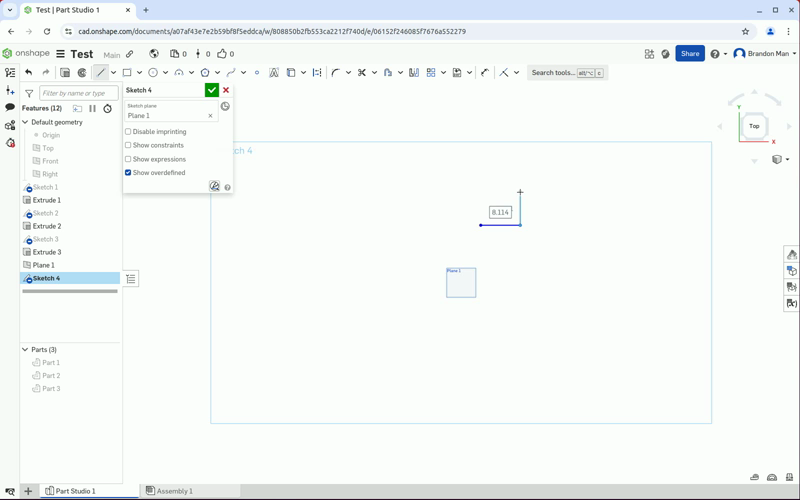
click(520, 191)
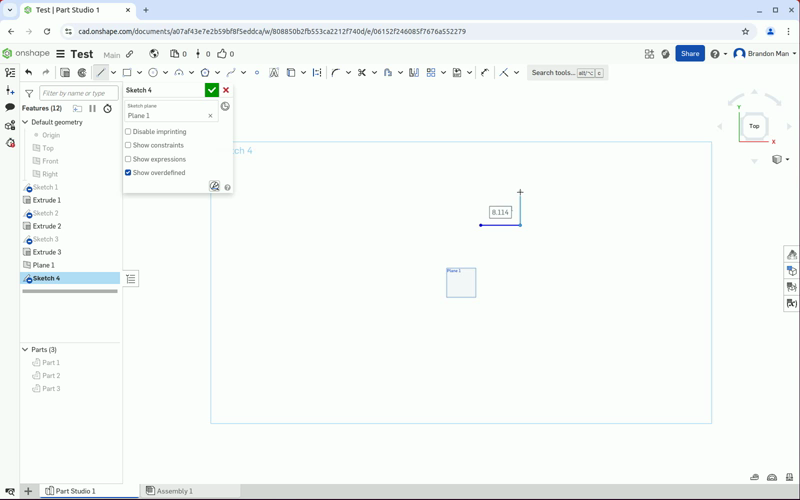
key_up(shift)
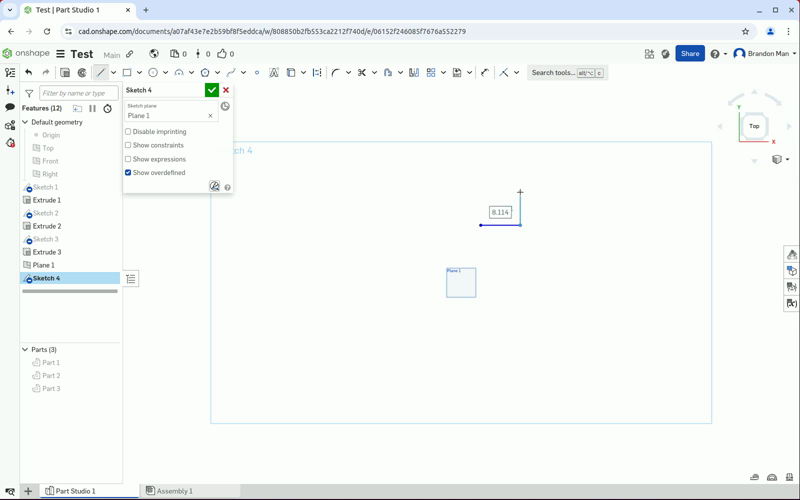
key_down(shift)
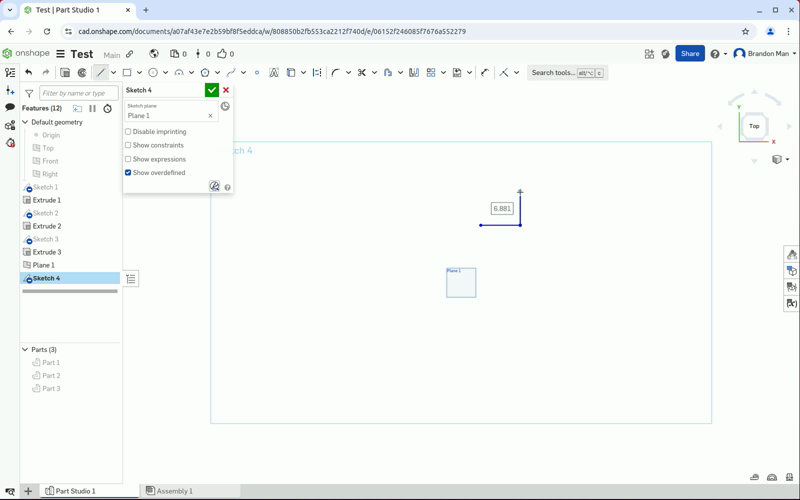
mouse_move(550, 191)
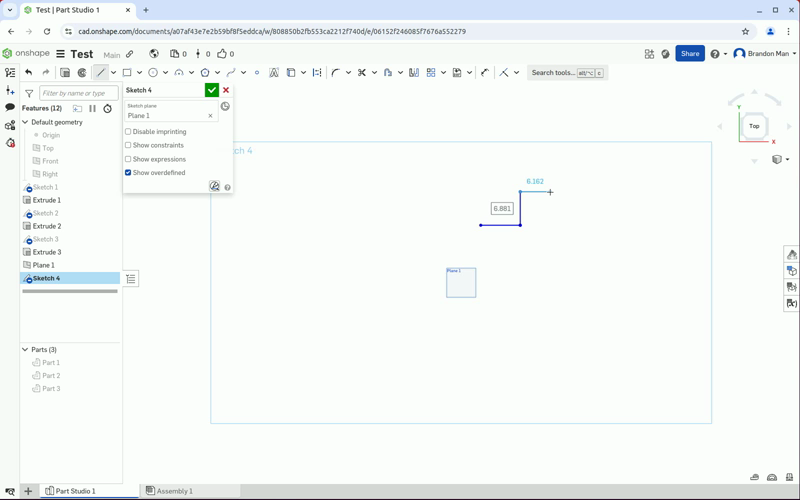
mouse_move(480, 191)
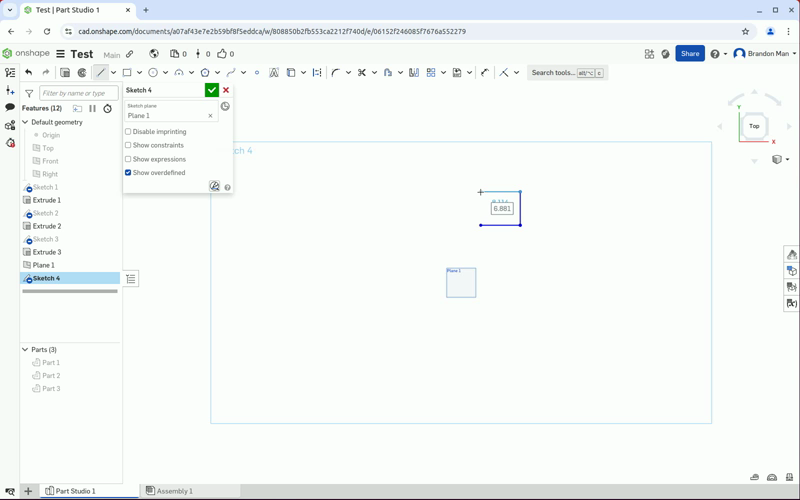
click(480, 191)
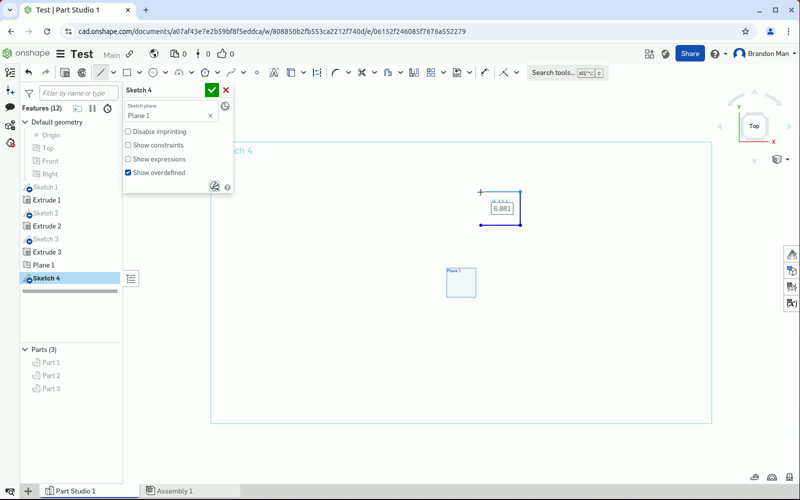
key_up(shift)
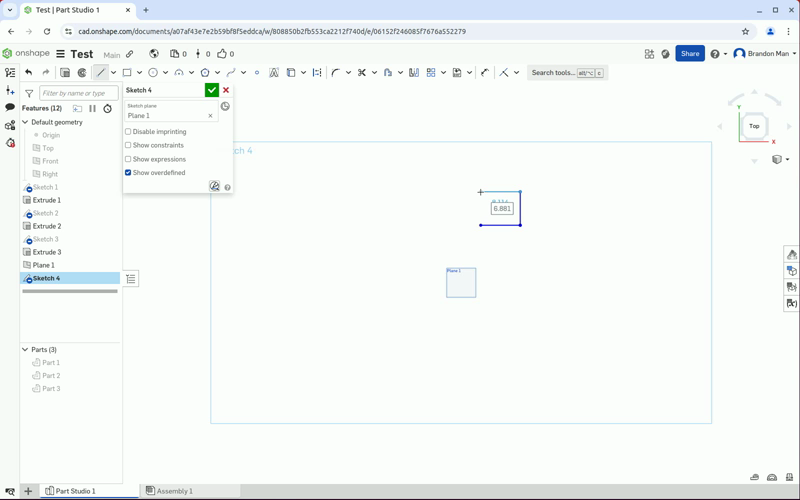
mouse_move(510, 191)
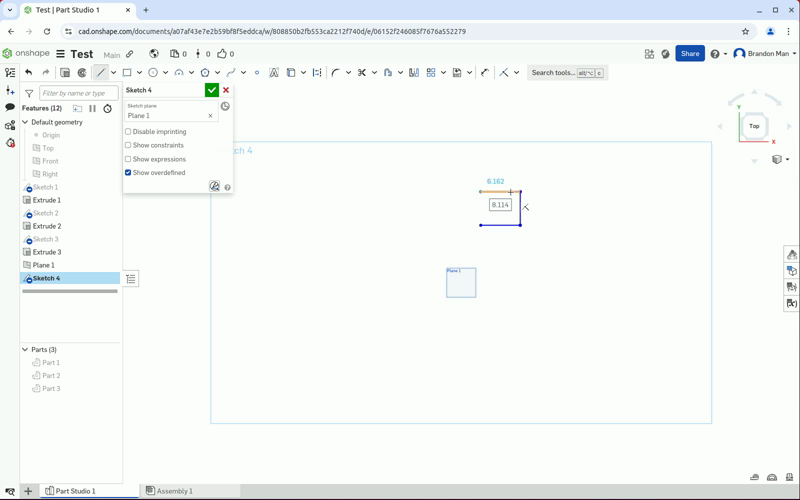
key_down(shift)
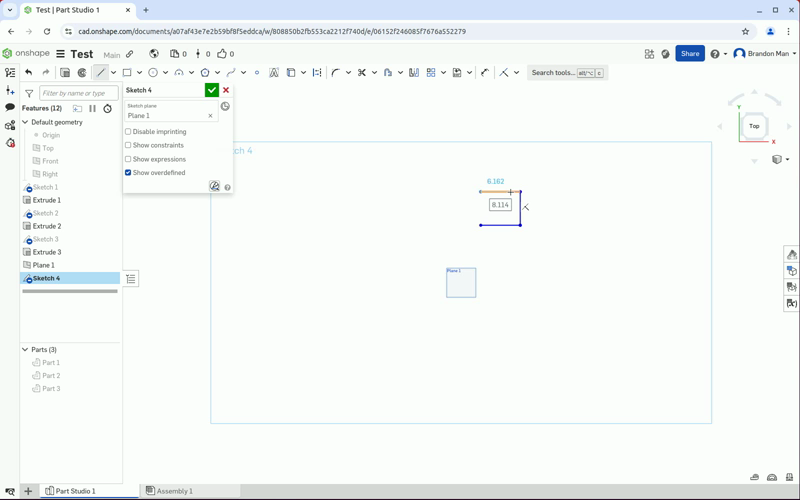
mouse_move(480, 225)
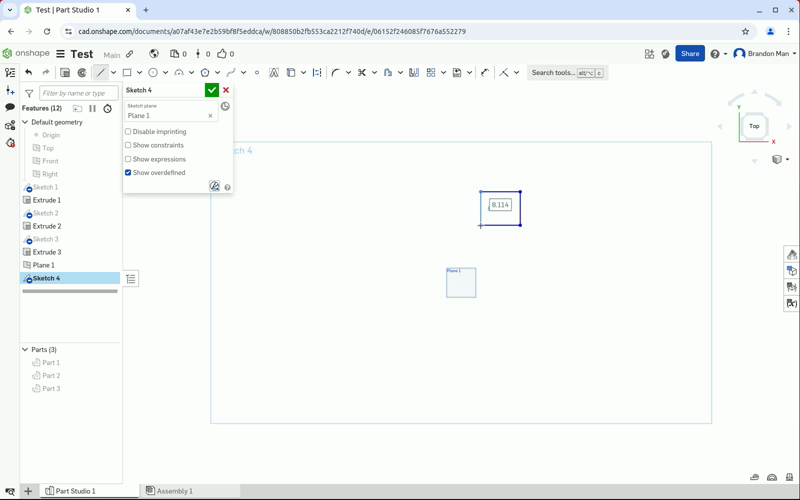
key_up(shift)
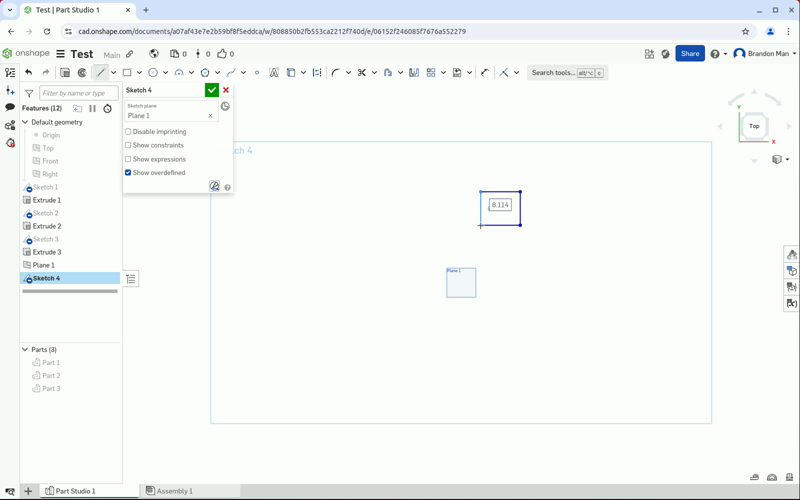
click(480, 225)
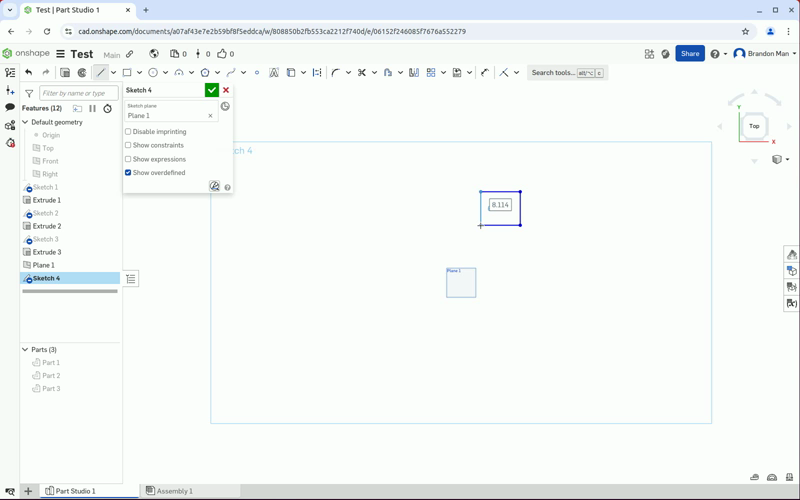
key(esc)
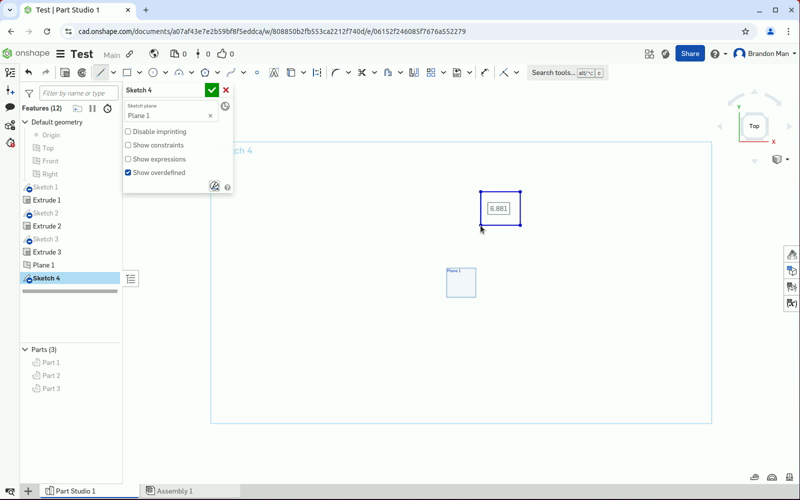
mouse_move(492, 205)
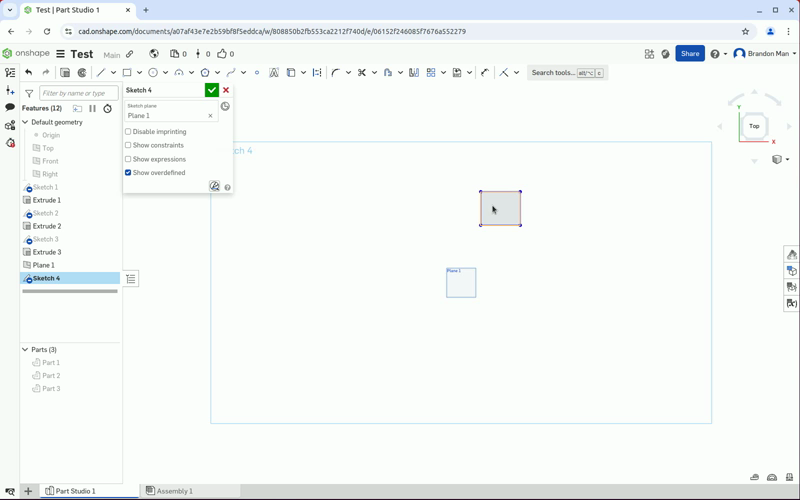
scroll(6)
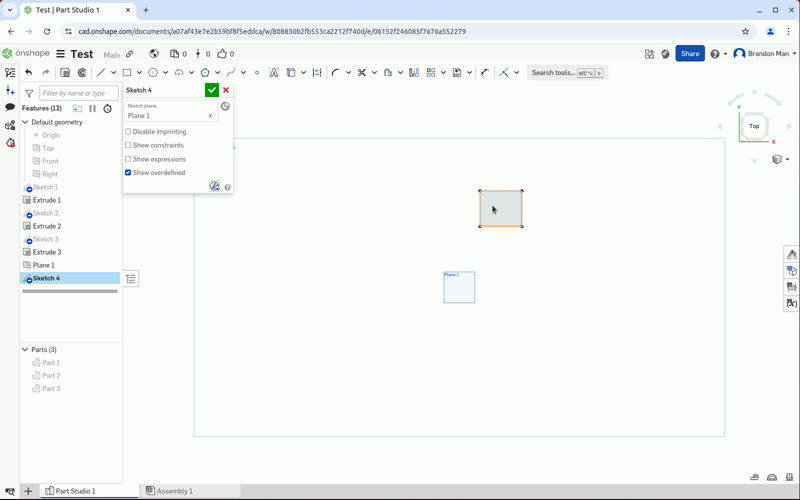
scroll(6)
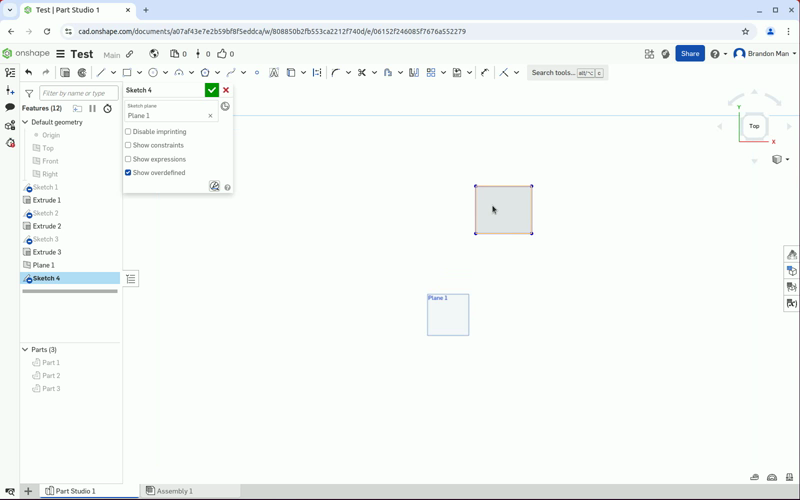
scroll(6)
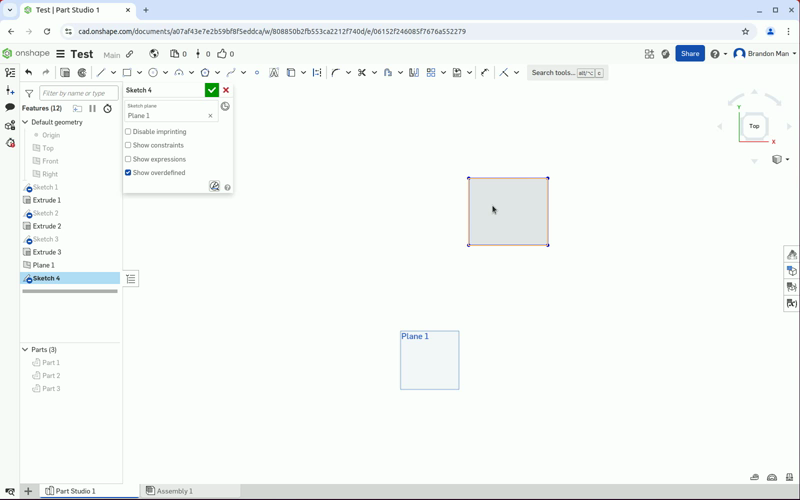
scroll(6)
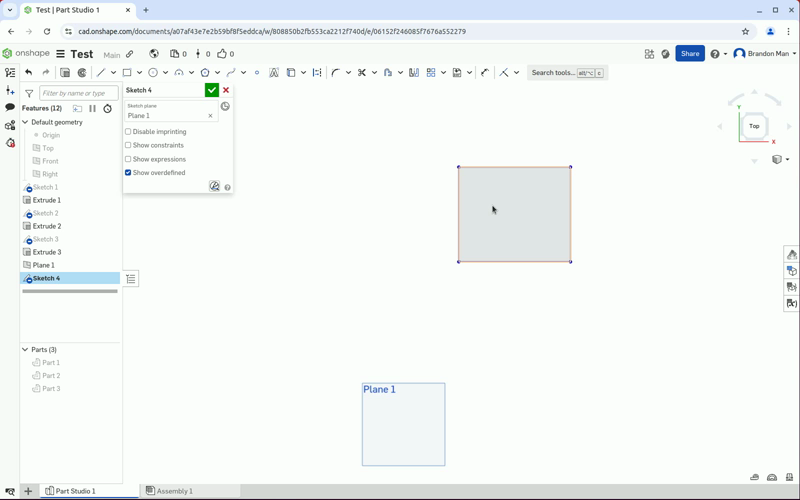
scroll(6)
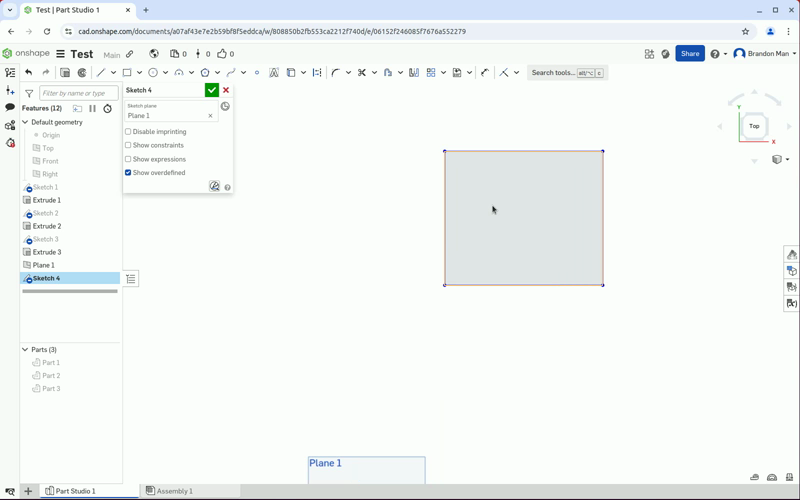
scroll(6)
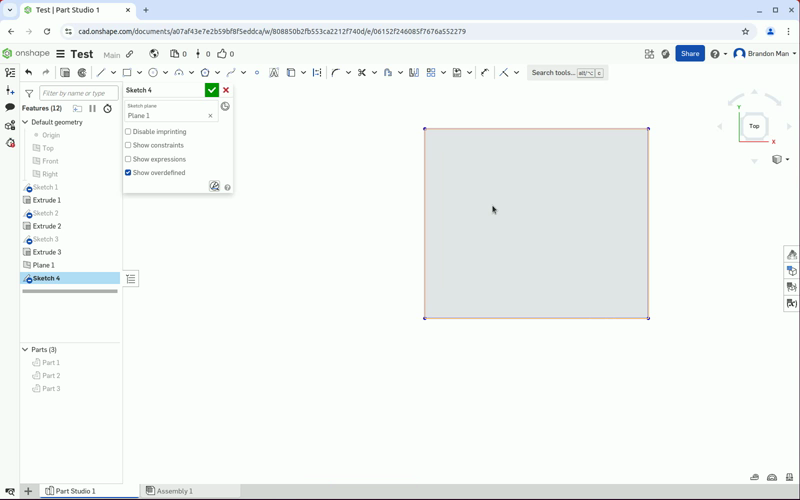
scroll(6)
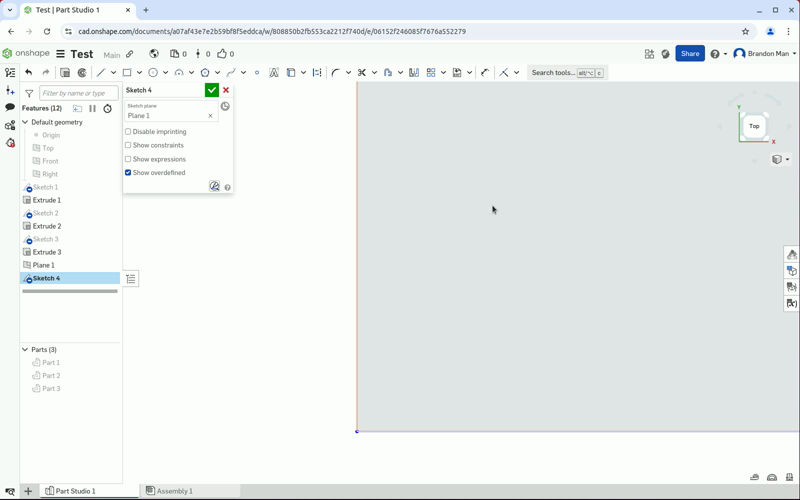
click(492, 205)
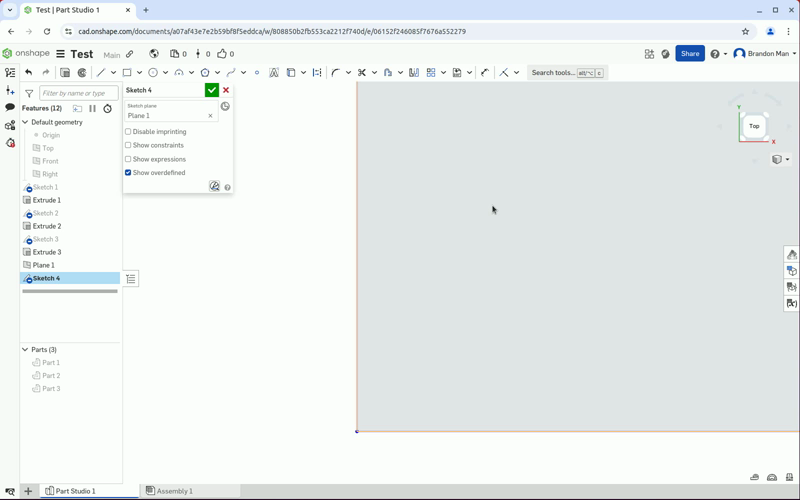
scroll(-6)
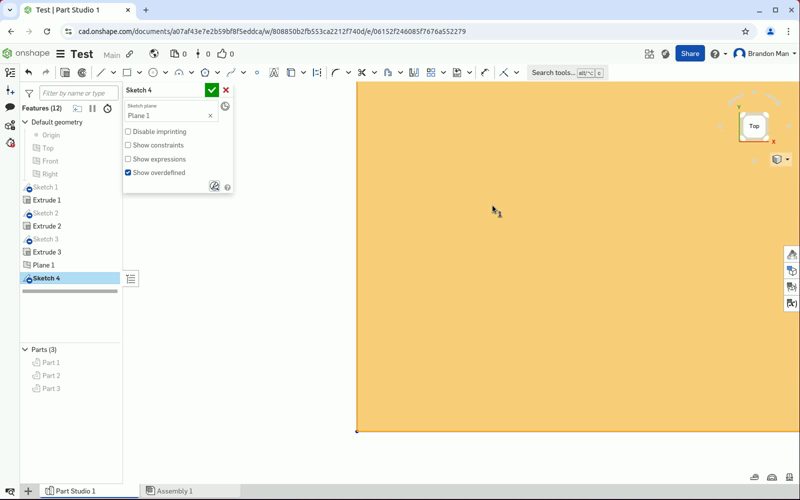
scroll(-6)
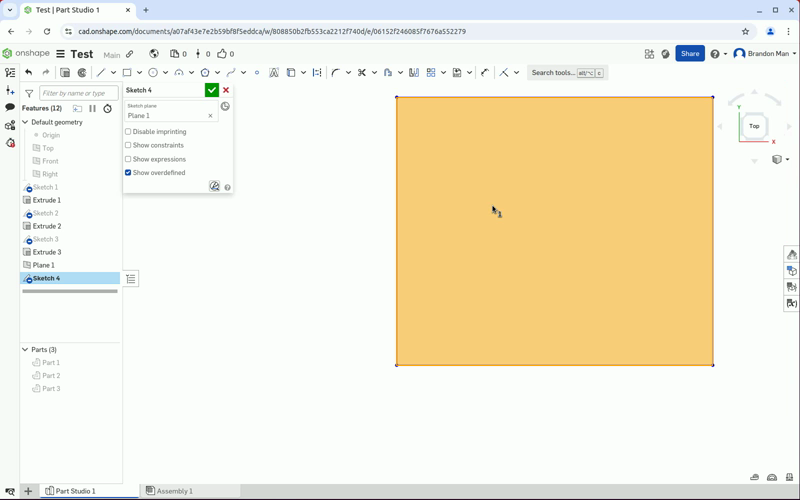
scroll(-6)
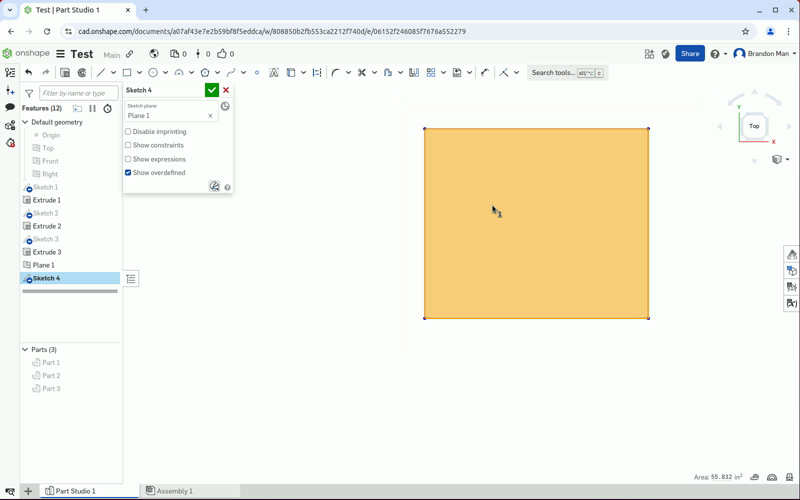
scroll(-6)
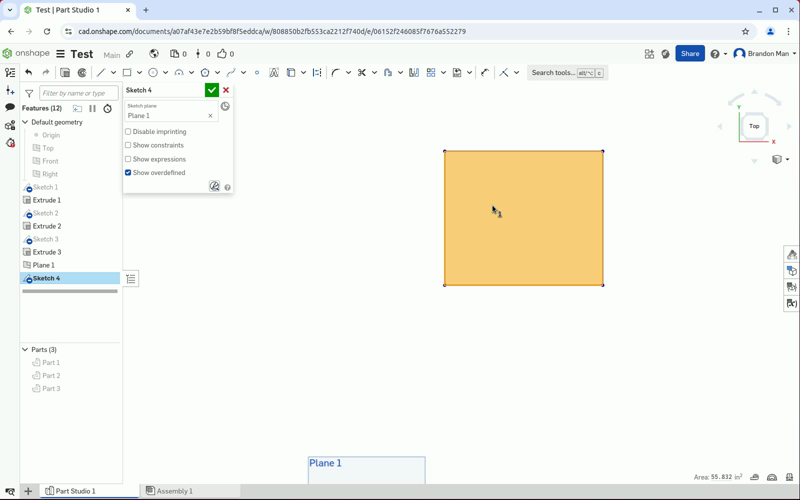
scroll(-6)
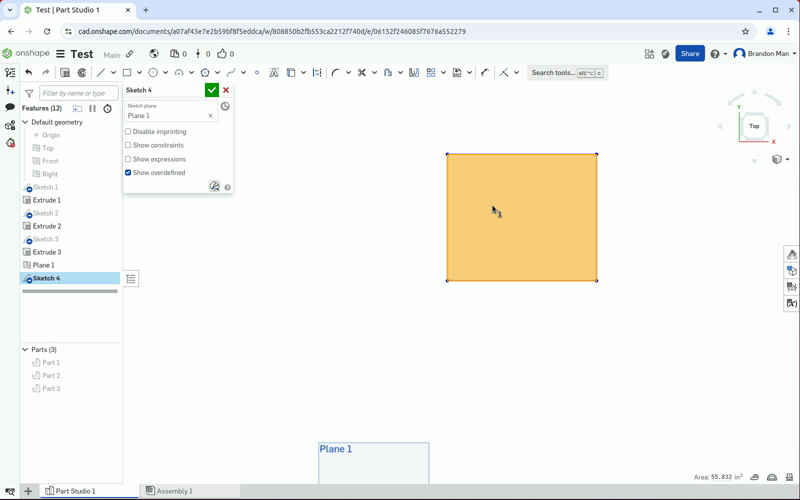
scroll(-6)
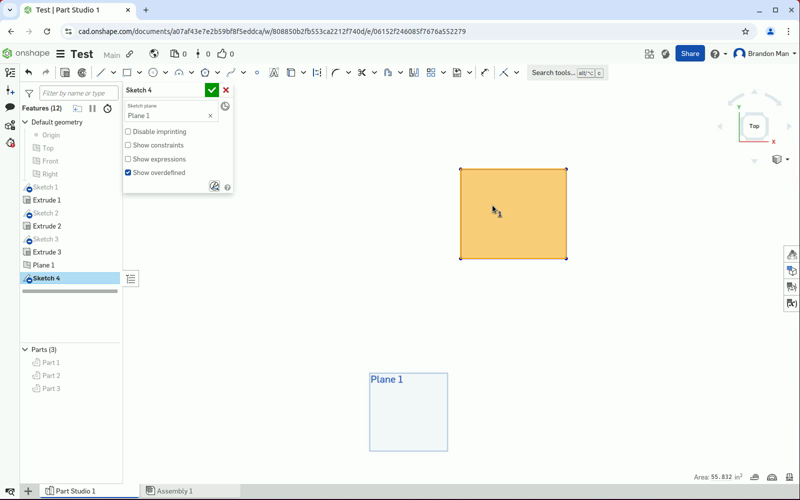
scroll(-6)
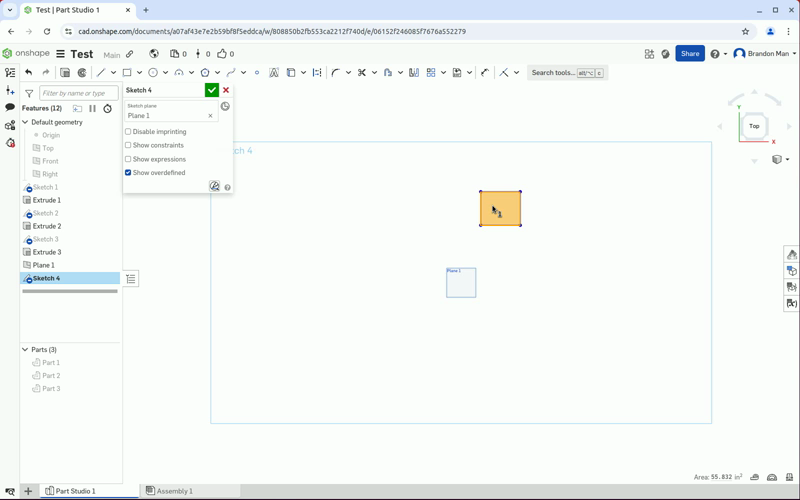
mouse_move(73, 352)
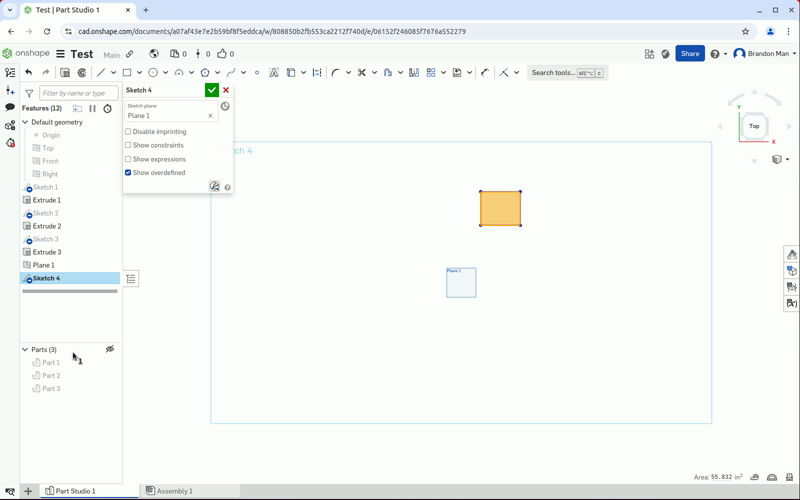
key(shift+y)
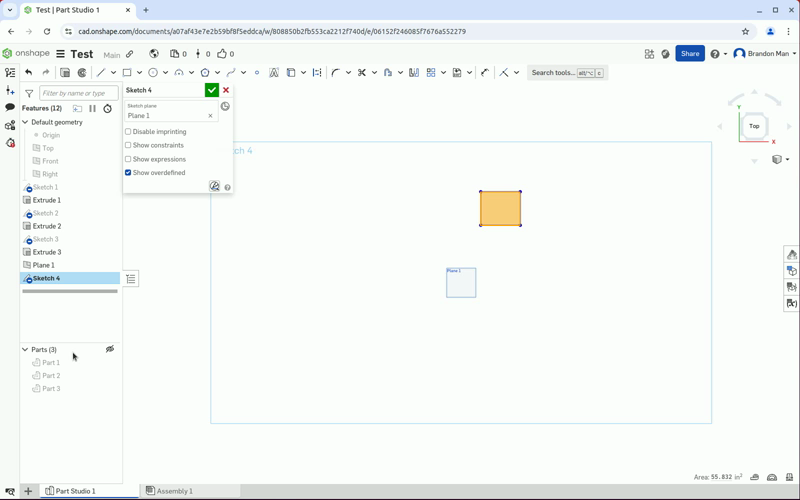
key(shift+e)
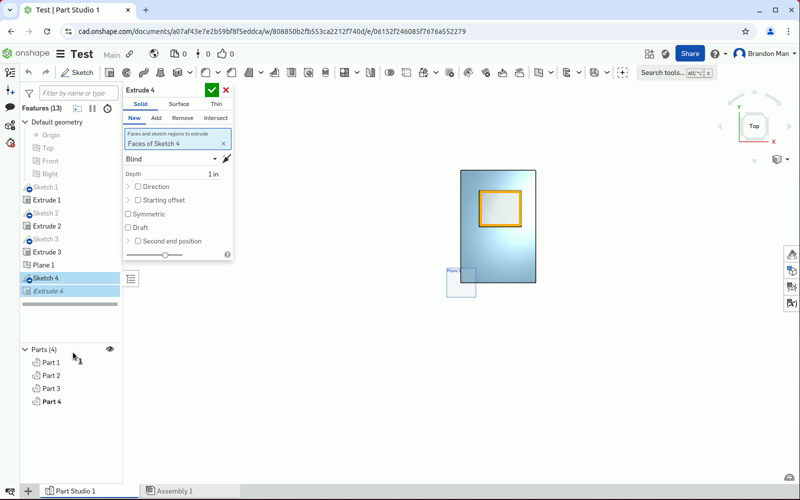
mouse_move(143, 106)
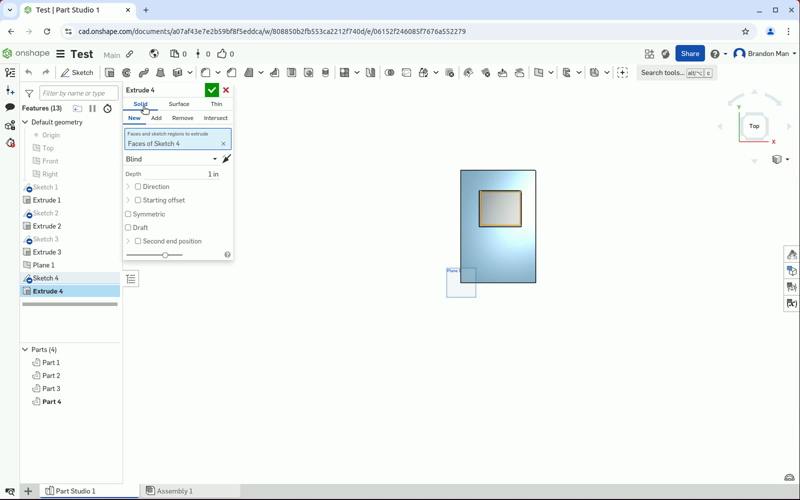
click(143, 106)
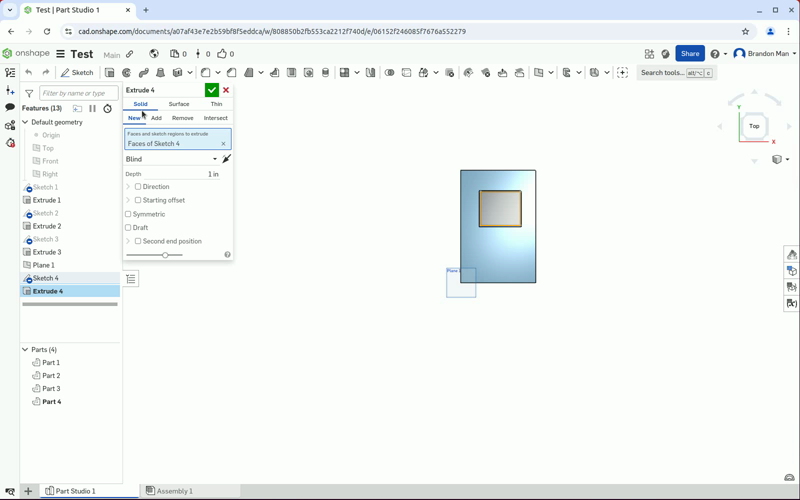
mouse_move(137, 120)
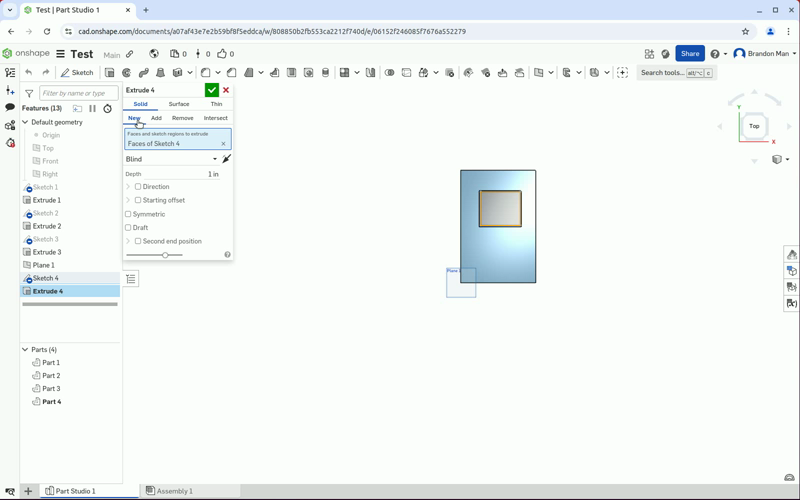
click(137, 120)
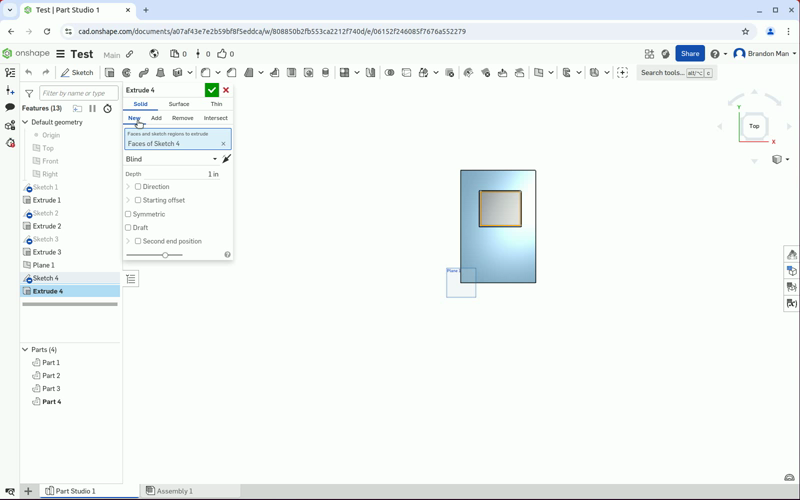
key(tab, 4)
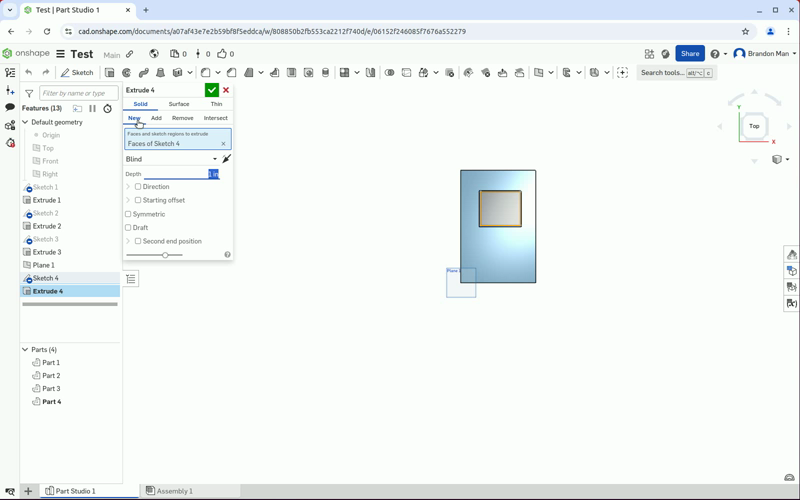
text(-0.241)
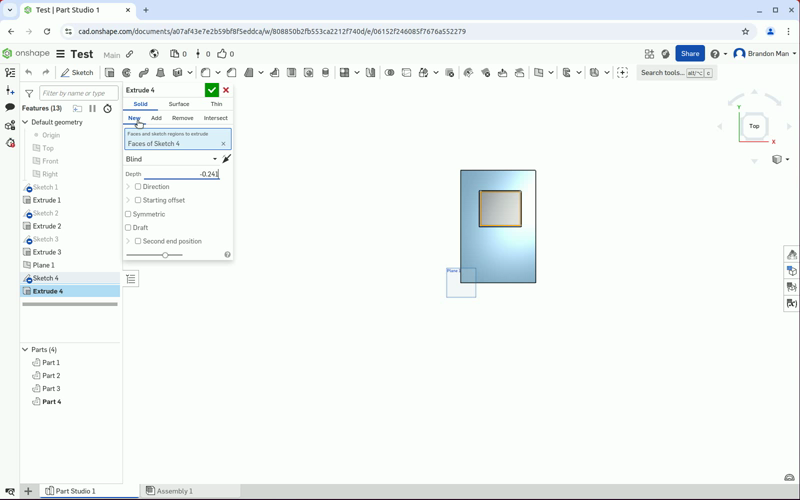
key(enter)
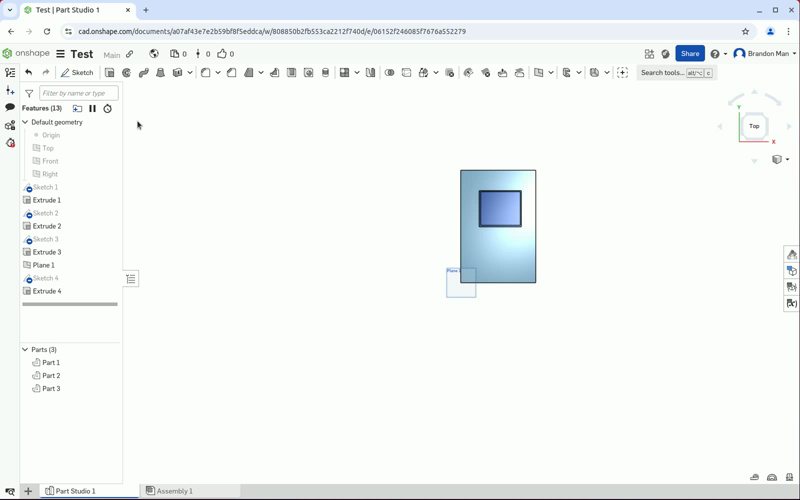
key(shift+h)
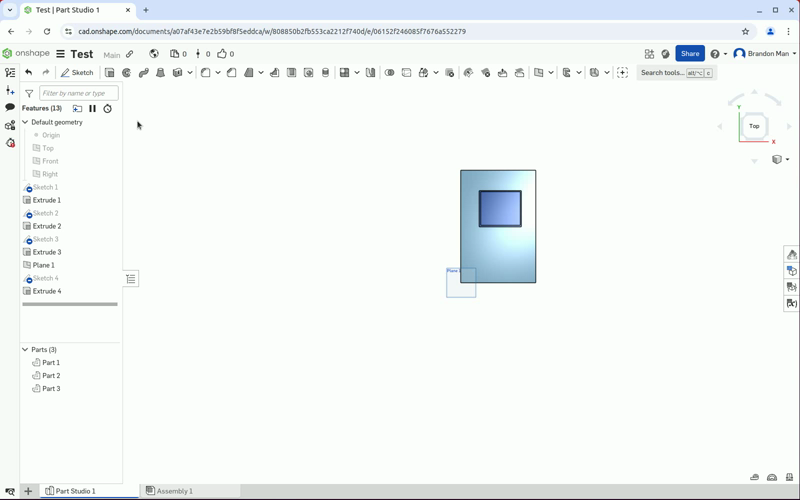
key(shift+h)
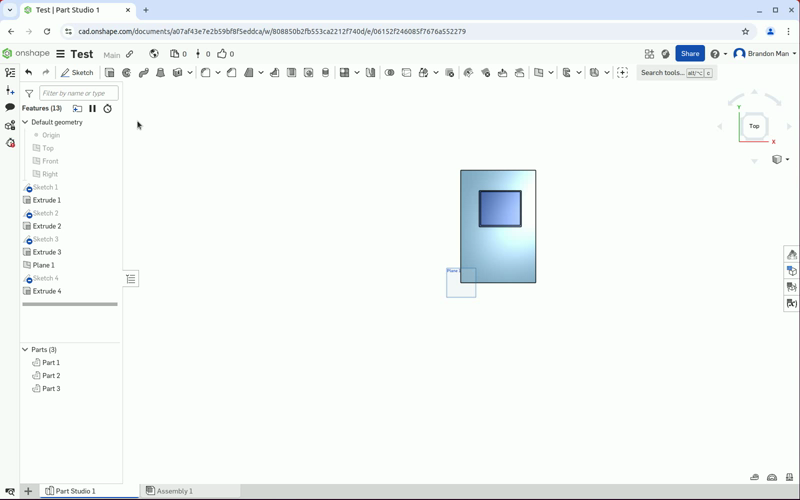
mouse_move(73, 189)
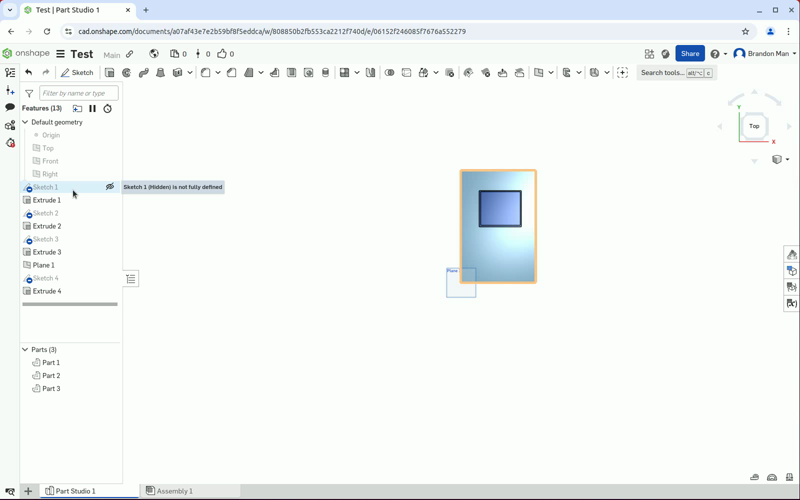
click(73, 189)
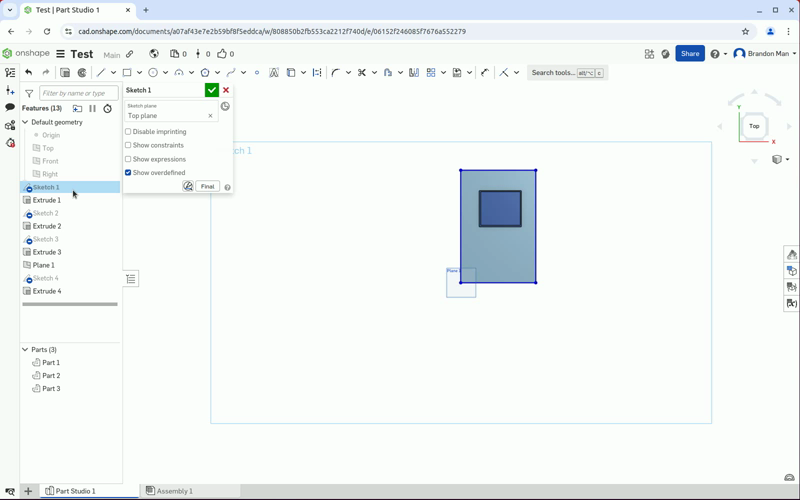
mouse_move(229, 92)
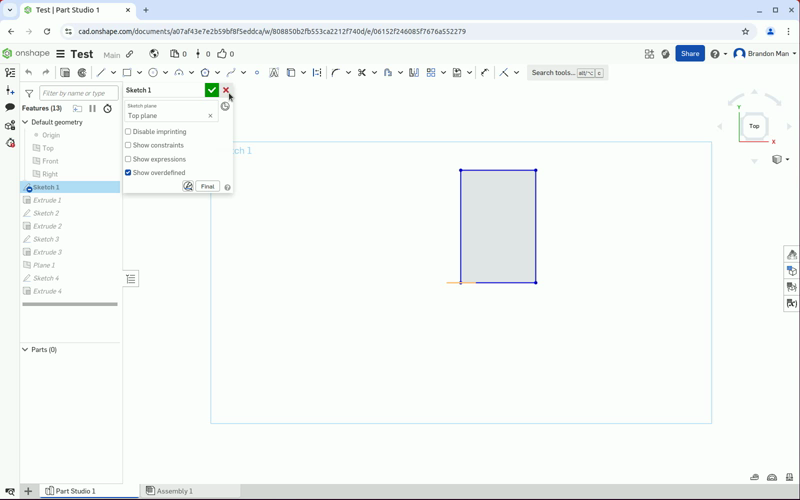
click(229, 92)
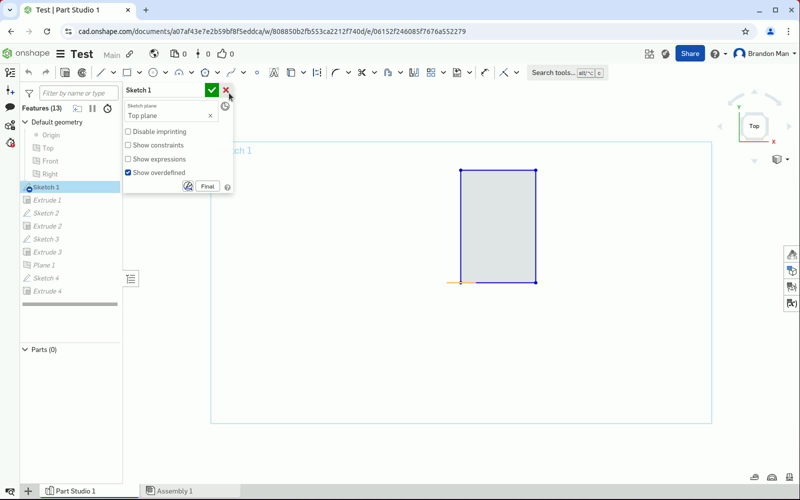
key(shift+s)
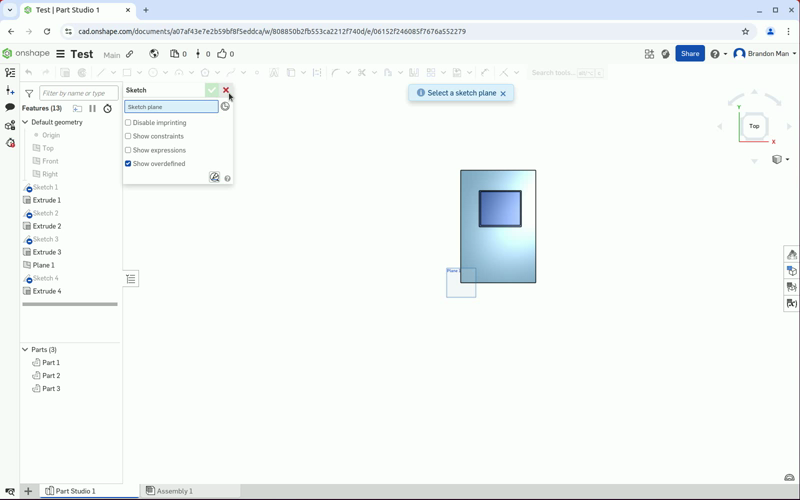
mouse_move(73, 267)
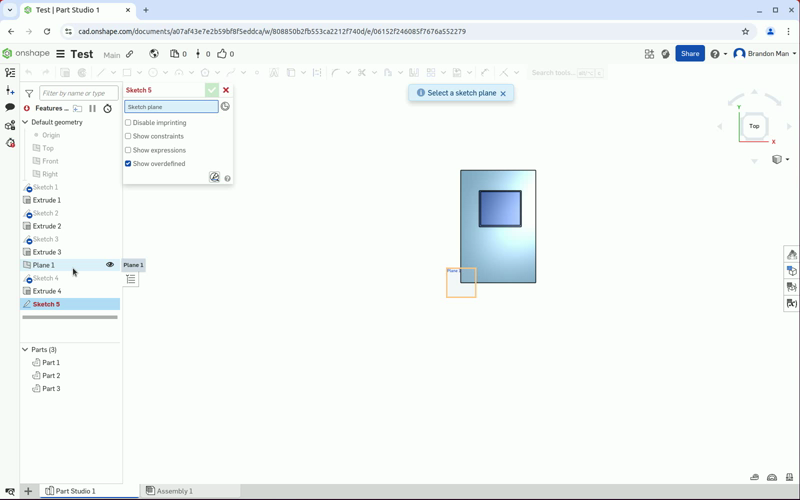
click(73, 267)
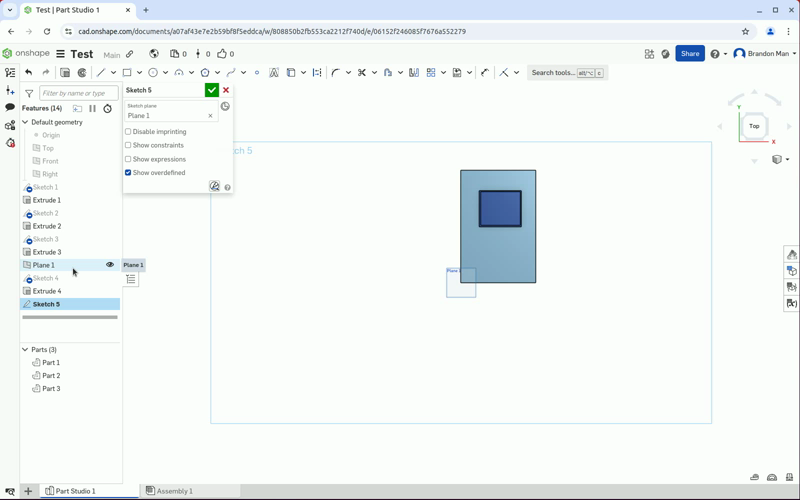
mouse_move(73, 352)
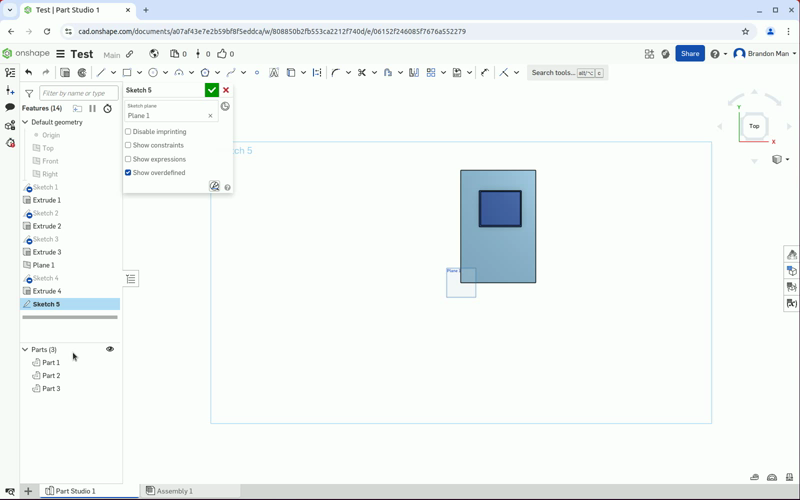
key(y)
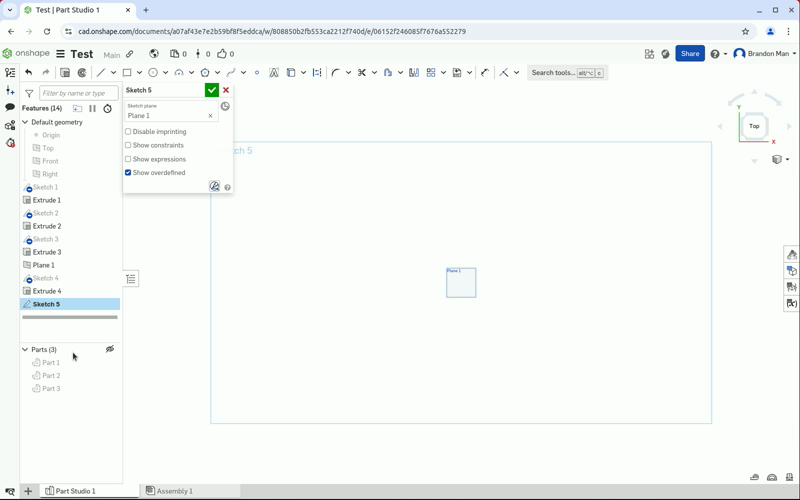
key(l)
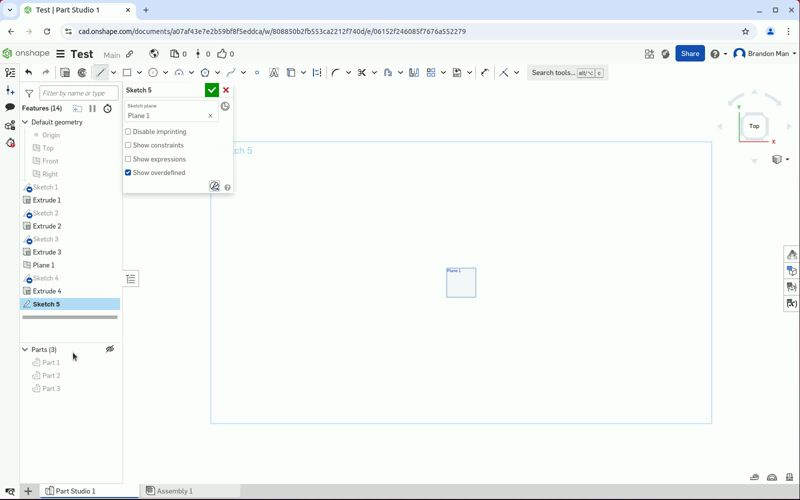
key_down(shift)
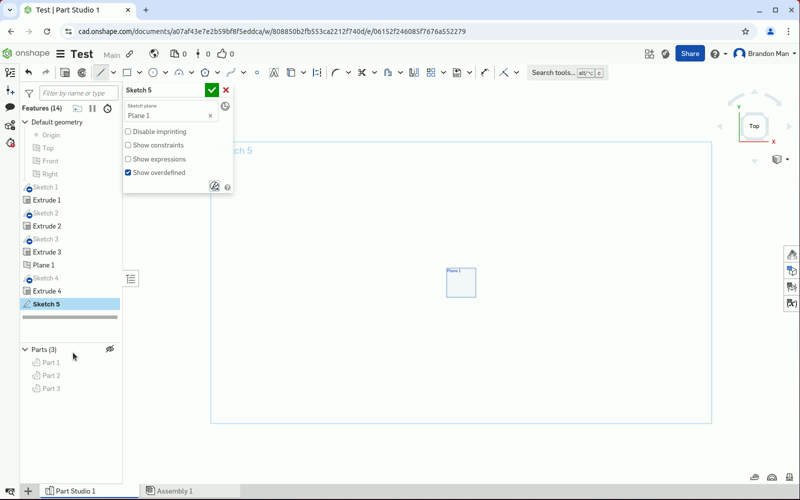
mouse_move(479, 226)
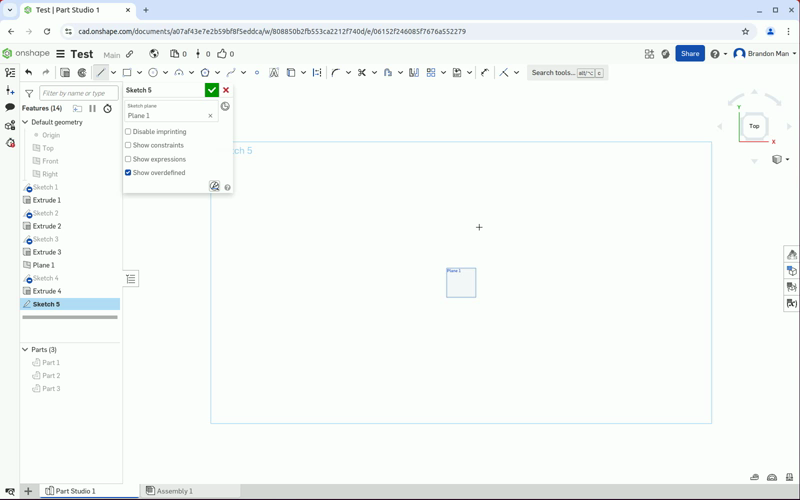
click(479, 226)
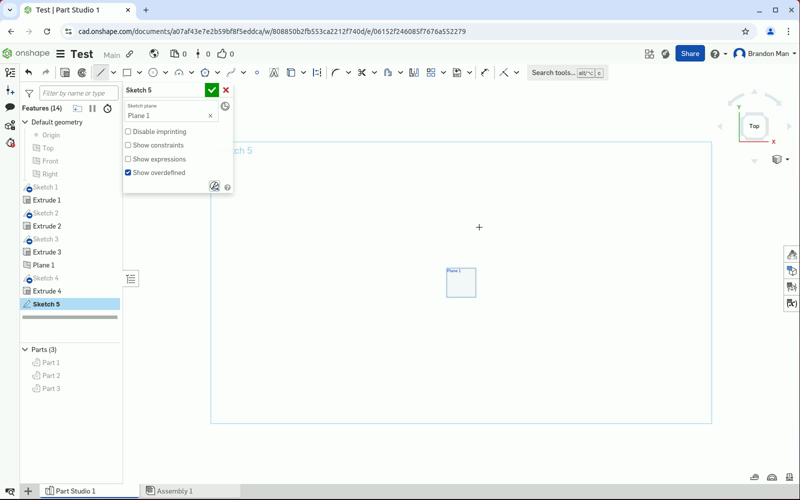
key_up(shift)
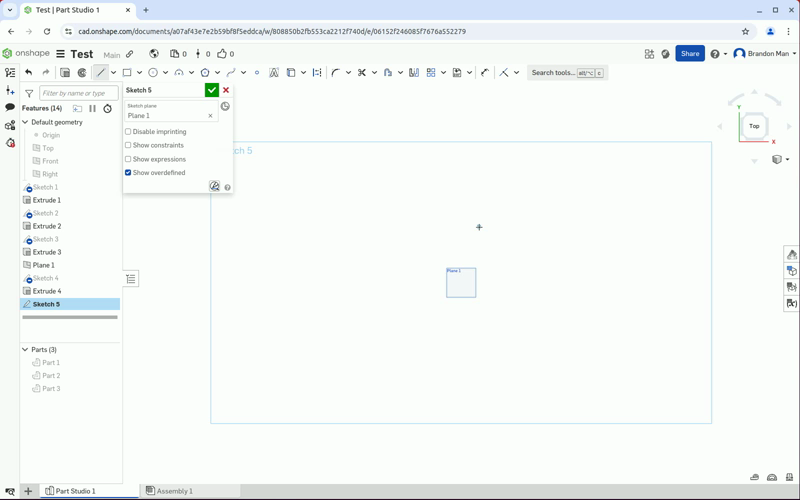
key_down(shift)
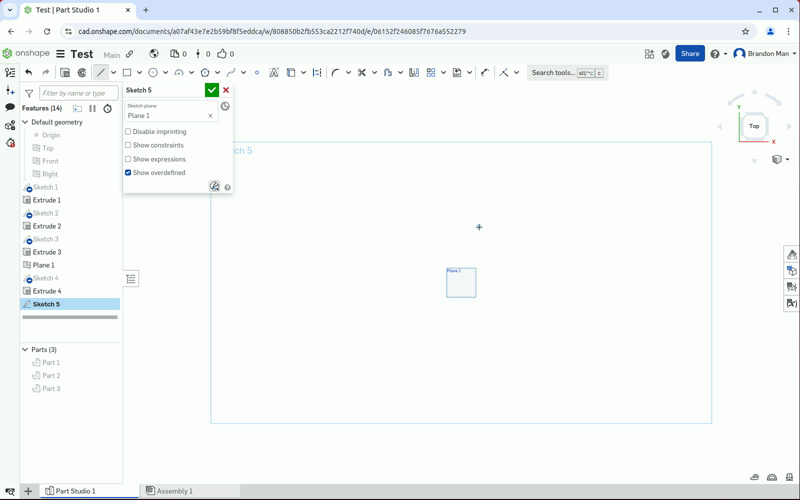
mouse_move(509, 226)
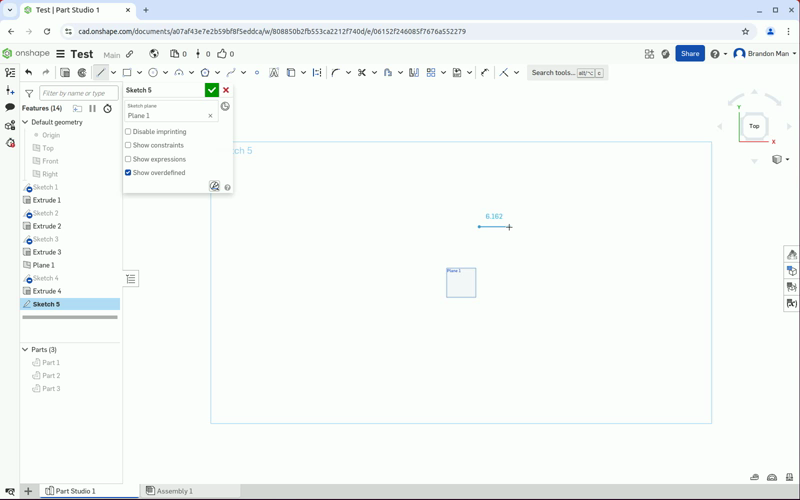
mouse_move(521, 226)
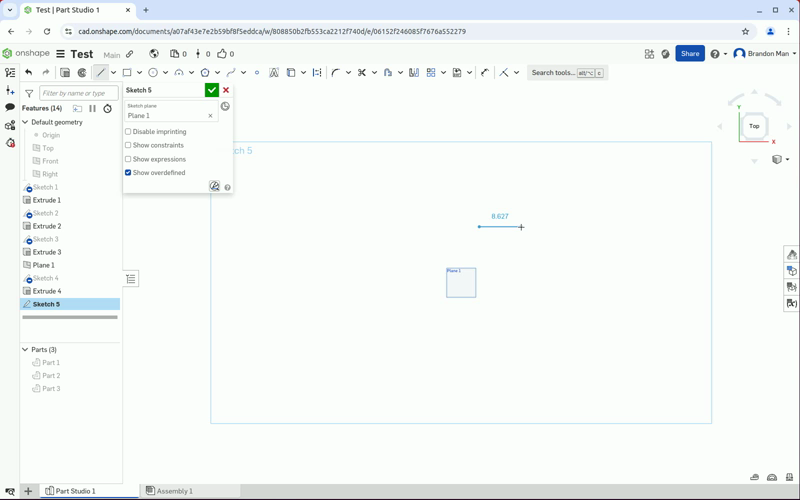
click(521, 226)
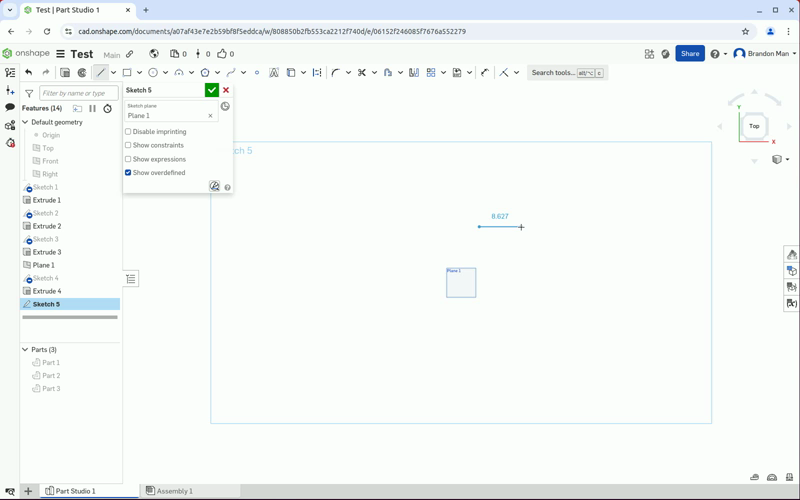
key_up(shift)
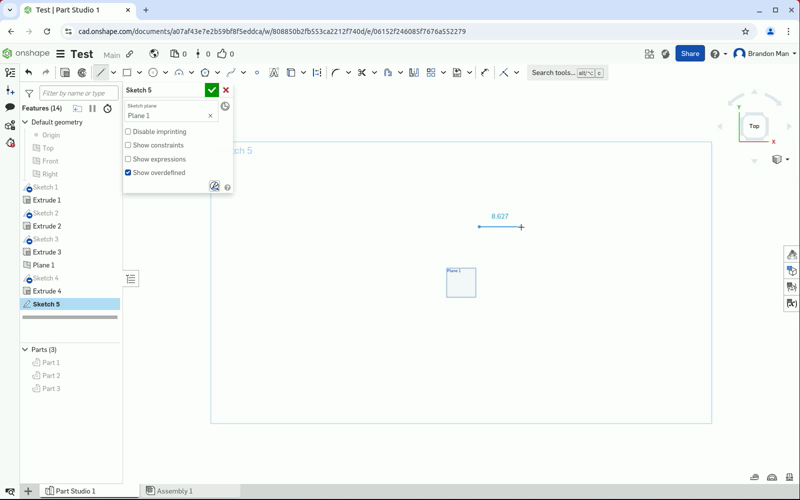
key_down(shift)
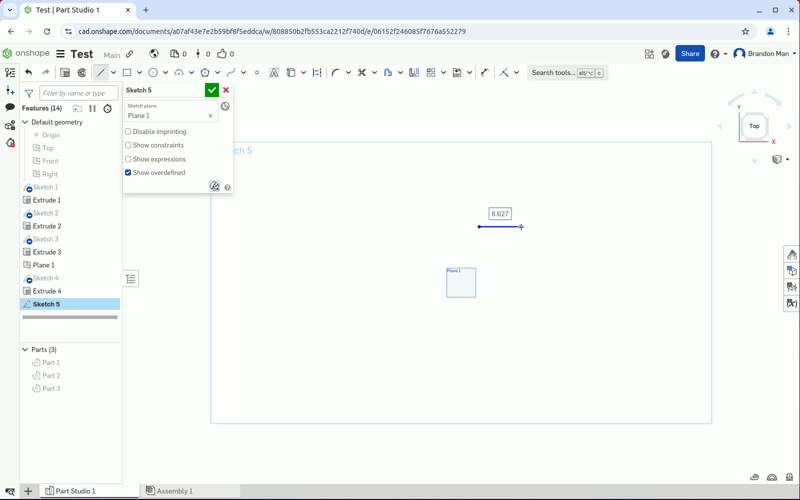
mouse_move(551, 226)
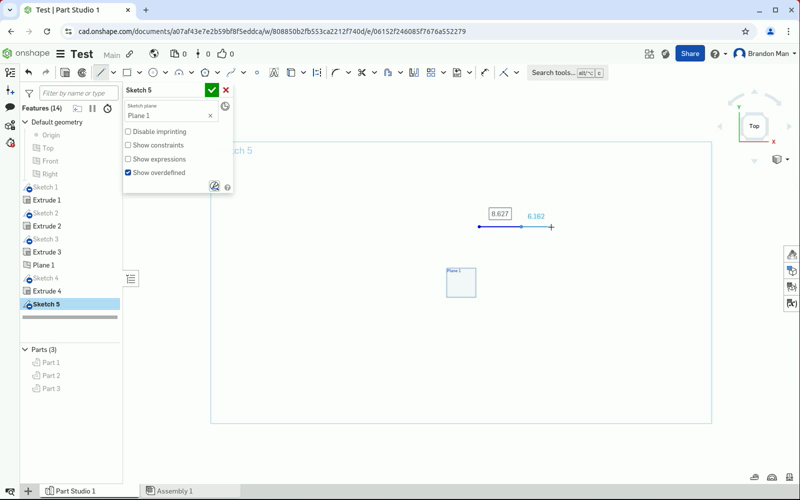
mouse_move(521, 190)
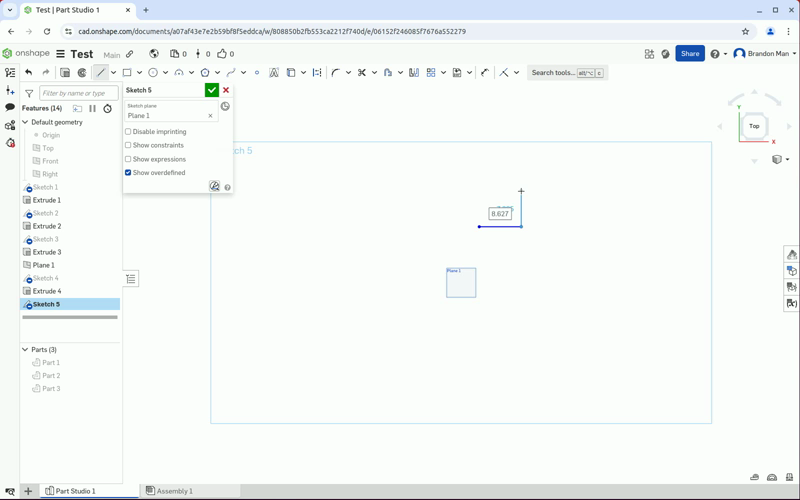
click(521, 190)
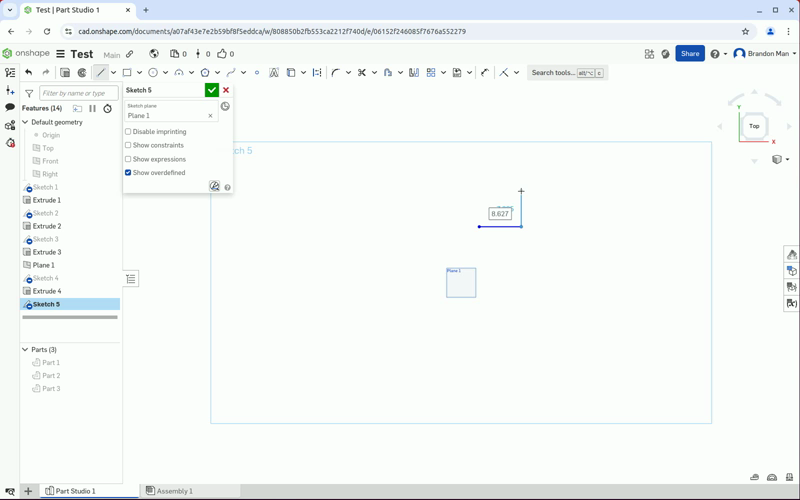
key_up(shift)
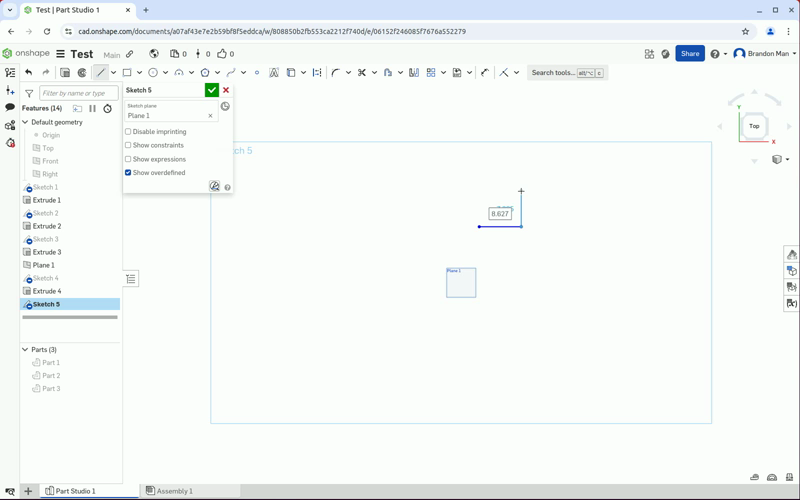
key_down(shift)
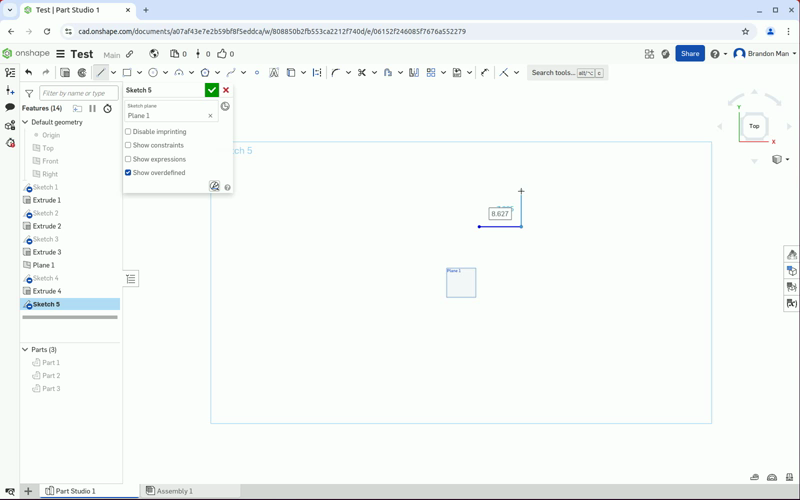
mouse_move(551, 190)
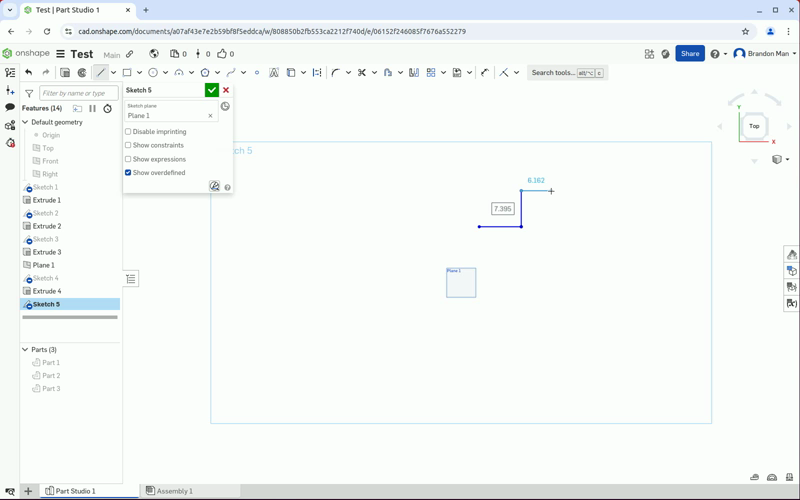
mouse_move(479, 190)
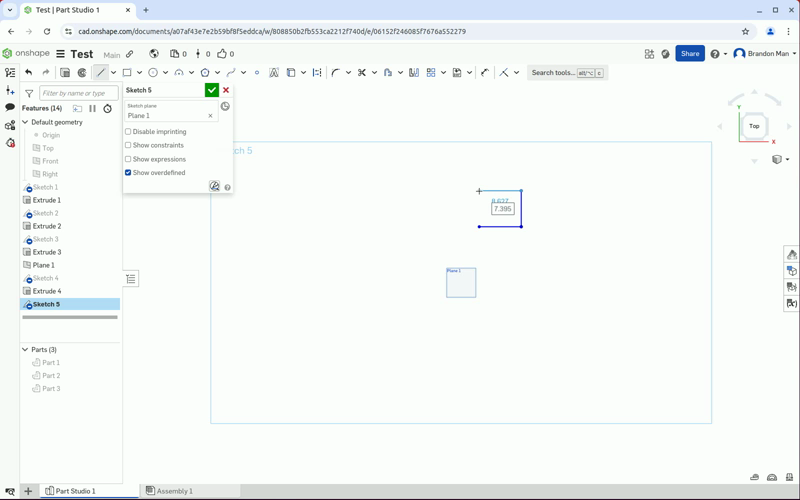
click(479, 190)
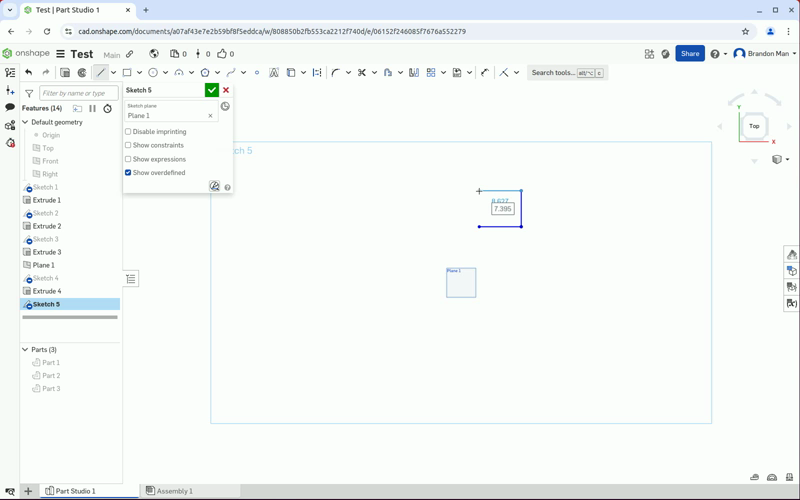
key_up(shift)
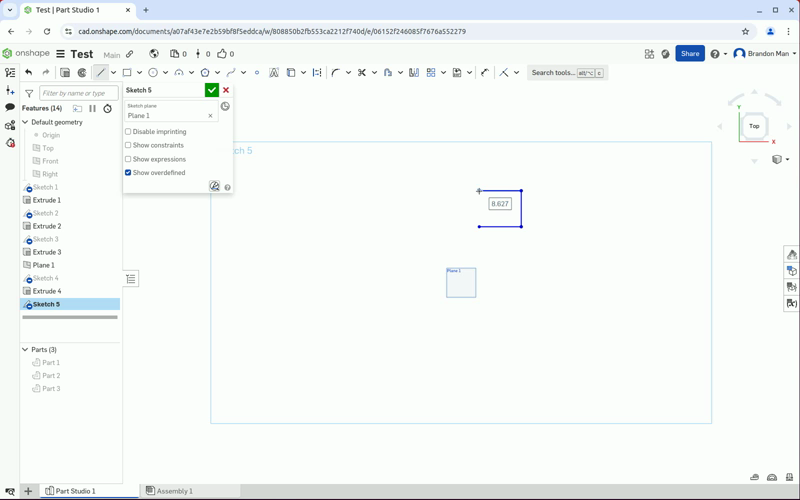
mouse_move(509, 190)
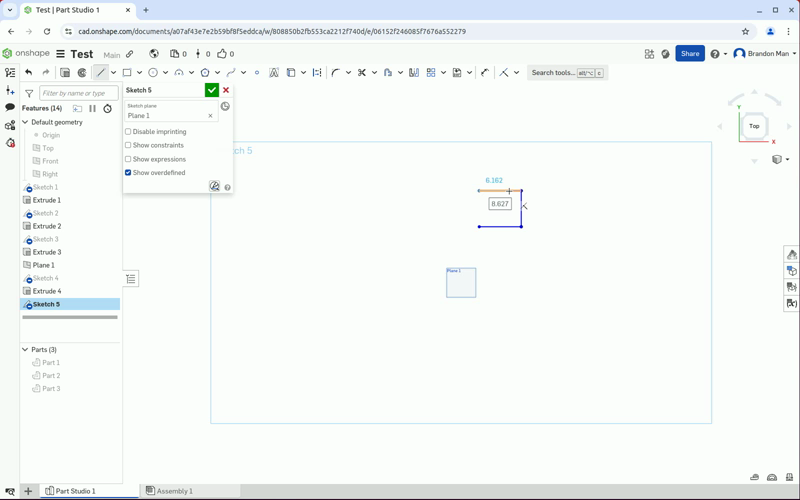
key_down(shift)
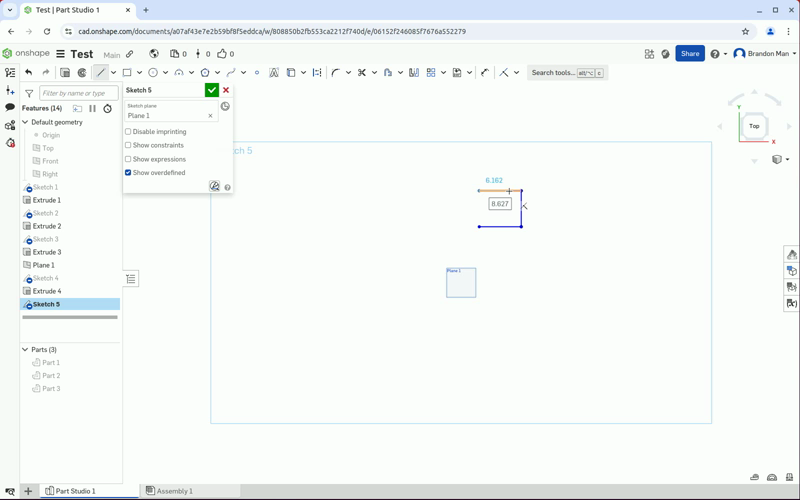
mouse_move(479, 226)
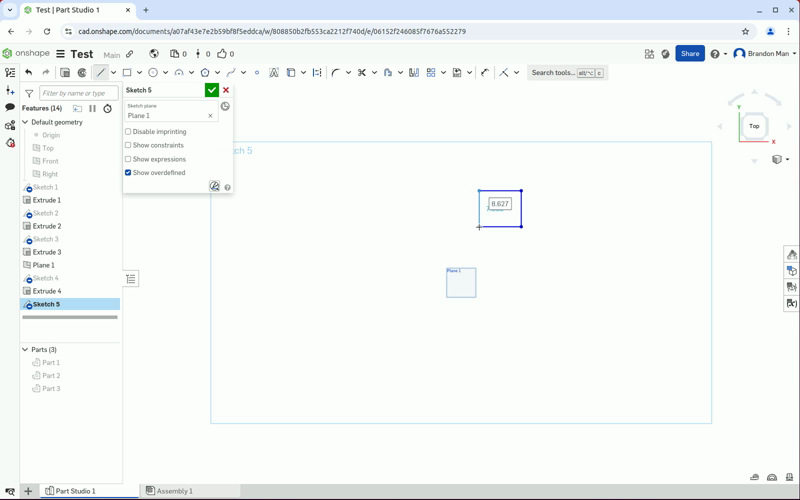
key_up(shift)
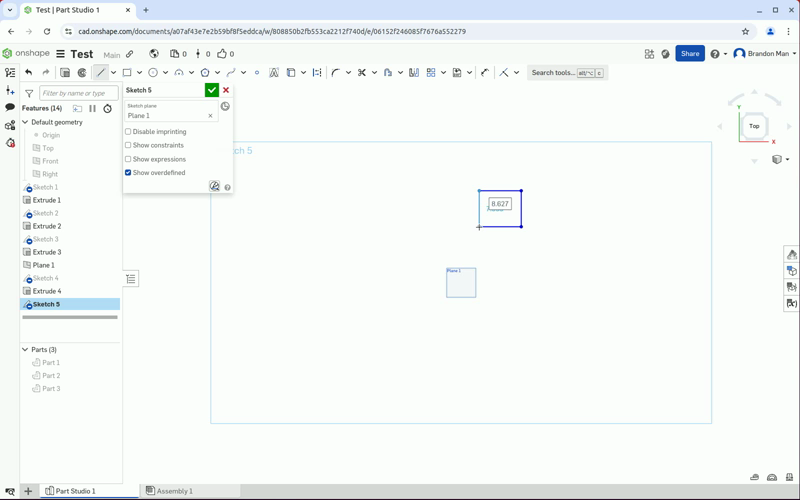
click(479, 226)
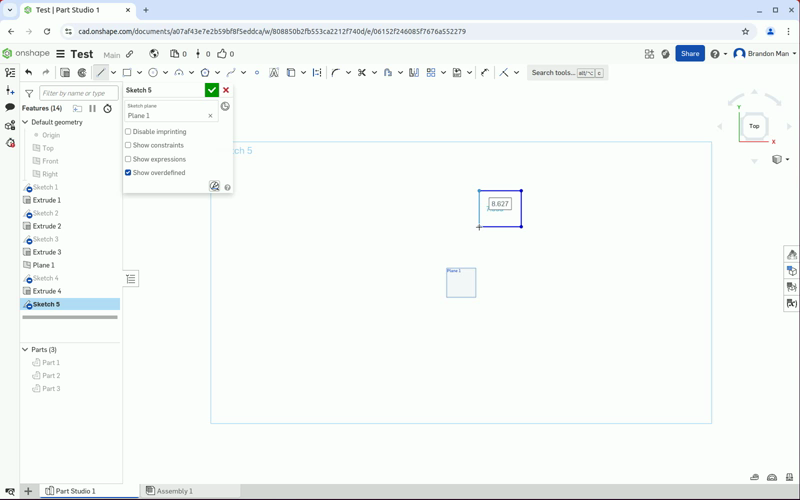
key(esc)
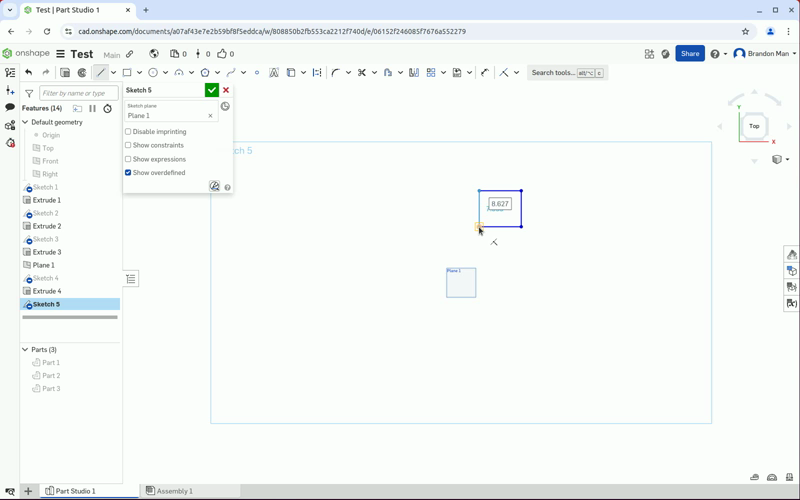
key(l)
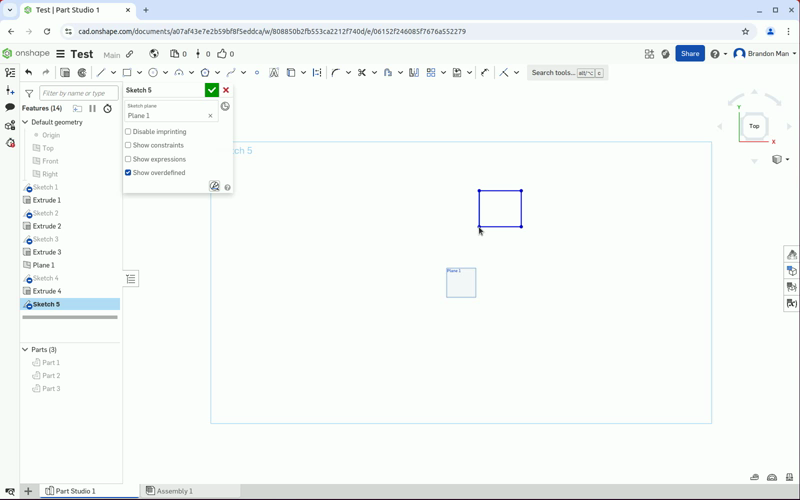
key_down(shift)
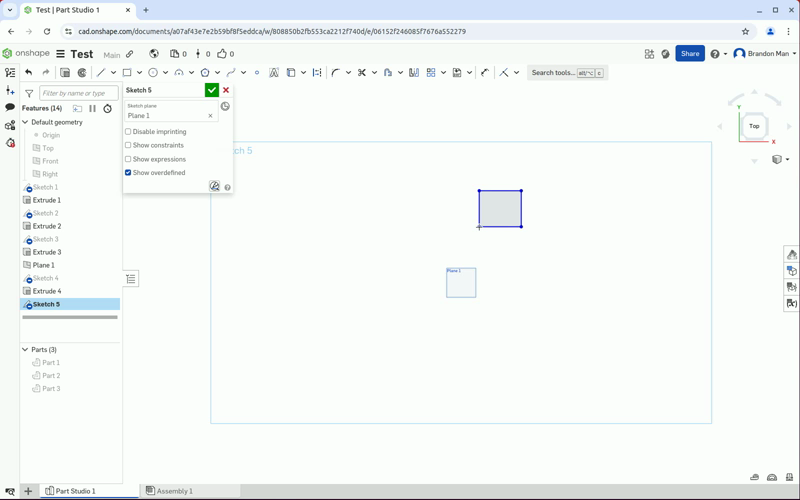
mouse_move(480, 225)
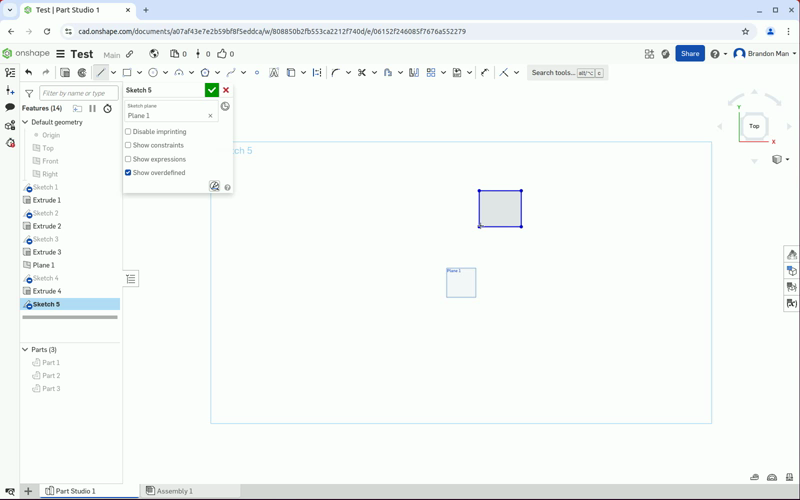
scroll(6)
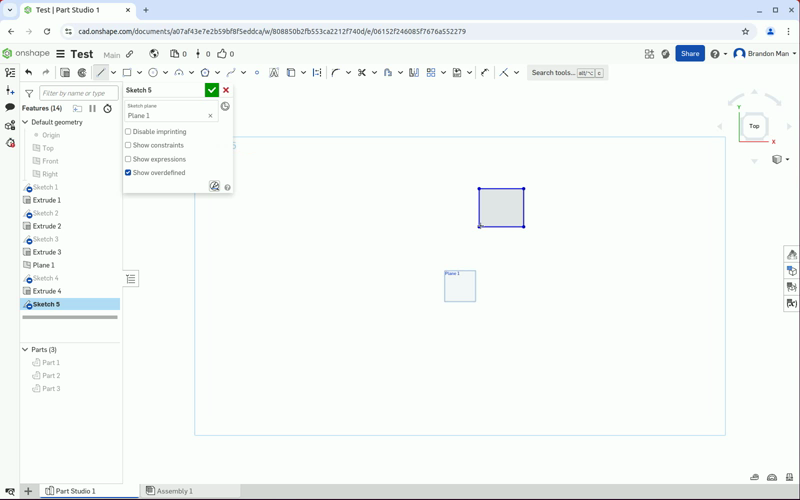
scroll(6)
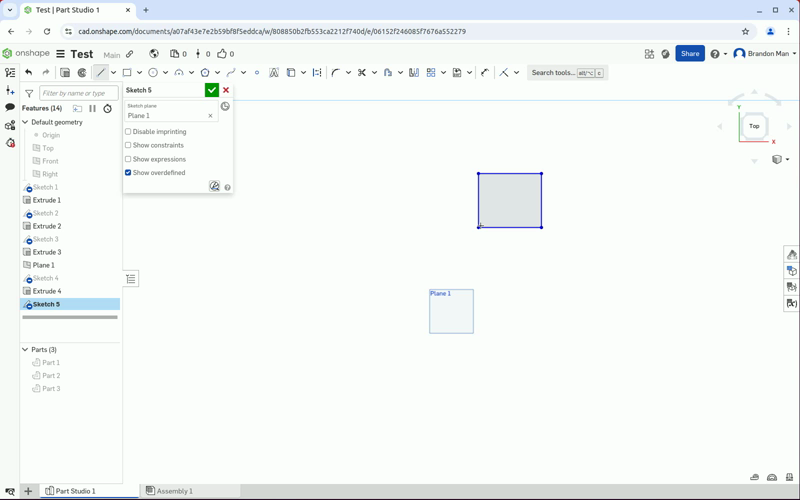
scroll(6)
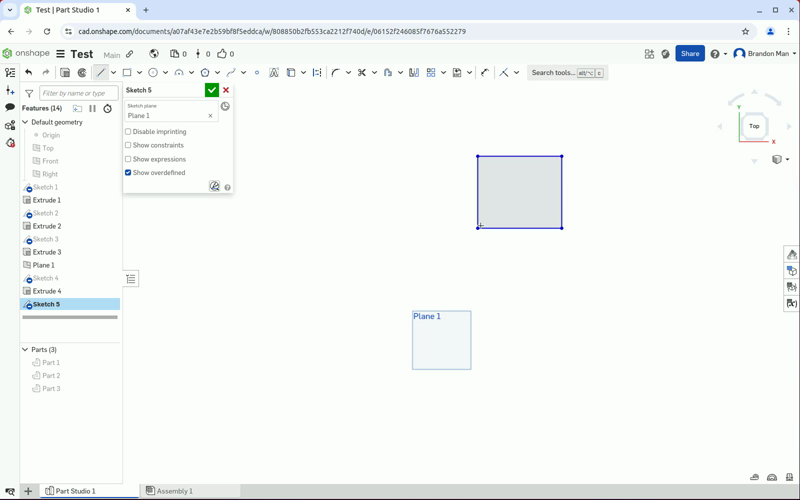
scroll(6)
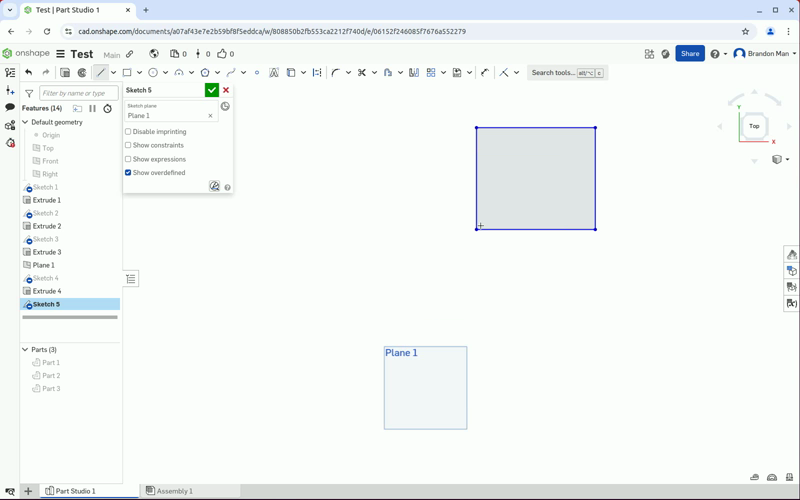
scroll(6)
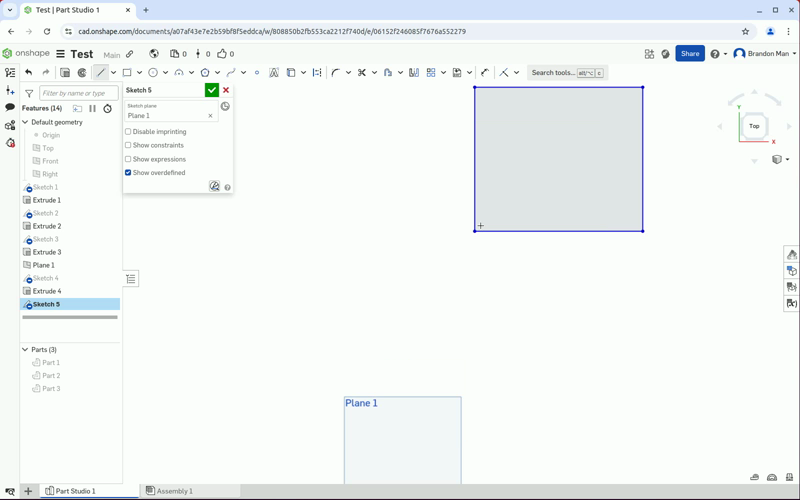
scroll(6)
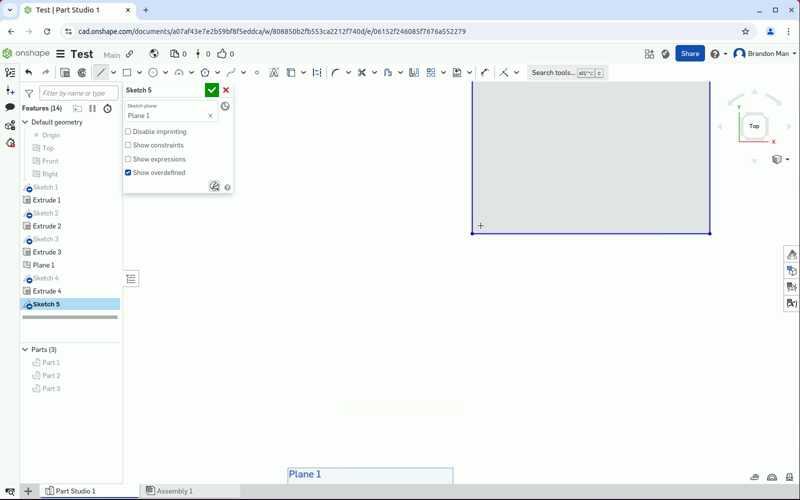
scroll(6)
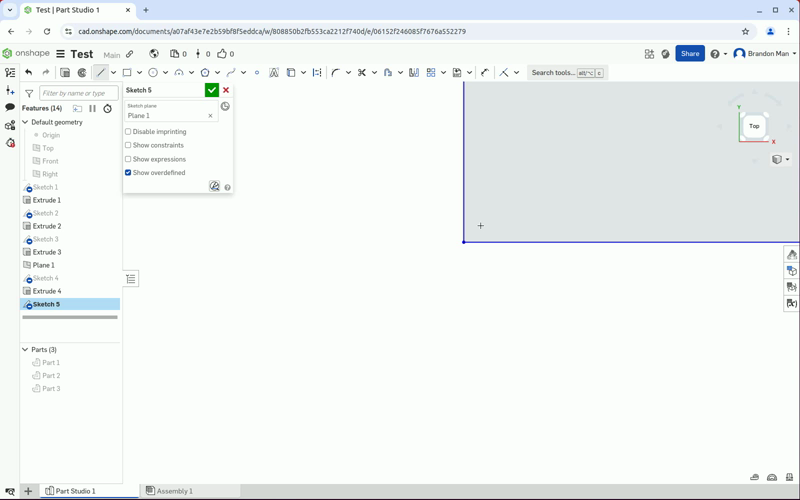
click(480, 225)
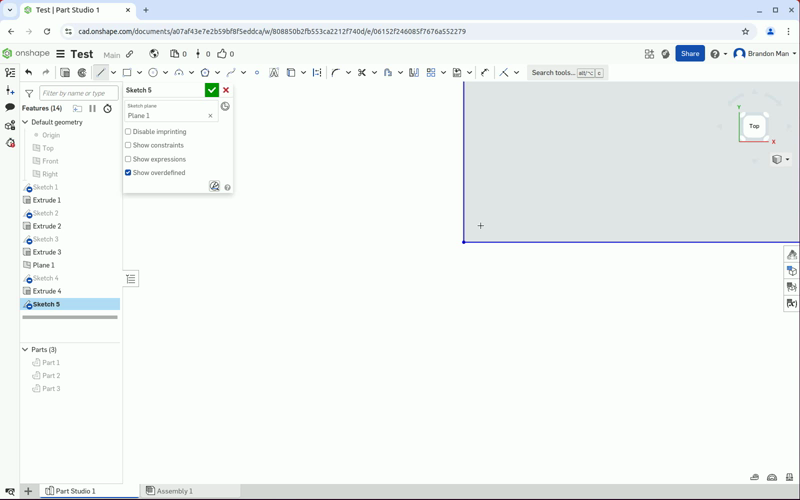
scroll(-6)
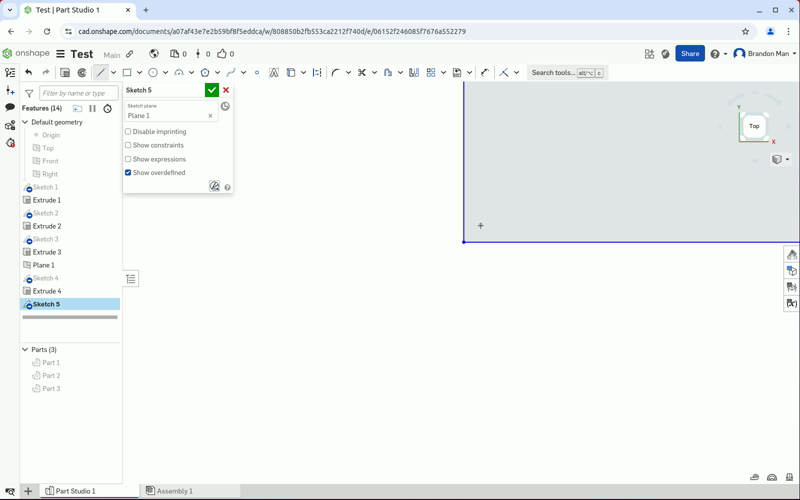
scroll(-6)
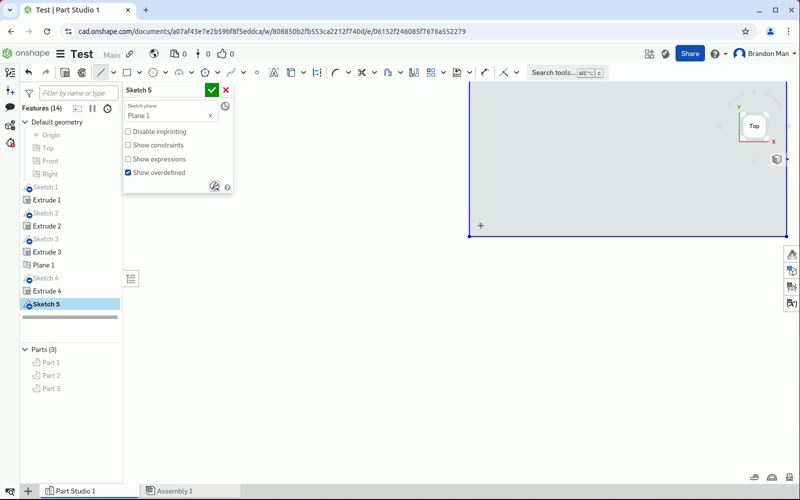
scroll(-6)
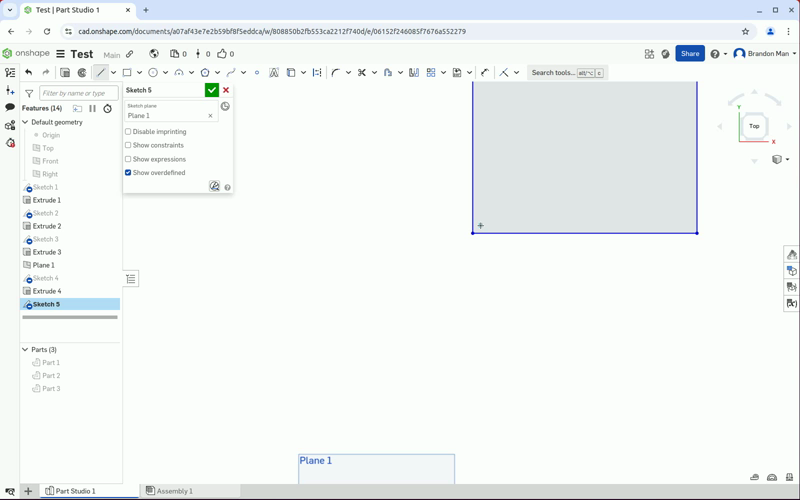
scroll(-6)
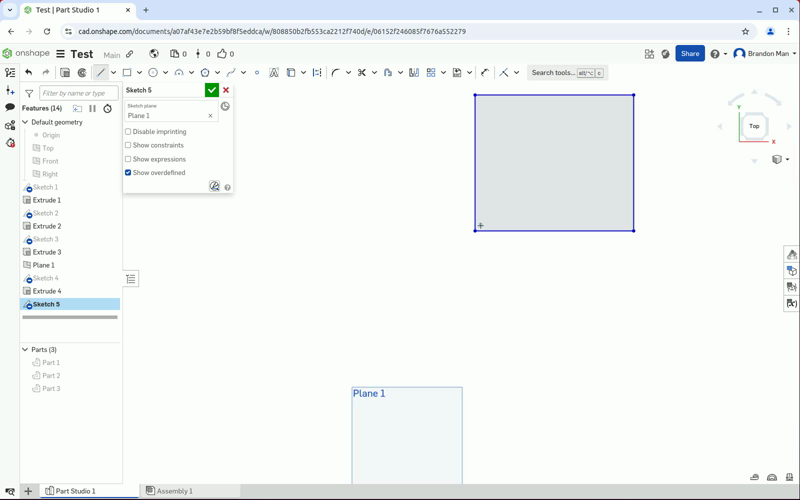
scroll(-6)
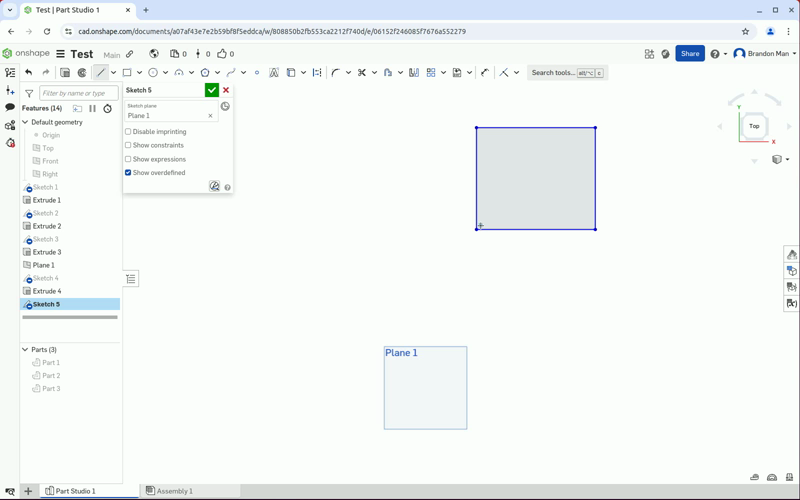
scroll(-6)
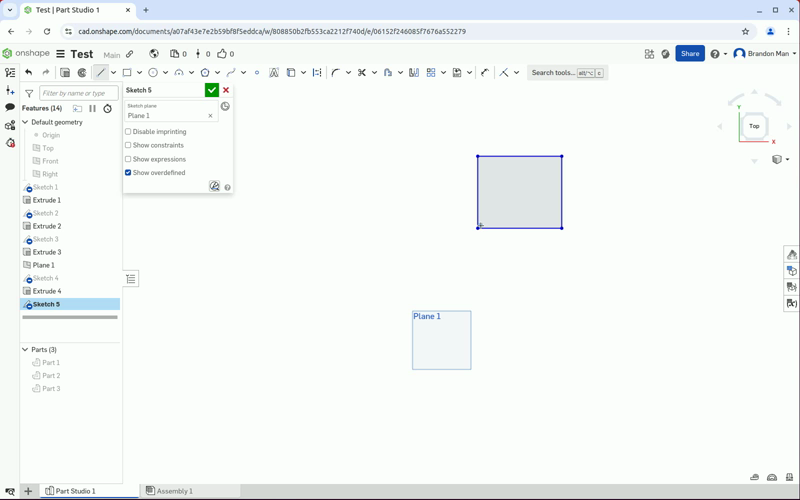
scroll(-6)
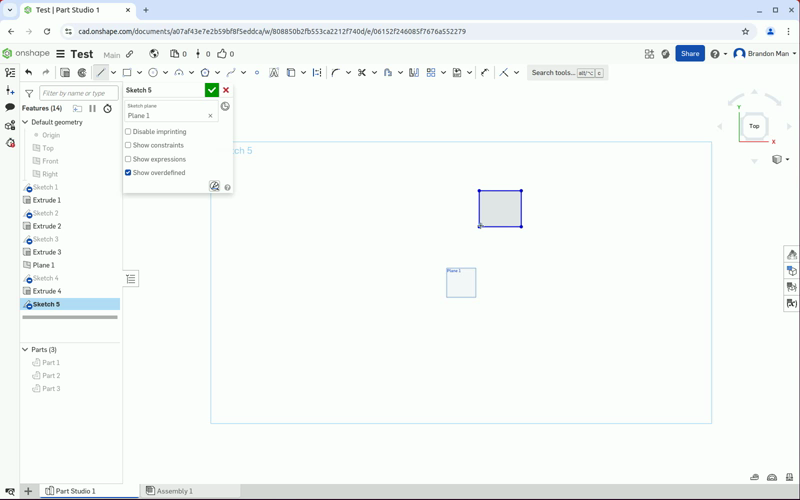
key_up(shift)
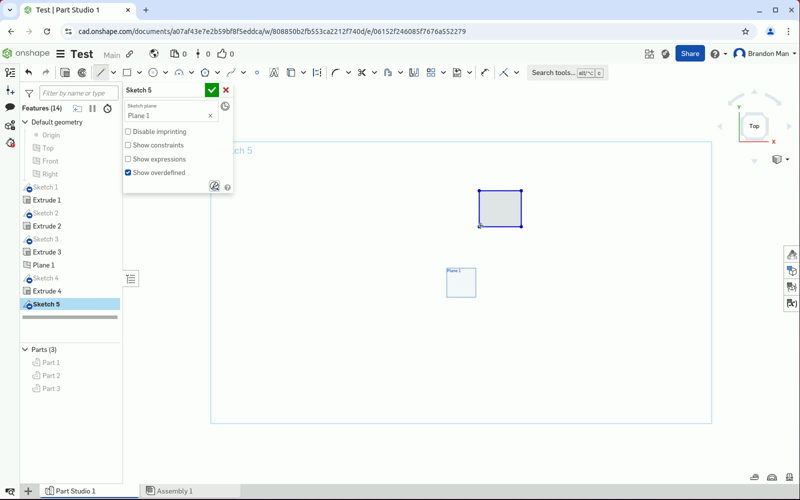
key_down(shift)
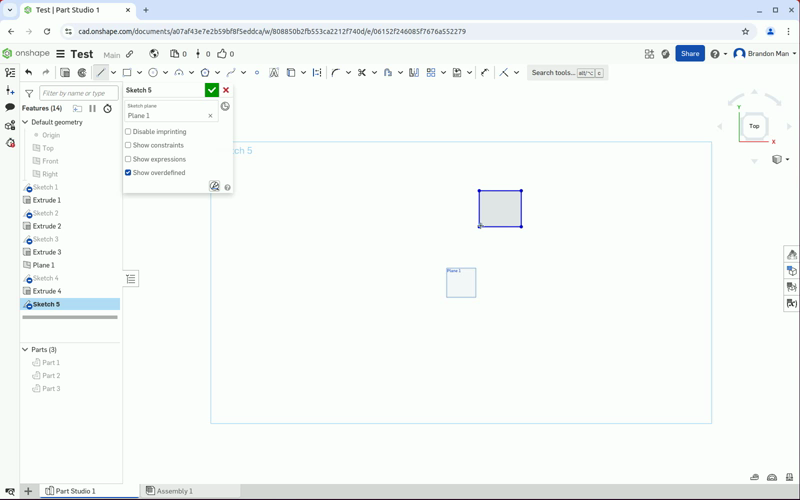
mouse_move(510, 225)
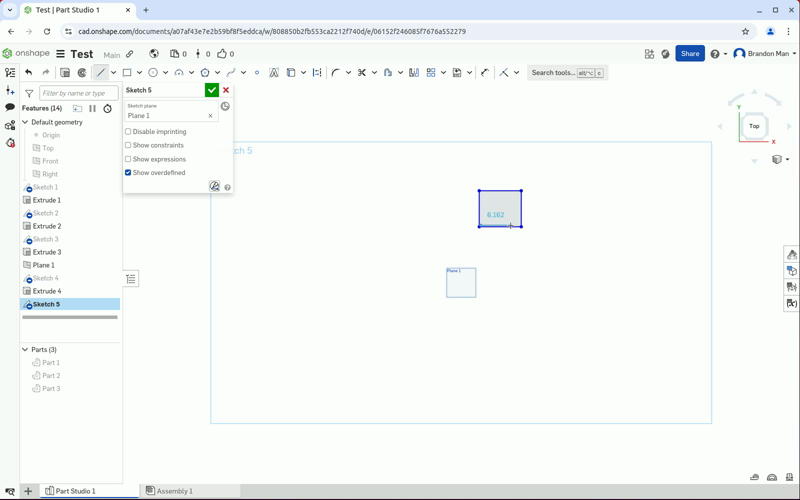
mouse_move(519, 225)
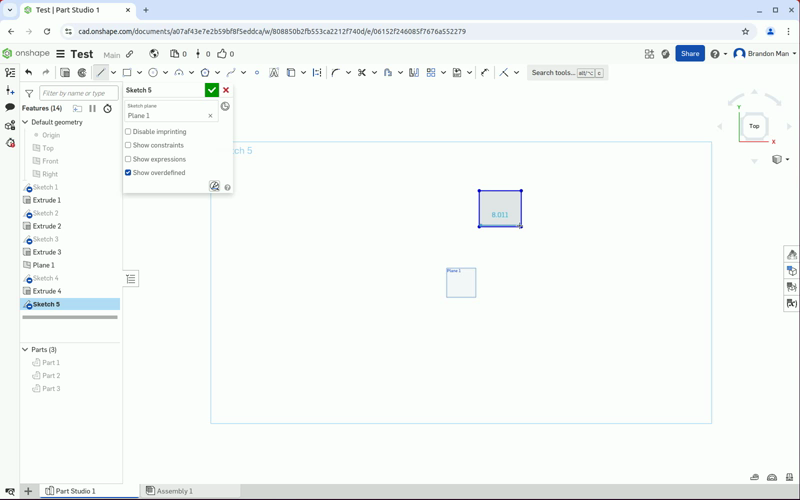
scroll(6)
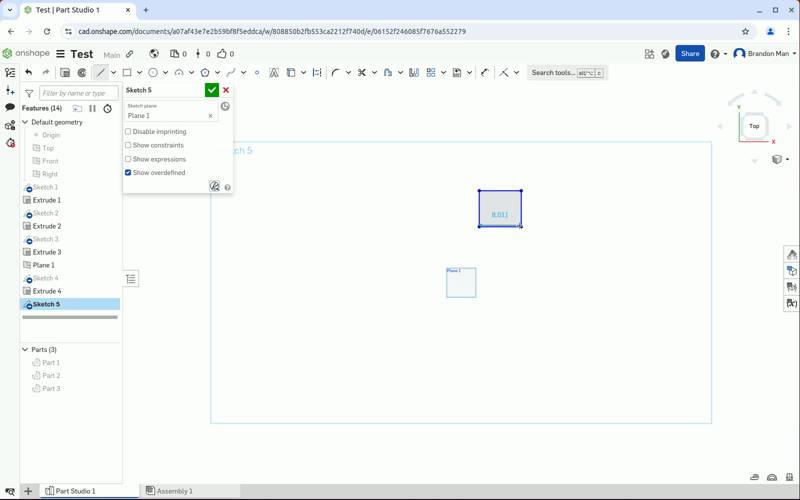
scroll(6)
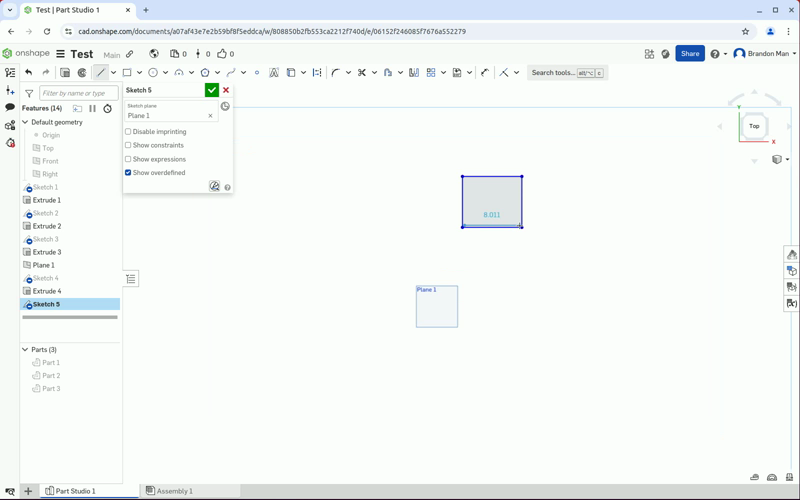
scroll(6)
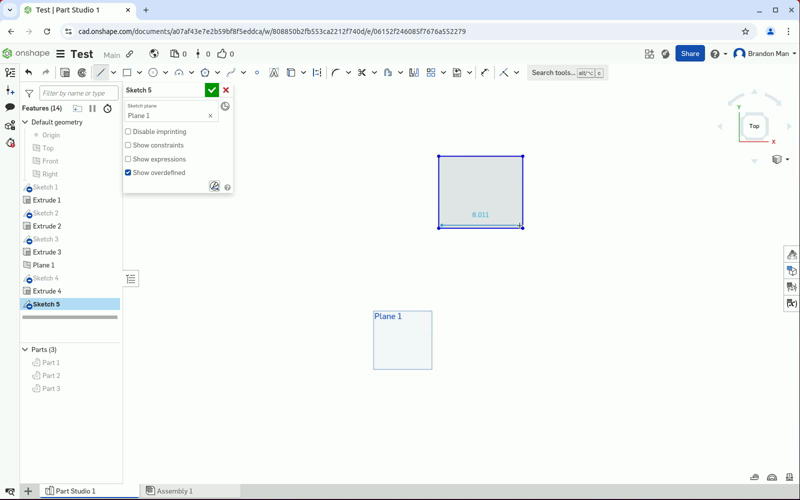
scroll(6)
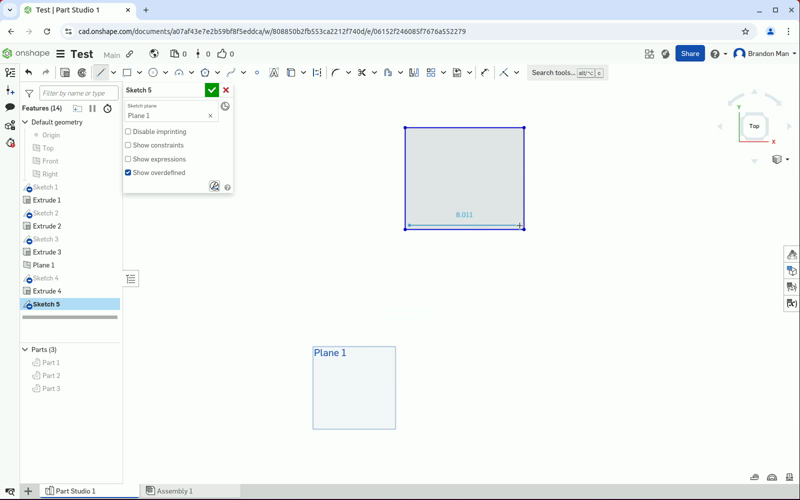
scroll(6)
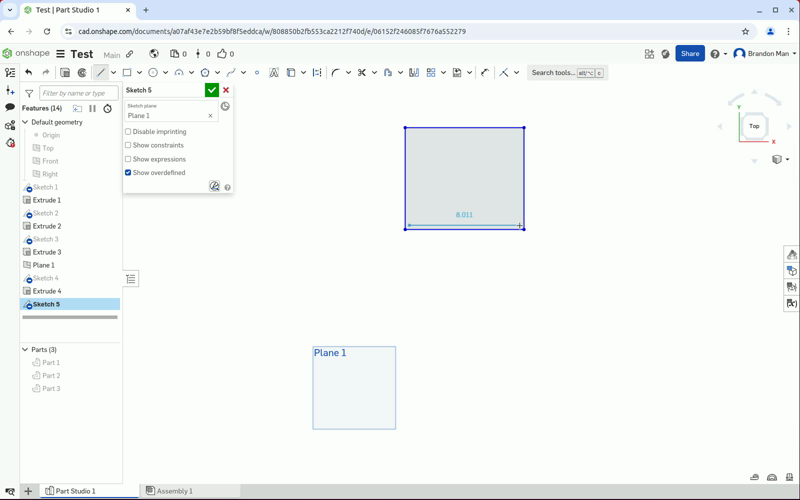
scroll(6)
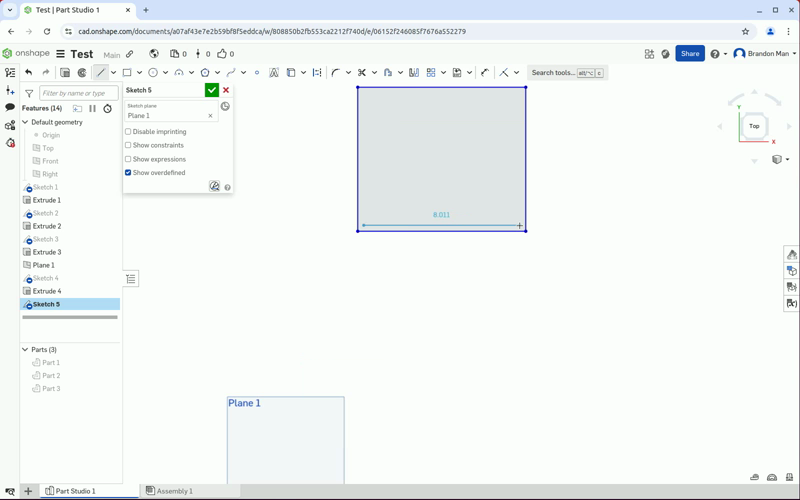
scroll(6)
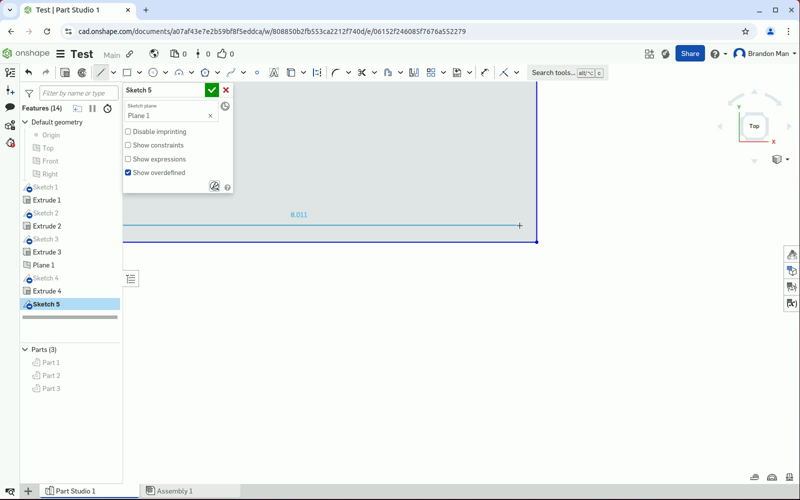
click(519, 225)
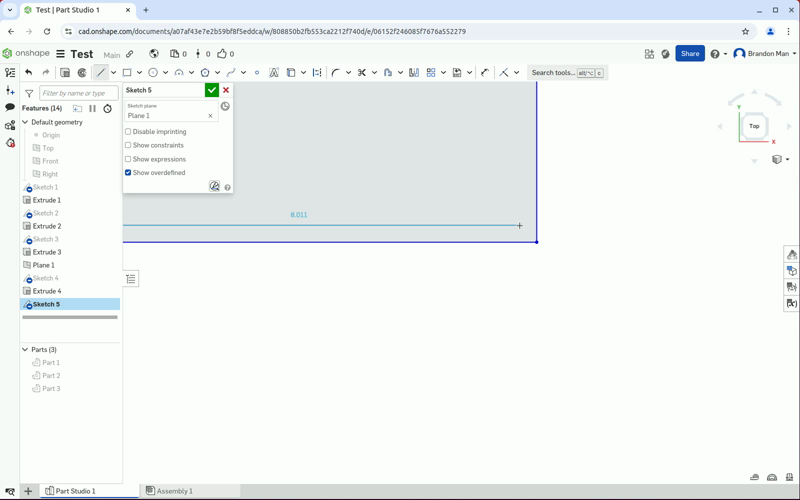
scroll(-6)
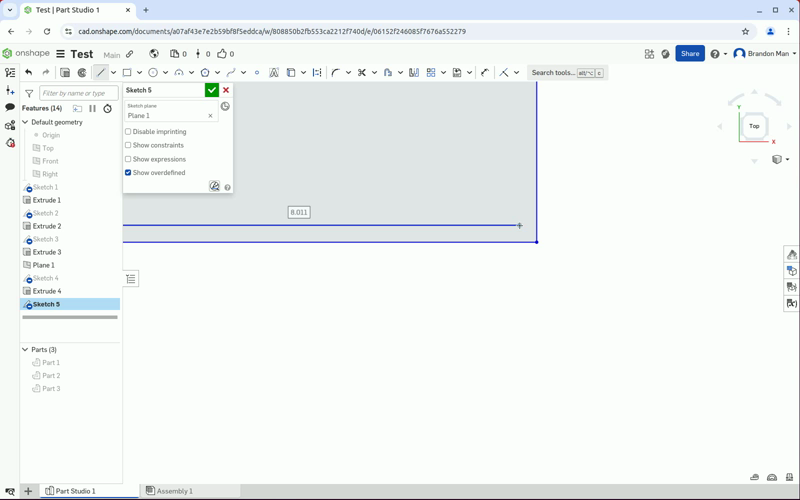
scroll(-6)
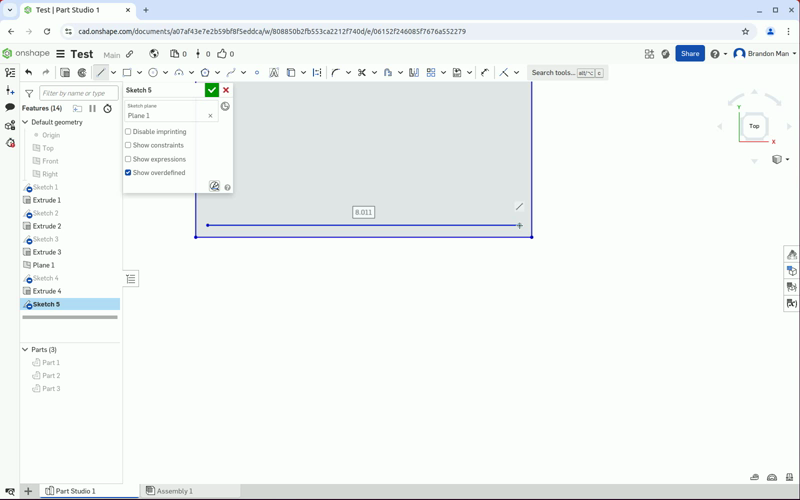
scroll(-6)
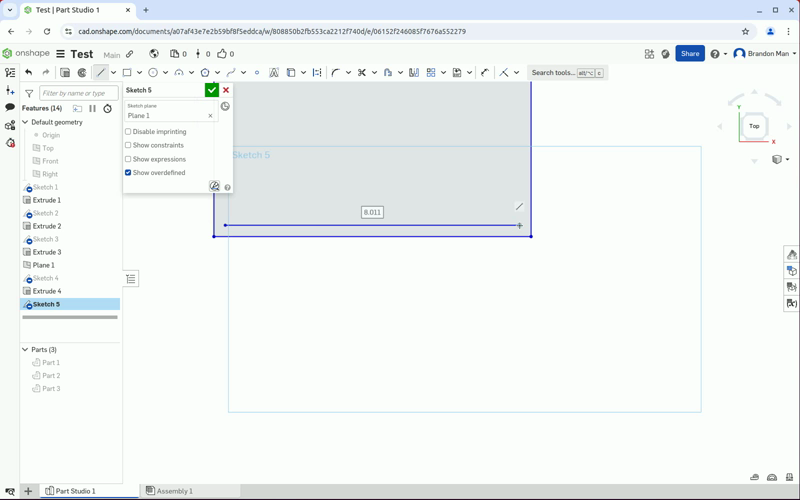
scroll(-6)
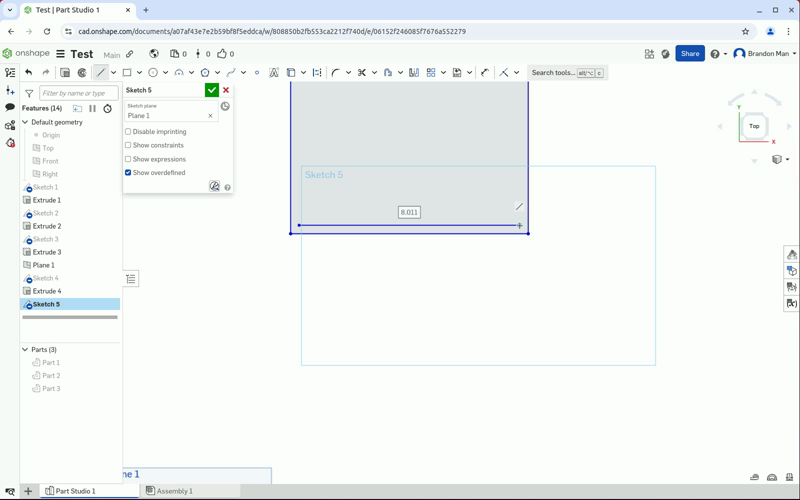
scroll(-6)
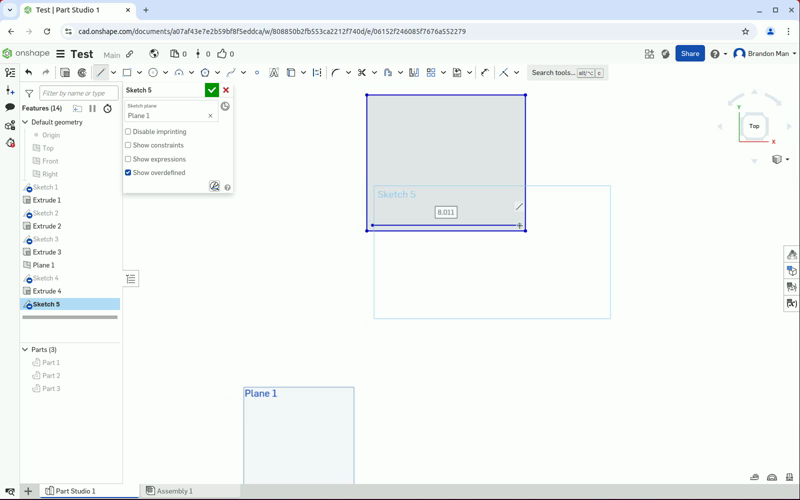
scroll(-6)
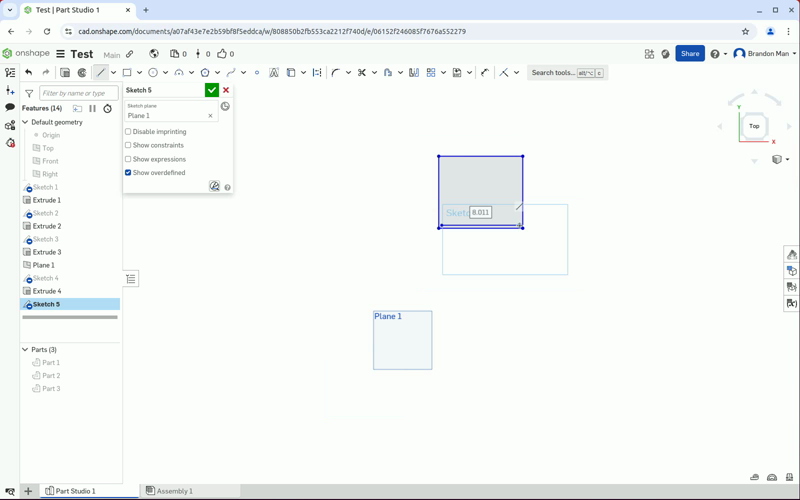
scroll(-6)
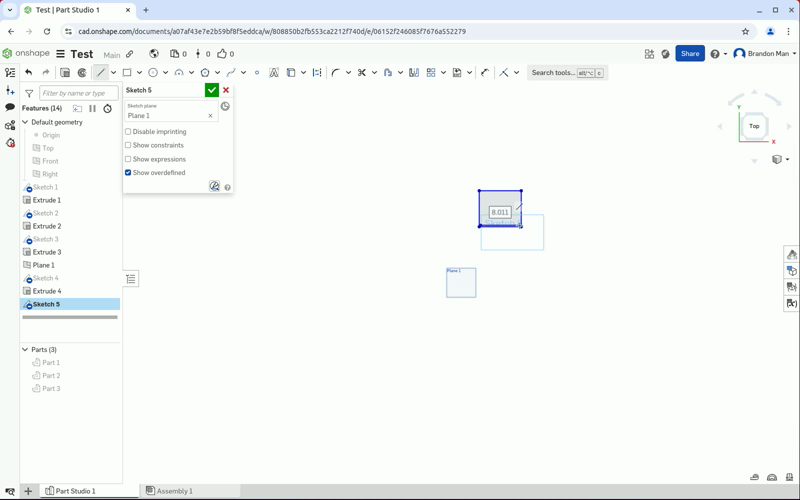
key_up(shift)
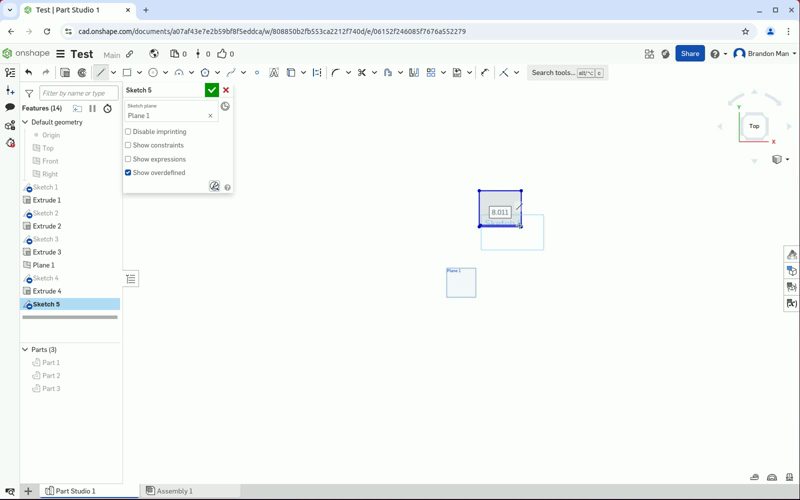
key_down(shift)
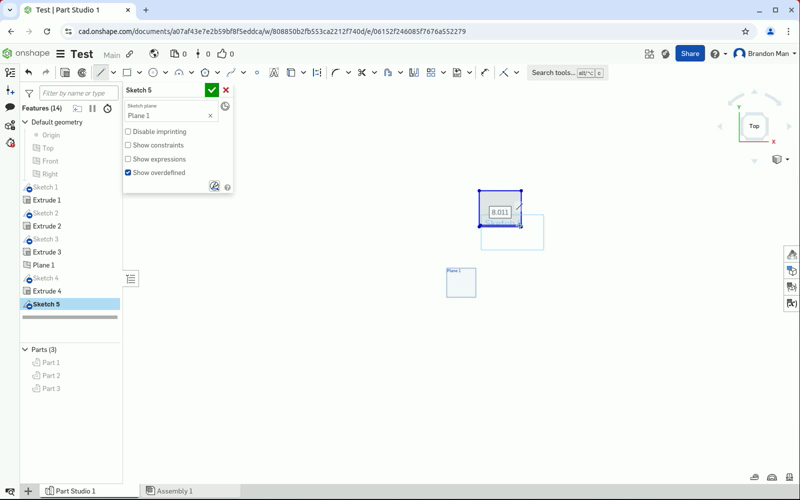
mouse_move(549, 225)
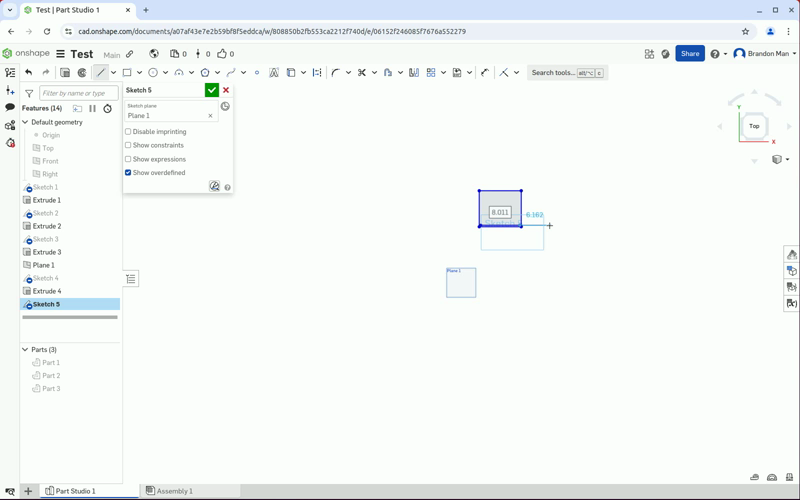
mouse_move(519, 192)
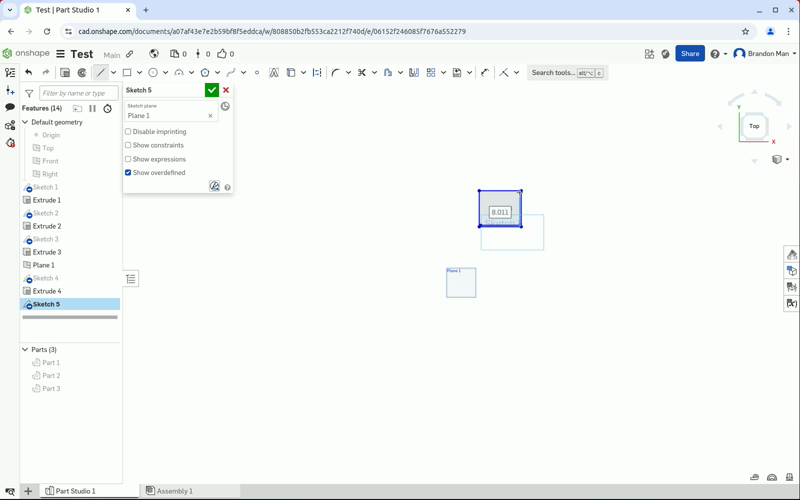
scroll(6)
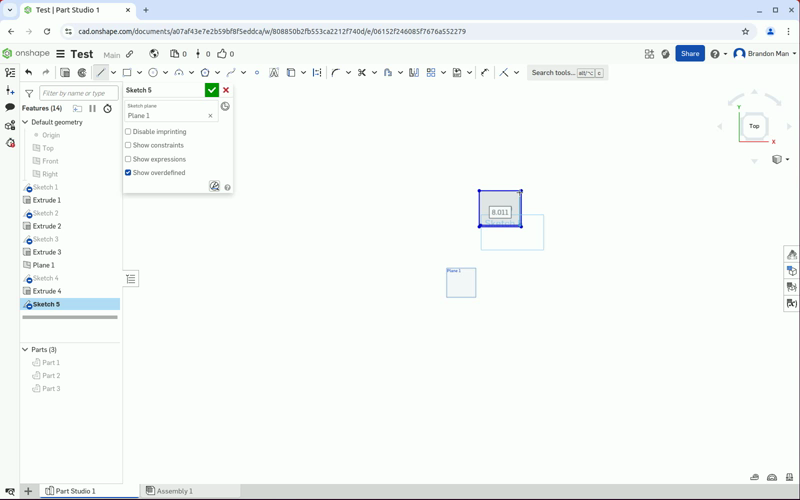
scroll(6)
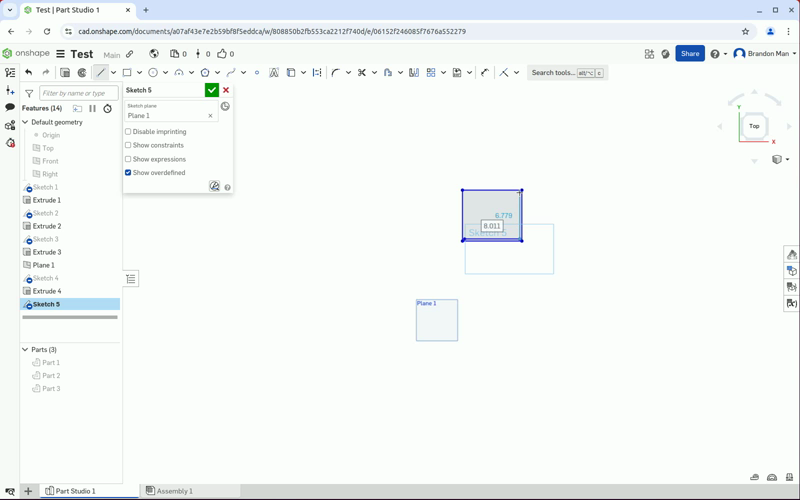
scroll(6)
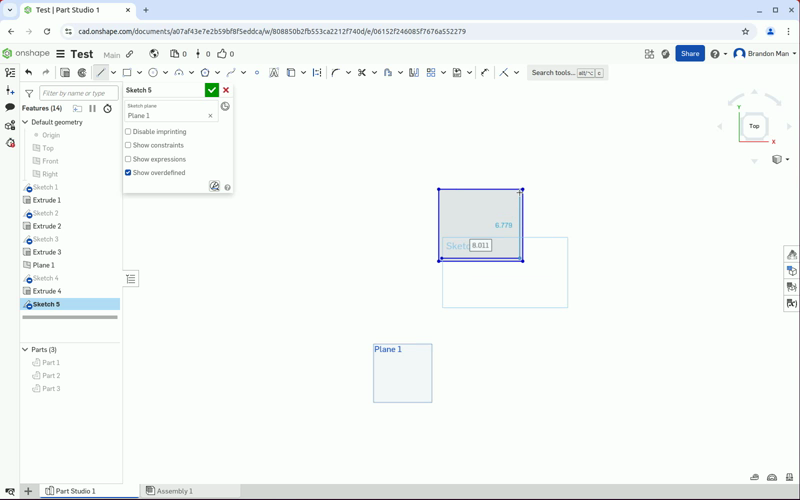
scroll(6)
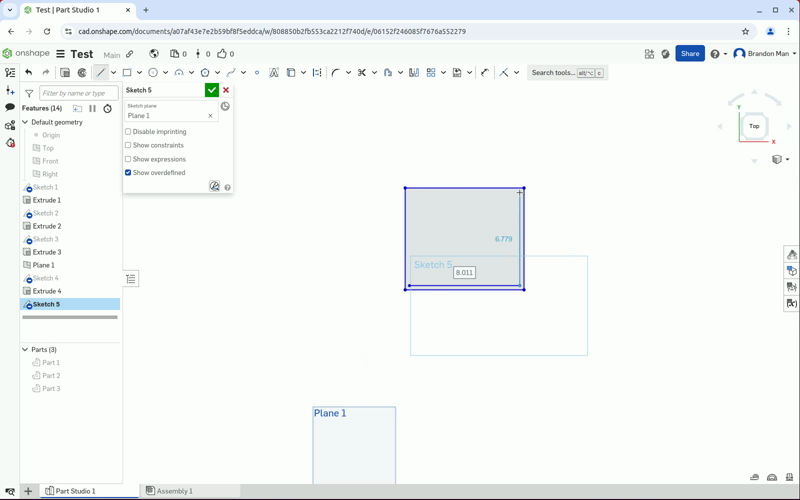
scroll(6)
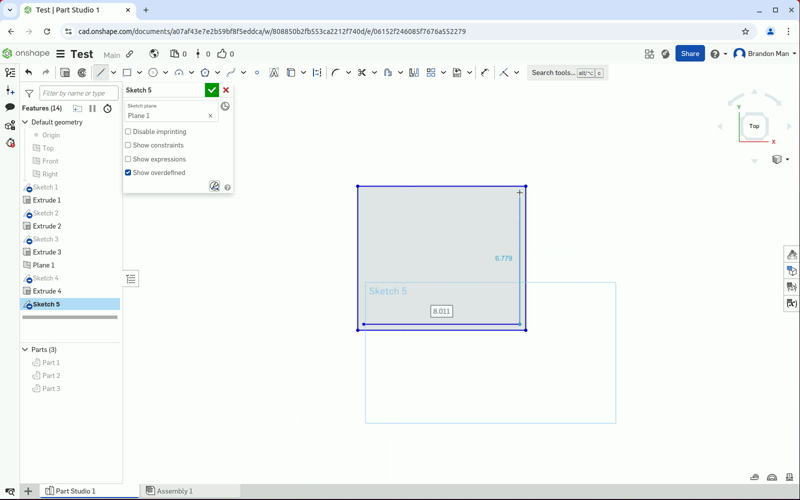
scroll(6)
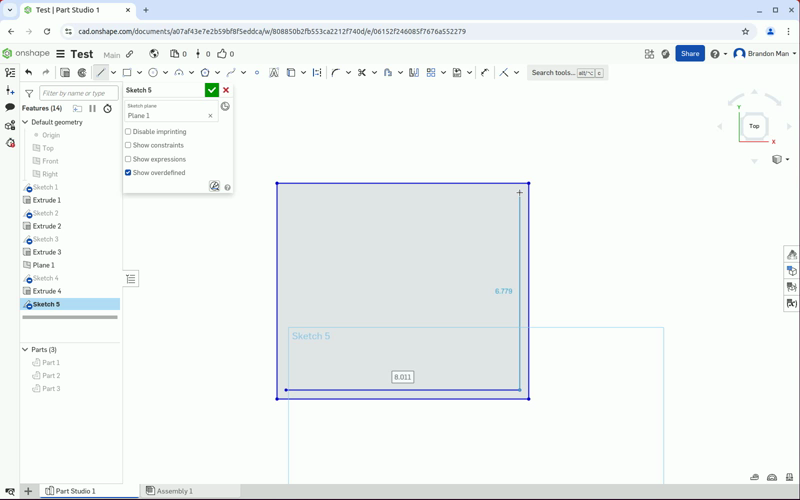
scroll(6)
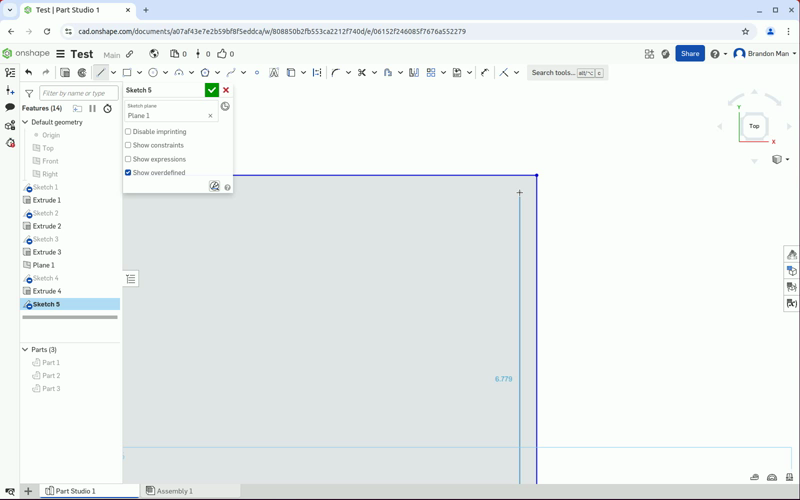
click(519, 192)
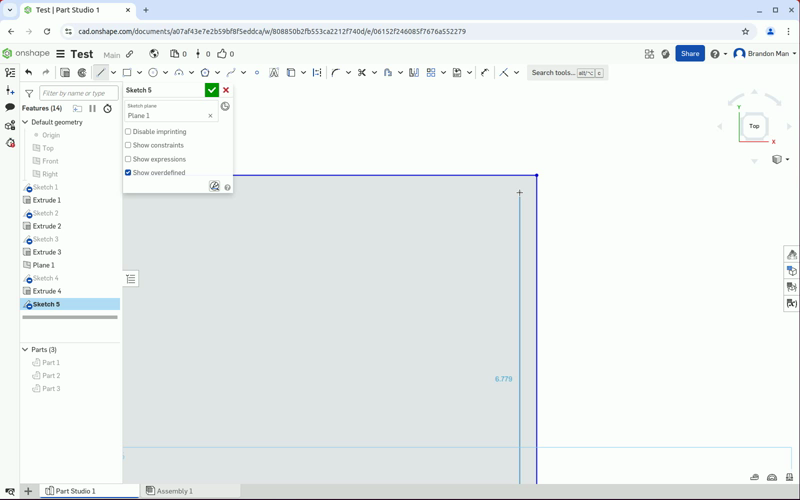
scroll(-6)
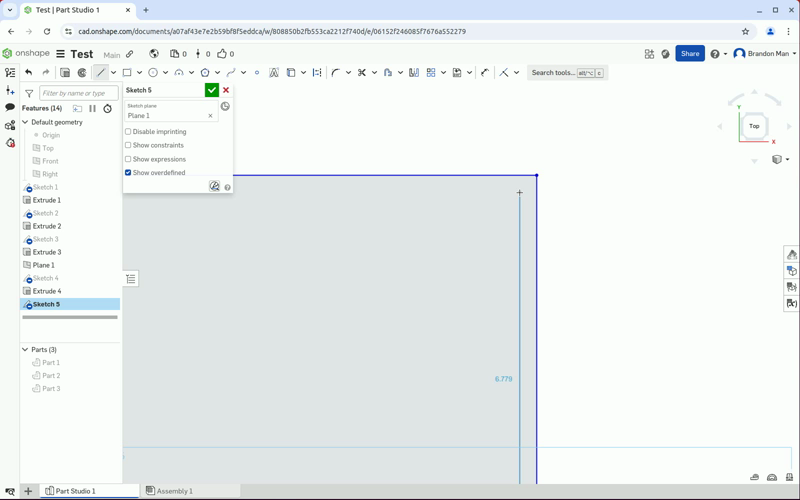
scroll(-6)
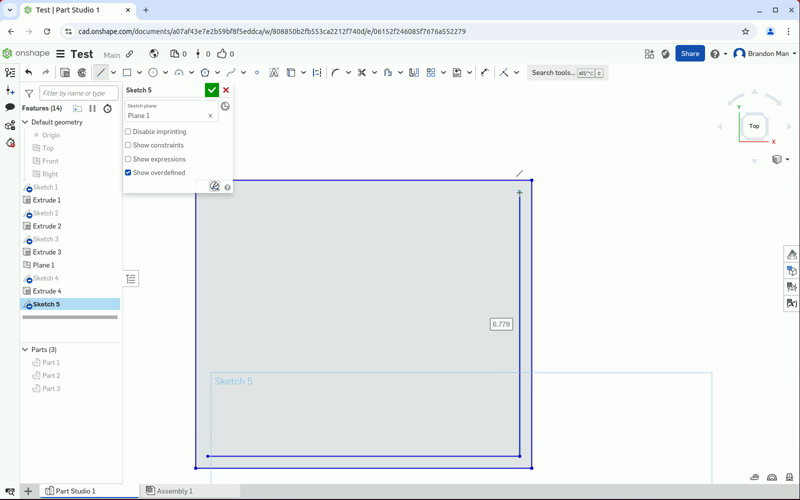
scroll(-6)
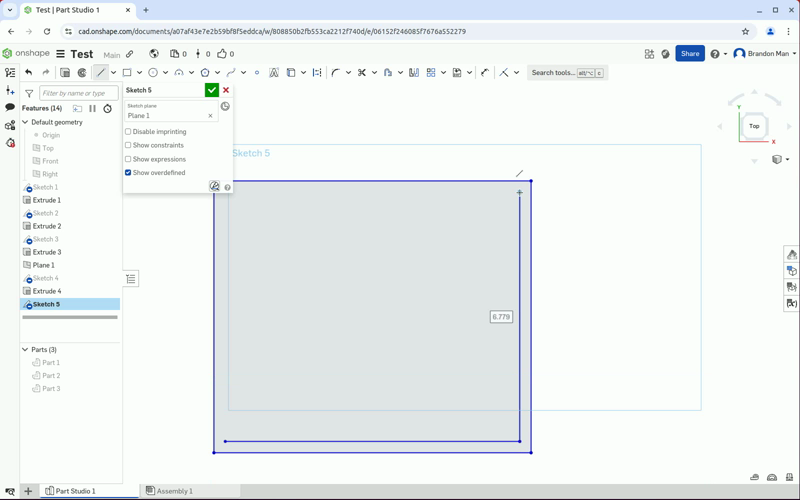
scroll(-6)
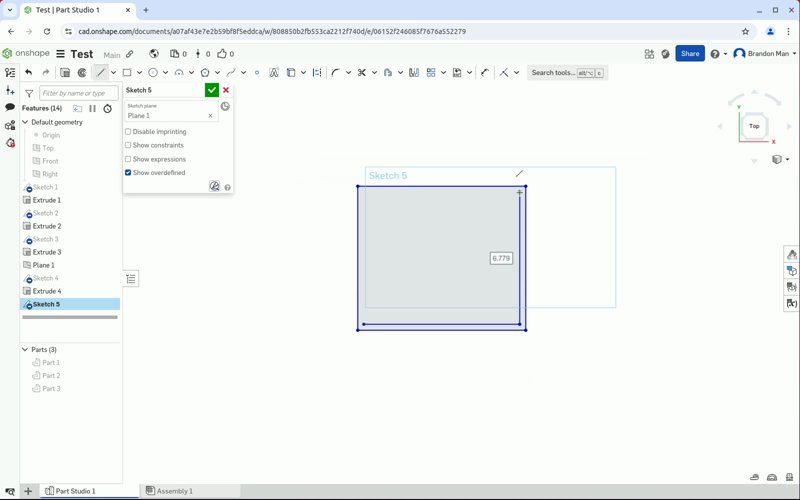
scroll(-6)
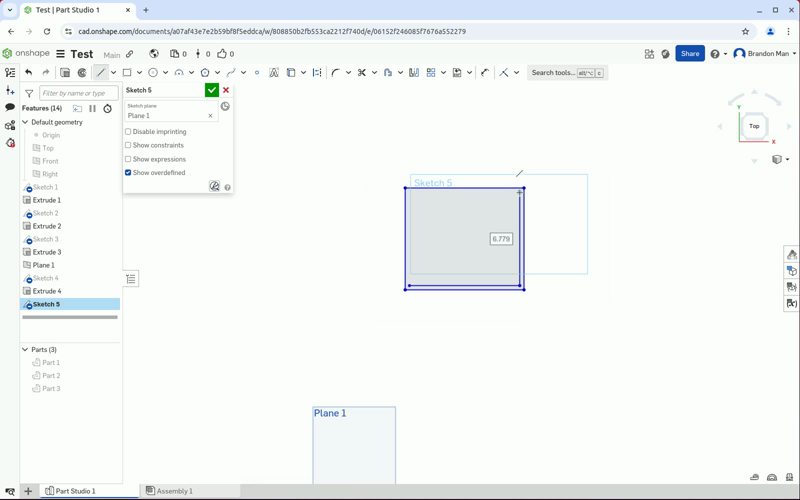
scroll(-6)
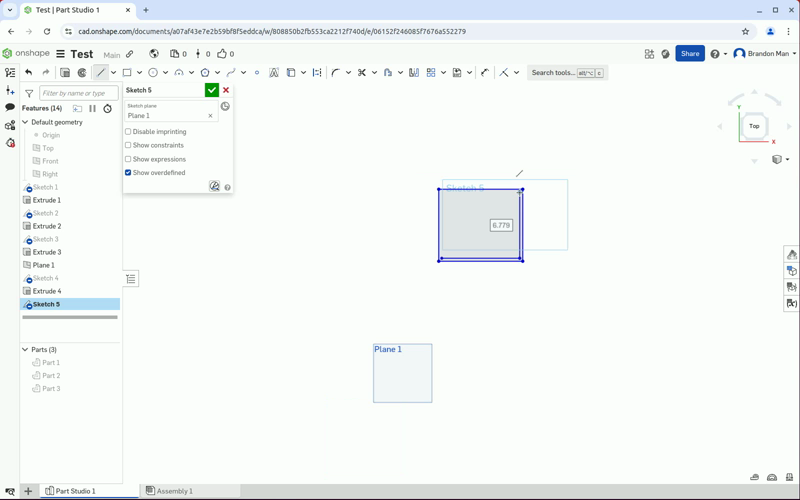
scroll(-6)
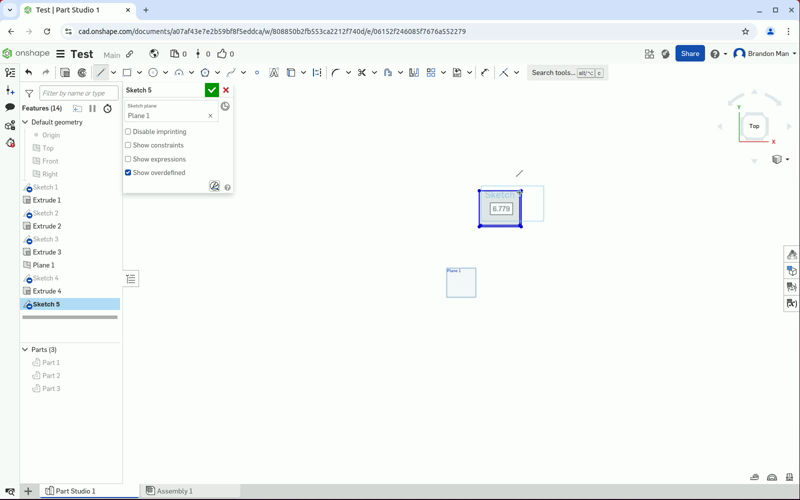
key_up(shift)
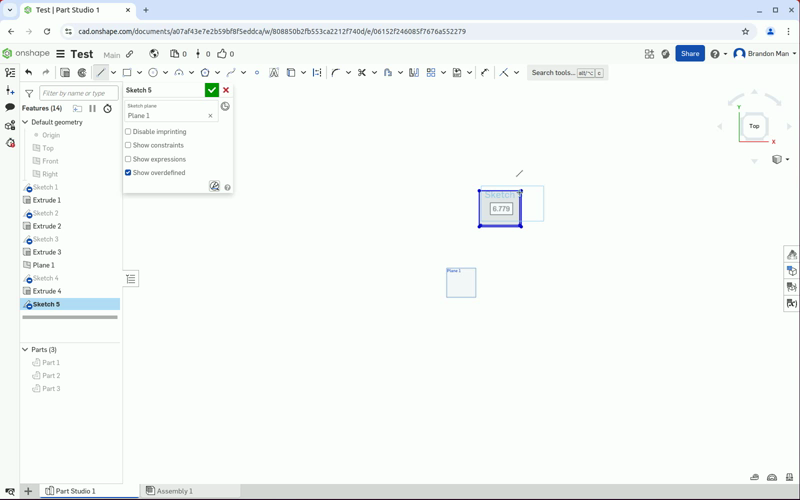
key_down(shift)
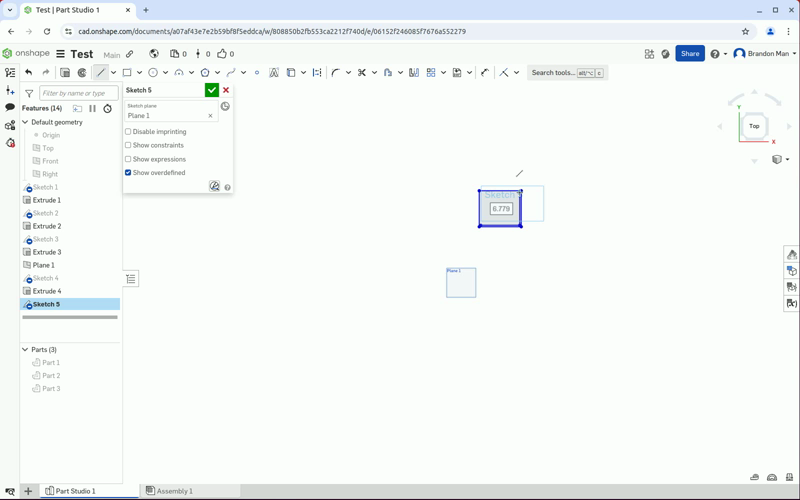
mouse_move(549, 192)
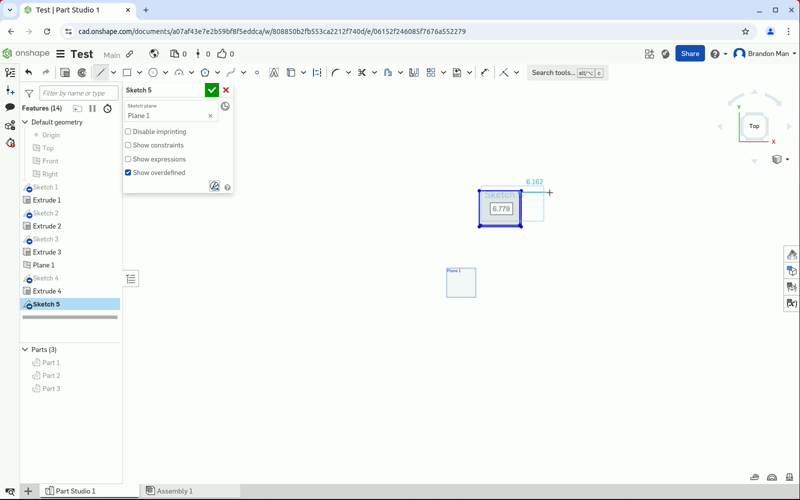
mouse_move(480, 192)
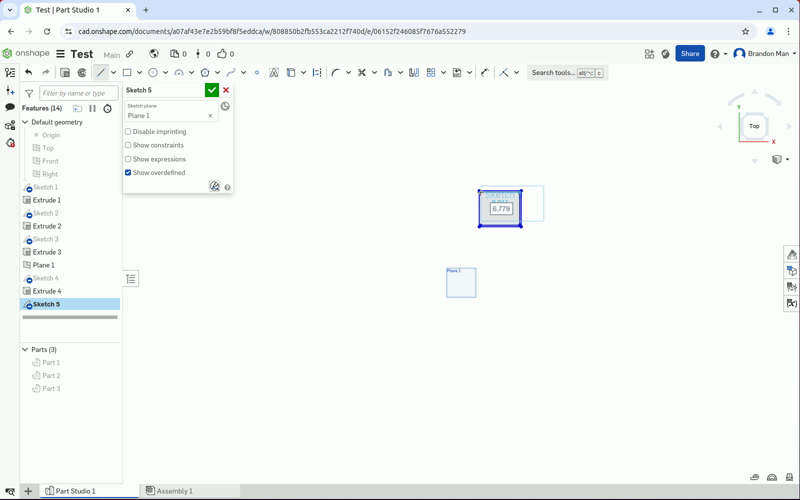
scroll(6)
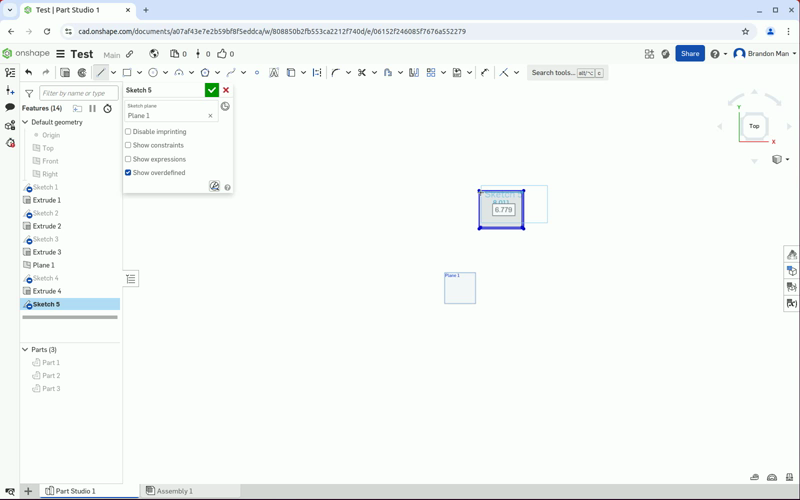
scroll(6)
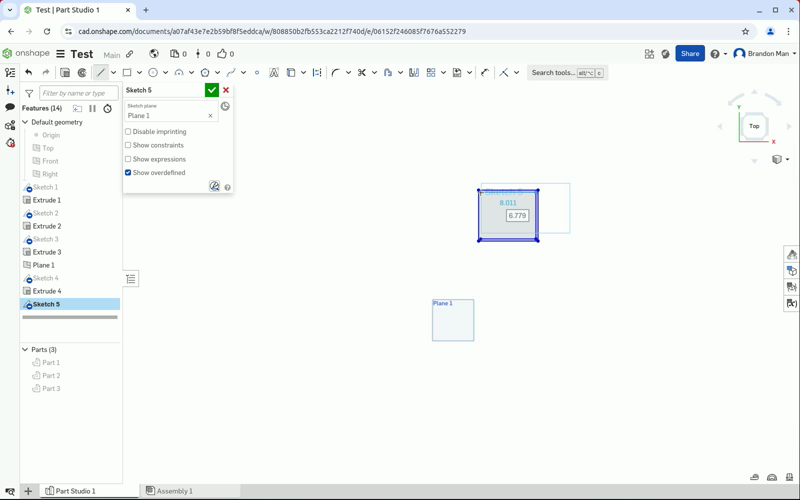
scroll(6)
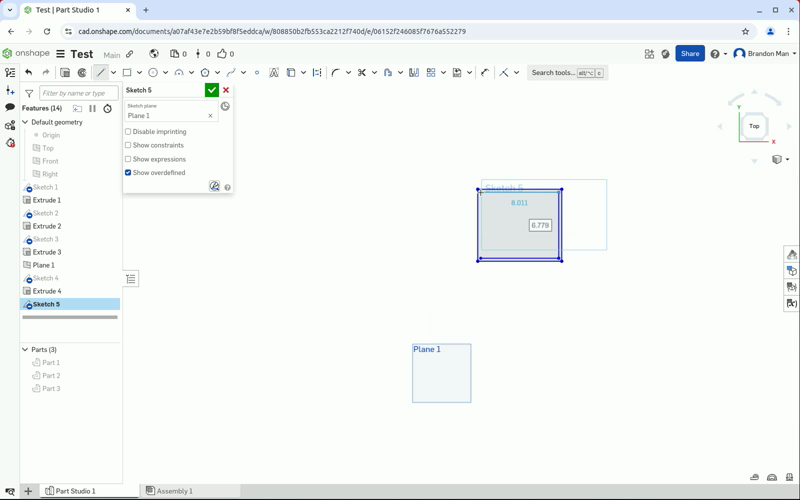
scroll(6)
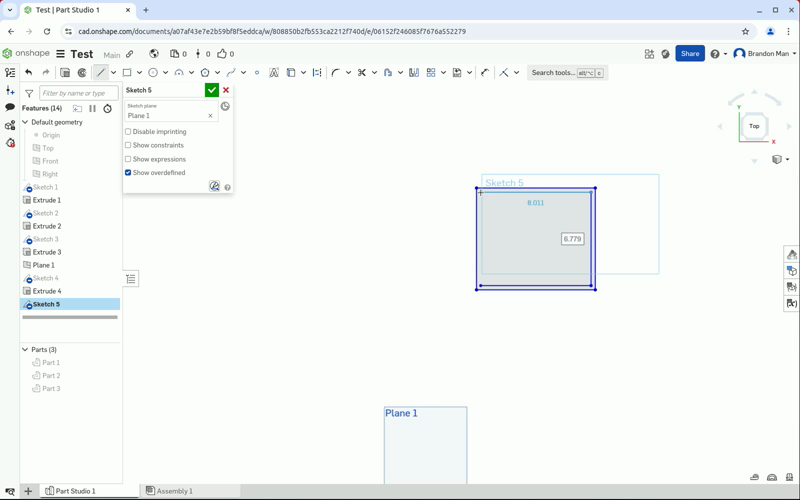
scroll(6)
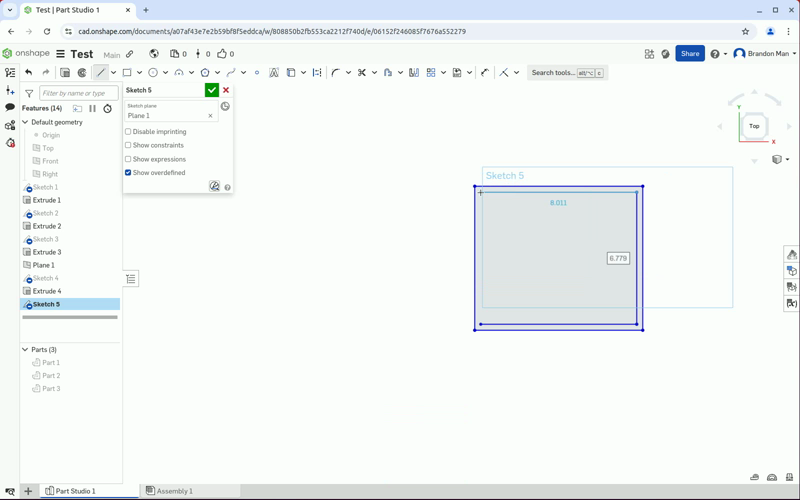
scroll(6)
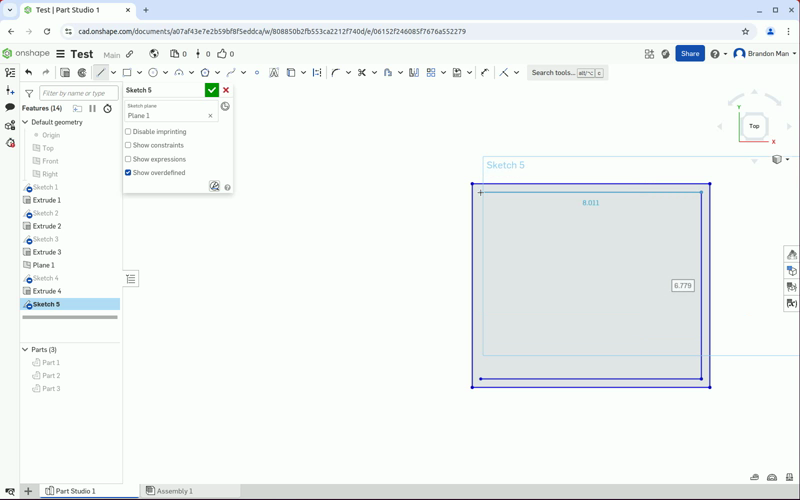
scroll(6)
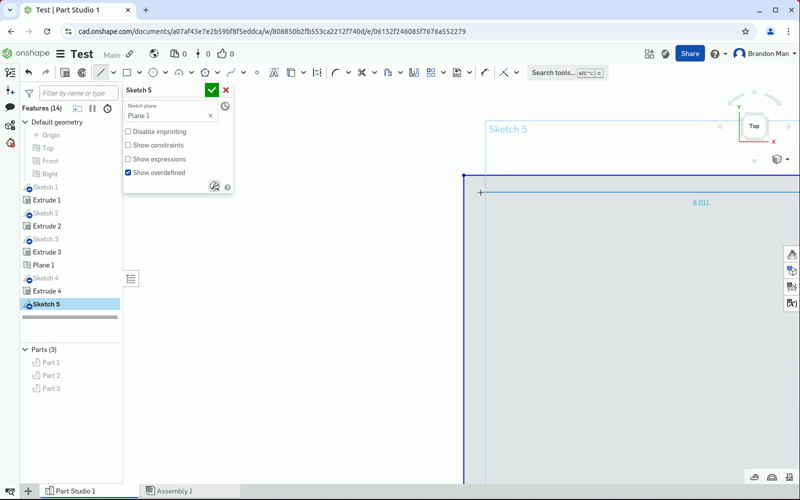
click(480, 192)
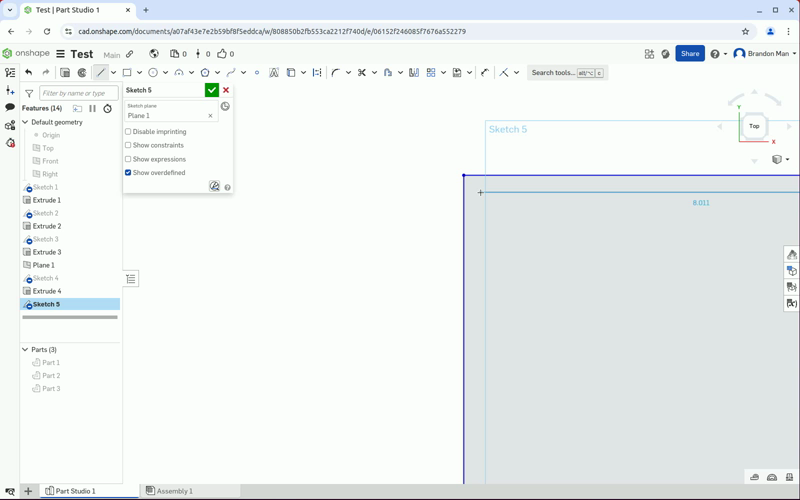
scroll(-6)
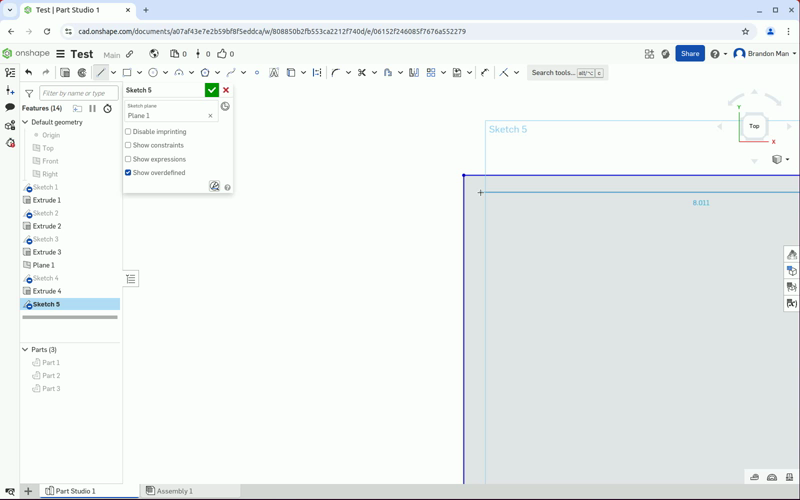
scroll(-6)
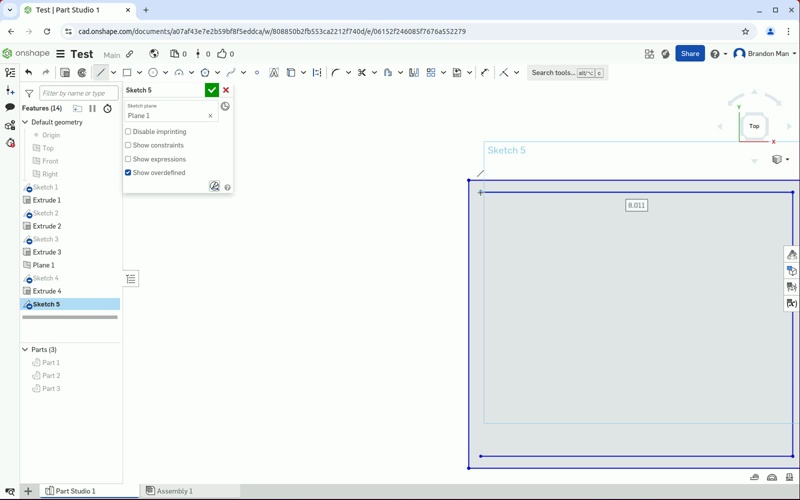
scroll(-6)
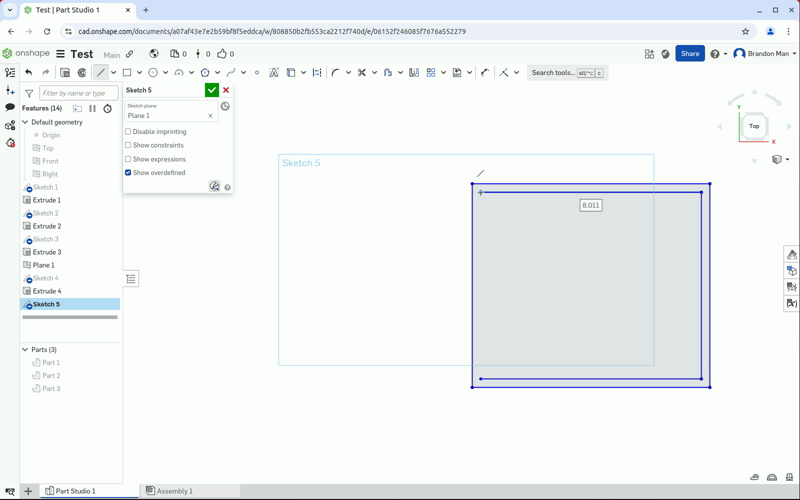
scroll(-6)
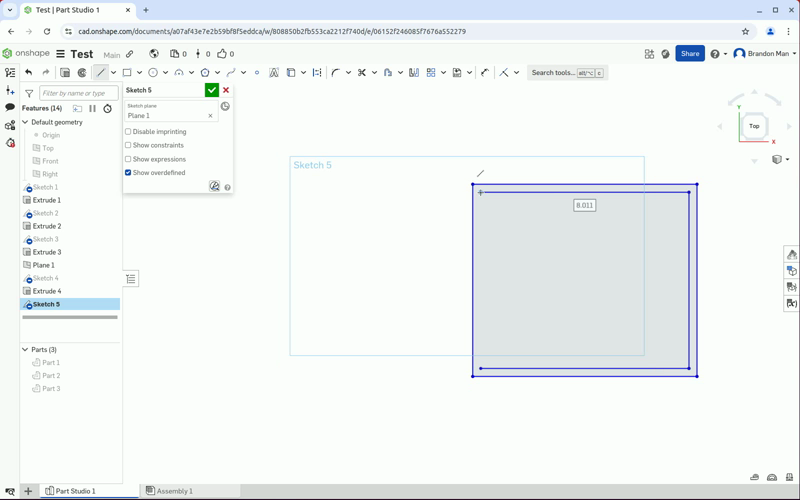
scroll(-6)
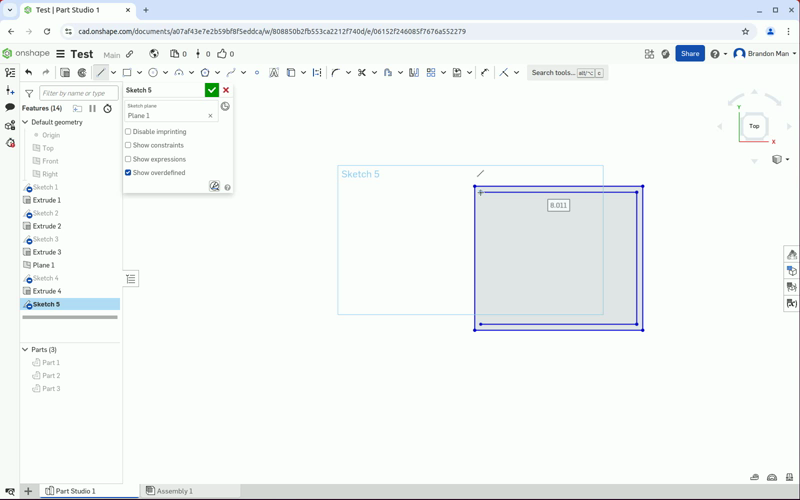
scroll(-6)
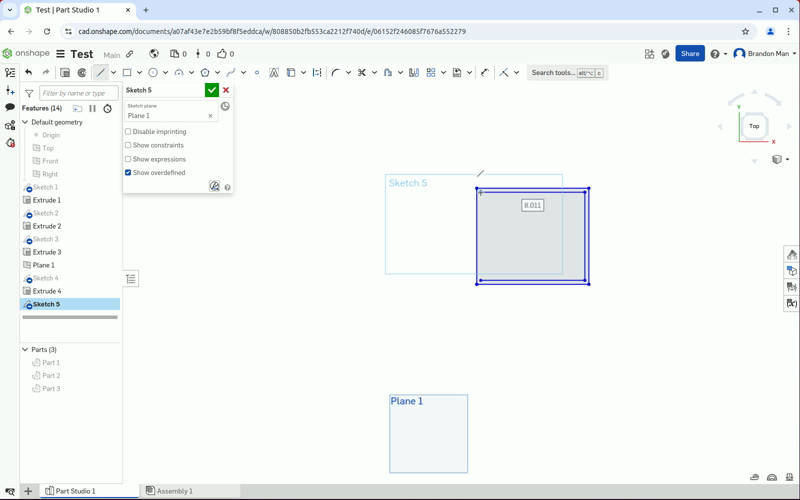
scroll(-6)
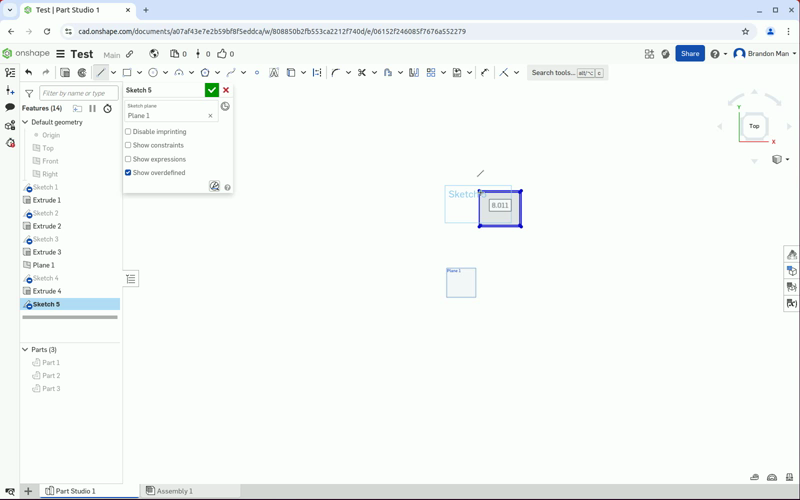
key_up(shift)
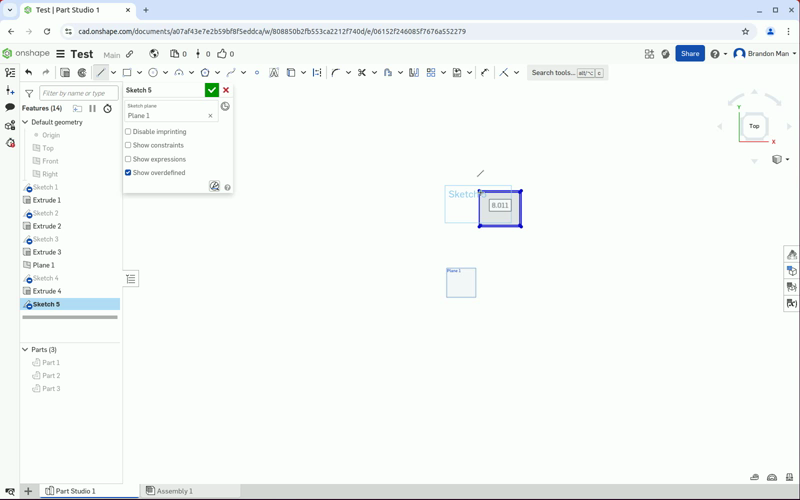
mouse_move(510, 192)
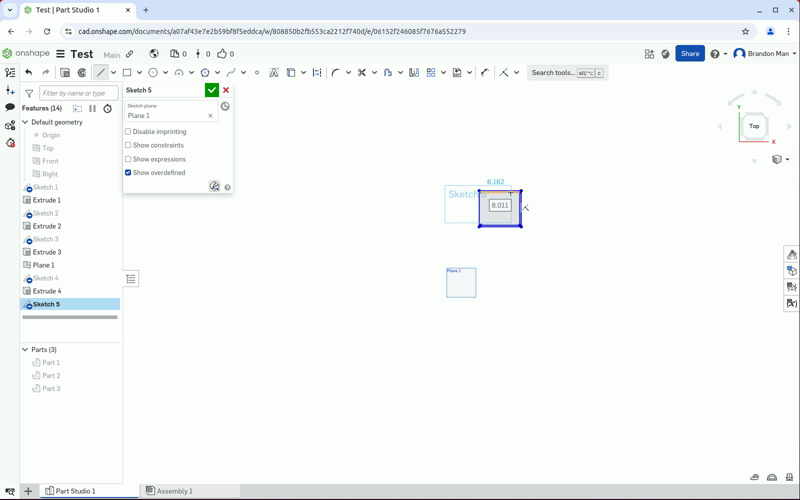
key_down(shift)
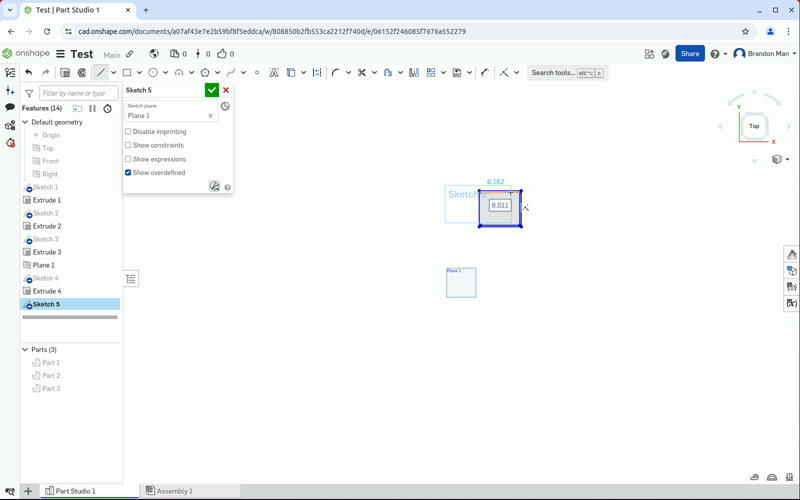
mouse_move(480, 225)
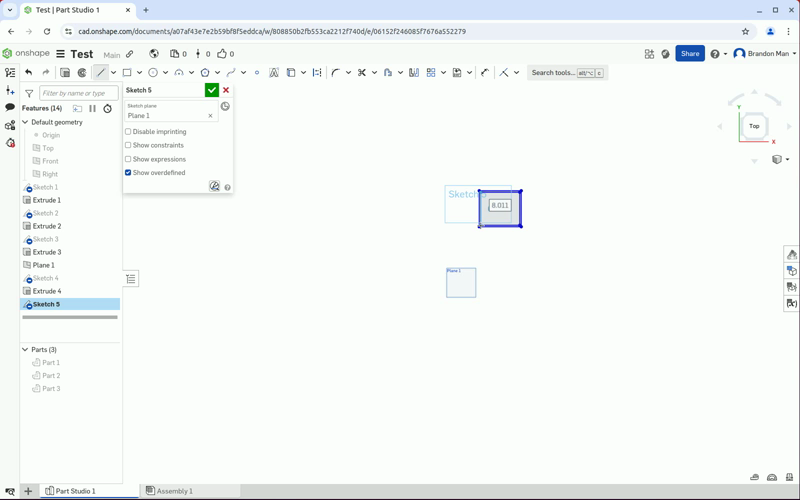
scroll(6)
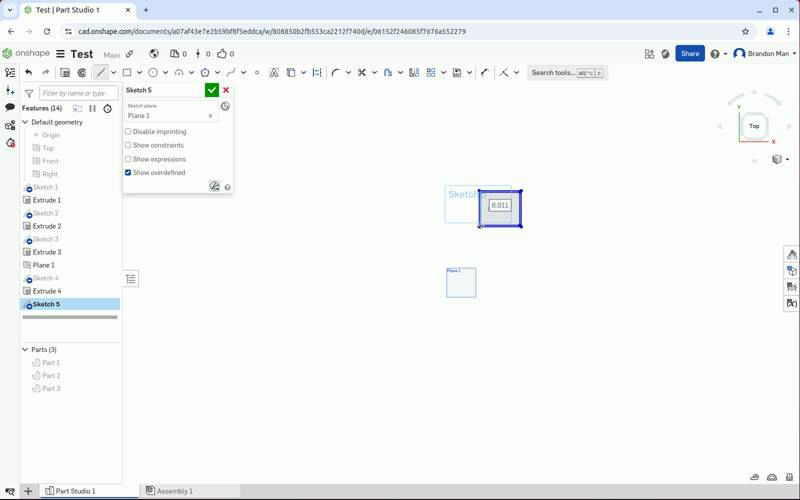
scroll(6)
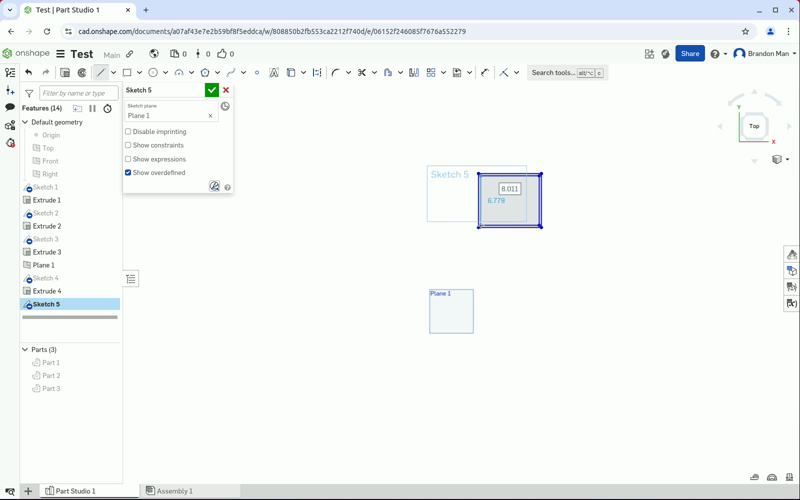
scroll(6)
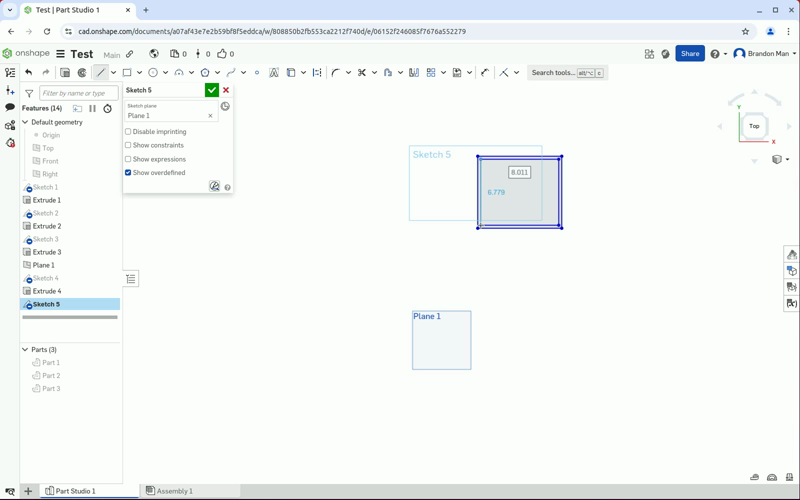
scroll(6)
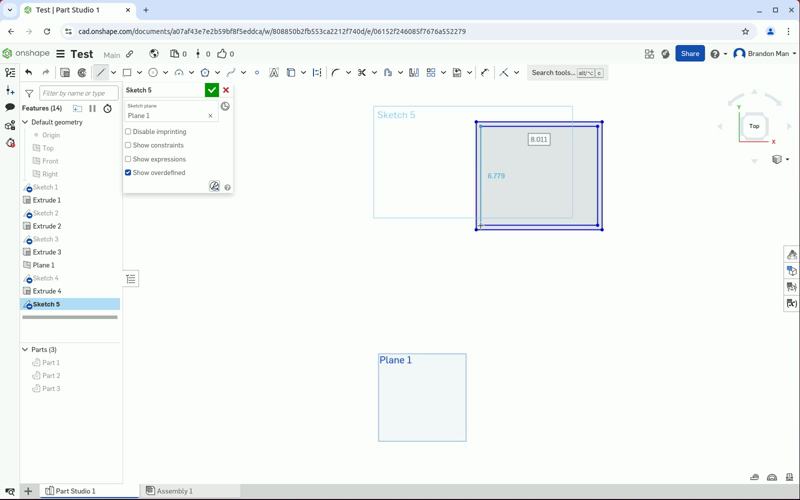
scroll(6)
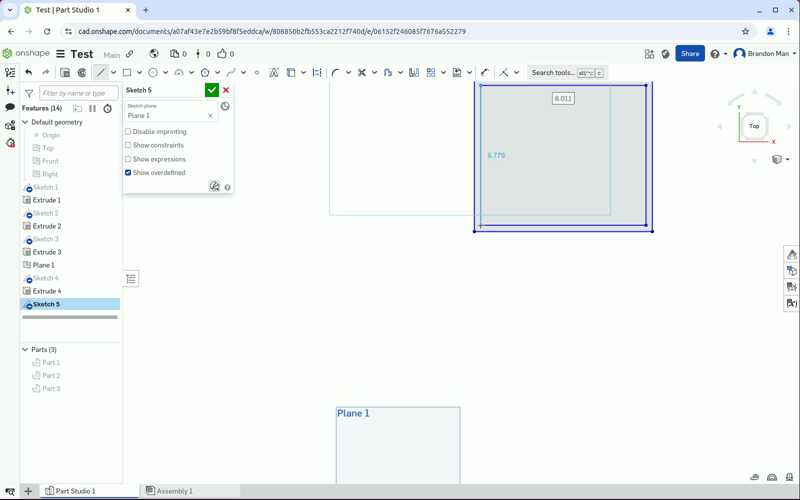
scroll(6)
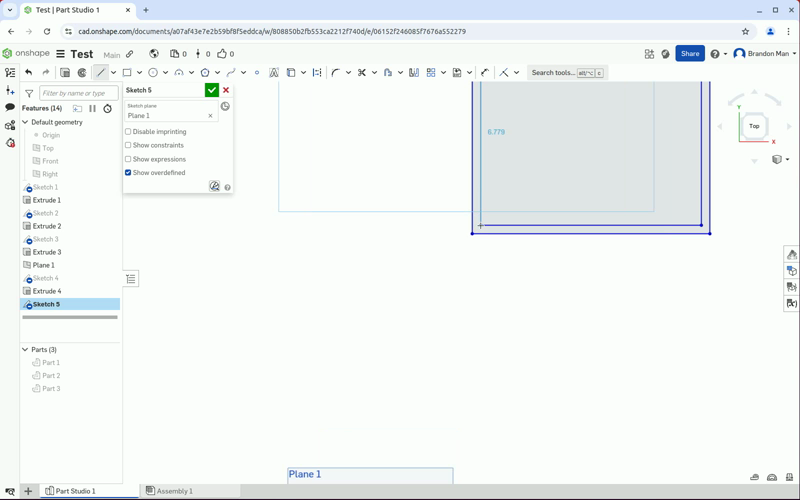
scroll(6)
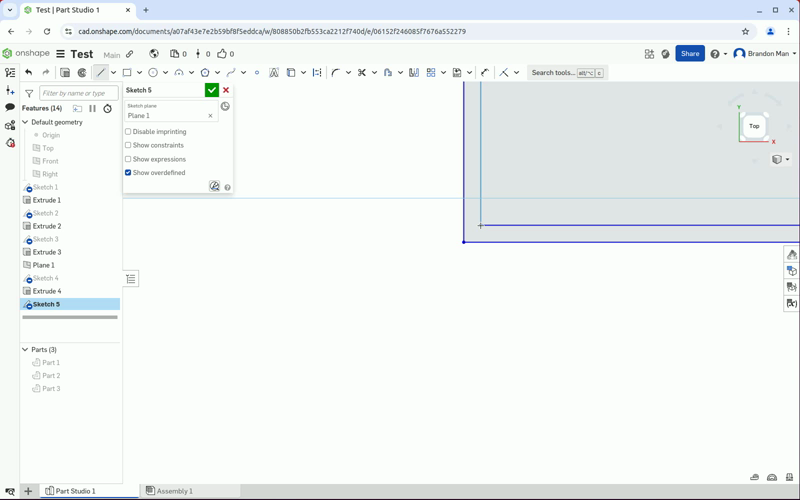
key_up(shift)
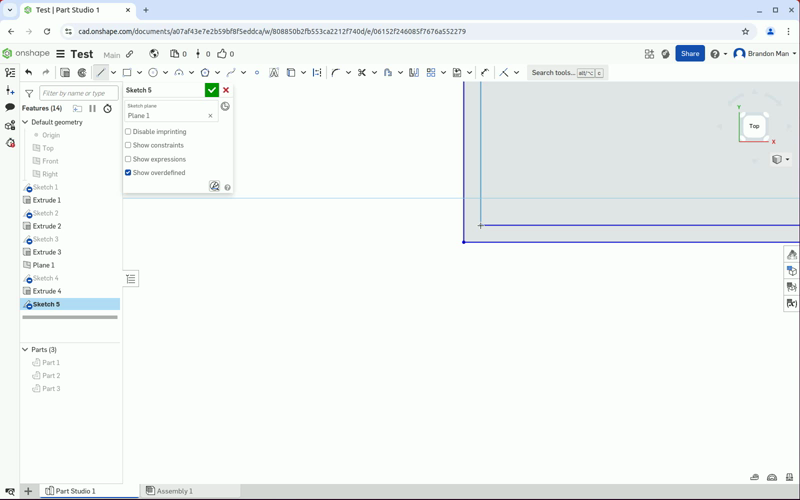
click(480, 225)
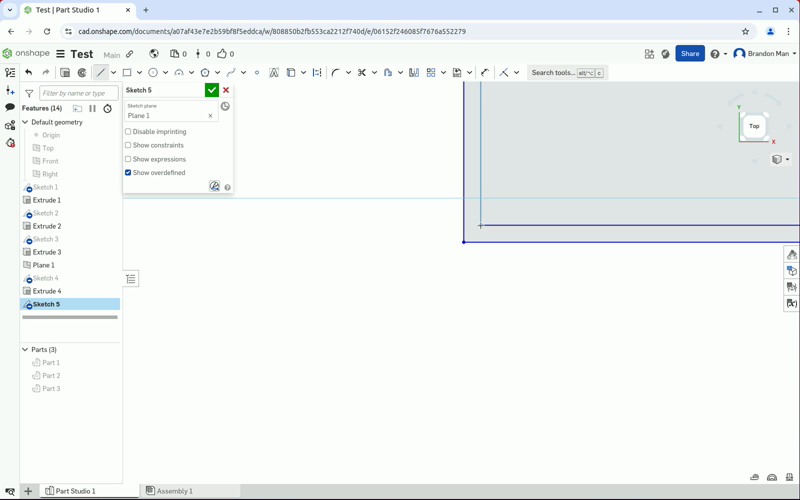
scroll(-6)
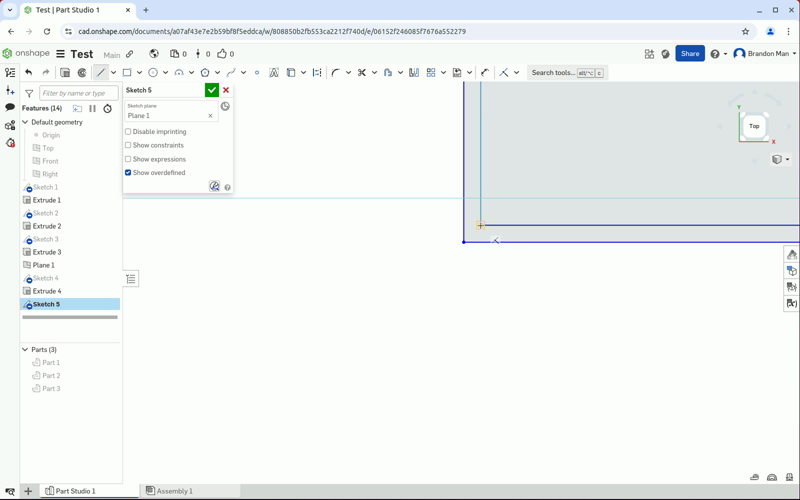
scroll(-6)
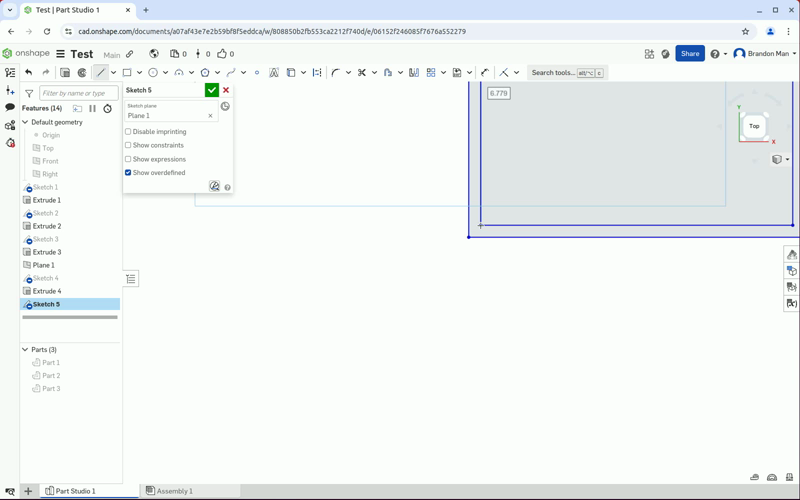
scroll(-6)
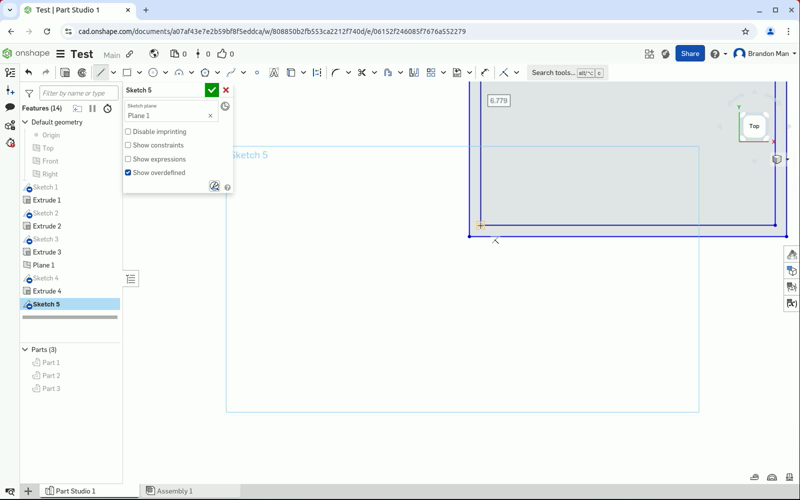
scroll(-6)
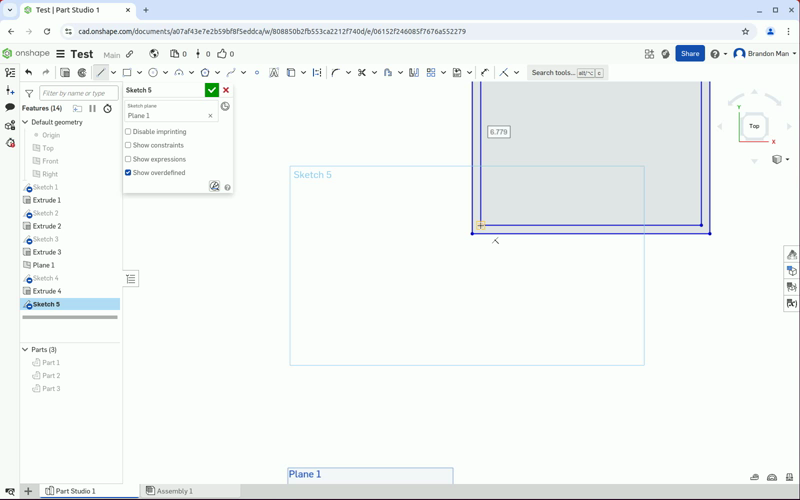
scroll(-6)
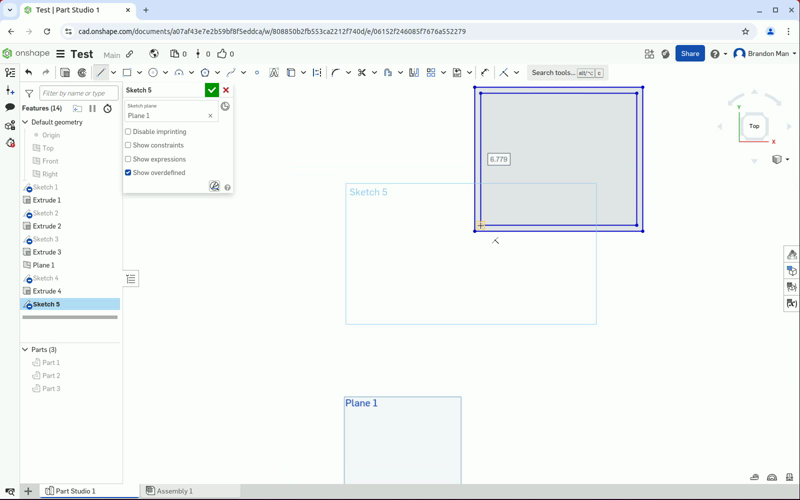
scroll(-6)
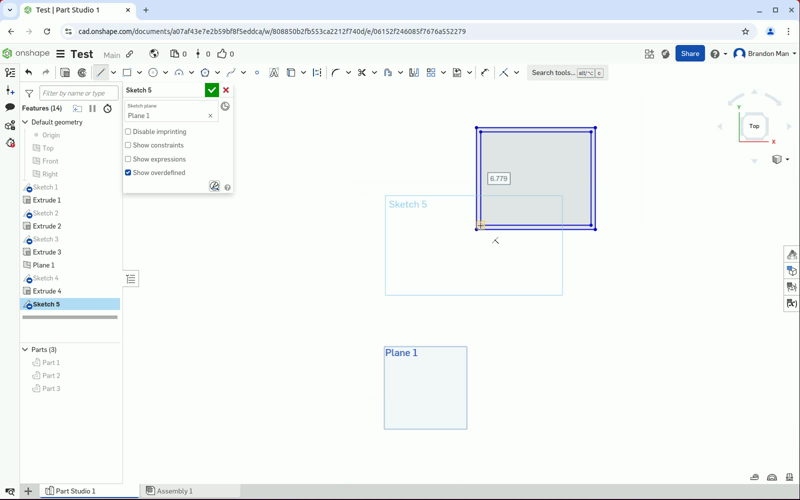
scroll(-6)
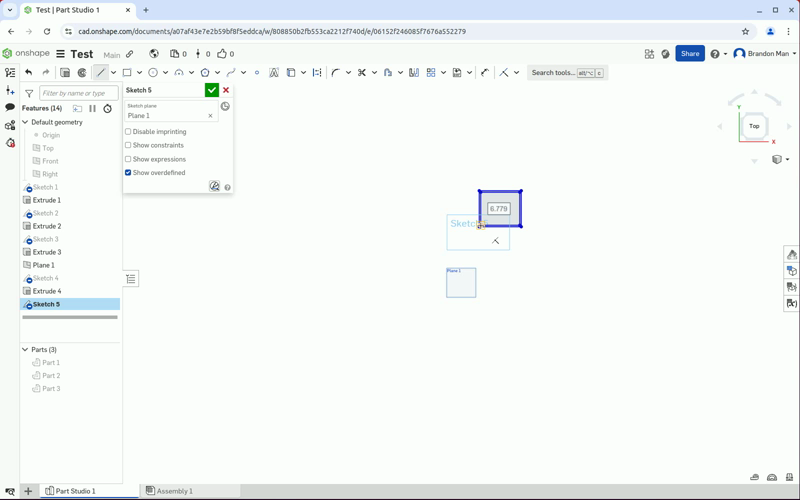
key(esc)
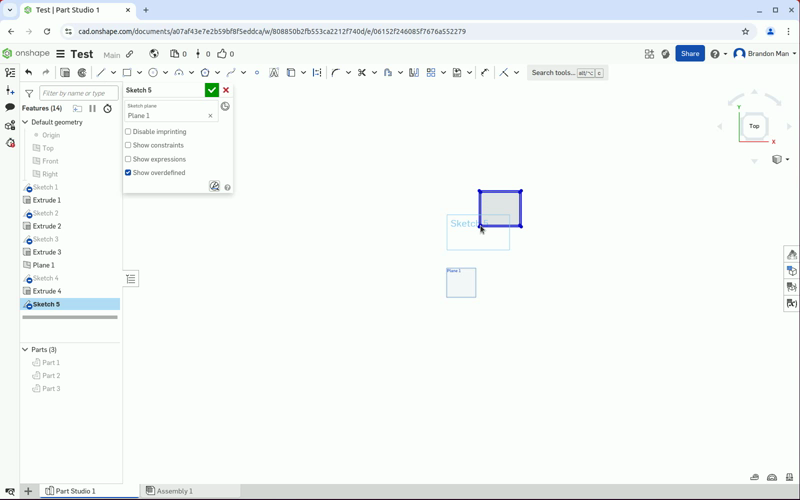
mouse_move(491, 191)
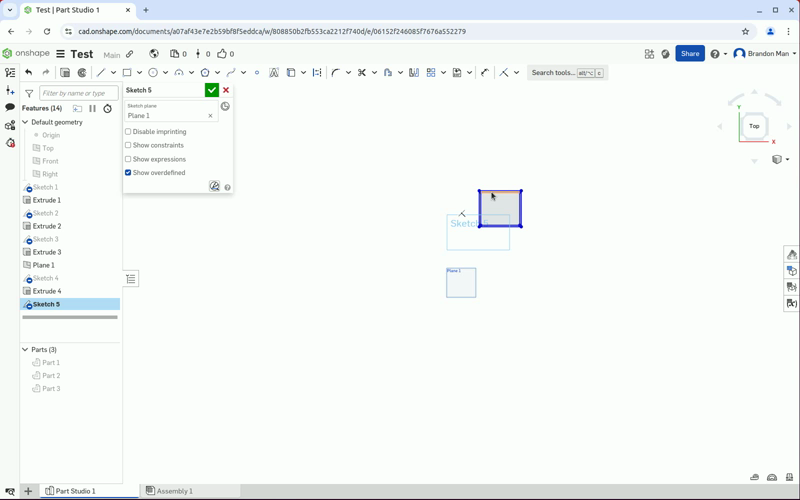
scroll(6)
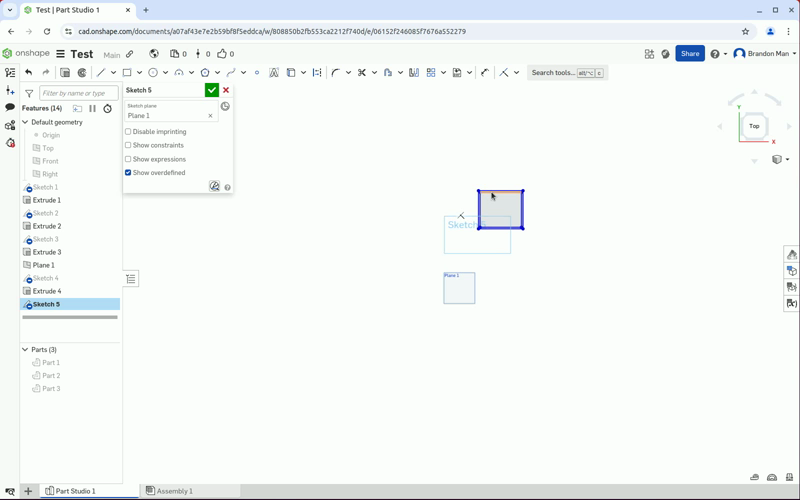
scroll(6)
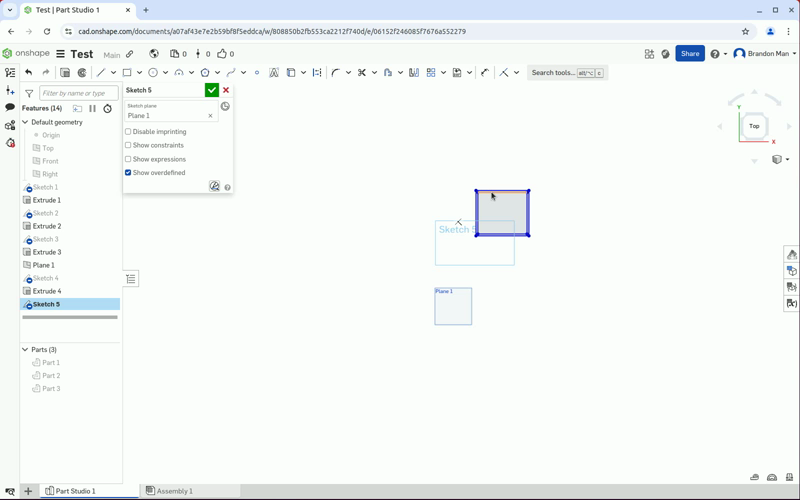
scroll(6)
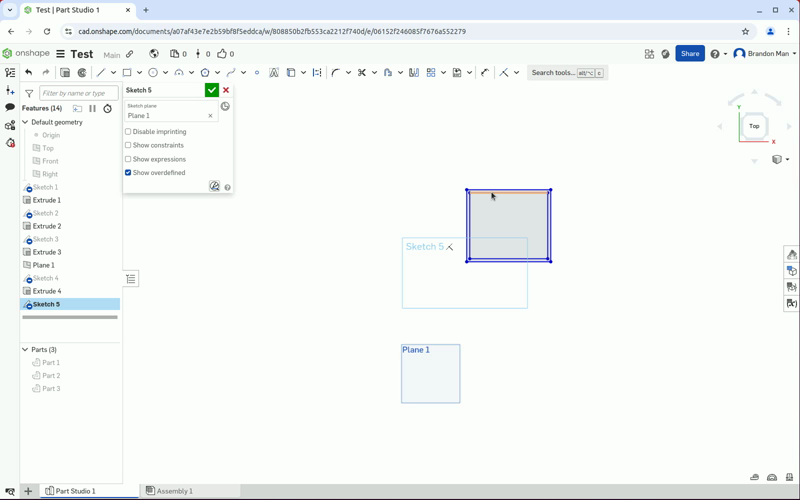
scroll(6)
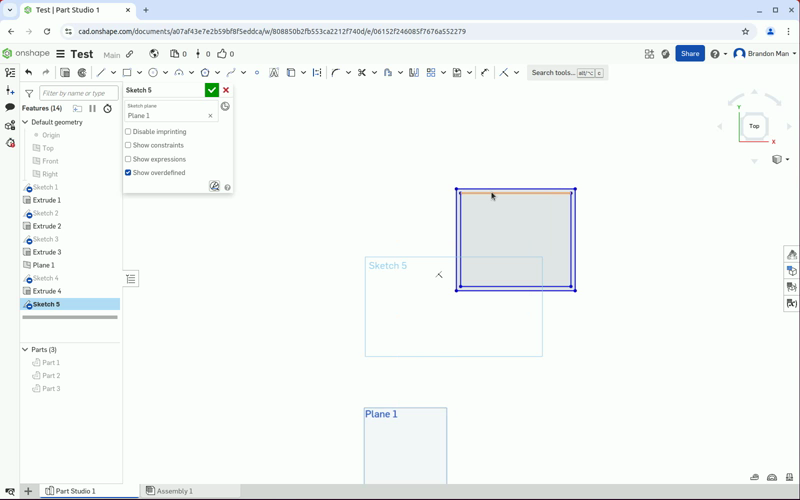
scroll(6)
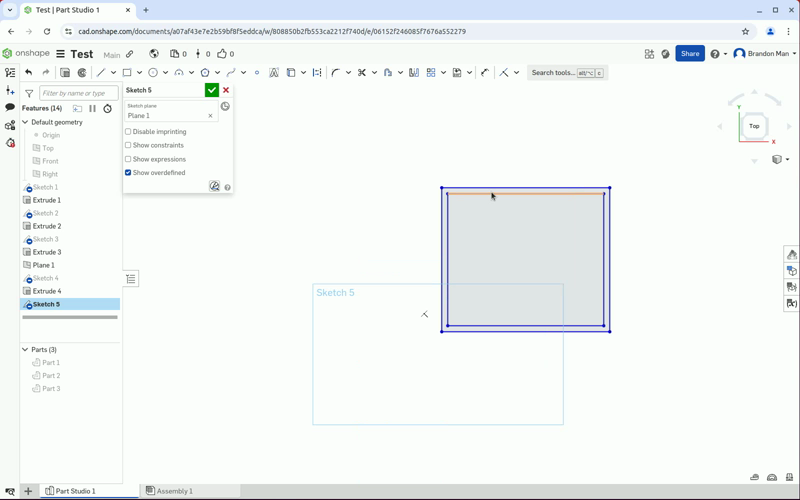
scroll(6)
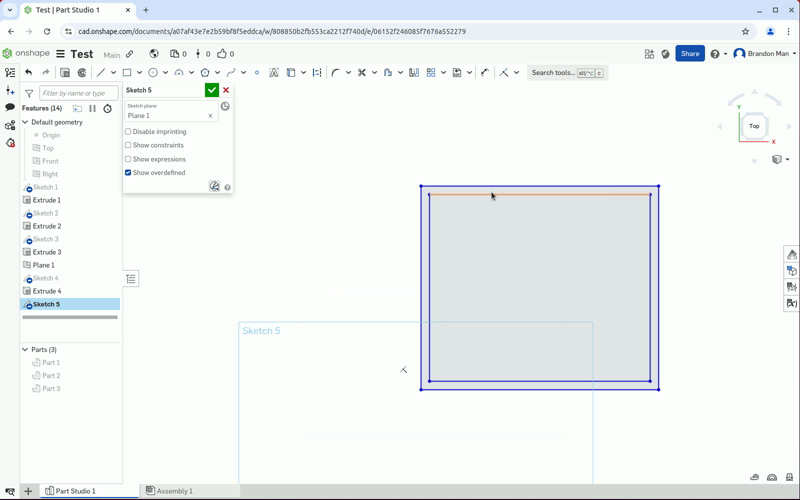
scroll(6)
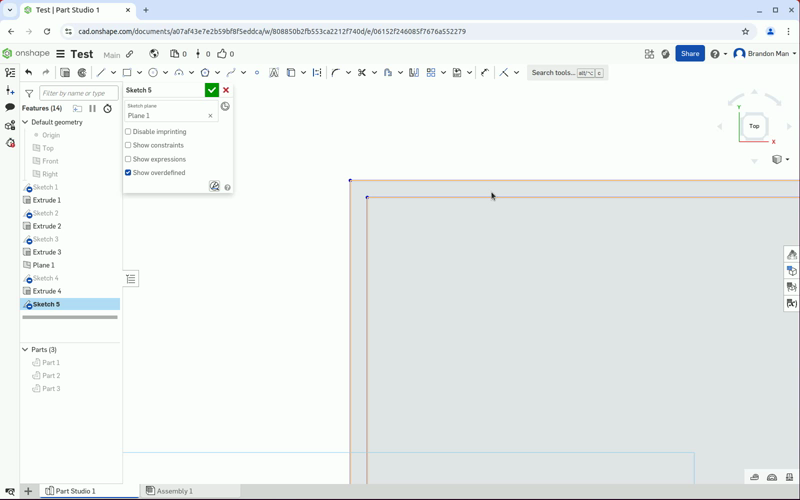
click(491, 191)
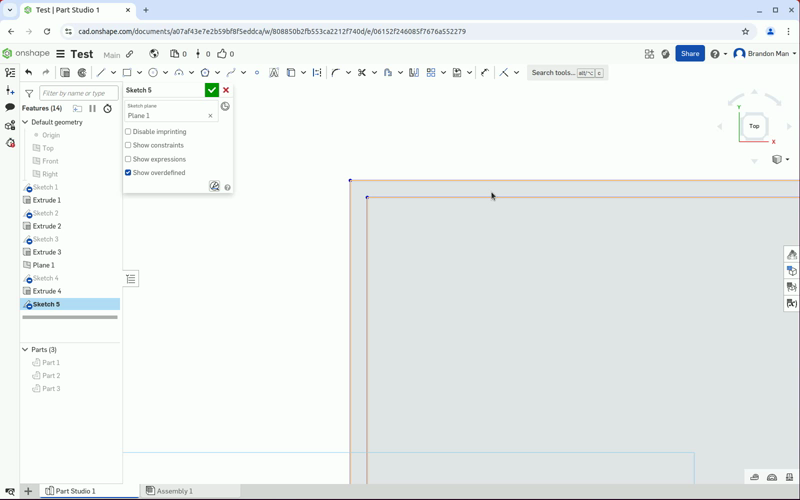
scroll(-6)
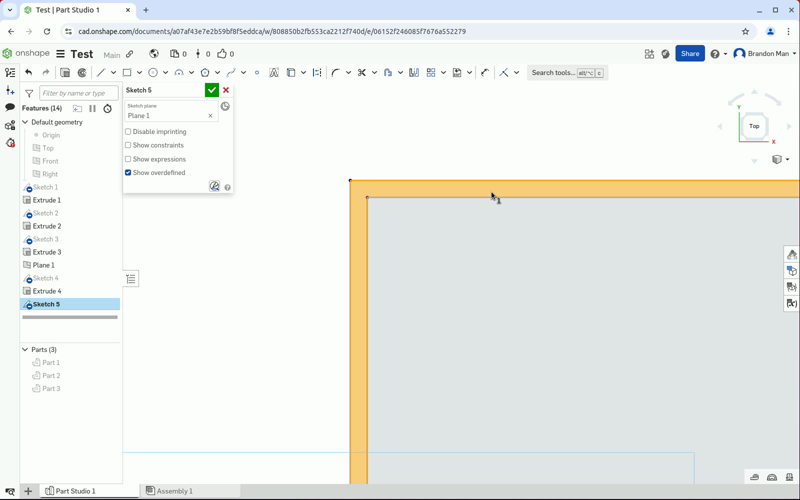
scroll(-6)
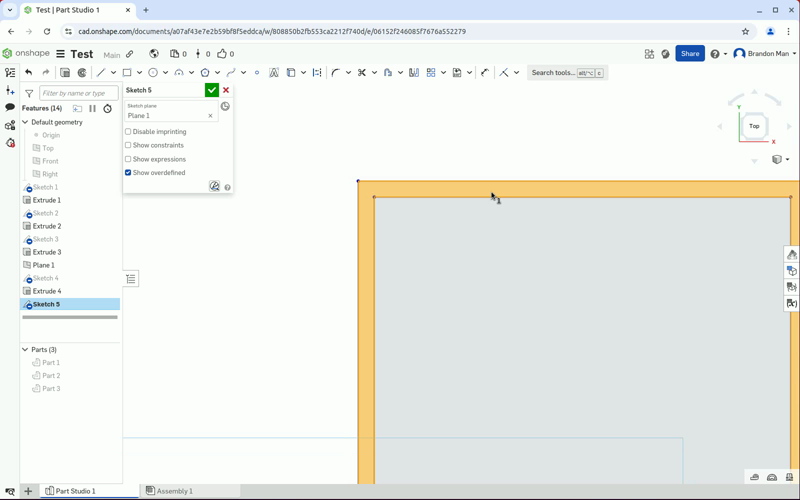
scroll(-6)
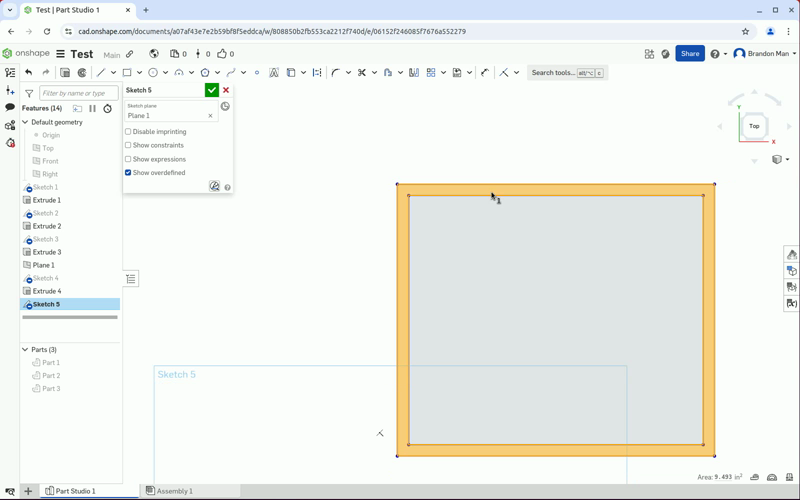
scroll(-6)
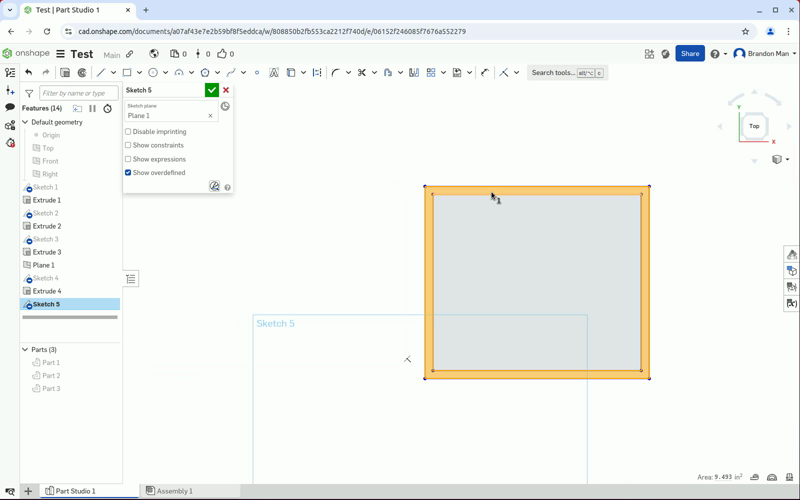
scroll(-6)
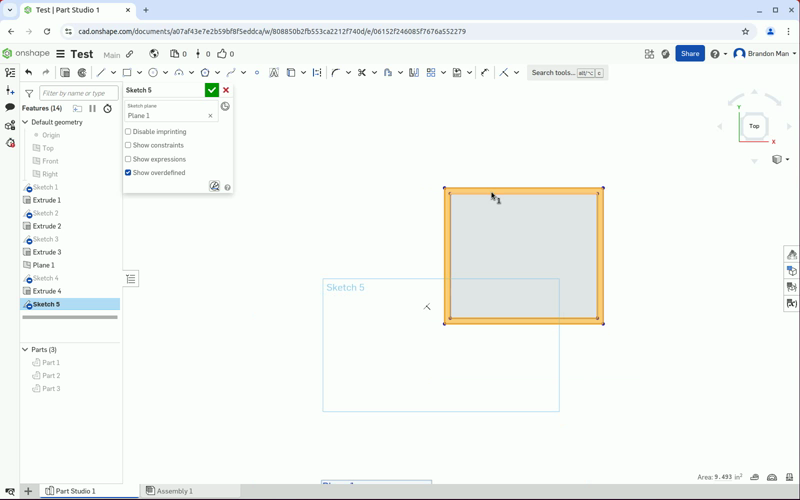
scroll(-6)
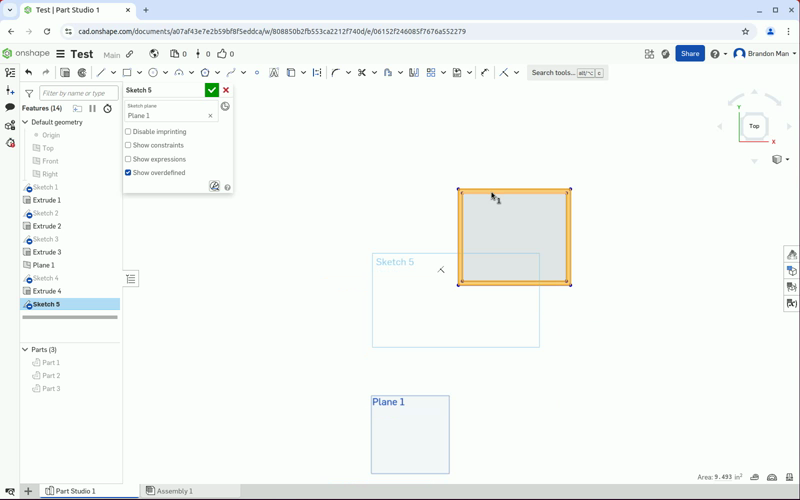
scroll(-6)
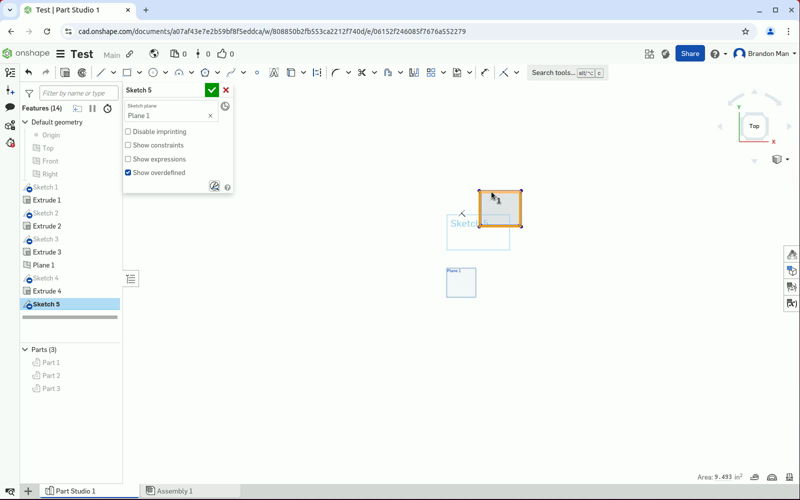
mouse_move(73, 352)
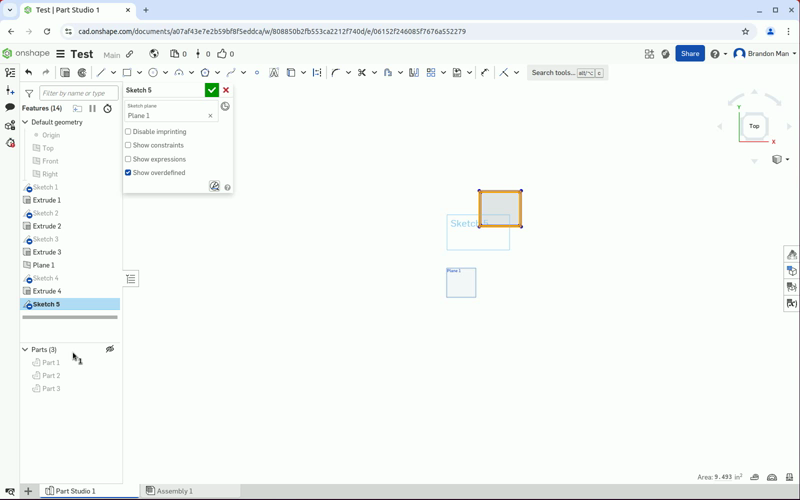
key(shift+y)
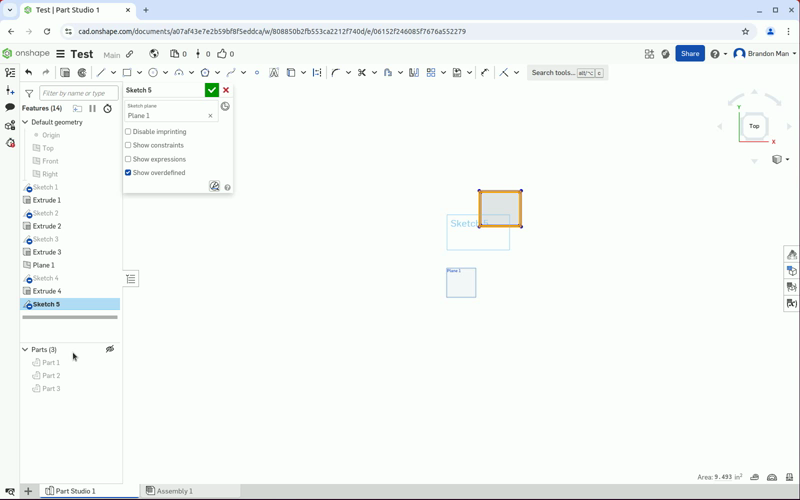
key(shift+e)
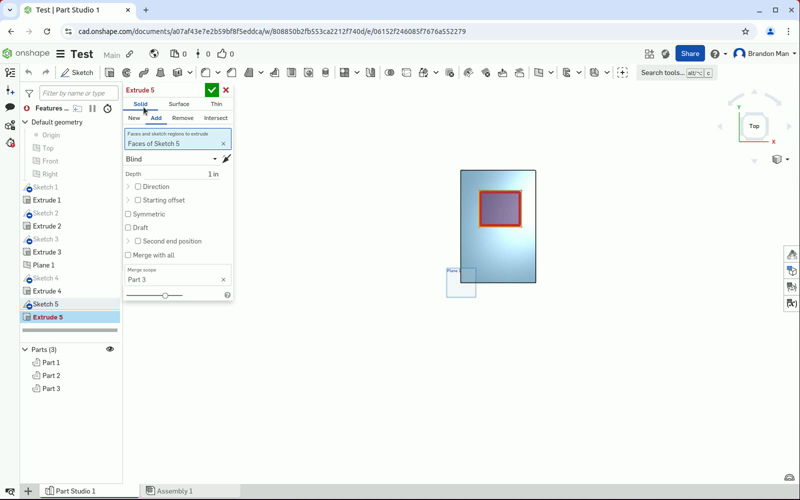
mouse_move(143, 106)
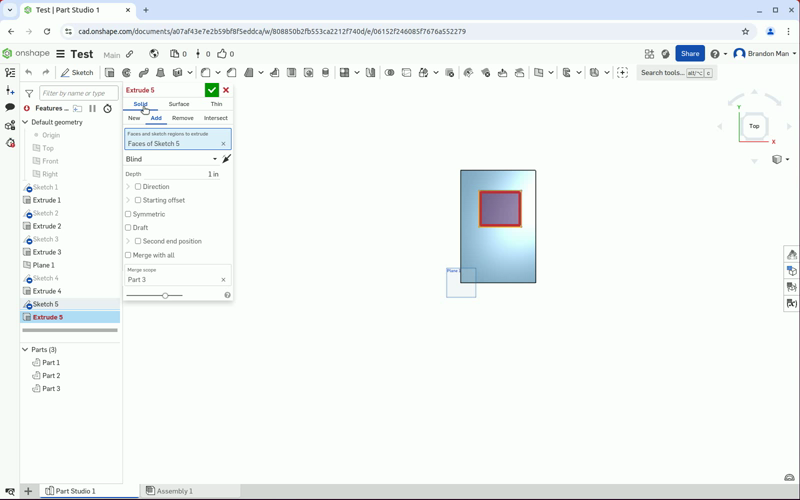
click(143, 106)
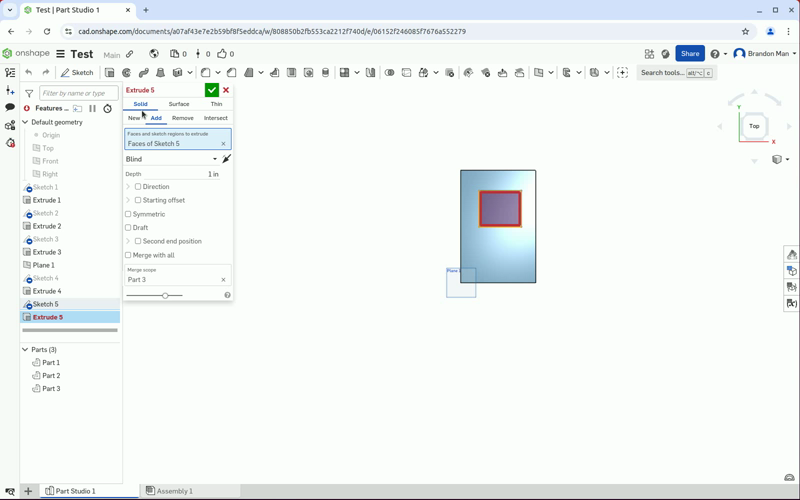
mouse_move(137, 120)
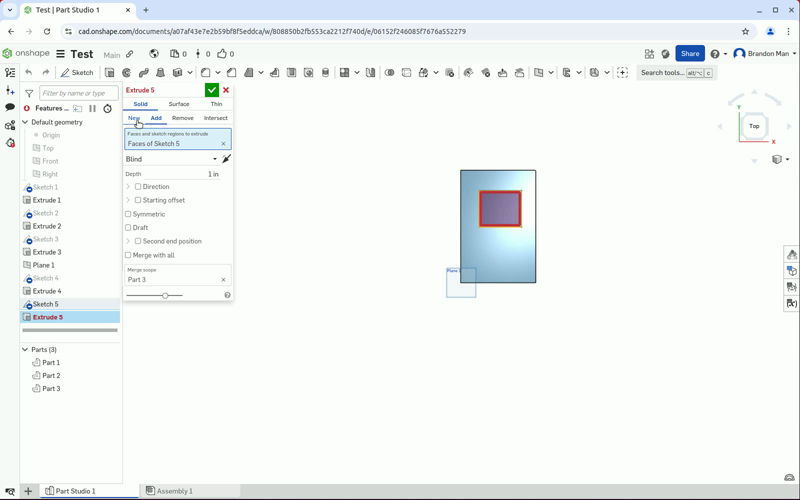
click(137, 120)
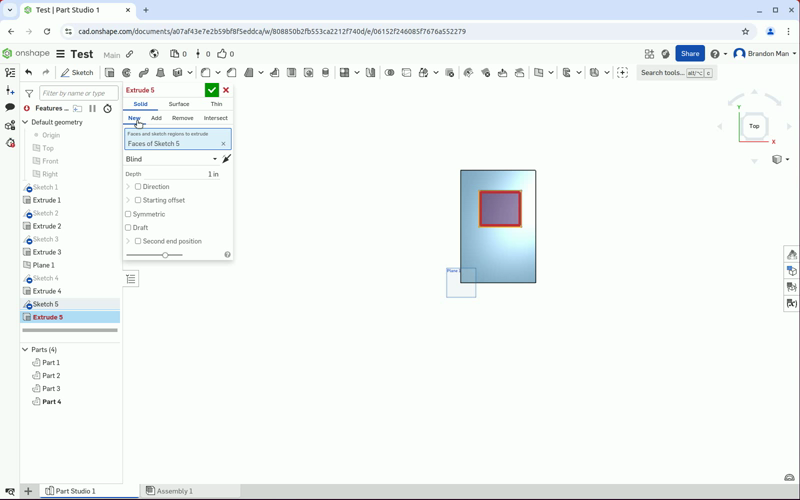
key(tab, 4)
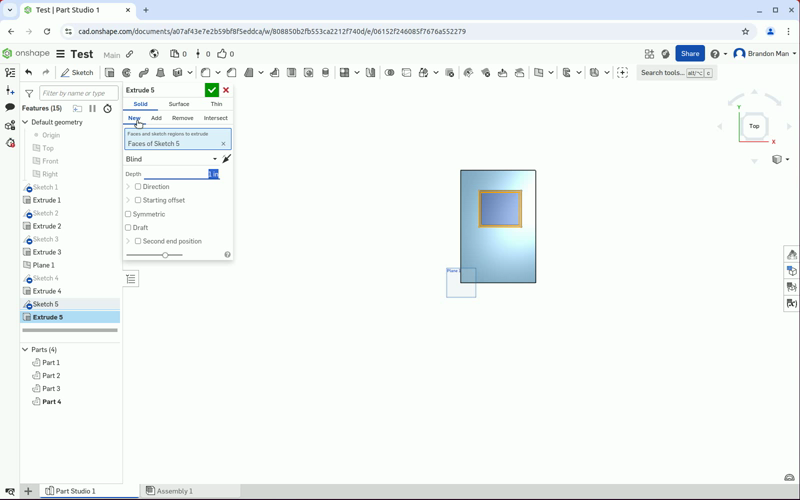
text(1.926)
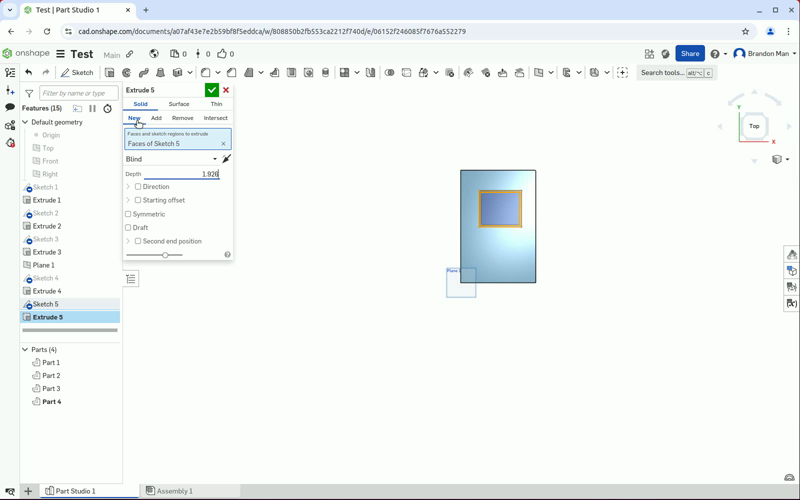
key(enter)
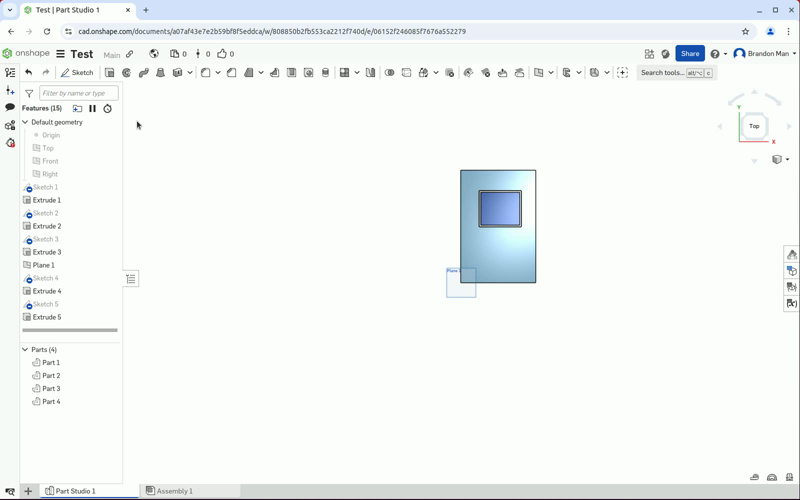
key(shift+h)
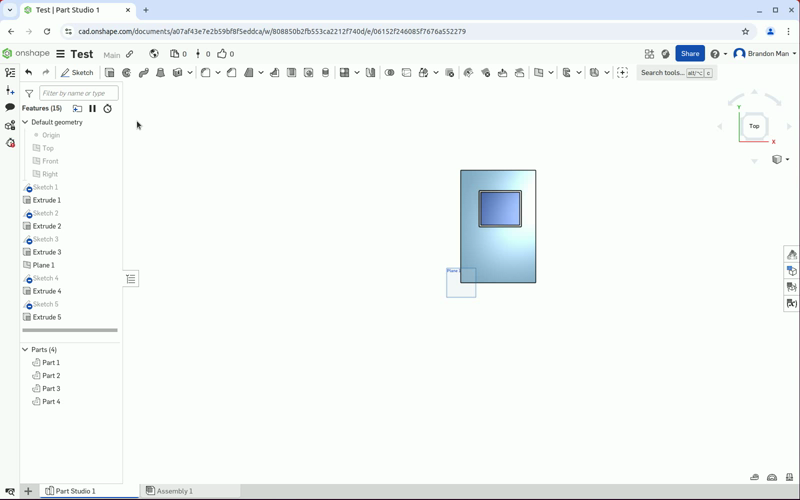
key(shift+h)
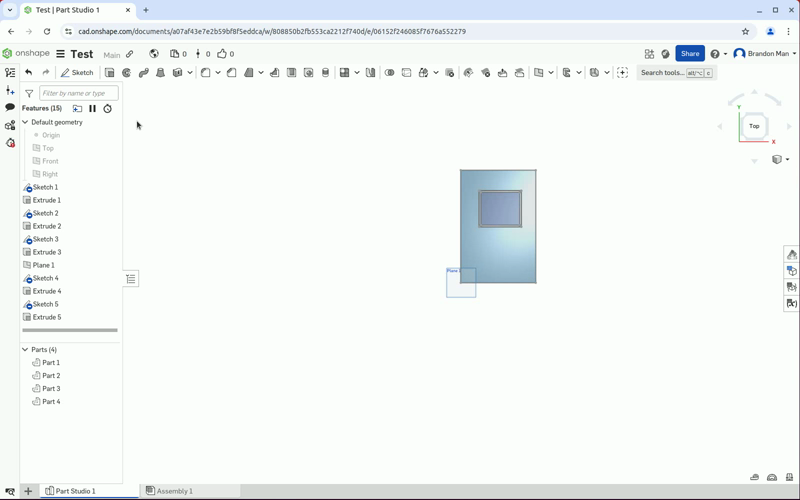
key(shift+7)
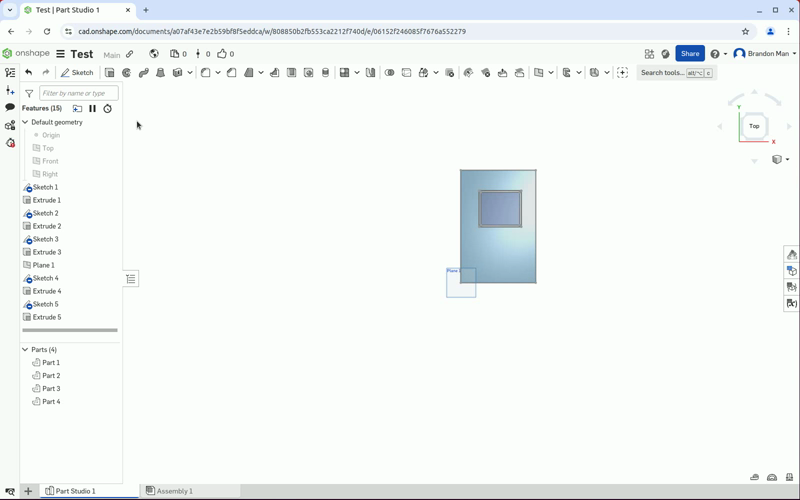
key(up, 3)
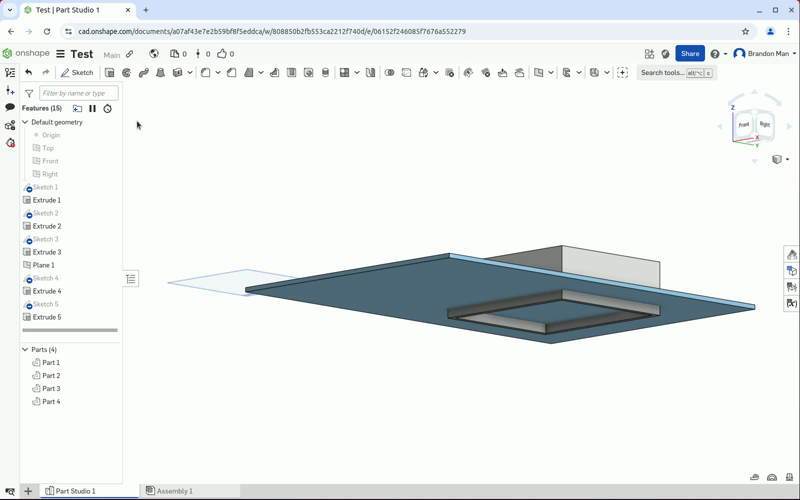
key(left, 3)
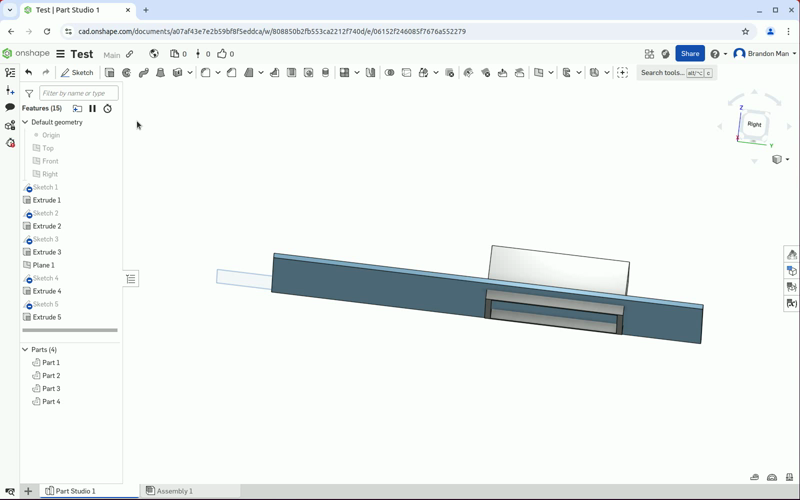
key(right, 3)
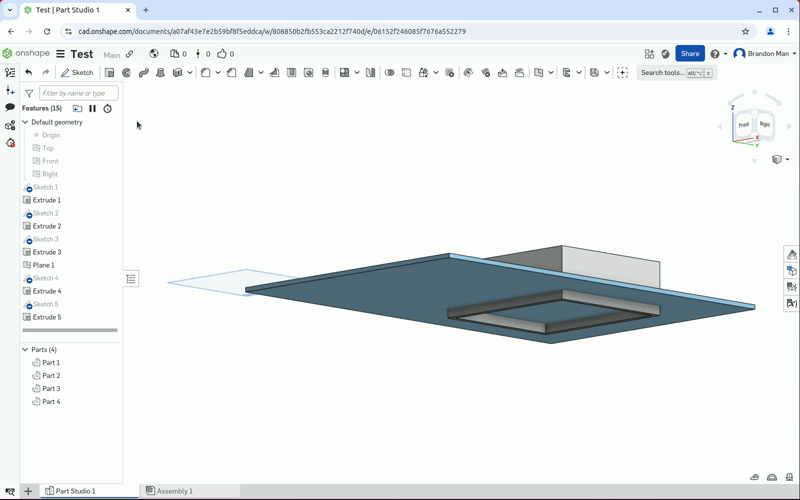
key(down, 3)
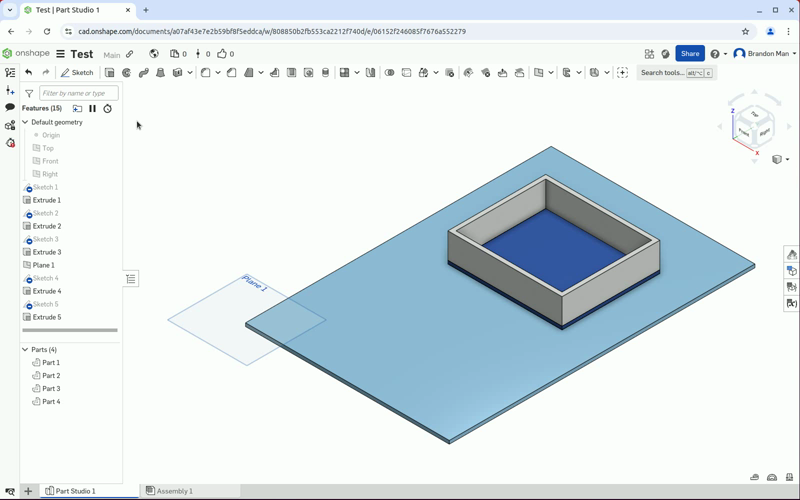
mouse_move(73, 189)
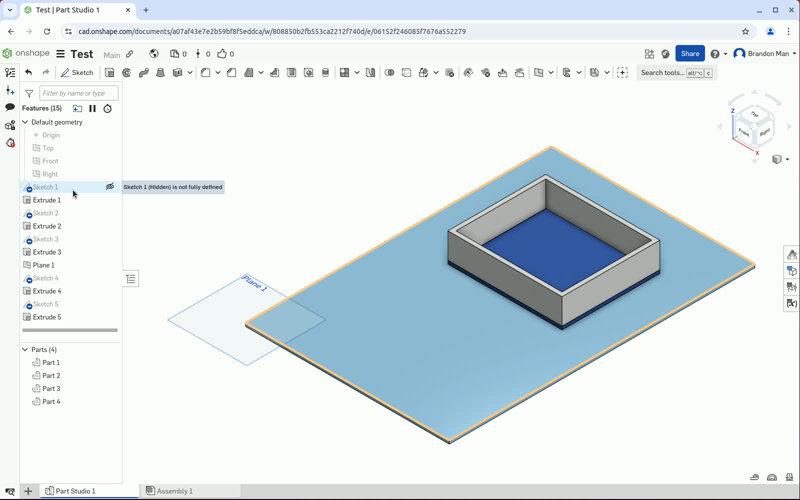
click(73, 189)